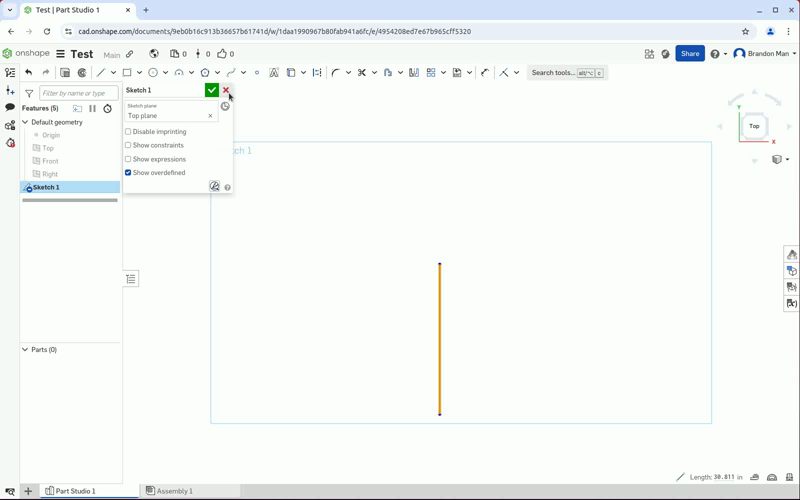
key(shift+h)
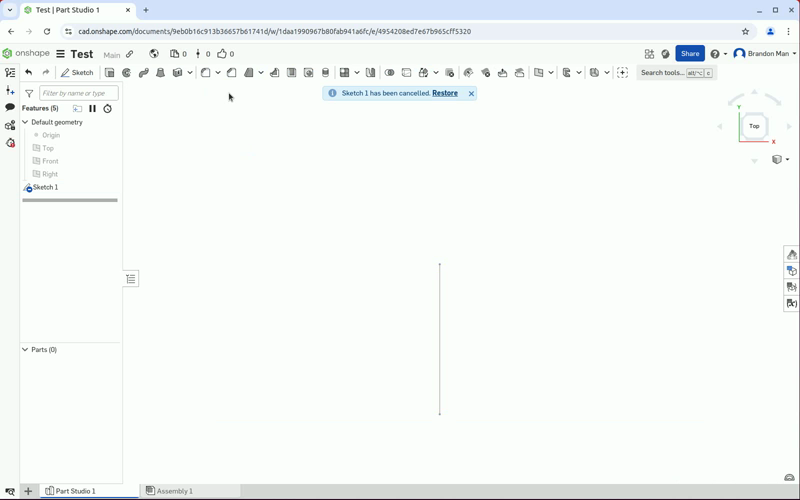
key(shift+s)
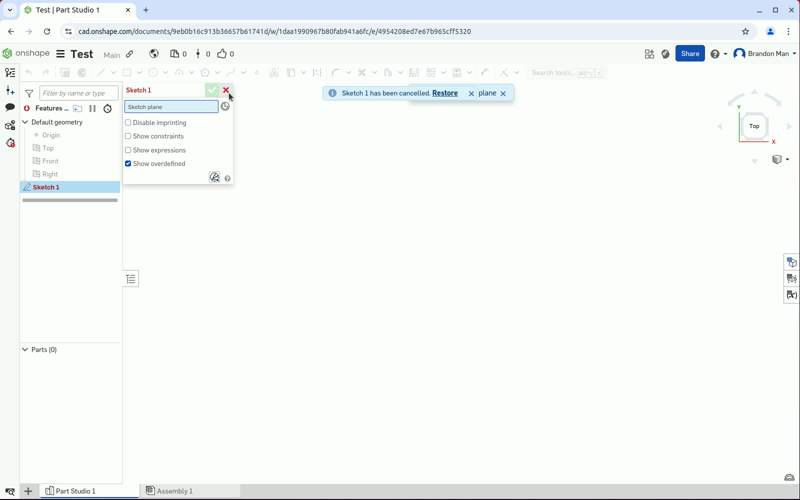
mouse_move(73, 150)
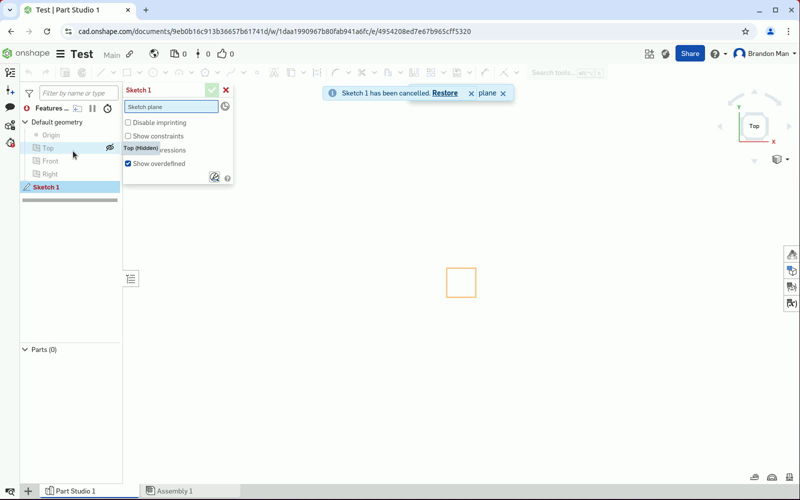
click(73, 150)
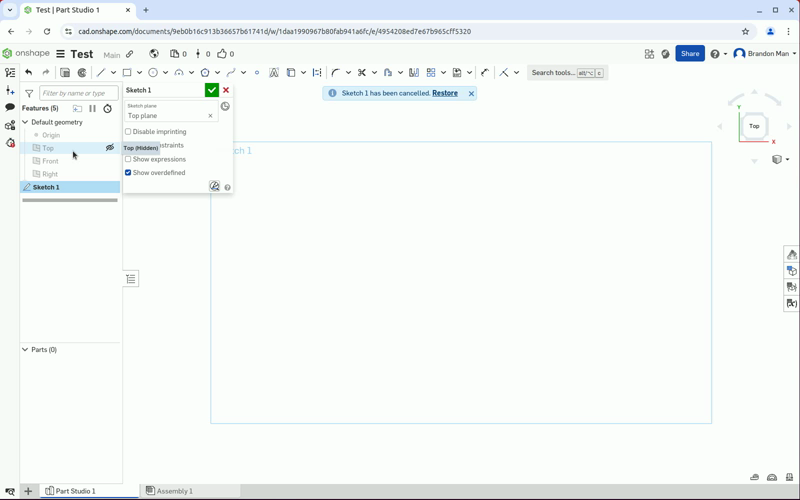
mouse_move(73, 352)
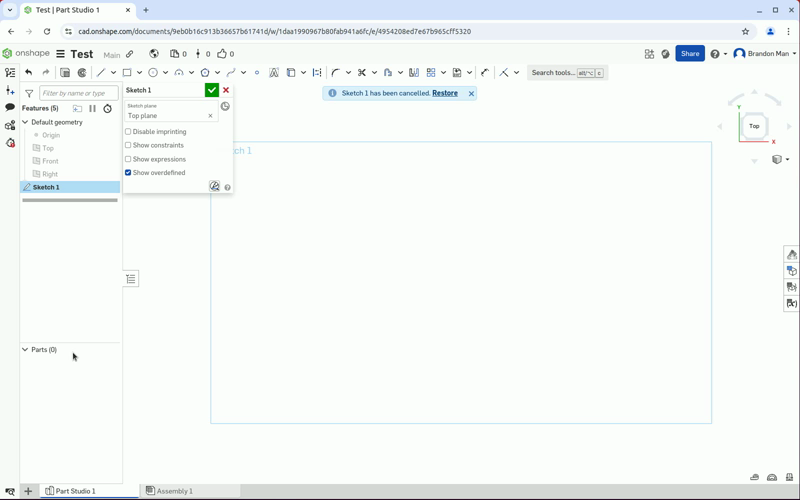
key(y)
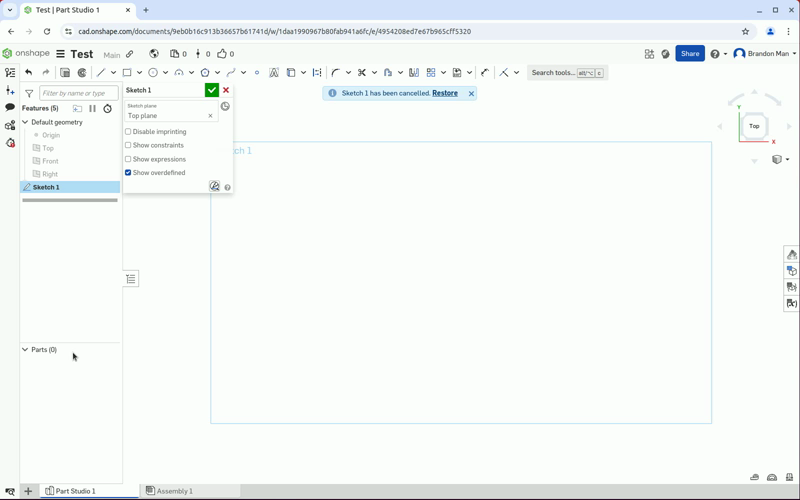
key(l)
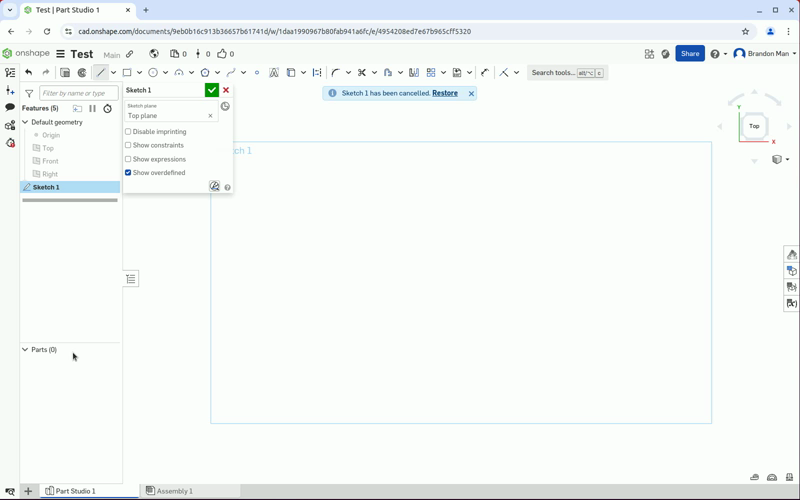
key_down(shift)
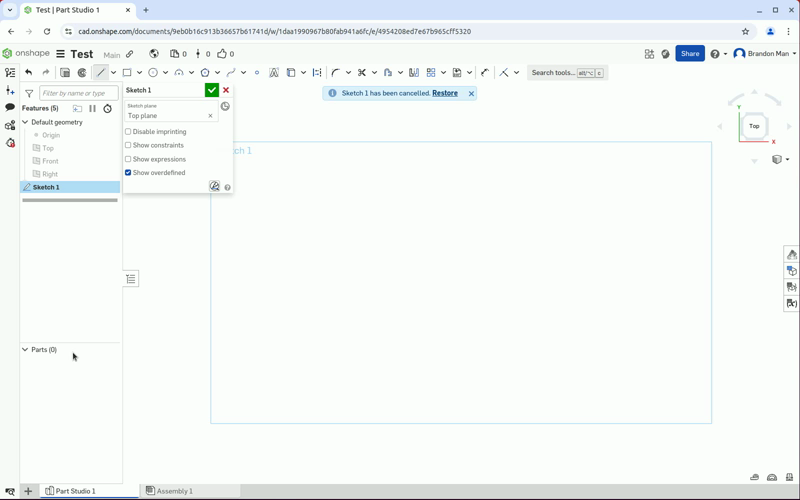
mouse_move(348, 357)
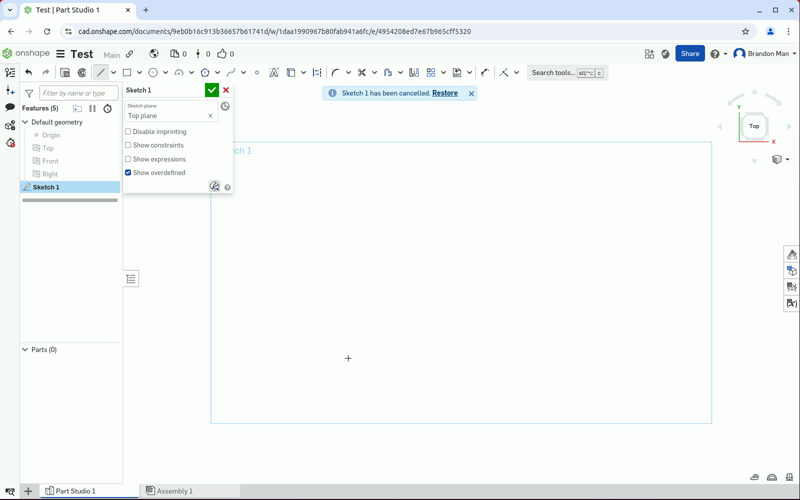
click(348, 357)
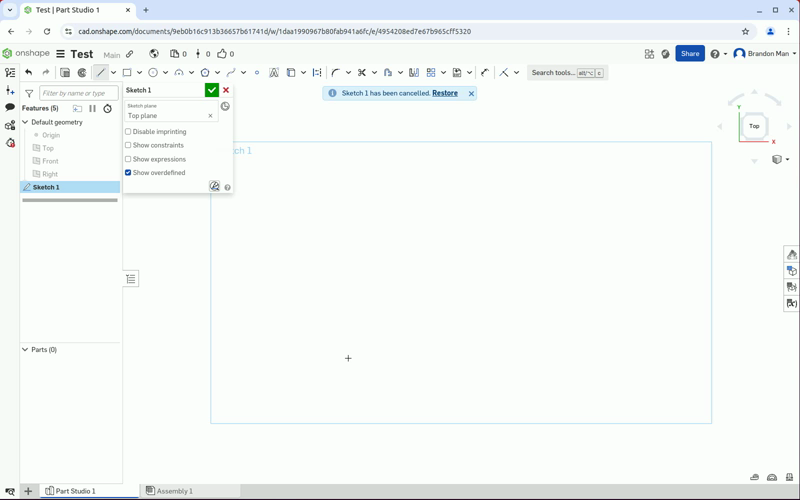
key_up(shift)
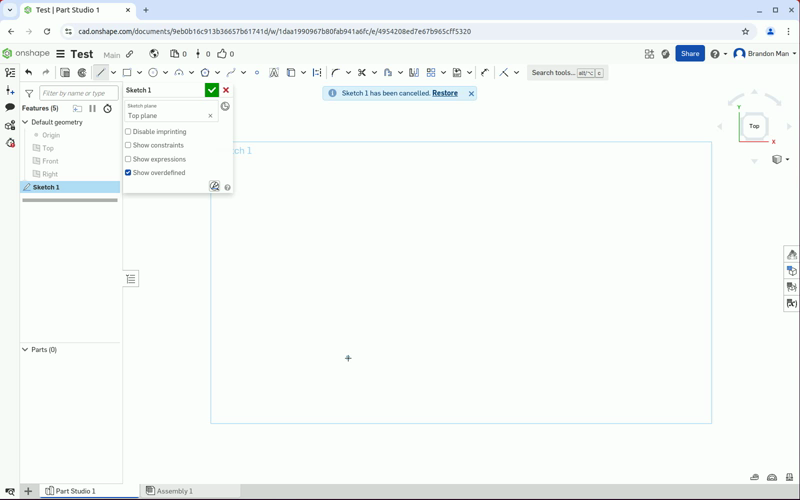
key_down(shift)
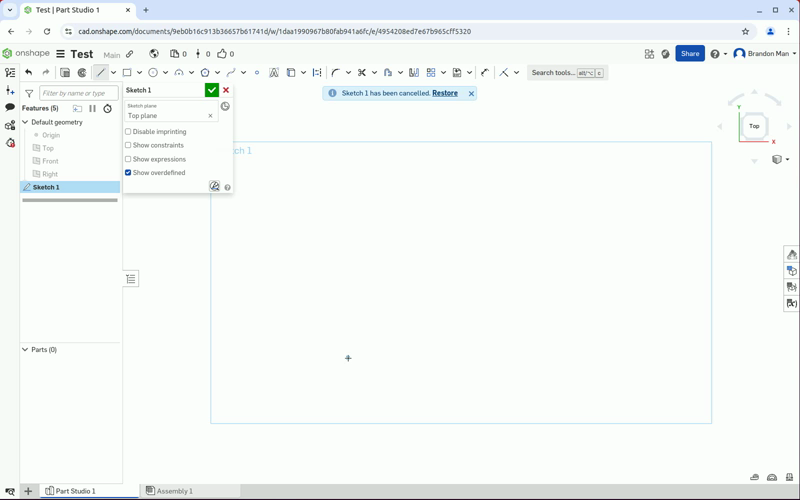
mouse_move(572, 357)
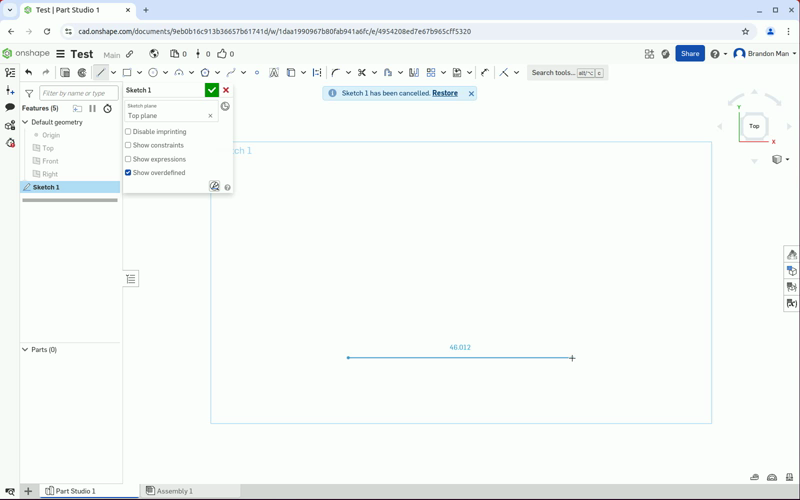
click(572, 357)
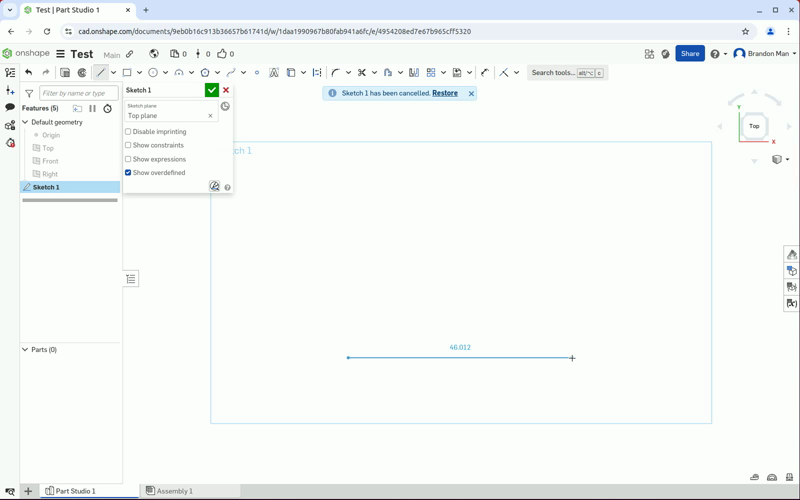
key_up(shift)
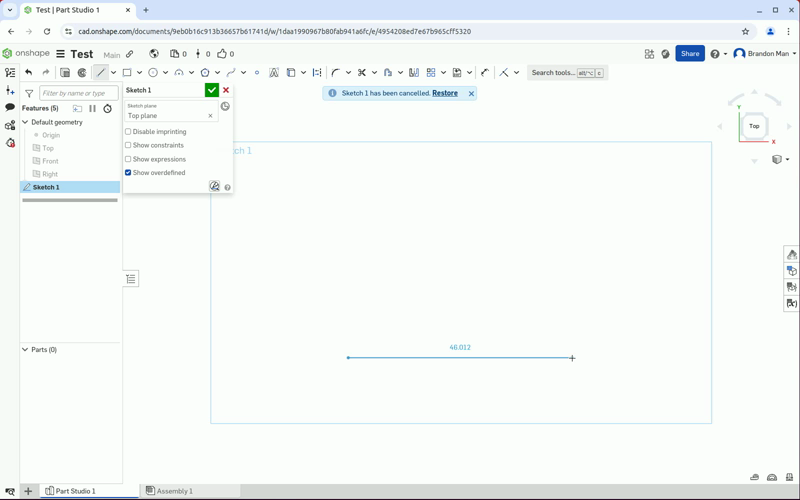
key_down(shift)
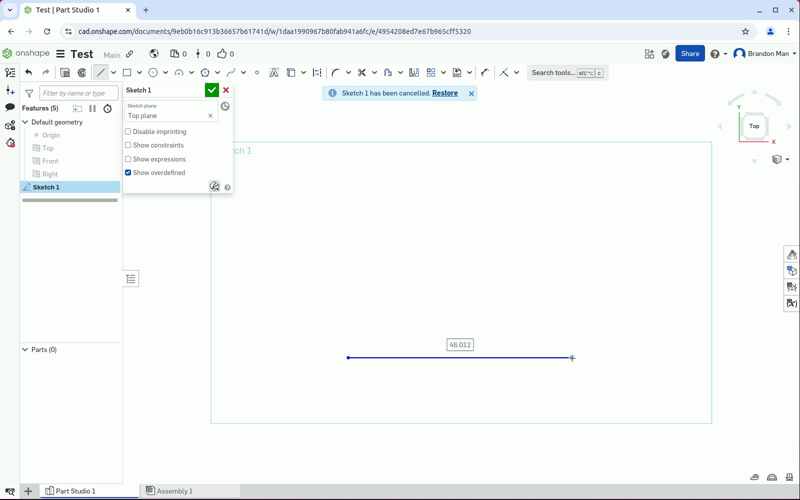
mouse_move(572, 209)
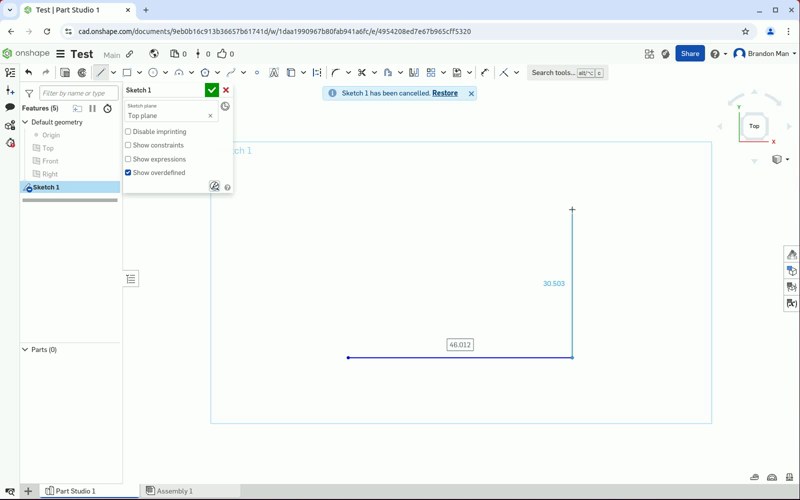
click(572, 209)
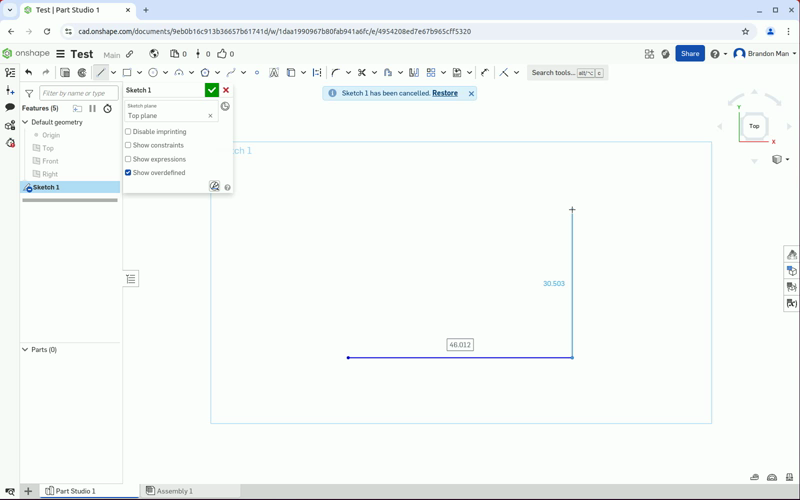
key_up(shift)
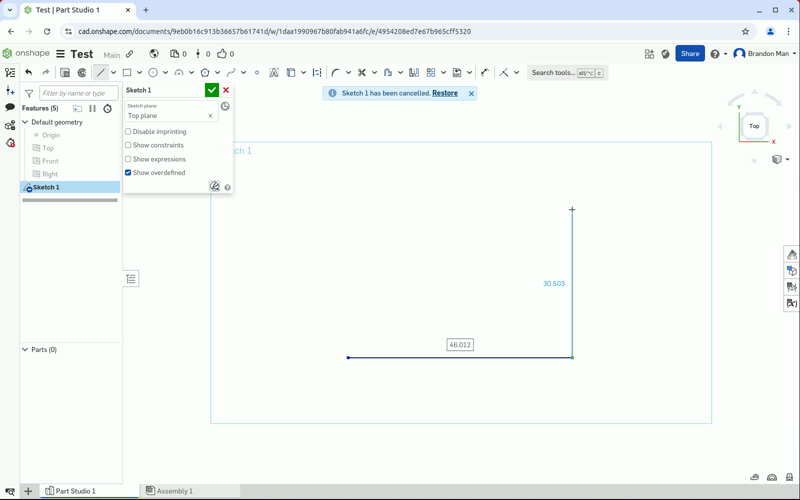
key_down(shift)
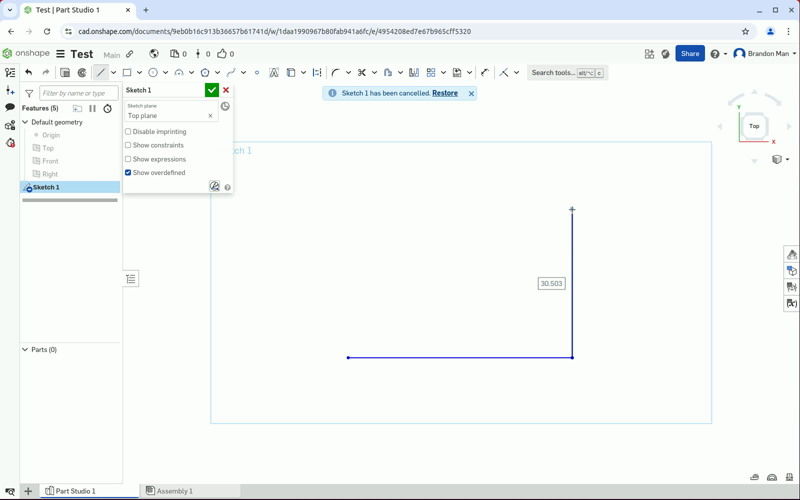
mouse_move(348, 209)
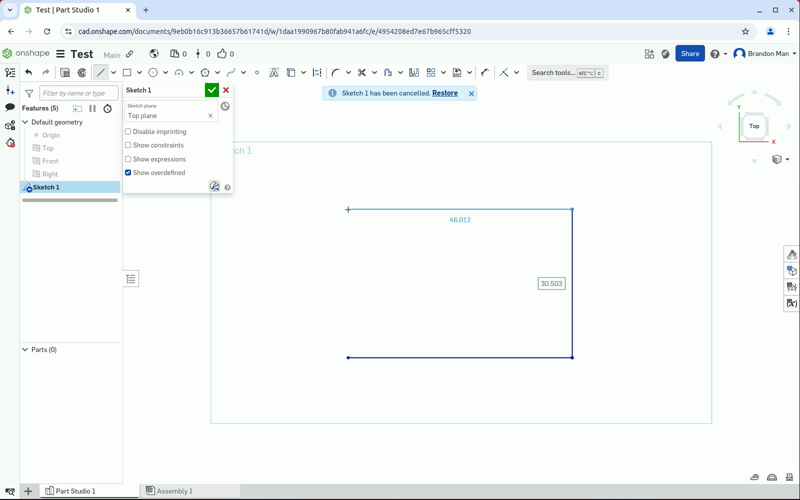
click(348, 209)
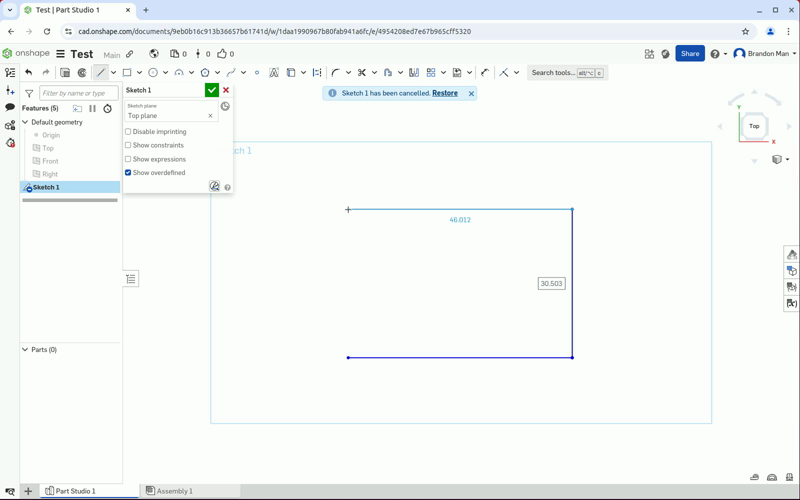
key_up(shift)
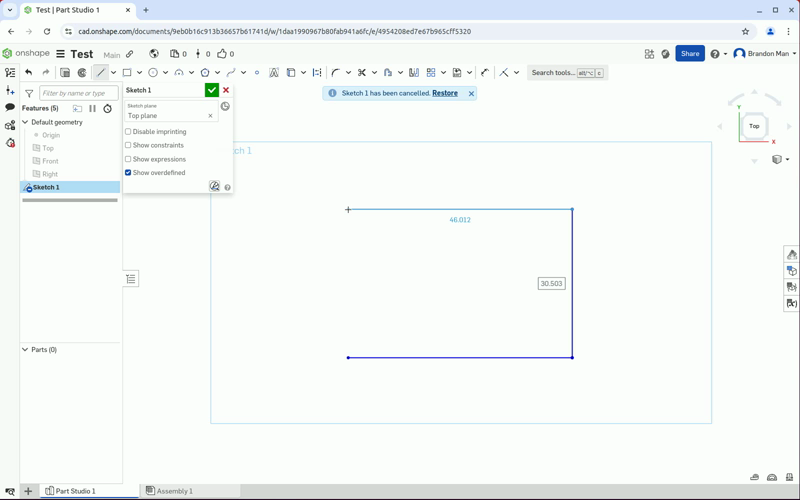
key_down(shift)
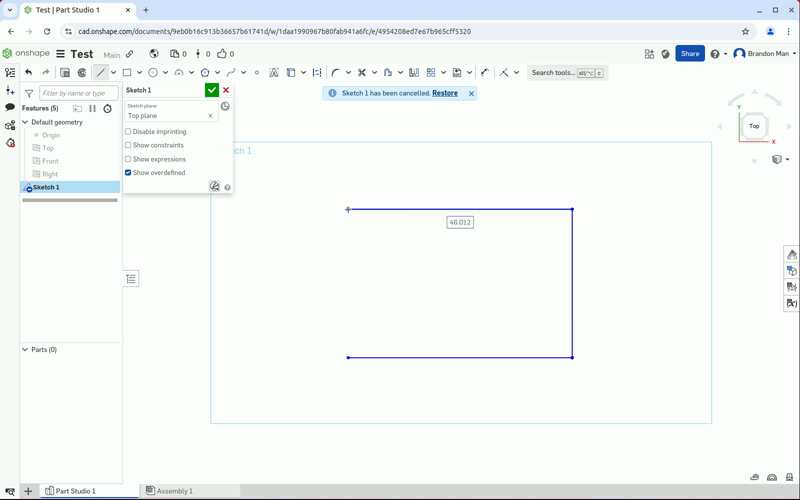
mouse_move(348, 357)
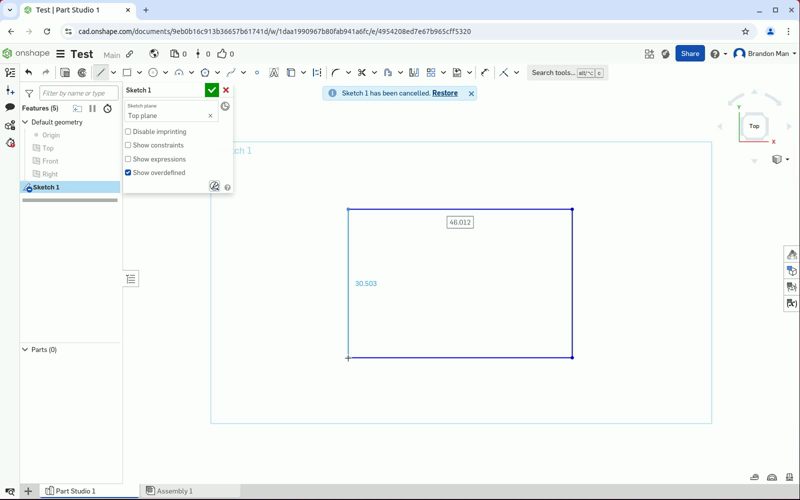
key_up(shift)
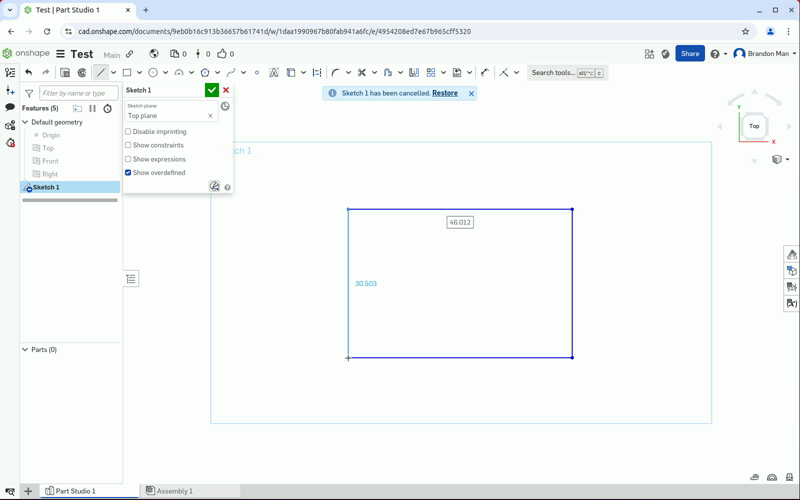
click(348, 357)
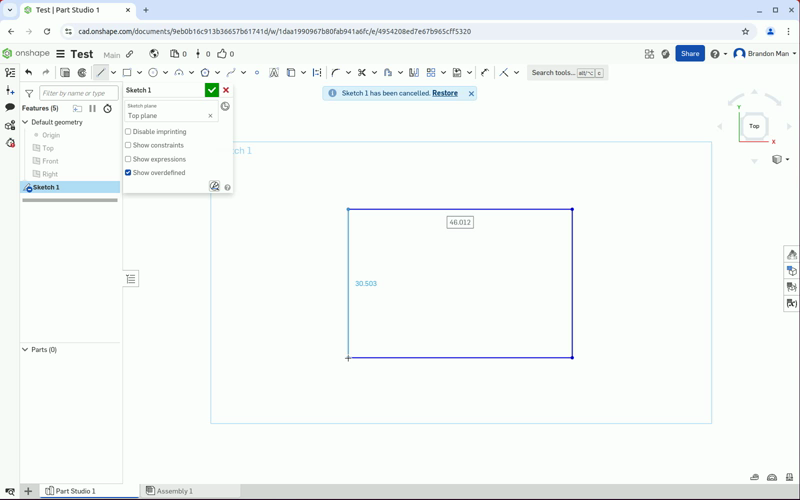
key(esc)
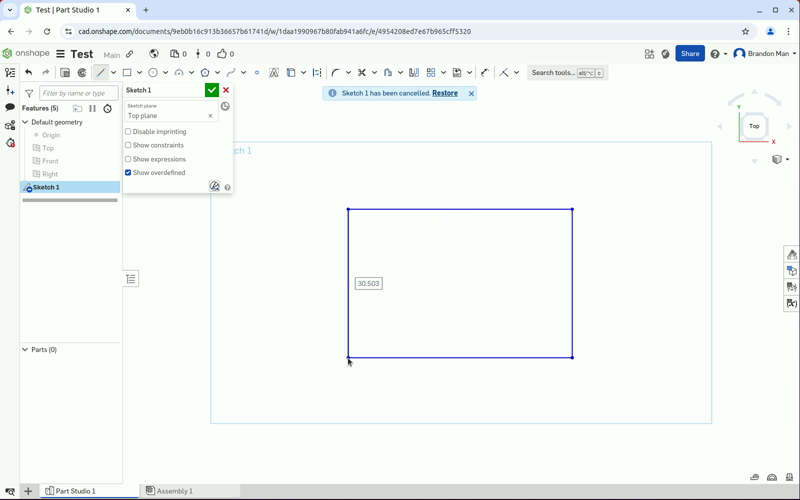
mouse_move(488, 313)
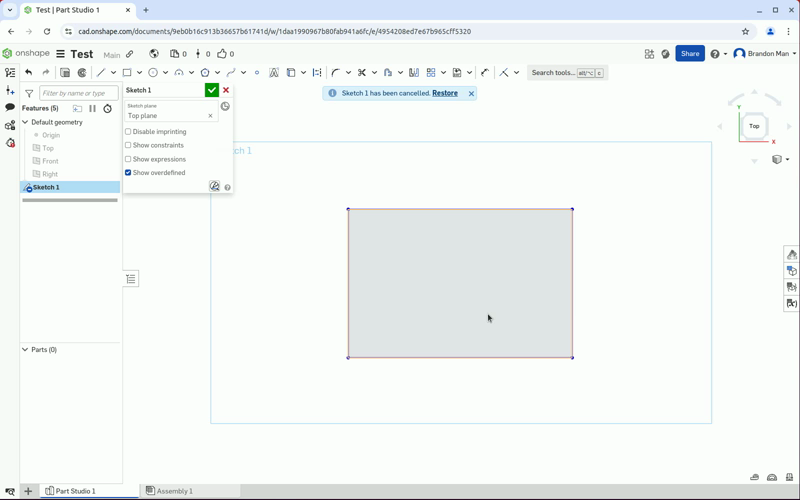
click(488, 313)
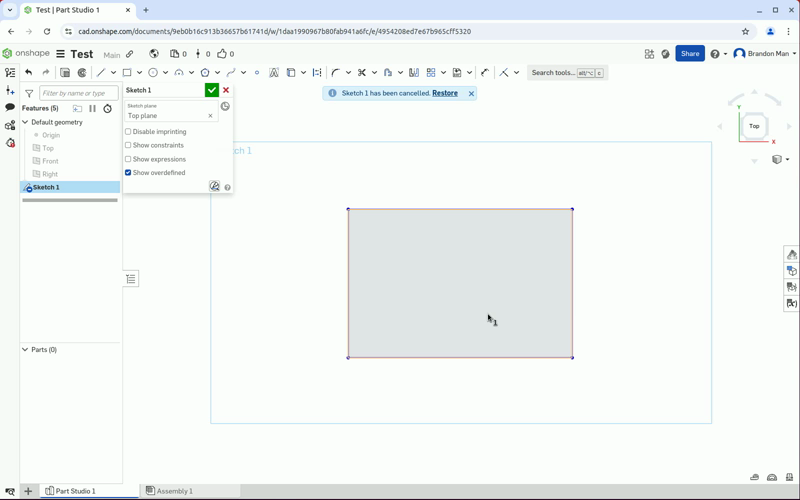
mouse_move(73, 352)
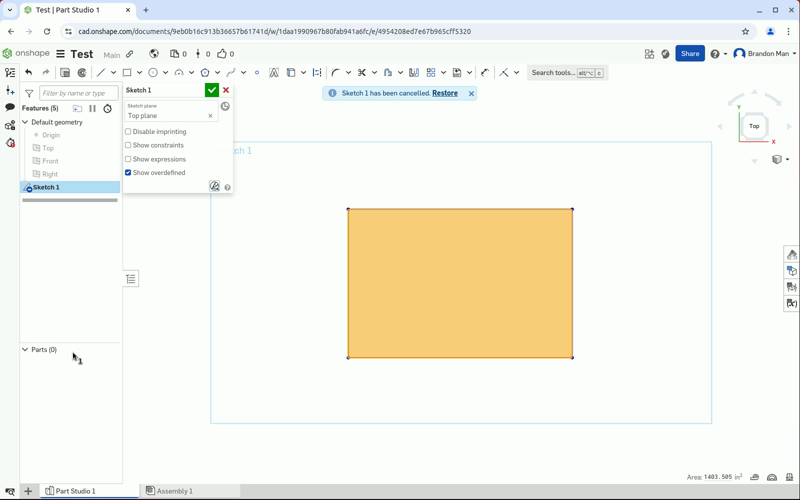
key(shift+y)
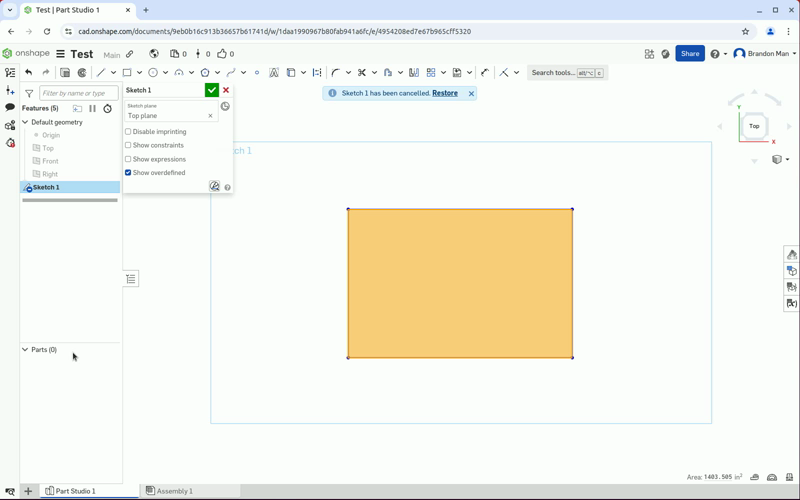
key(shift+e)
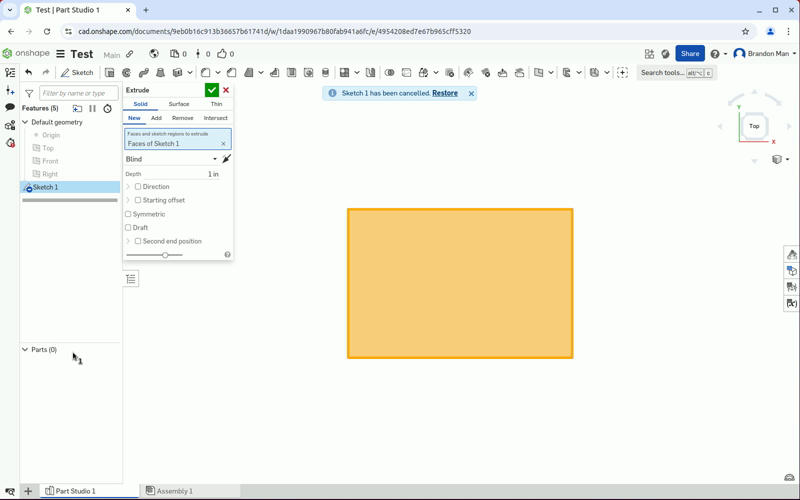
mouse_move(143, 106)
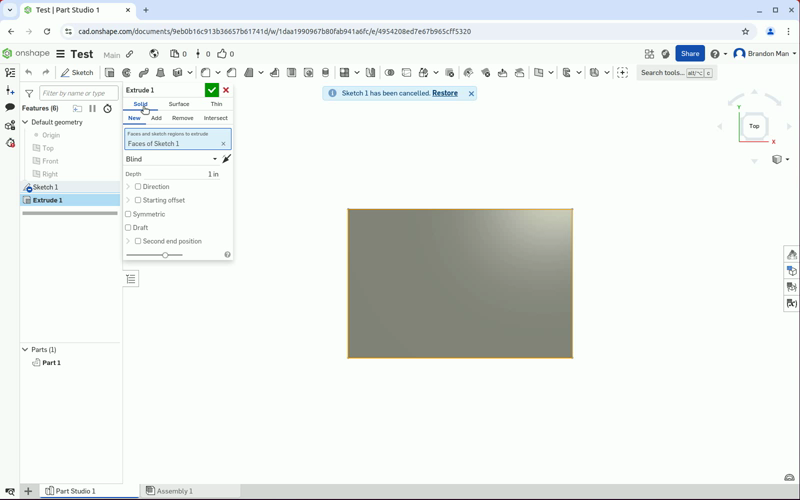
click(143, 106)
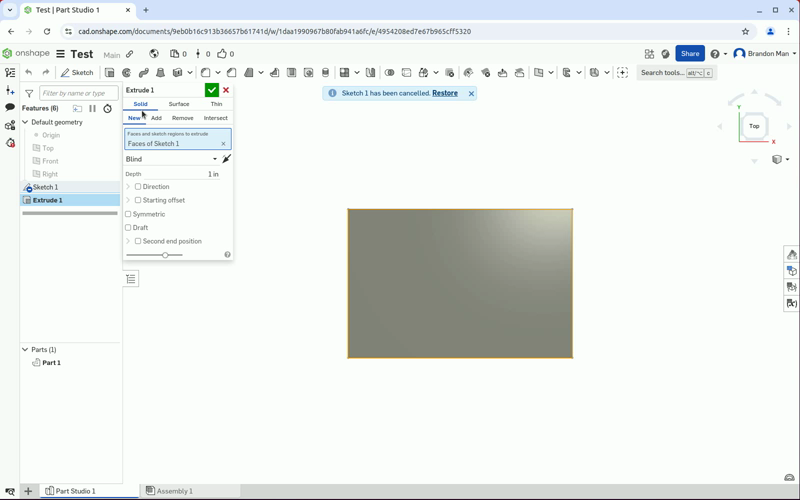
mouse_move(137, 120)
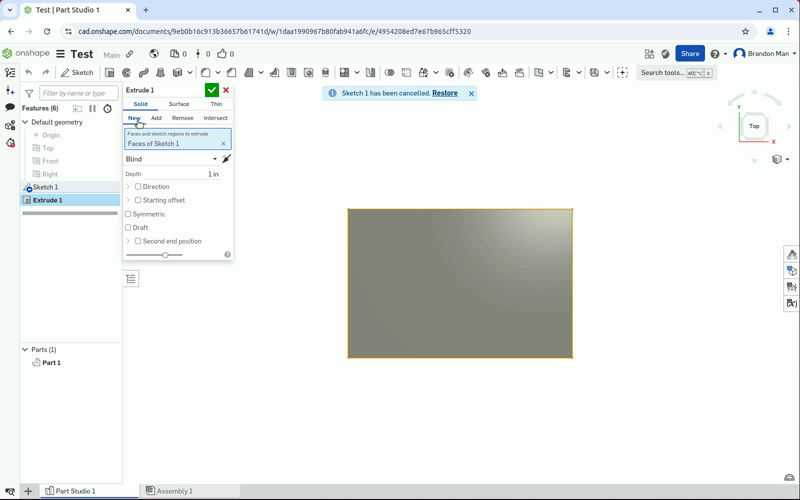
click(137, 120)
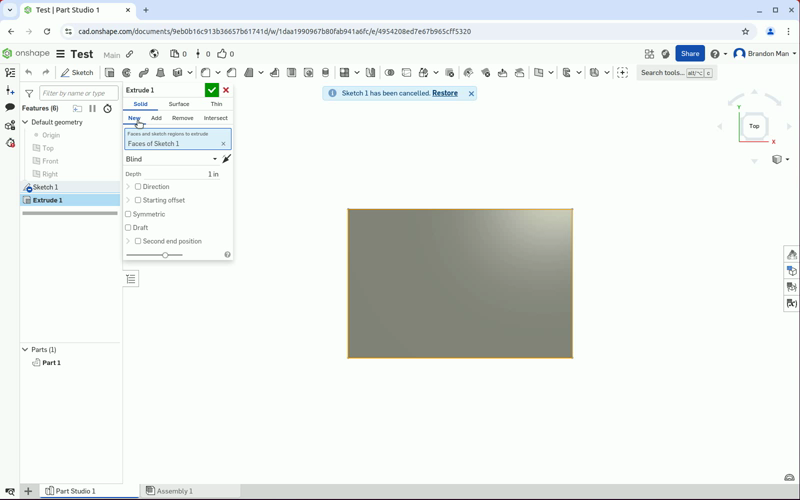
key(tab, 4)
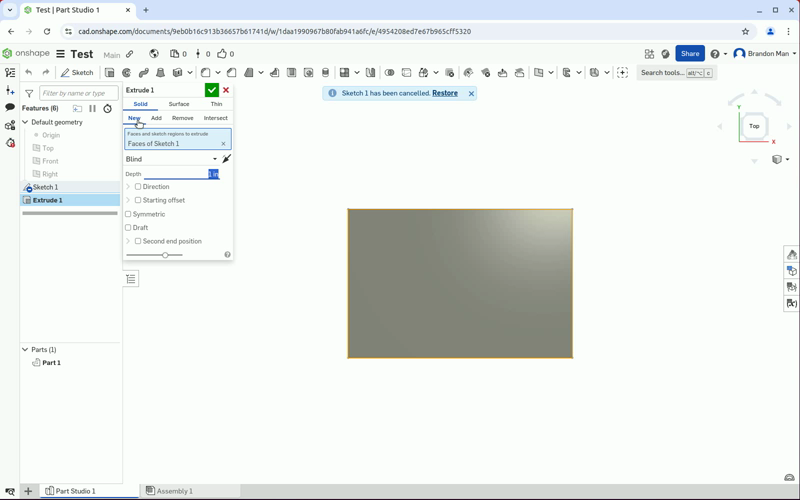
text(3.129)
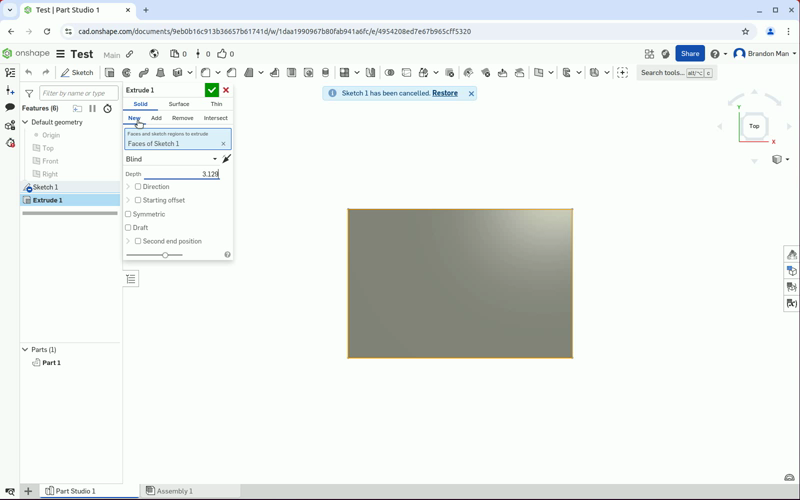
key(enter)
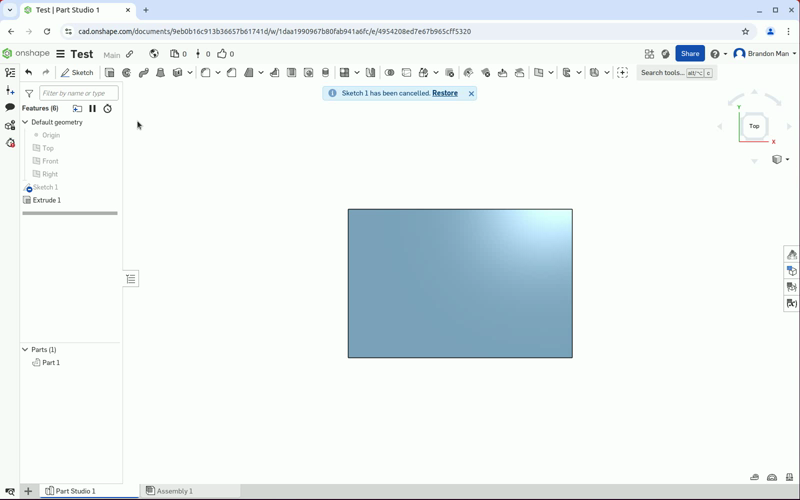
key(shift+h)
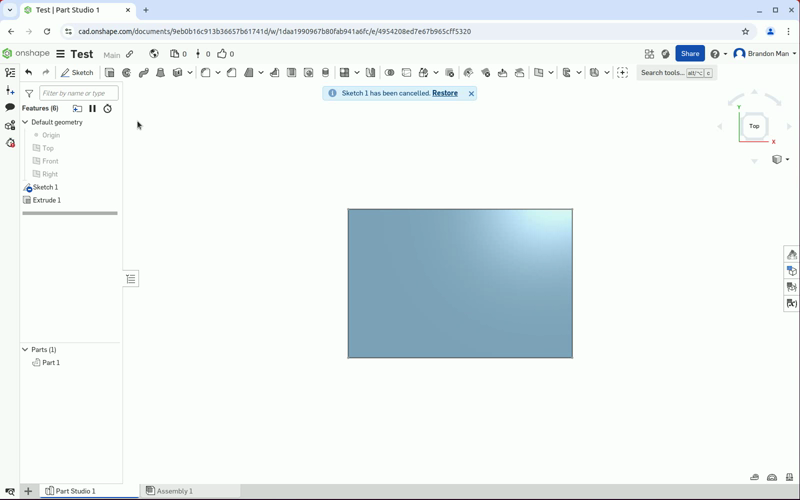
key(shift+h)
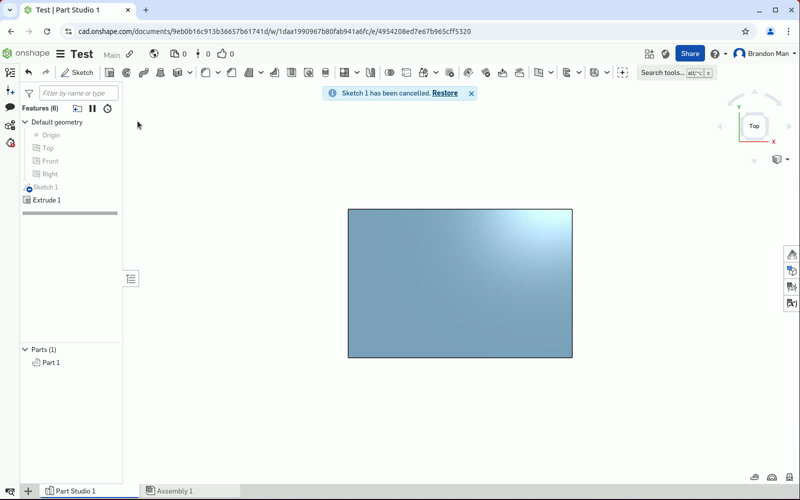
mouse_move(73, 189)
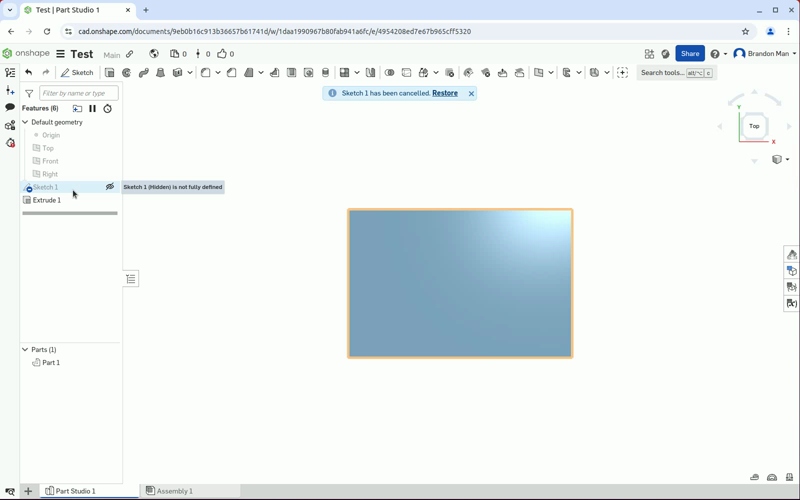
click(73, 189)
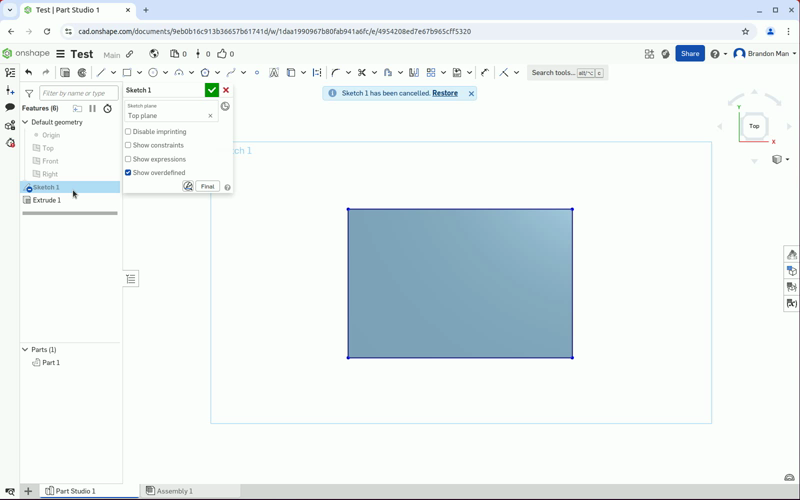
mouse_move(229, 92)
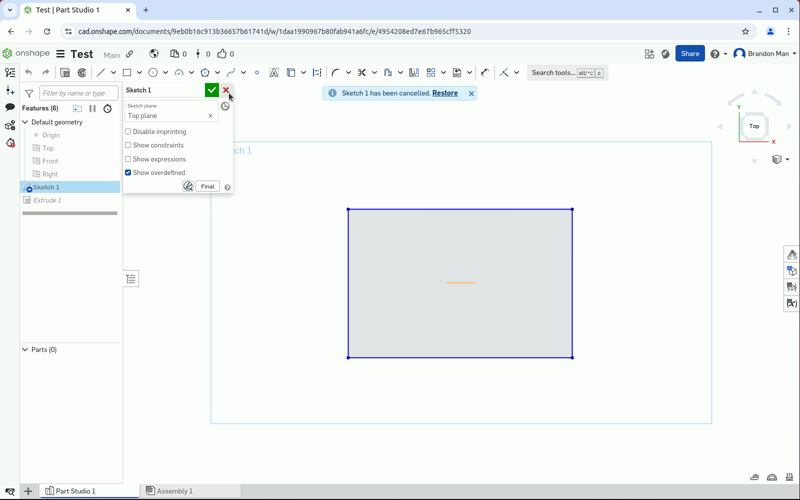
click(229, 92)
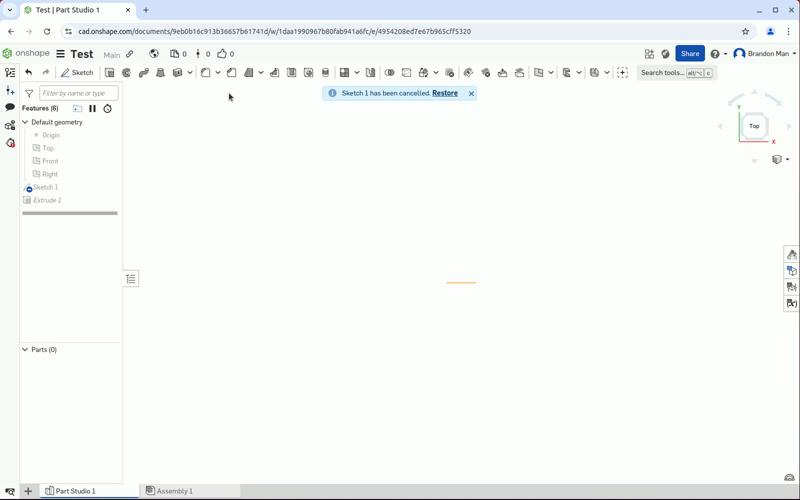
mouse_move(541, 75)
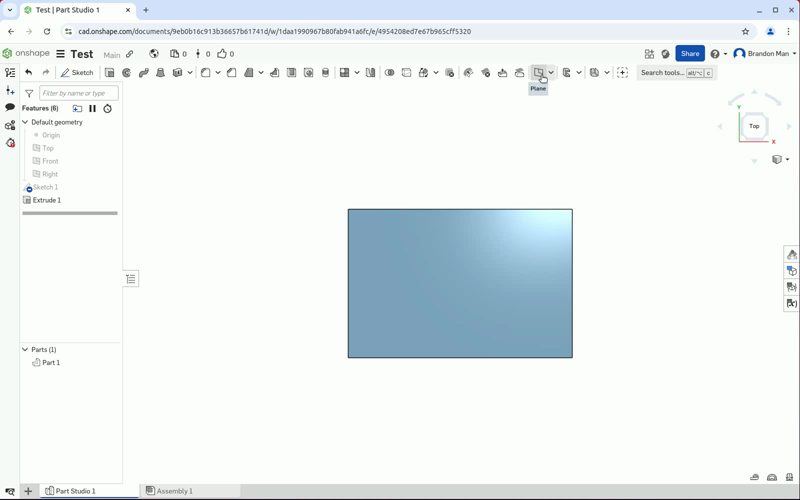
click(541, 75)
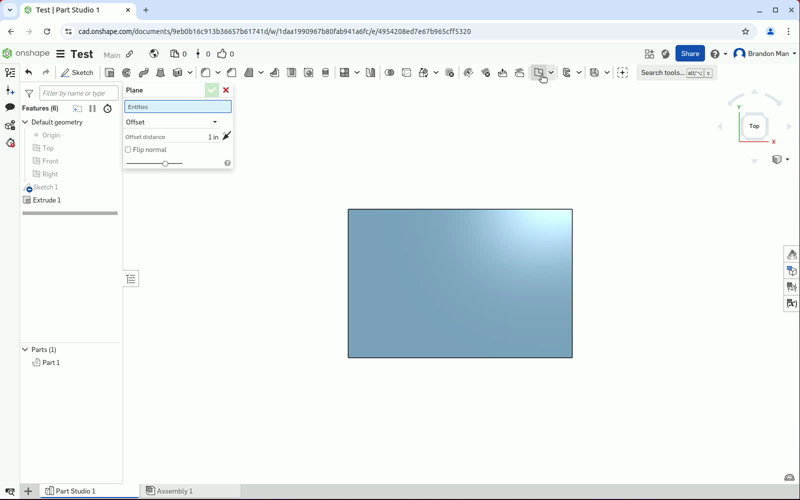
mouse_move(73, 150)
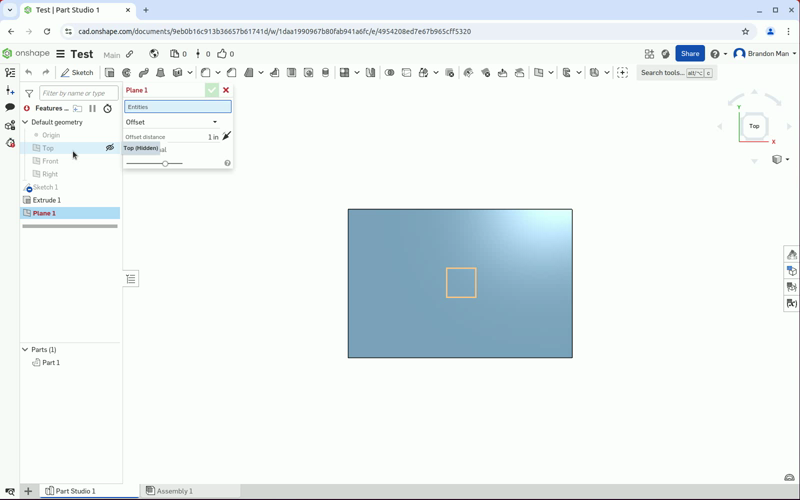
click(73, 150)
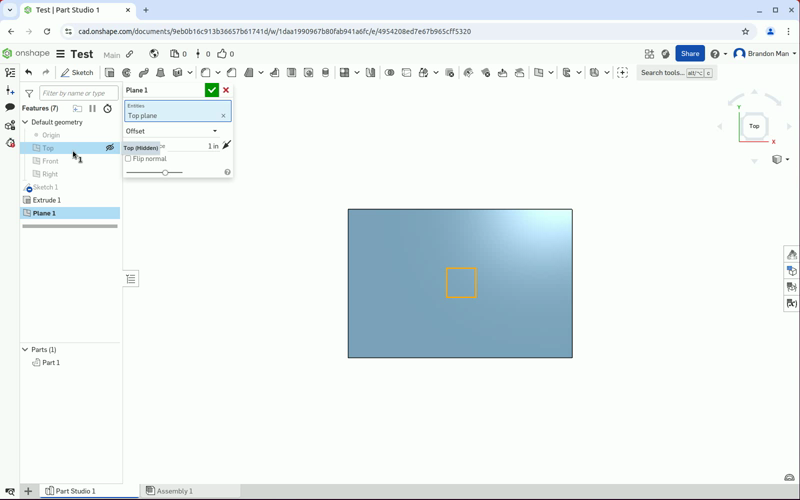
key(tab, 2)
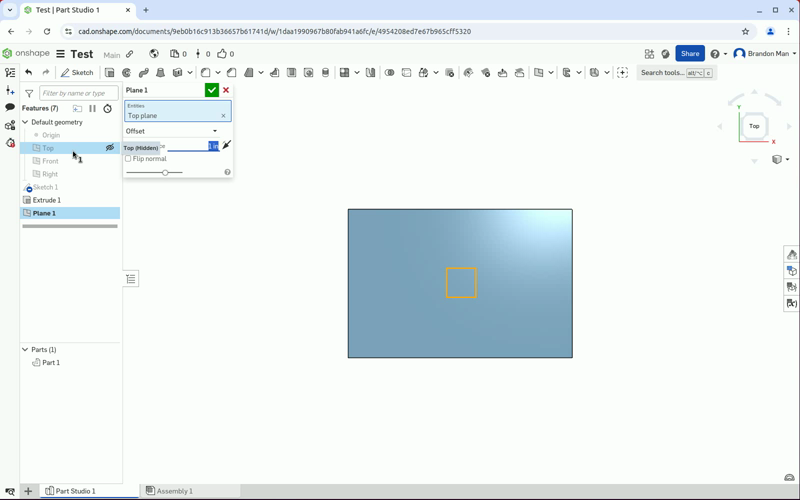
text(3.143)
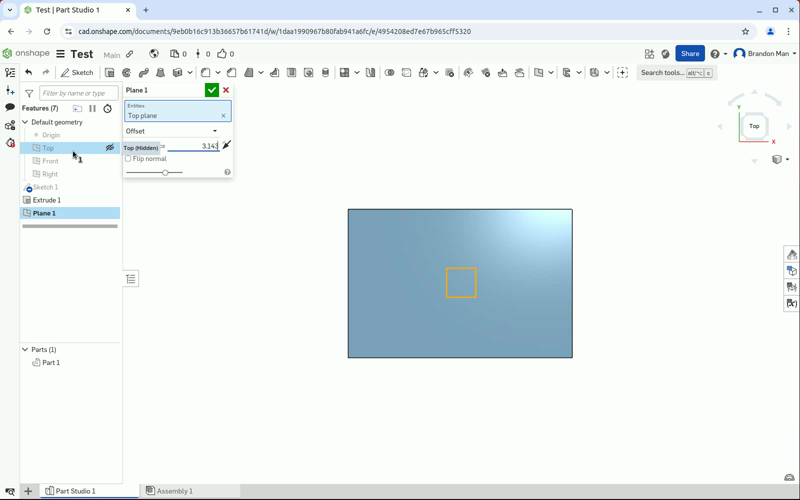
key(enter, 2)
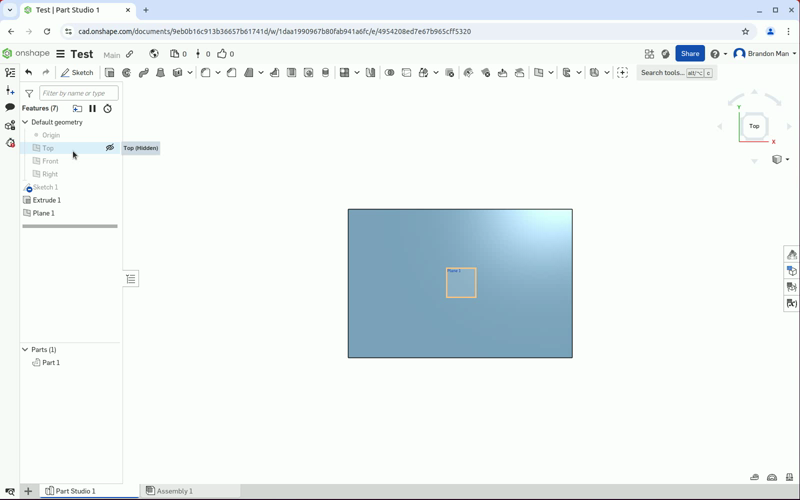
key(shift+s)
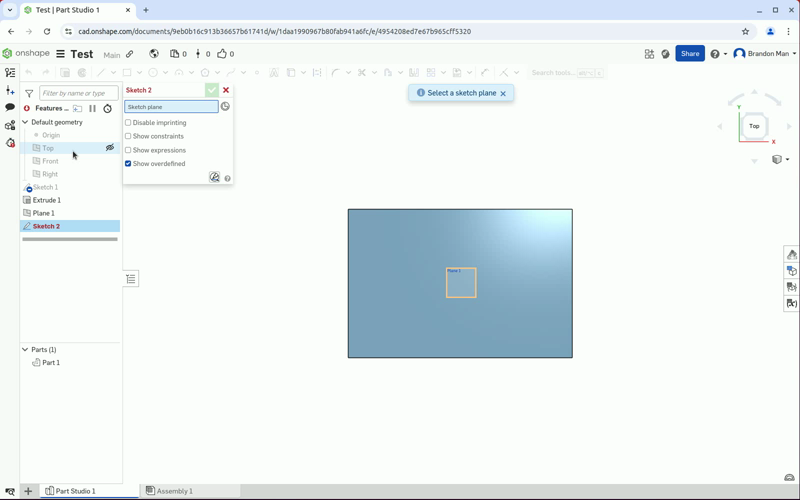
mouse_move(73, 215)
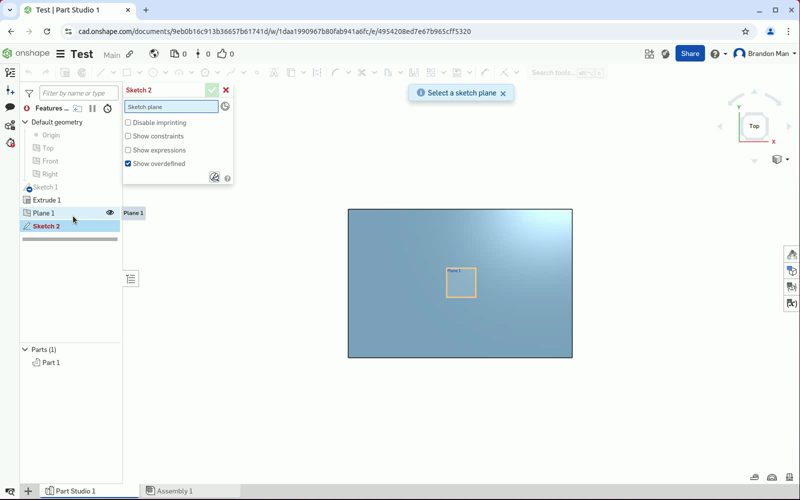
click(73, 215)
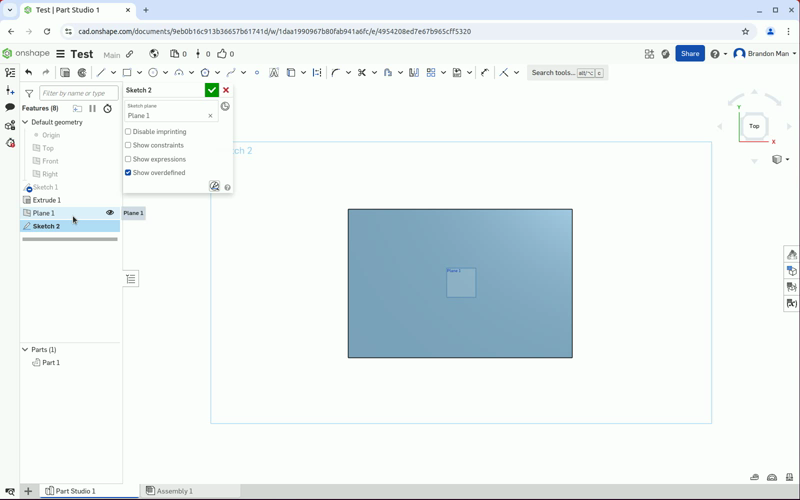
mouse_move(73, 352)
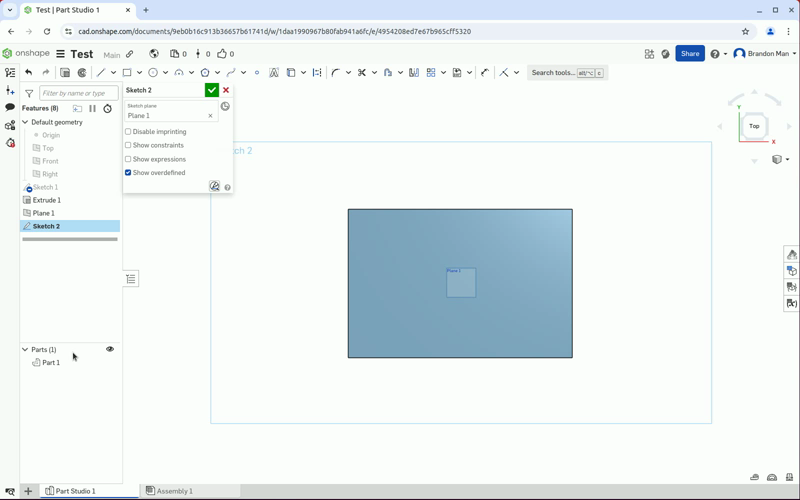
key(y)
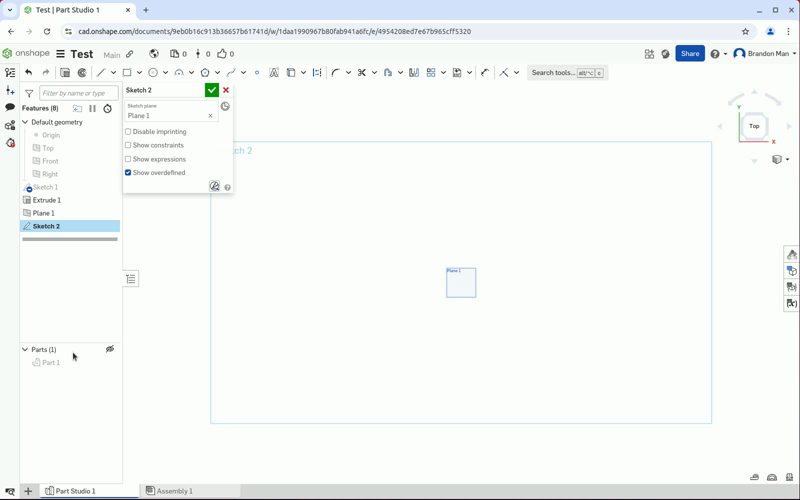
key(c)
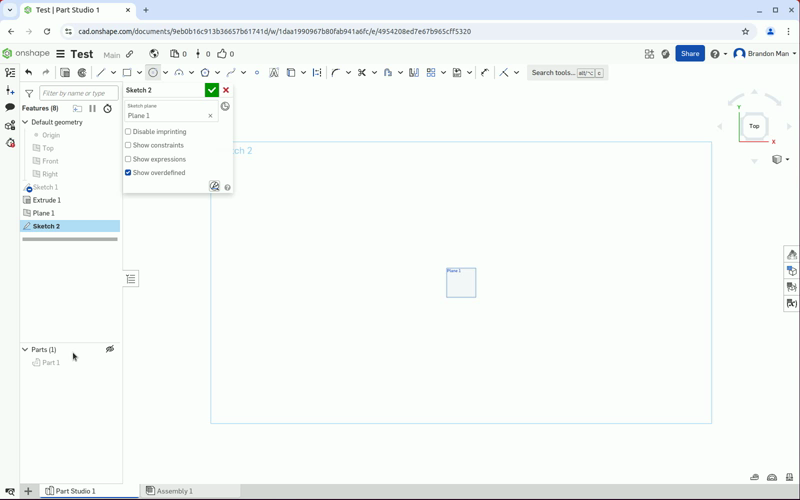
key_down(shift)
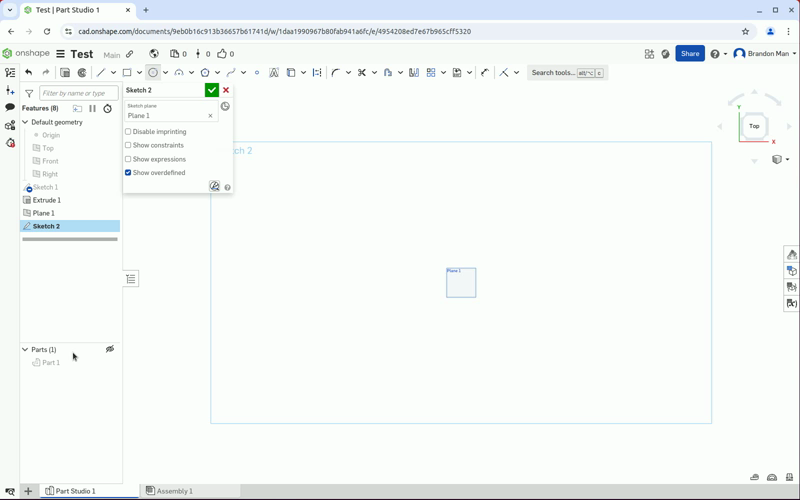
mouse_move(401, 238)
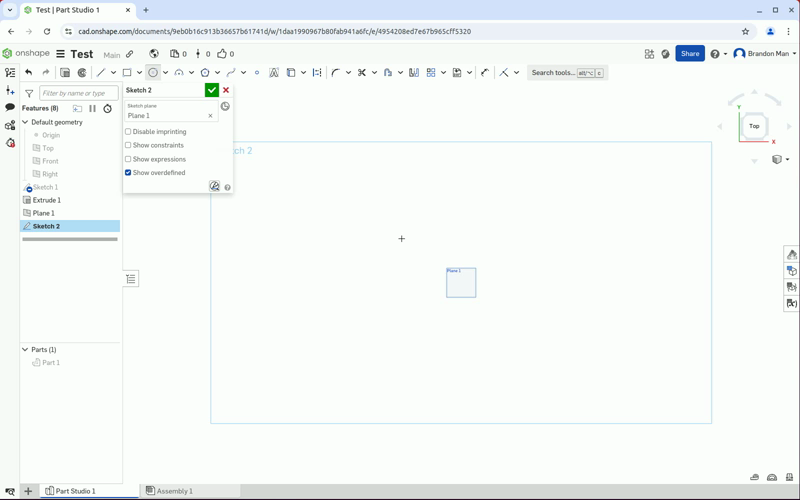
click(401, 238)
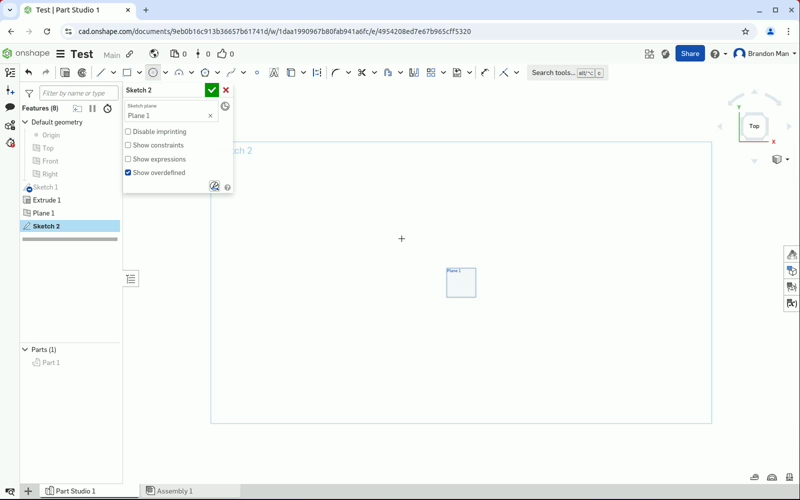
key_up(shift)
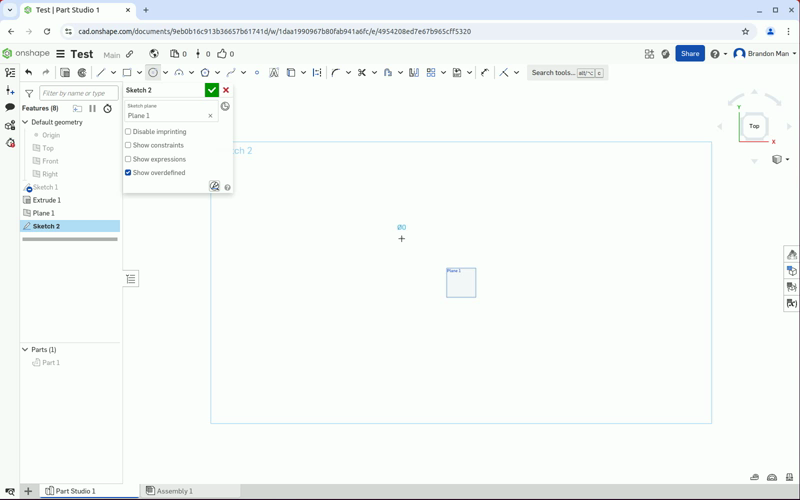
mouse_move(413, 238)
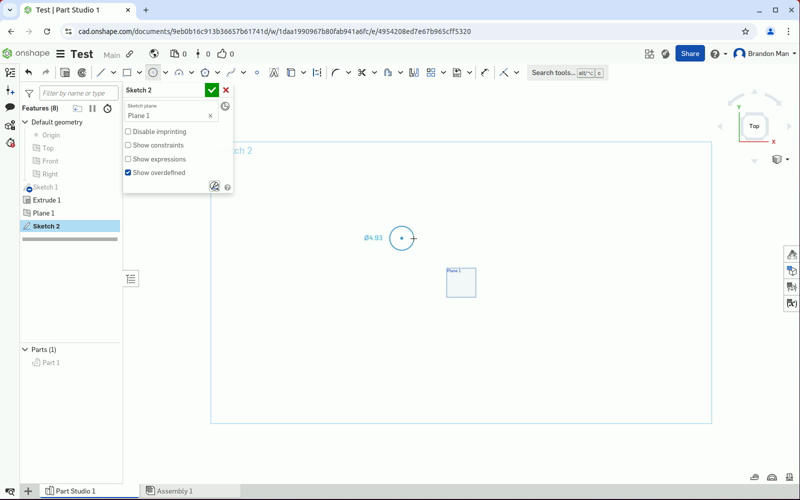
click(413, 238)
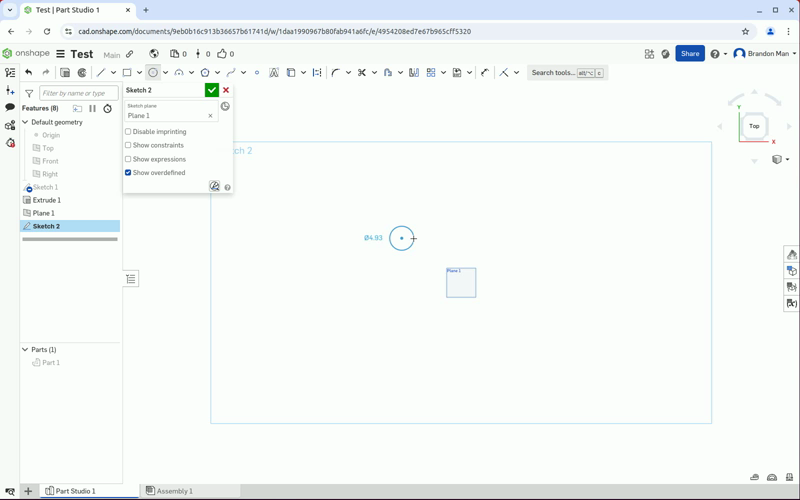
key(esc)
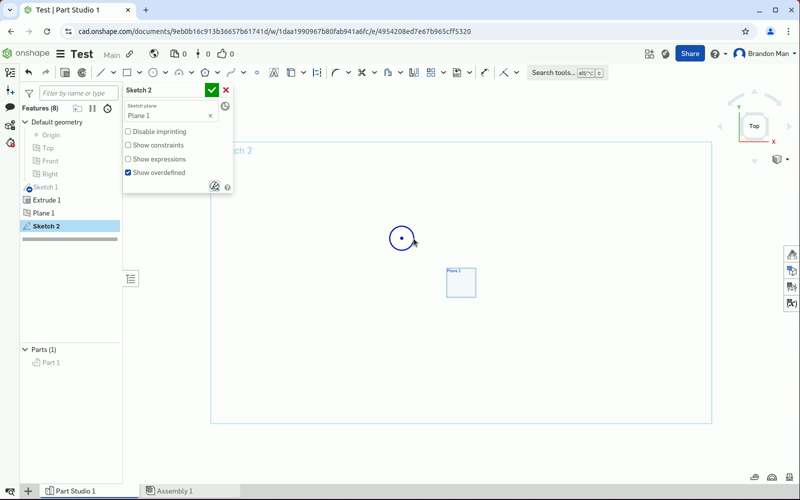
mouse_move(394, 243)
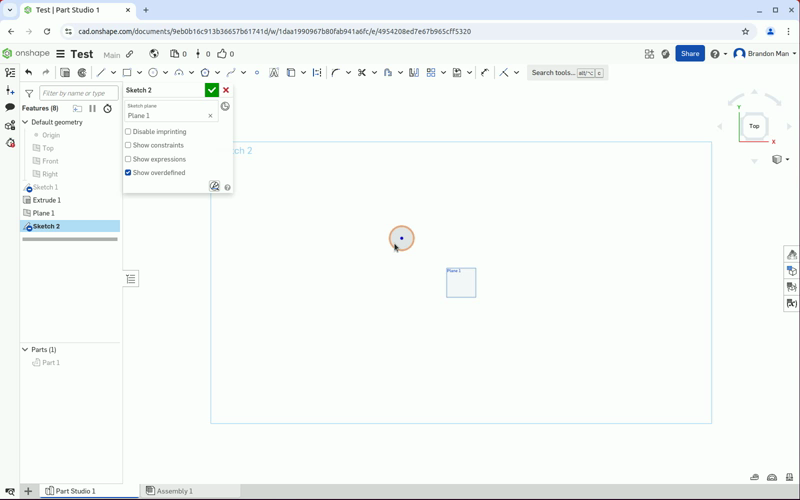
scroll(6)
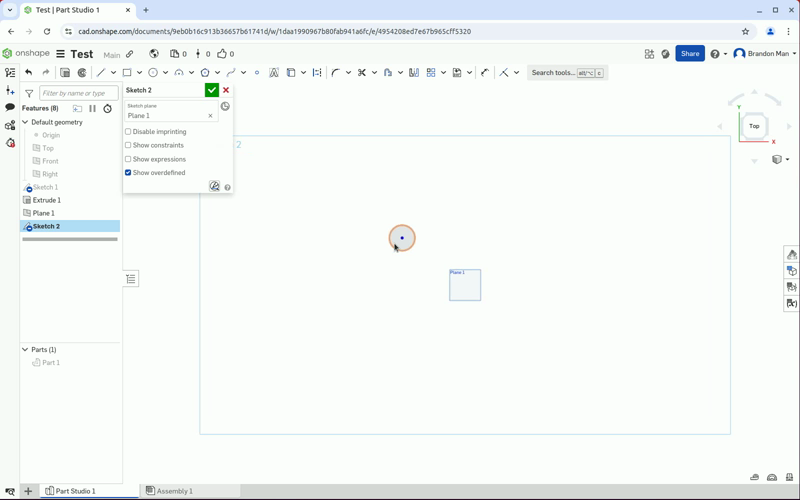
scroll(6)
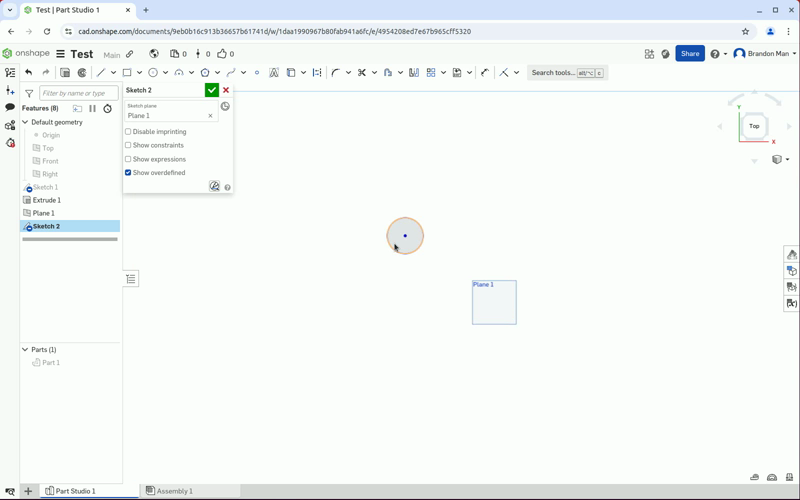
scroll(6)
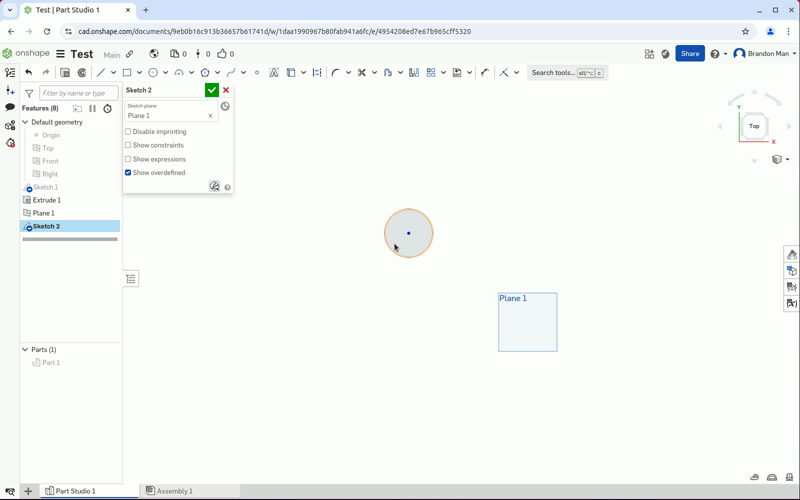
scroll(6)
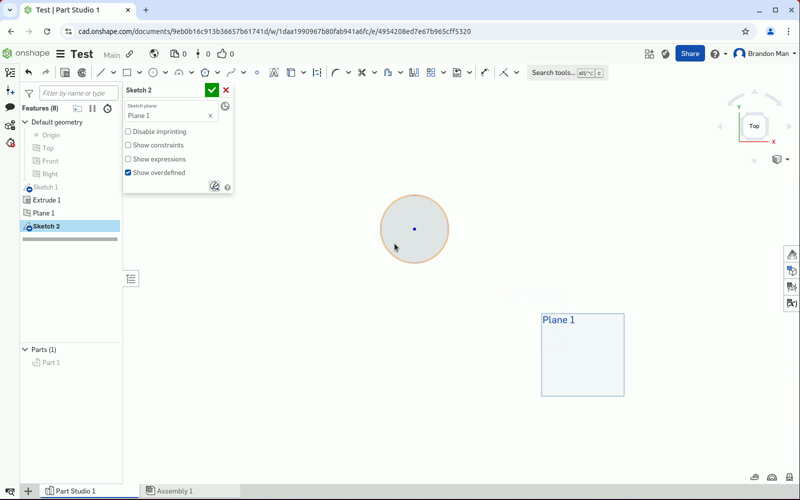
scroll(6)
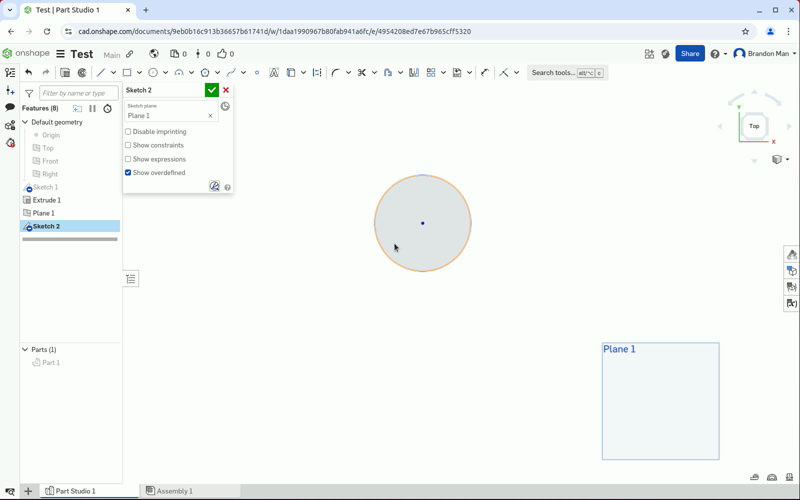
scroll(6)
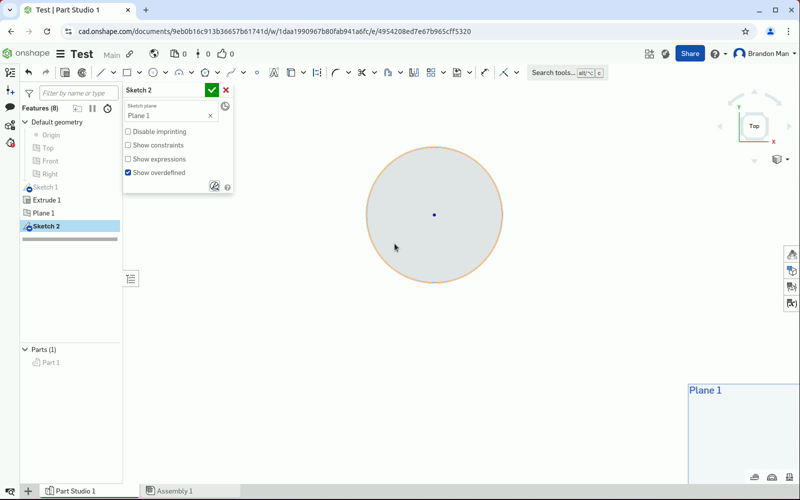
scroll(6)
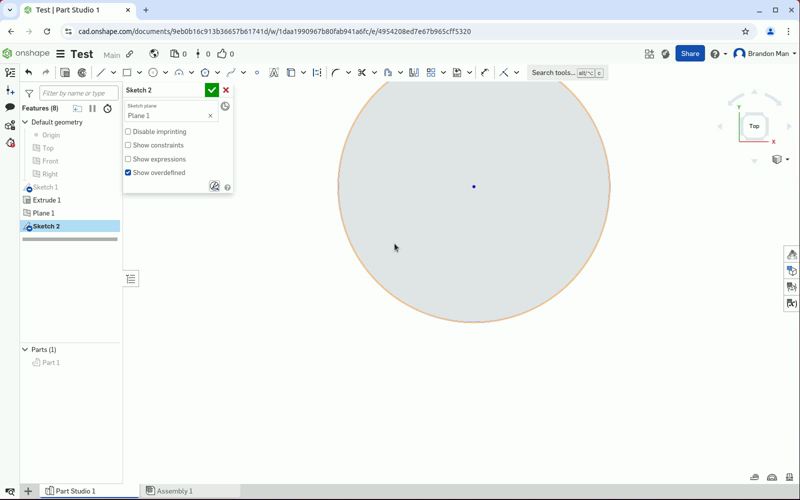
click(394, 243)
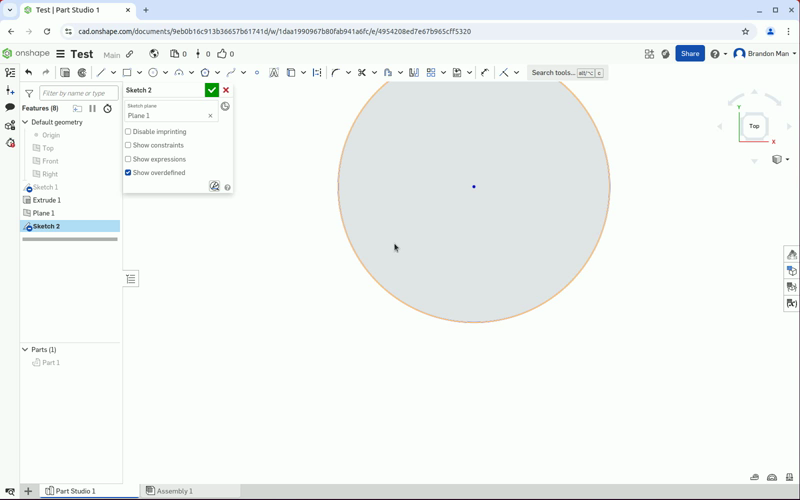
scroll(-6)
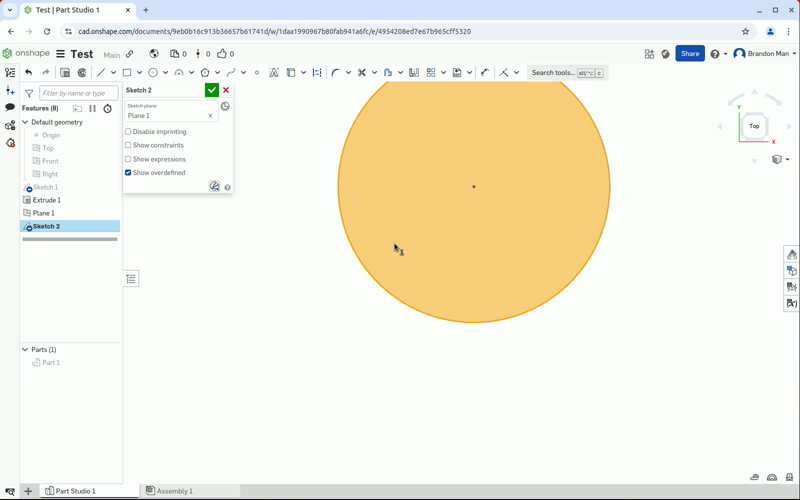
scroll(-6)
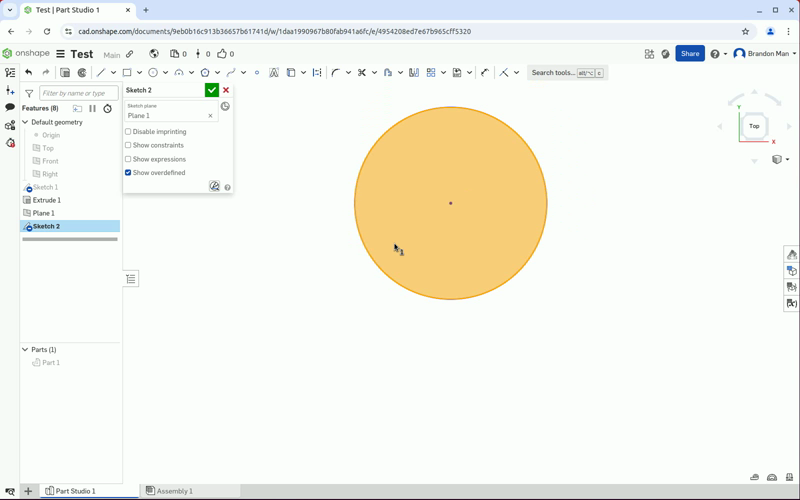
scroll(-6)
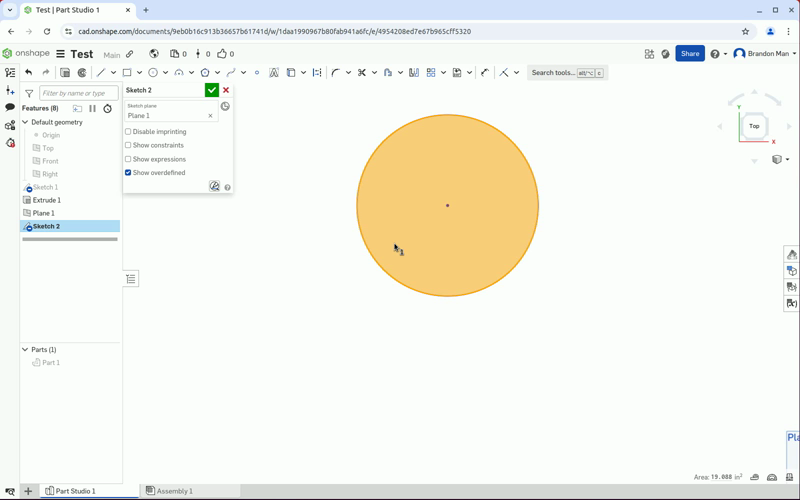
scroll(-6)
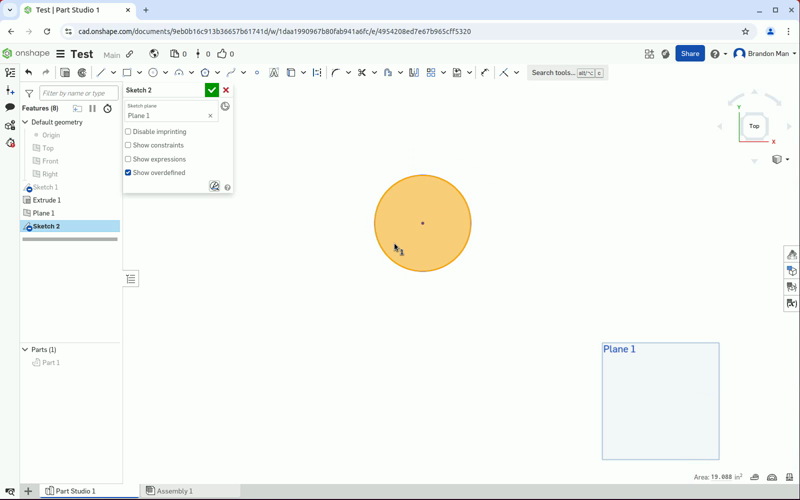
scroll(-6)
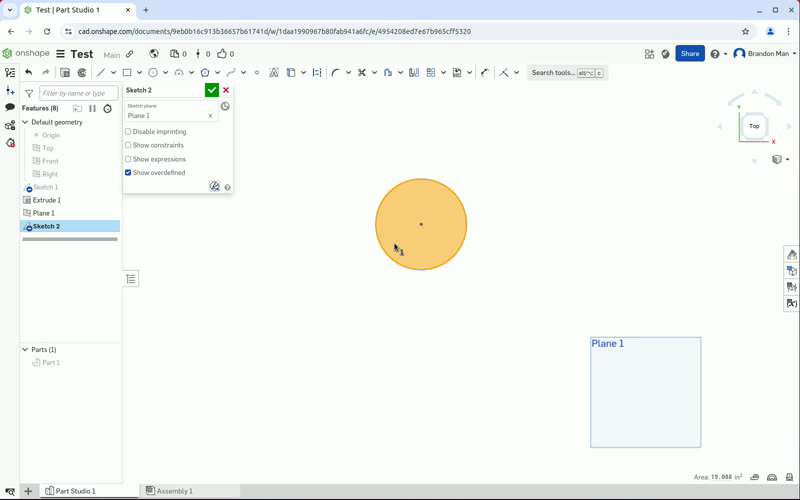
scroll(-6)
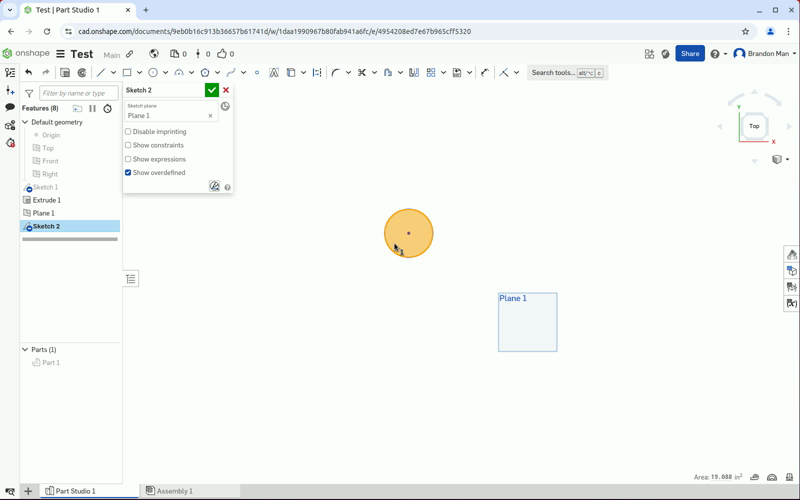
scroll(-6)
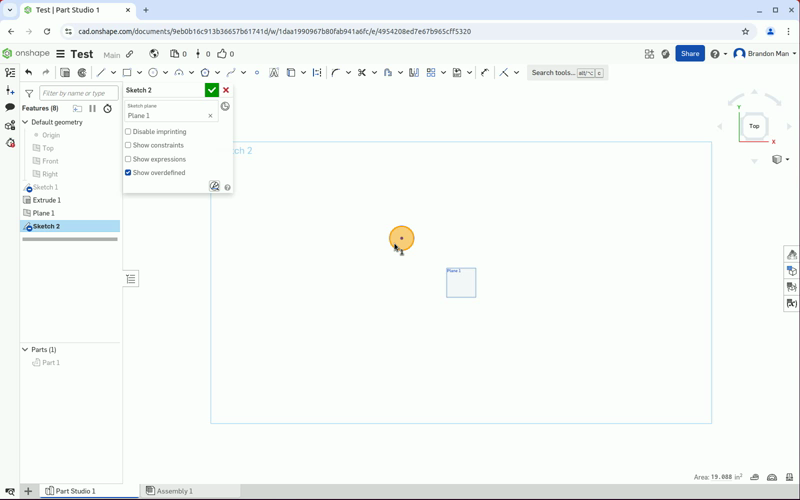
mouse_move(73, 352)
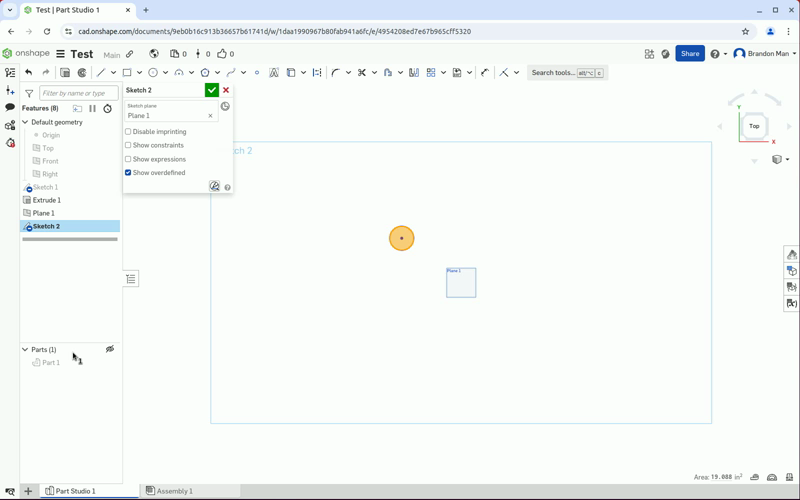
key(shift+y)
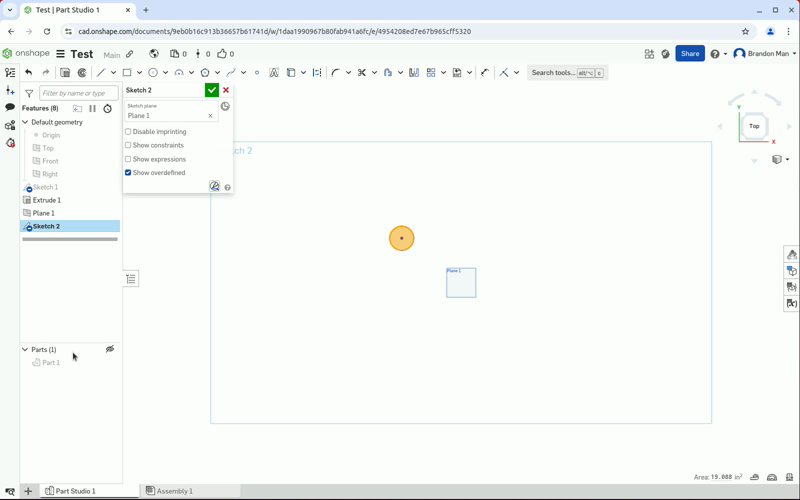
key(shift+e)
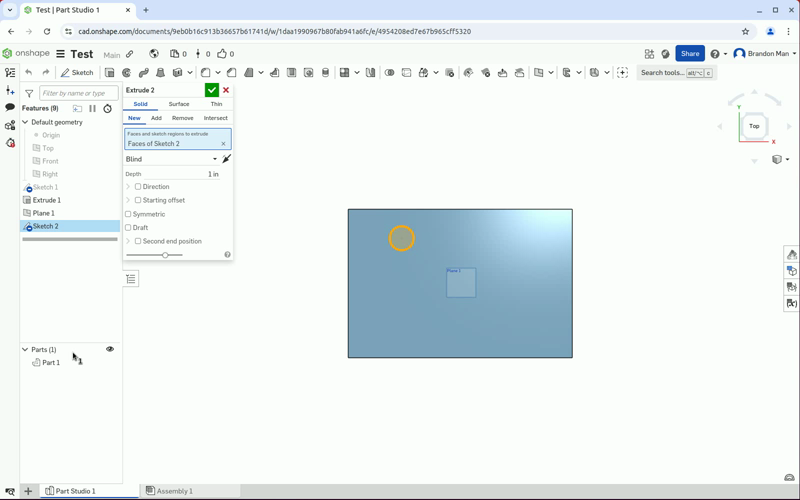
mouse_move(143, 106)
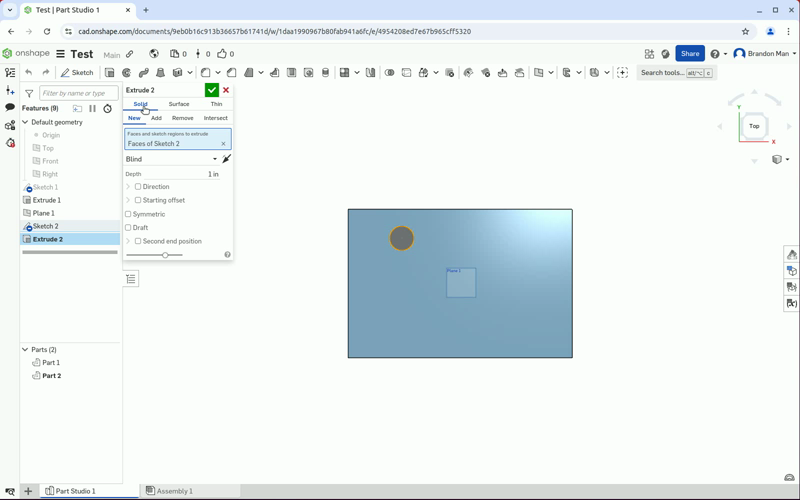
click(143, 106)
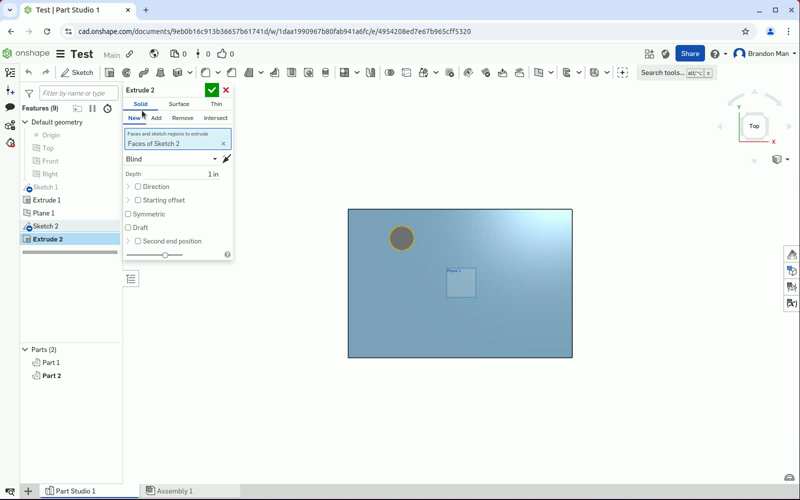
mouse_move(137, 120)
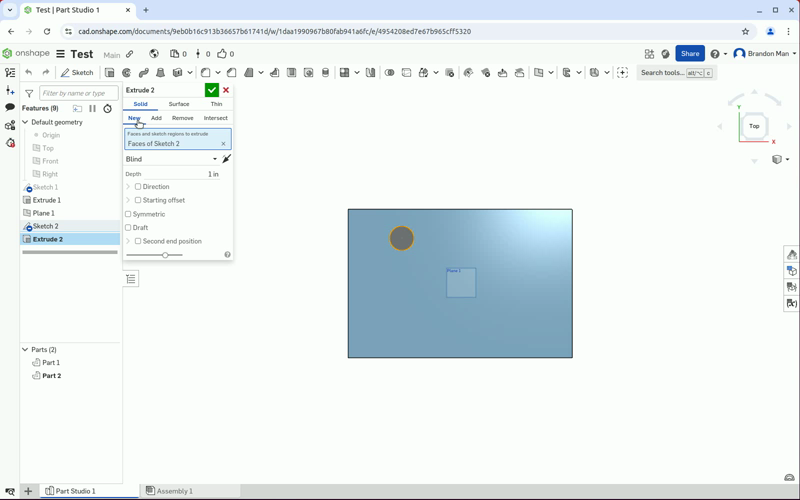
click(137, 120)
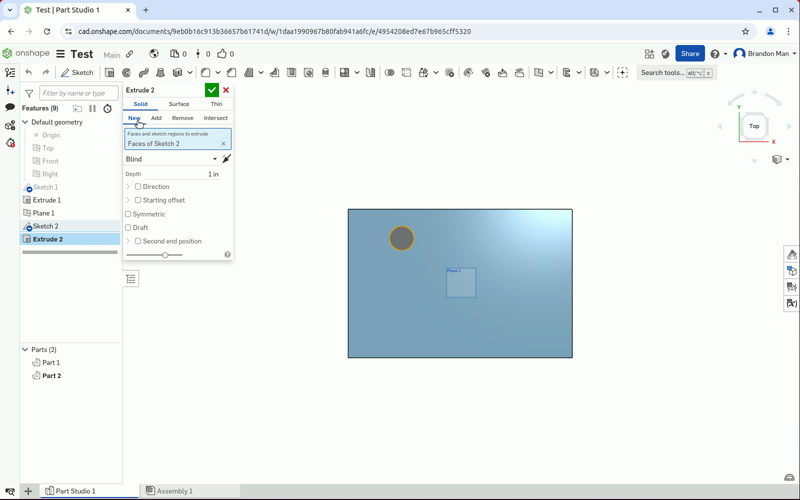
key(tab, 4)
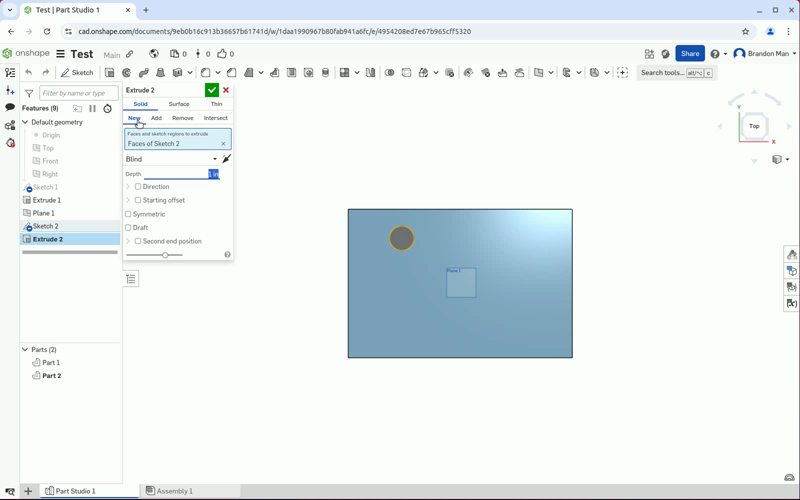
text(15.405)
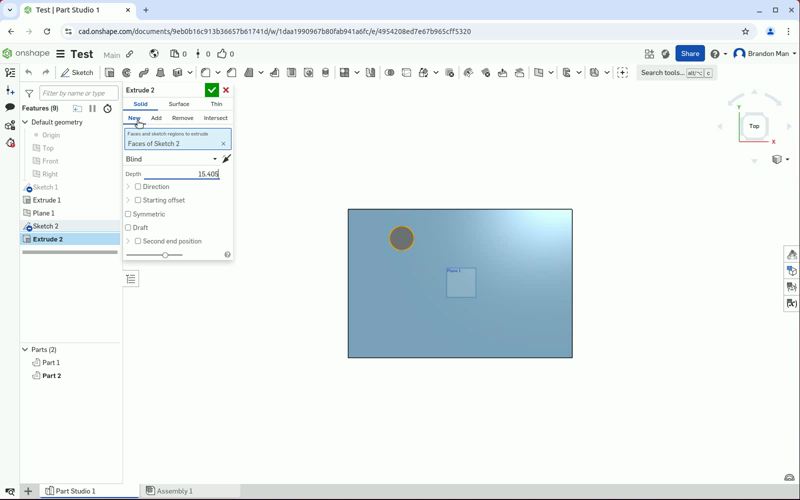
key(enter)
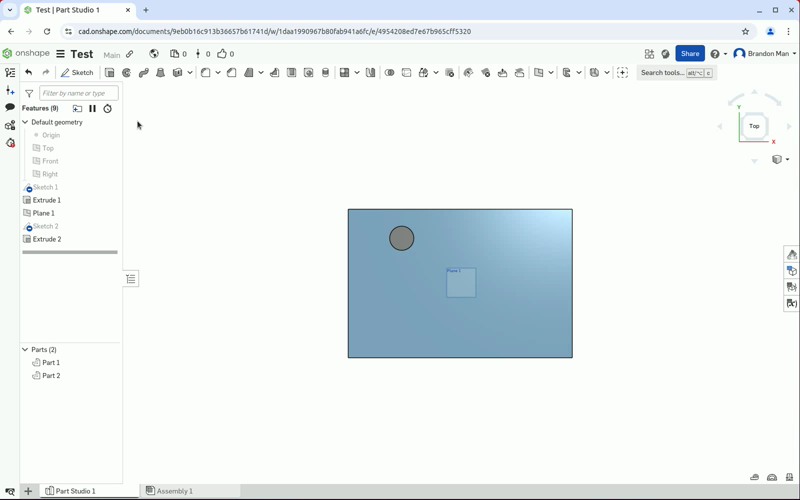
key(shift+h)
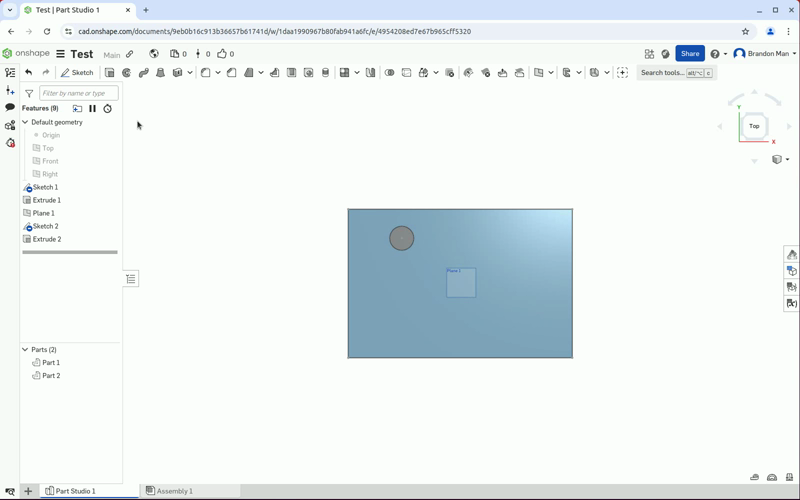
key(shift+h)
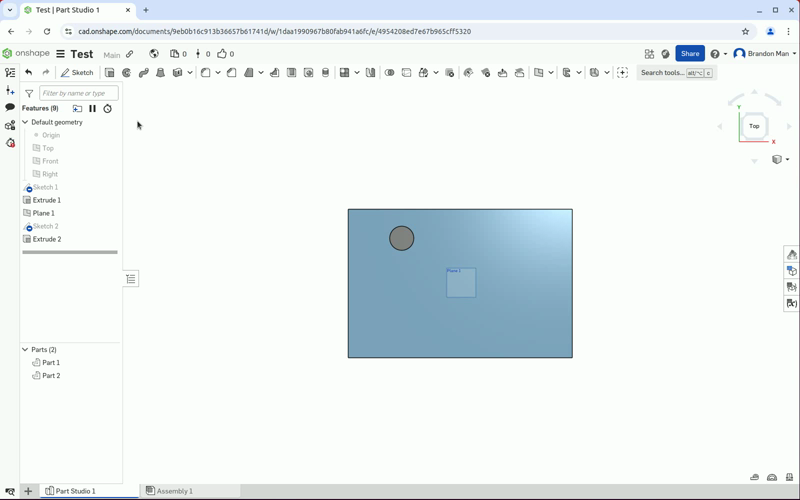
mouse_move(73, 189)
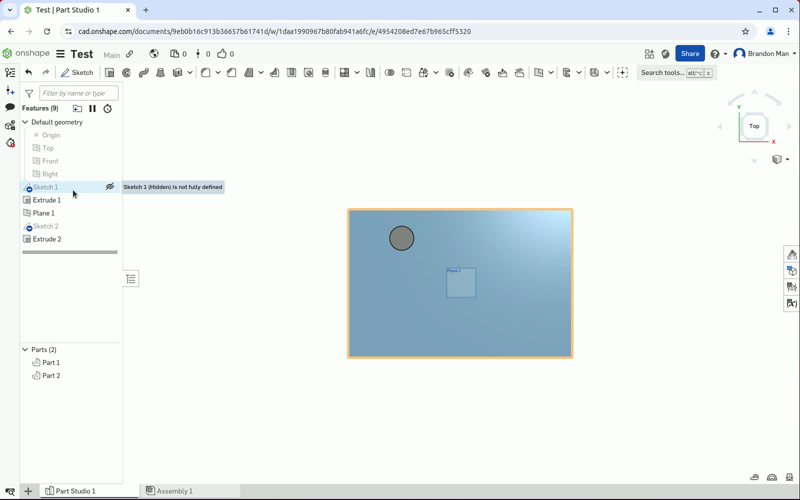
click(73, 189)
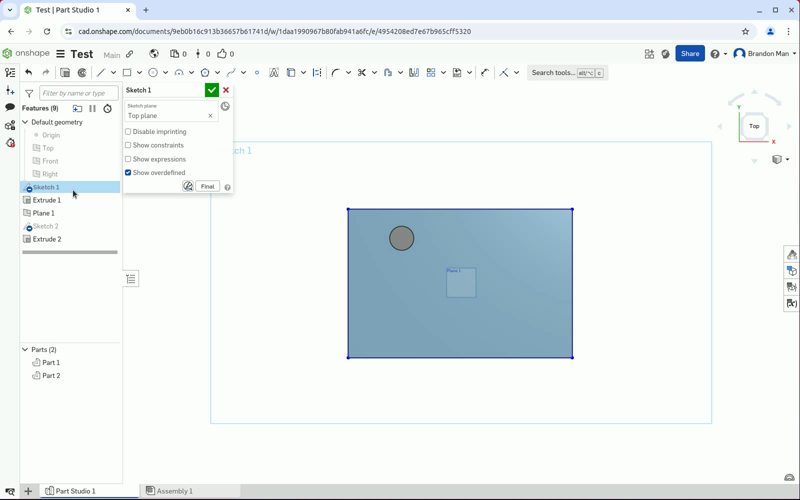
mouse_move(229, 92)
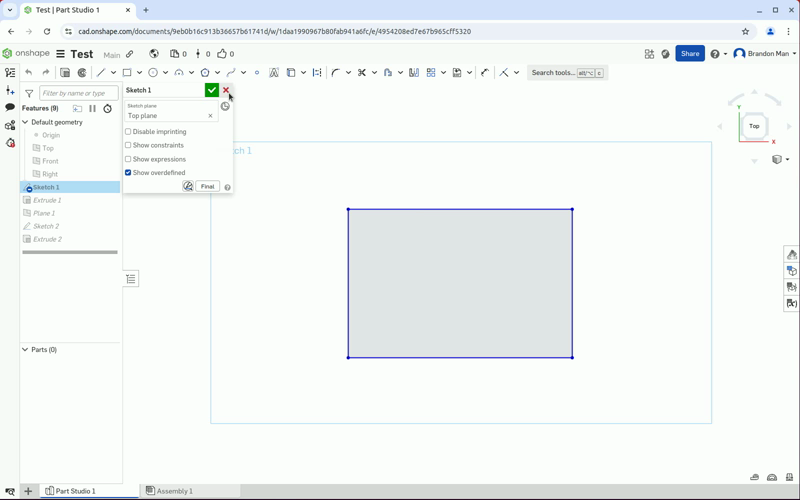
click(229, 92)
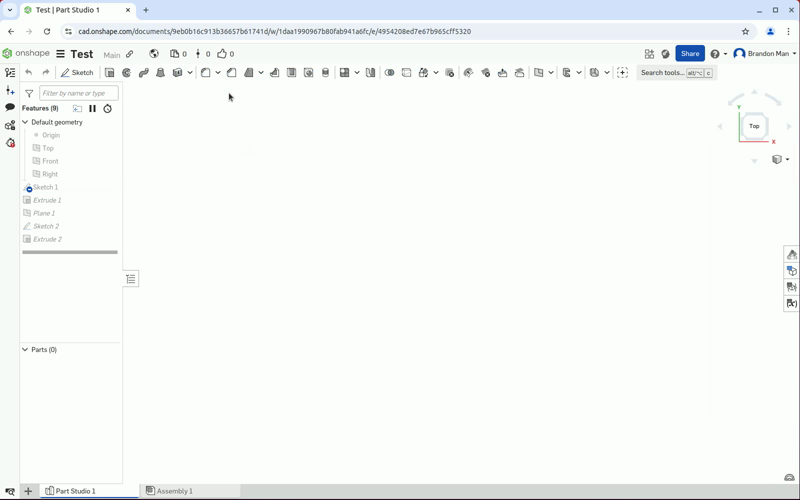
key(shift+s)
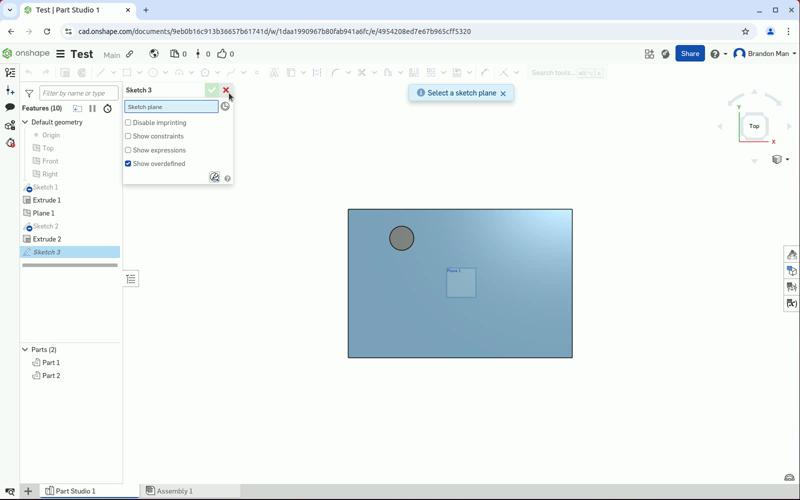
mouse_move(73, 215)
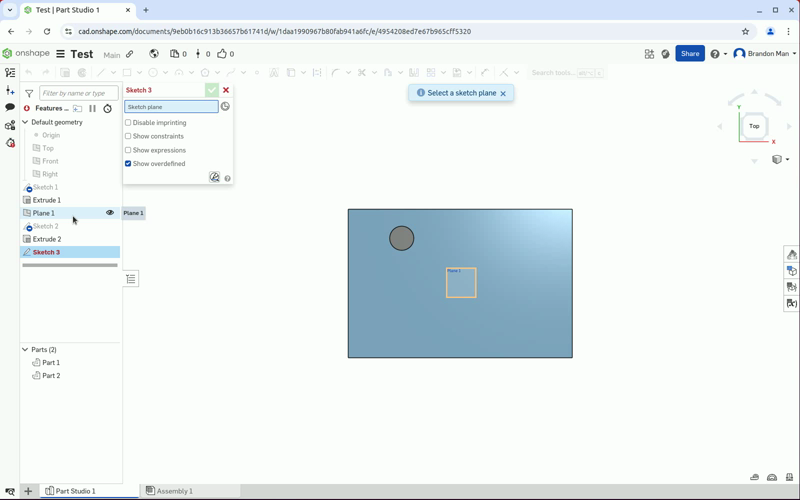
click(73, 215)
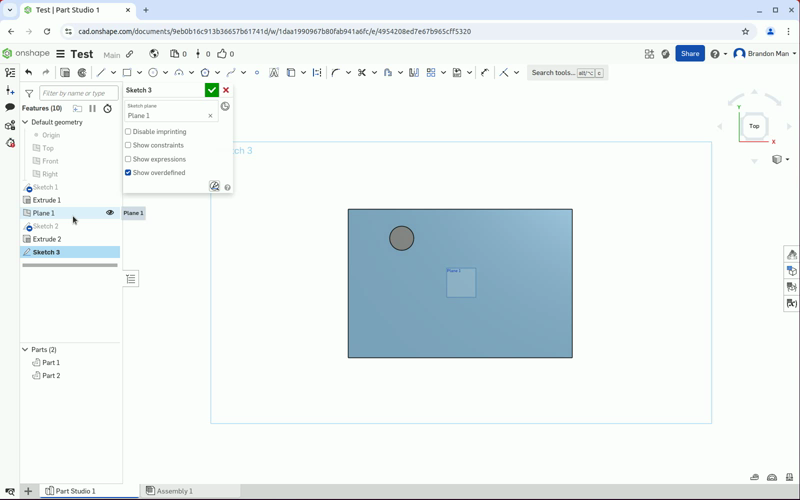
mouse_move(73, 352)
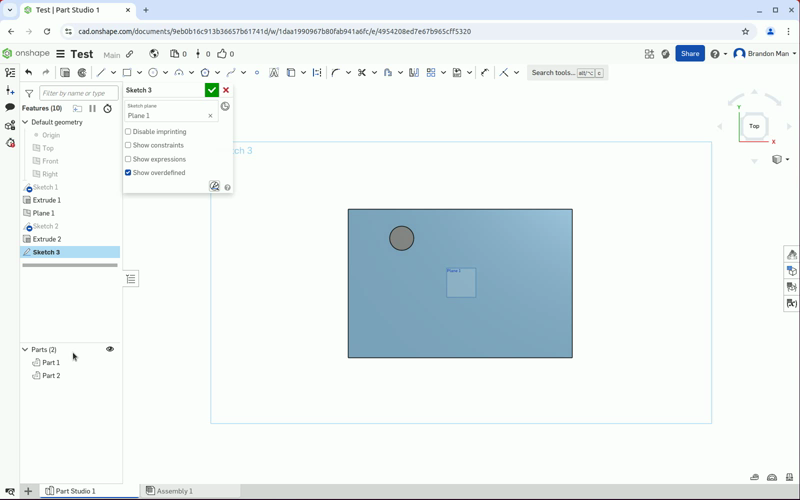
key(y)
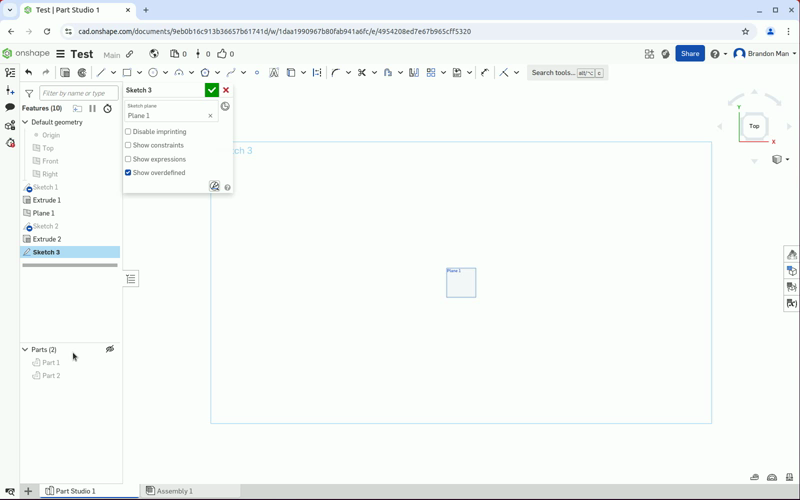
key(c)
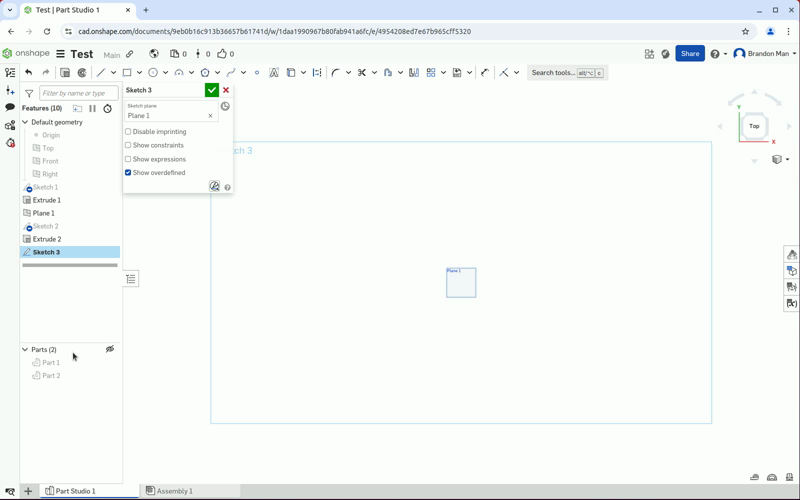
key_down(shift)
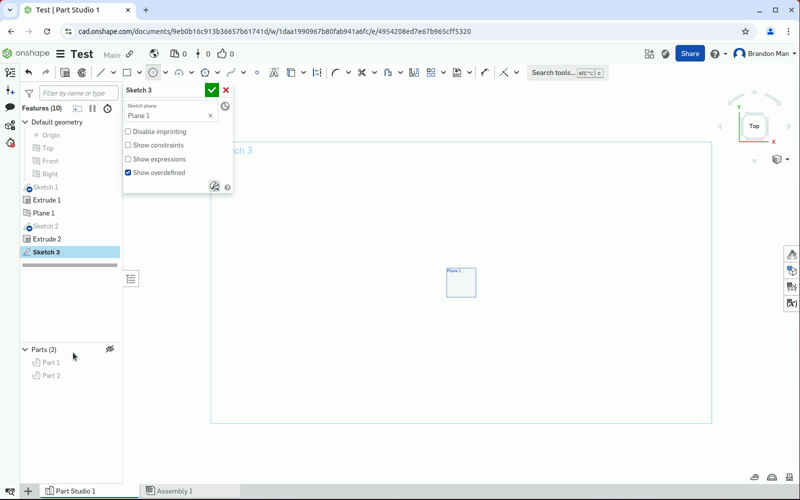
mouse_move(401, 327)
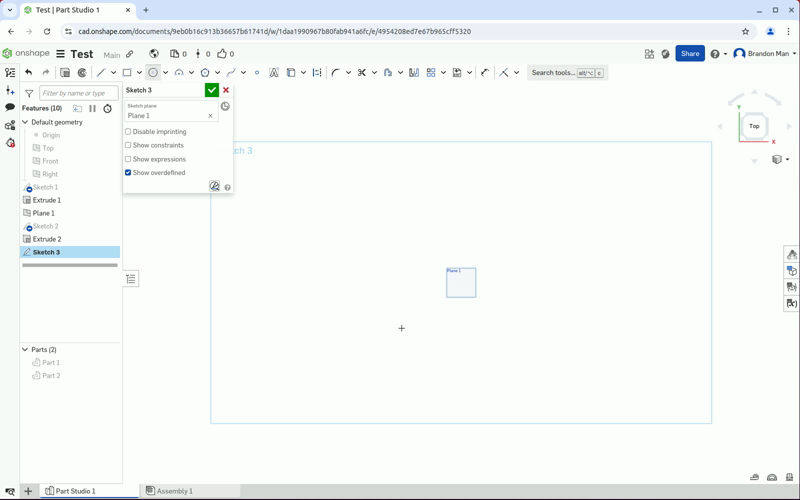
click(401, 327)
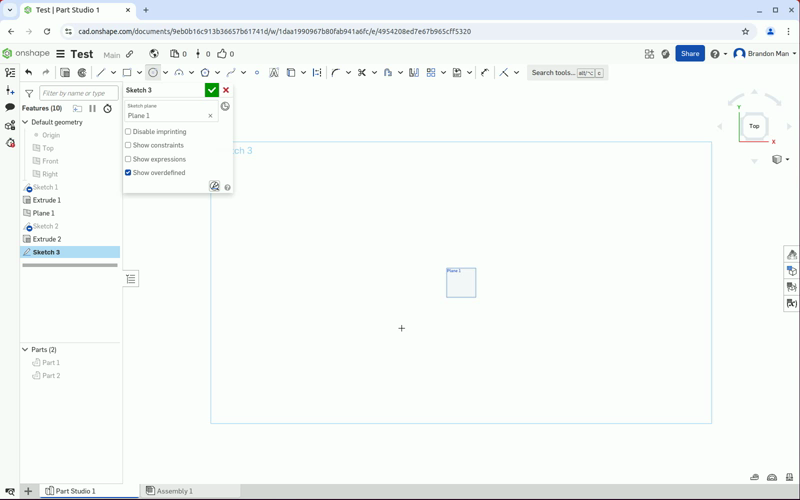
key_up(shift)
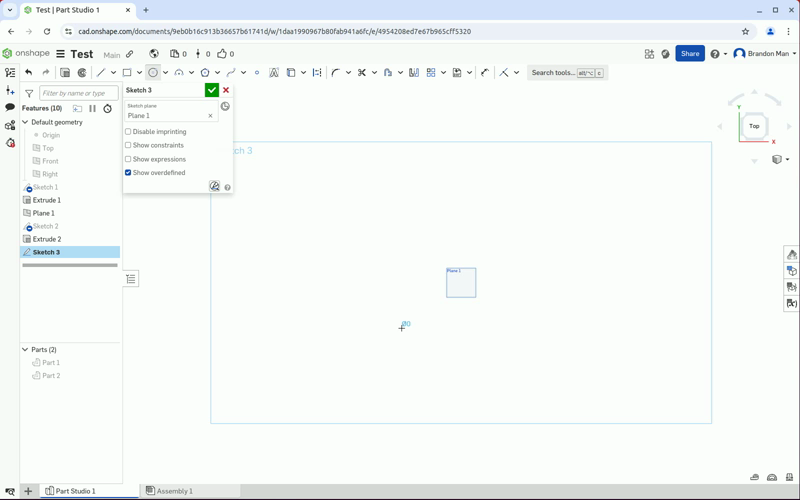
mouse_move(413, 327)
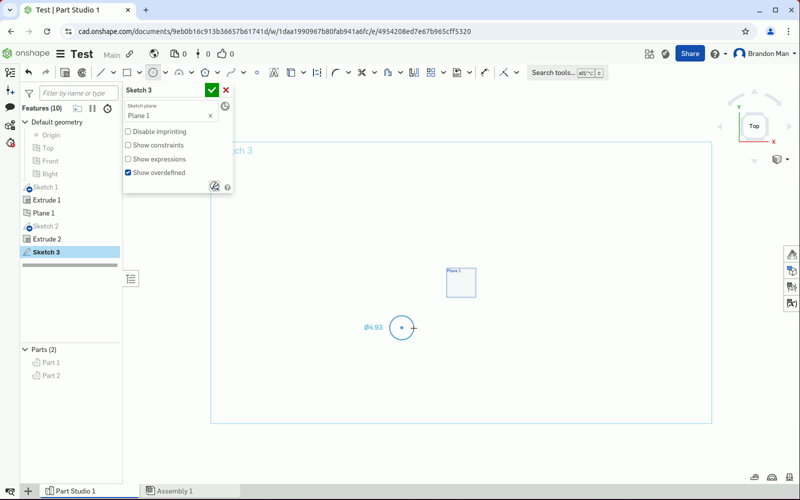
click(413, 327)
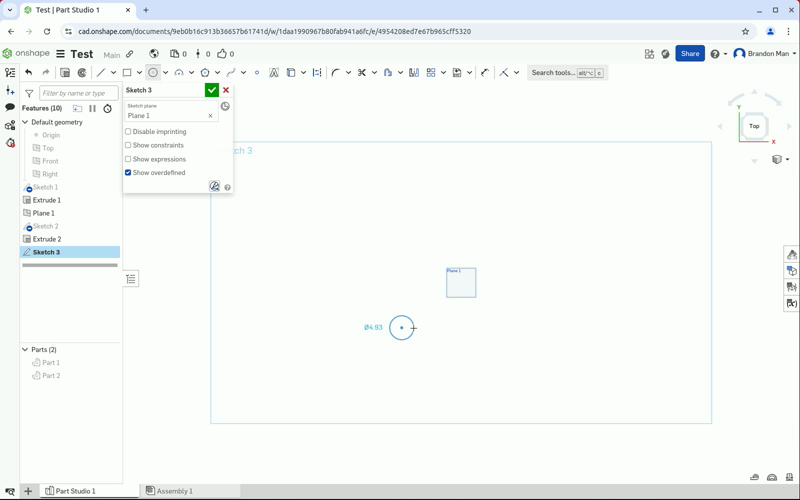
key(esc)
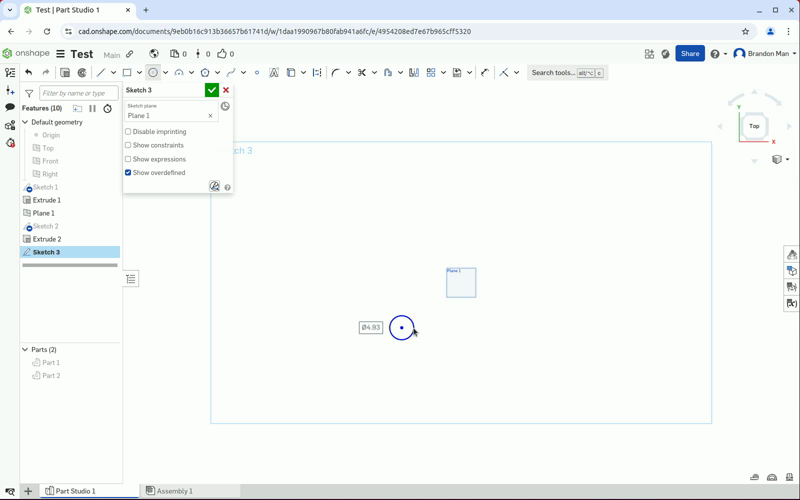
mouse_move(402, 319)
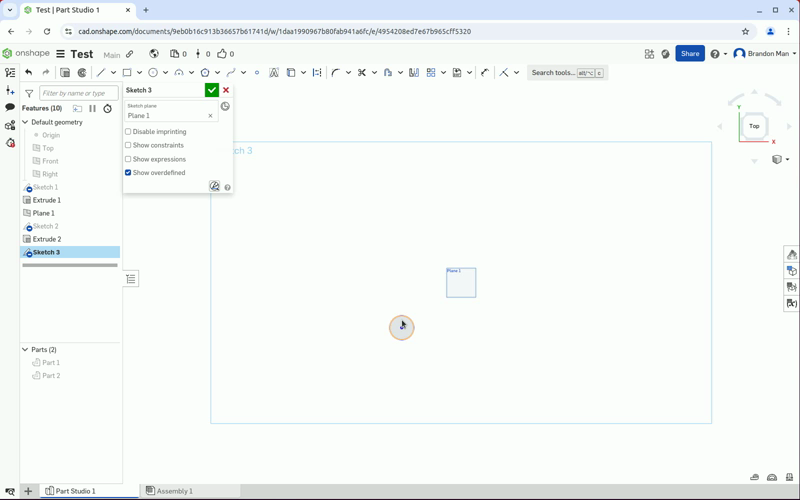
scroll(6)
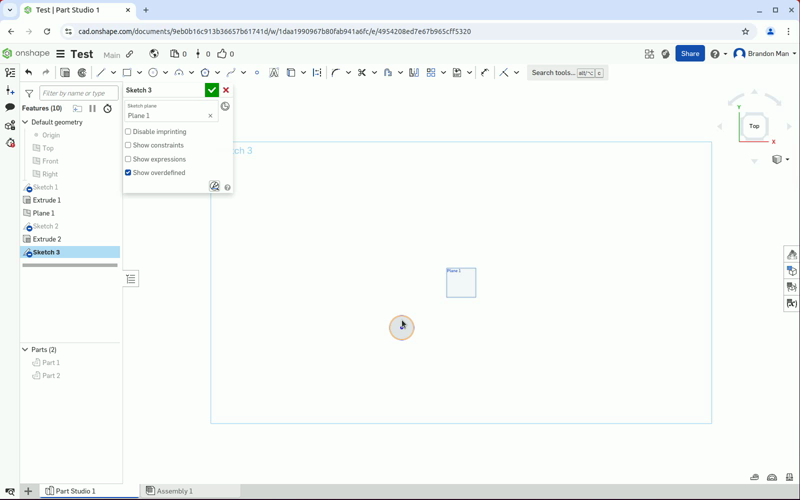
scroll(6)
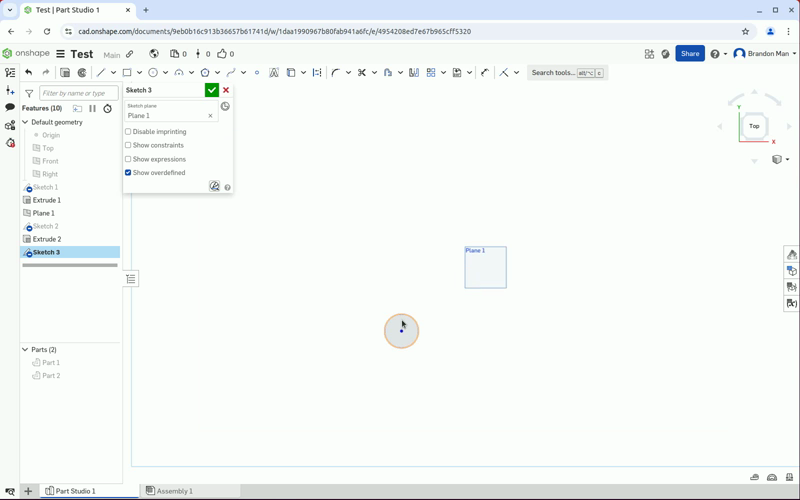
scroll(6)
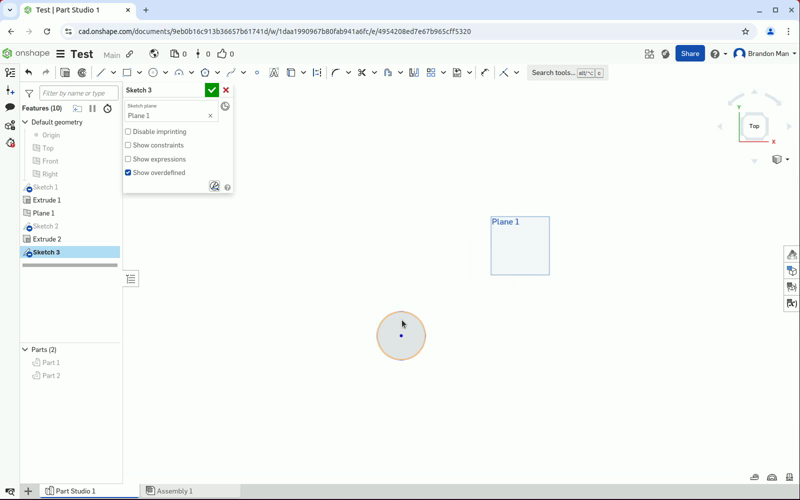
scroll(6)
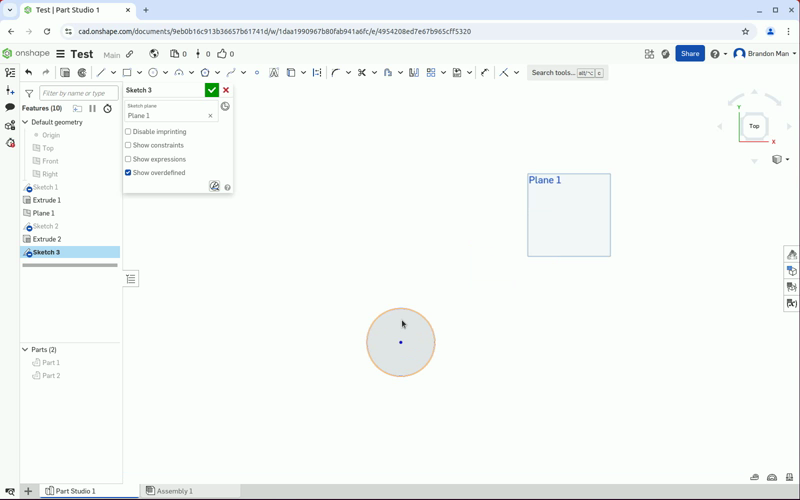
scroll(6)
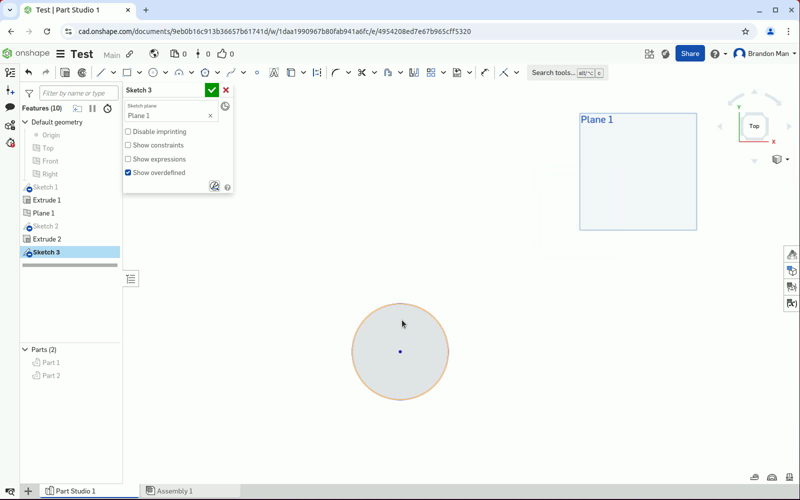
scroll(6)
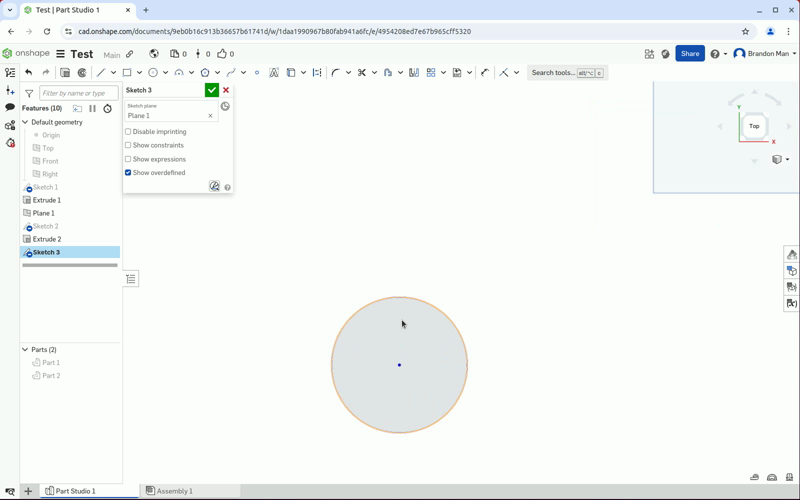
scroll(6)
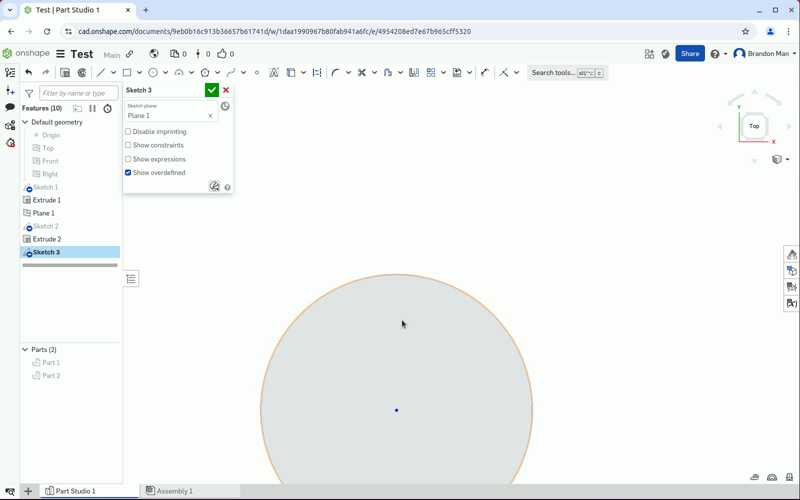
click(402, 319)
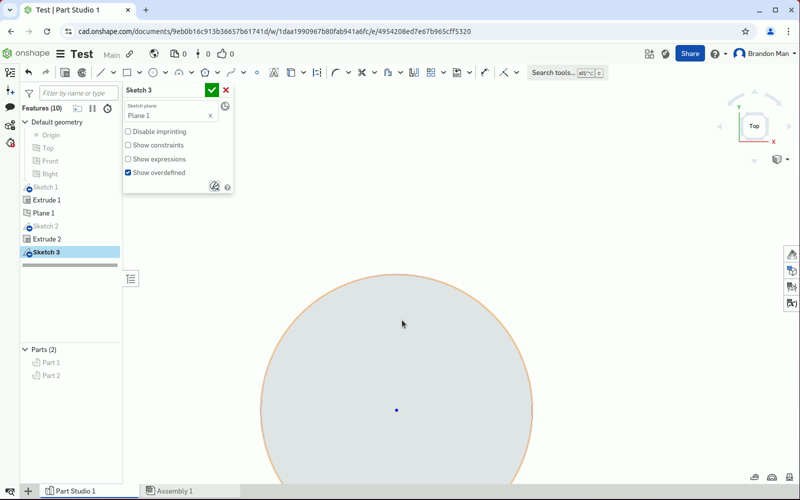
scroll(-6)
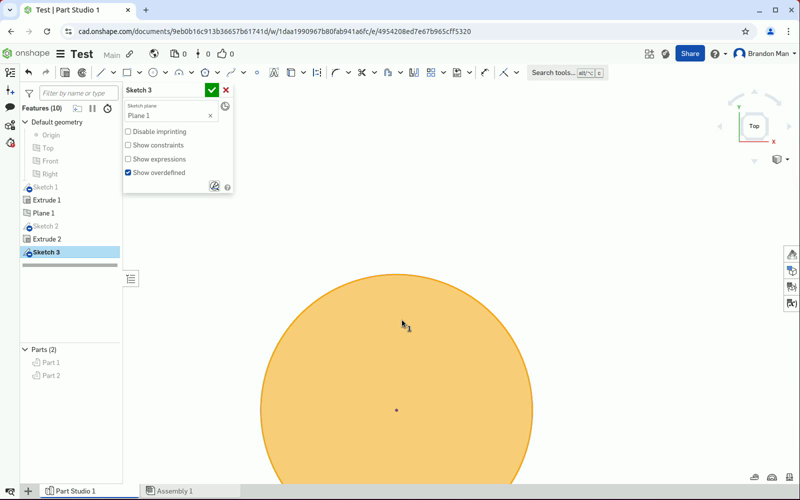
scroll(-6)
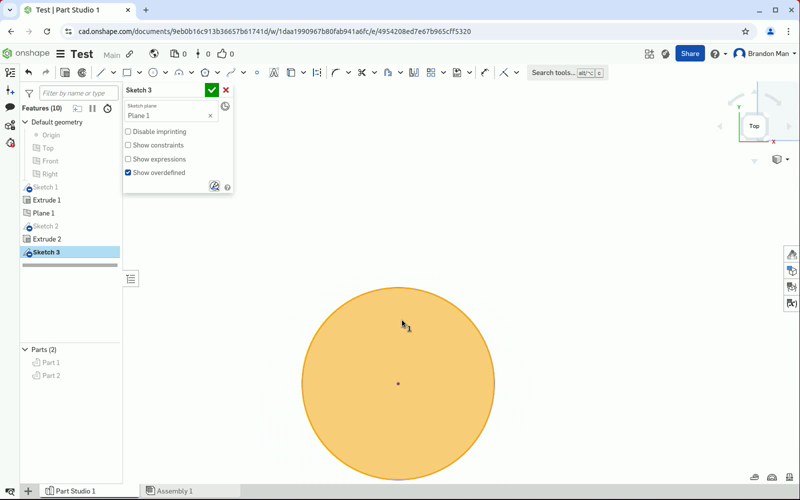
scroll(-6)
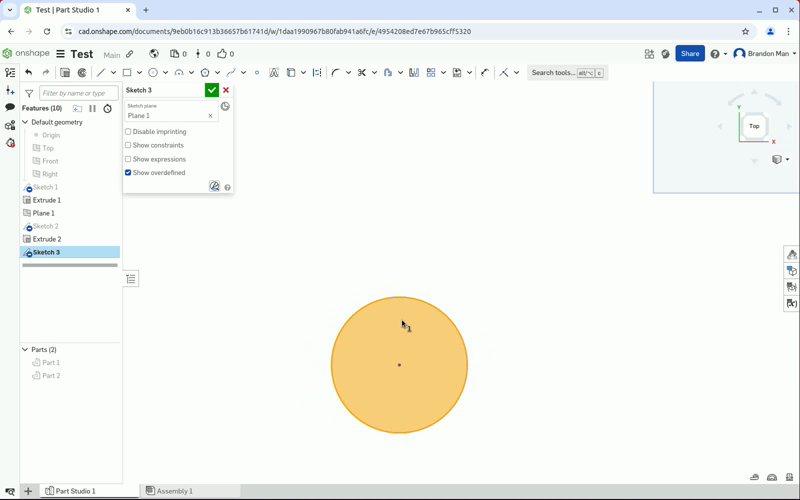
scroll(-6)
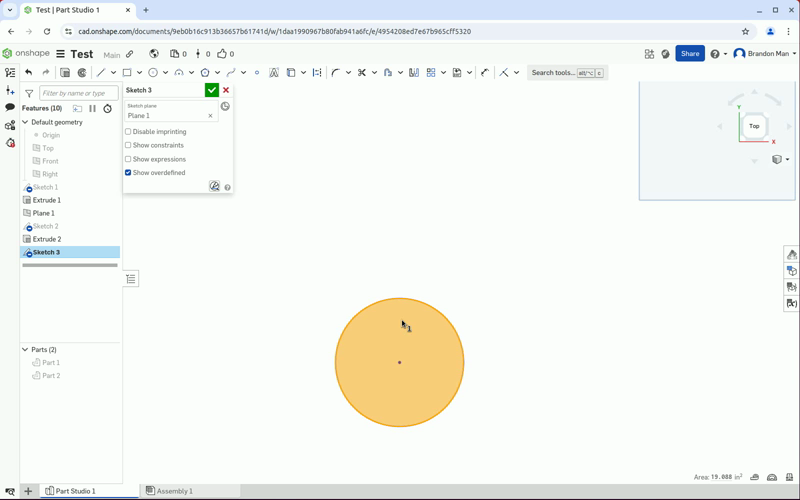
scroll(-6)
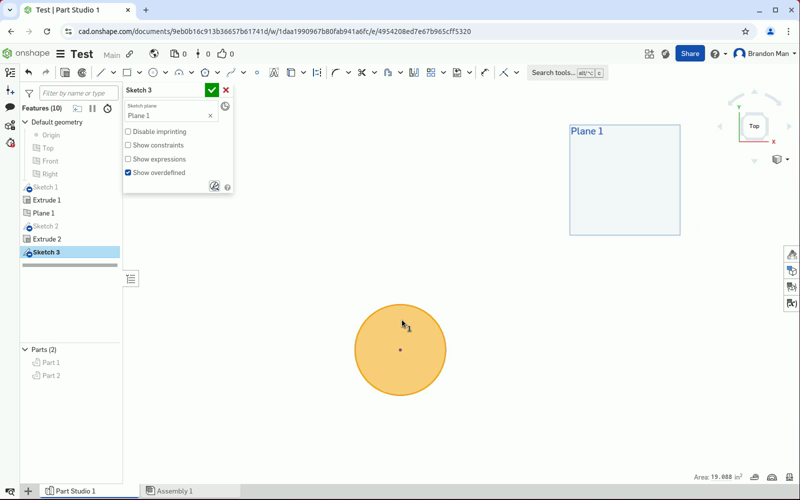
scroll(-6)
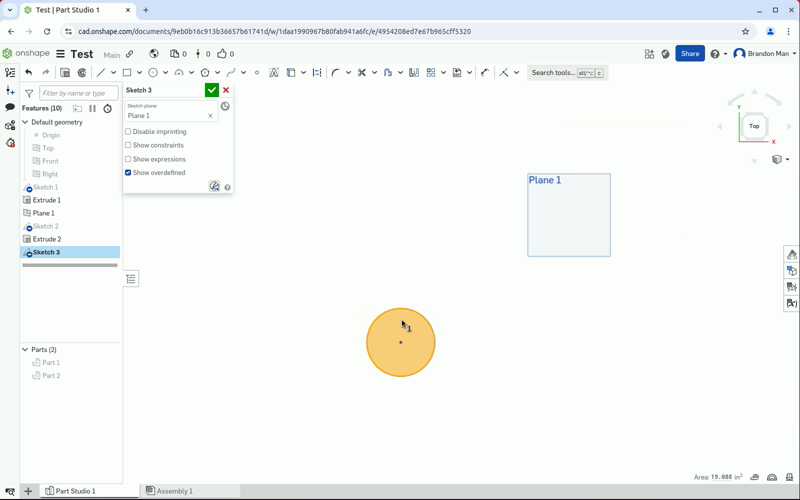
scroll(-6)
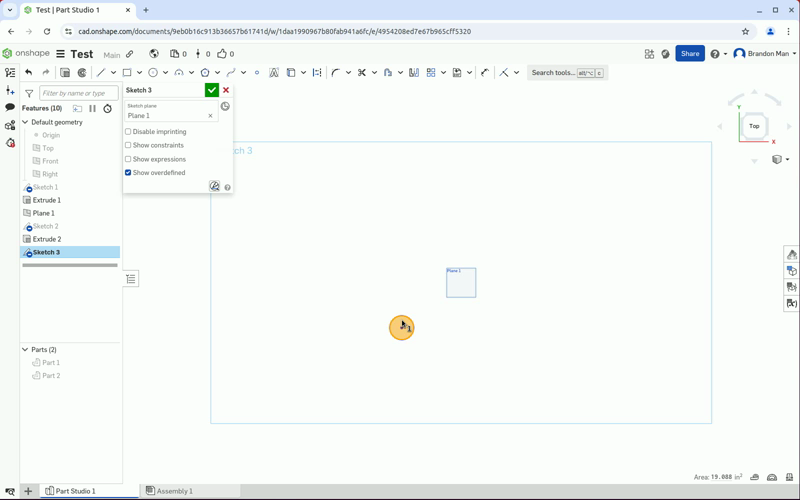
mouse_move(73, 352)
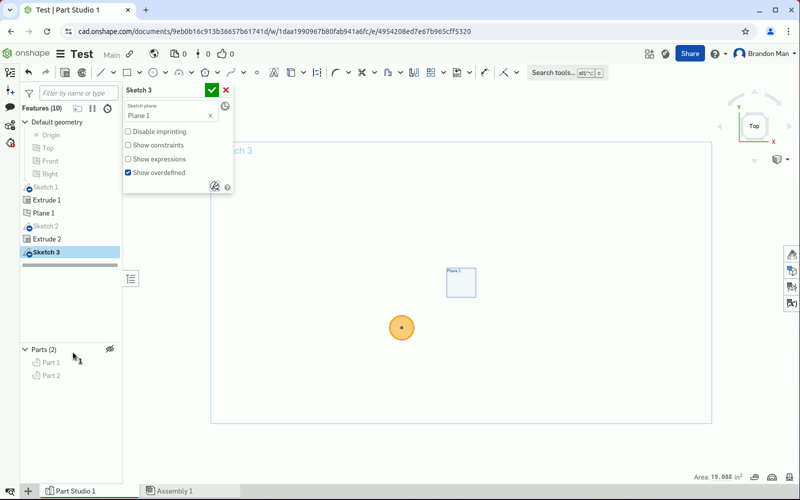
key(shift+y)
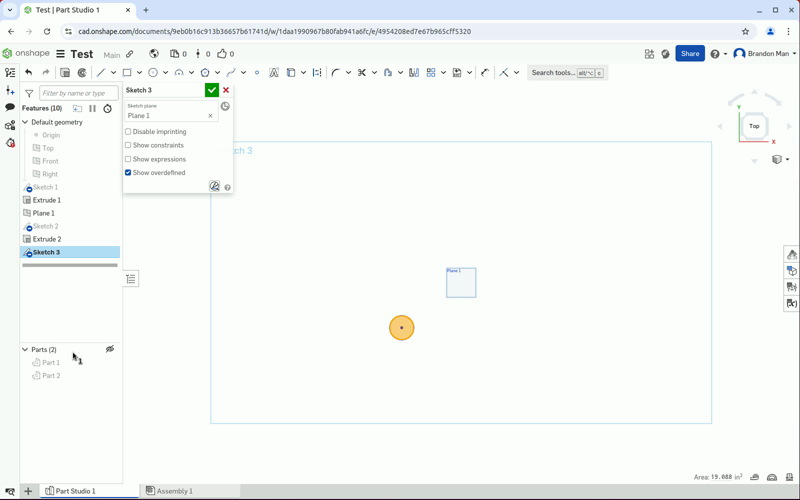
key(shift+e)
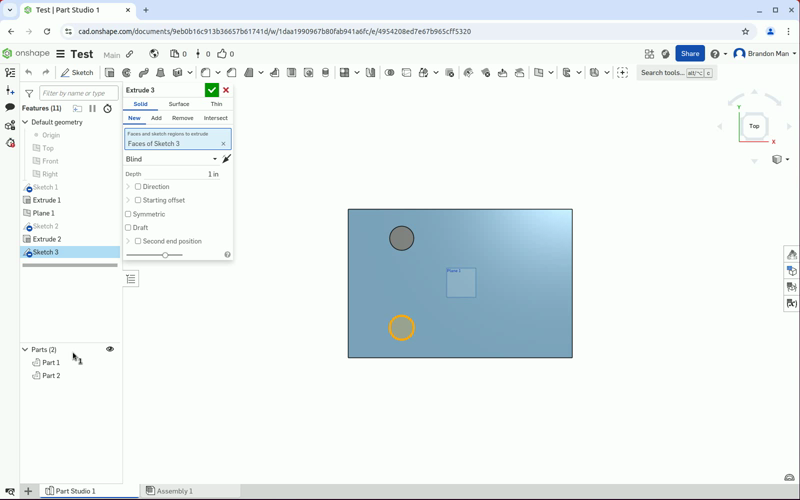
mouse_move(143, 106)
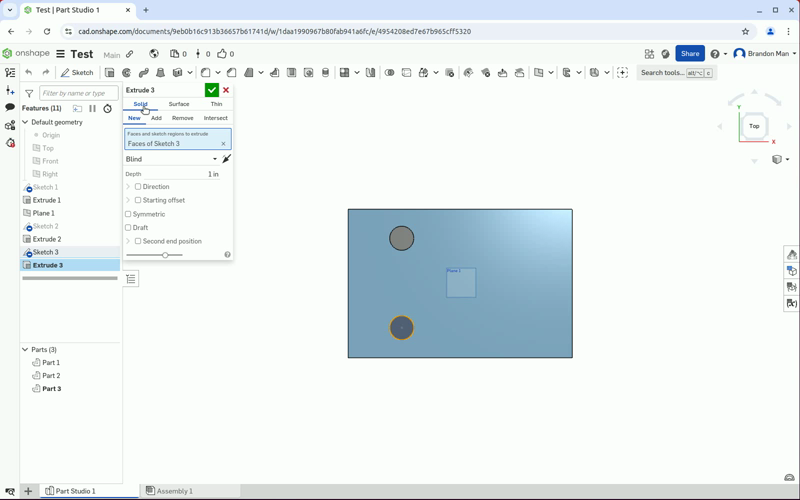
click(143, 106)
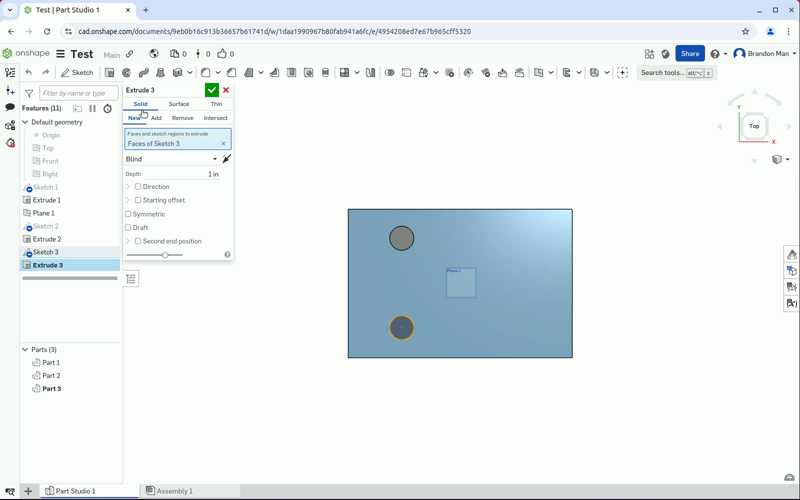
mouse_move(137, 120)
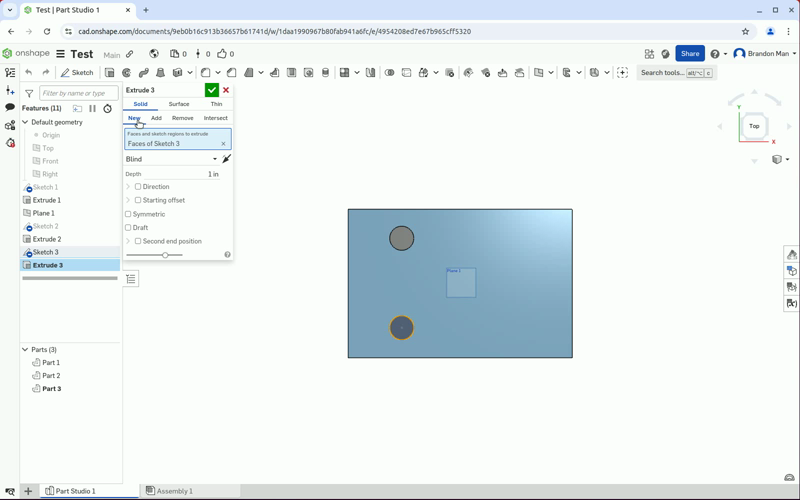
click(137, 120)
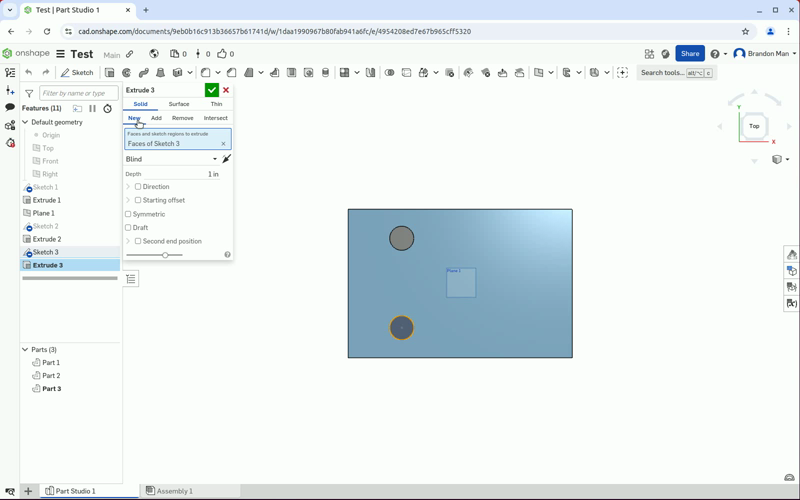
key(tab, 4)
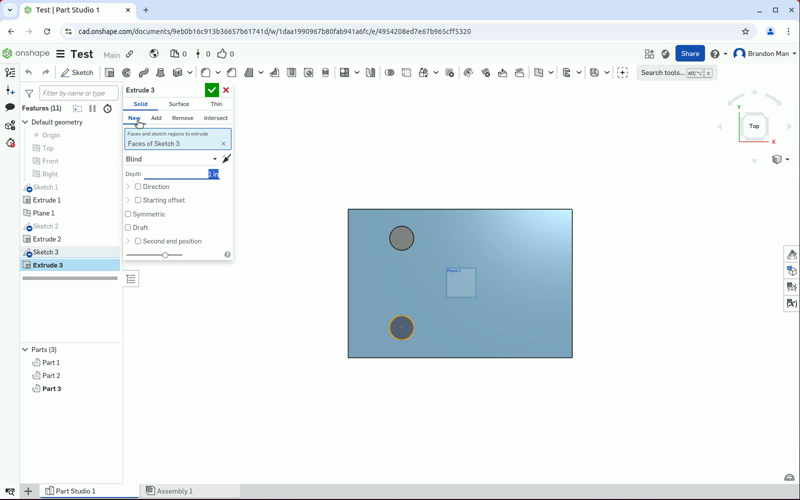
text(15.405)
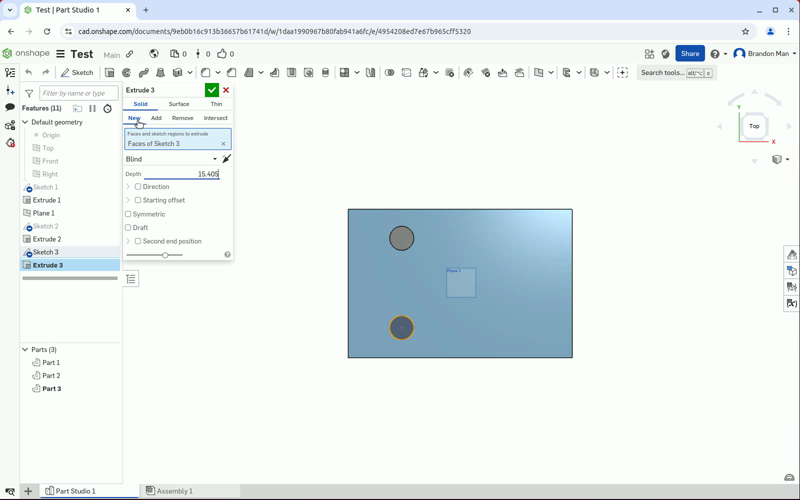
key(enter)
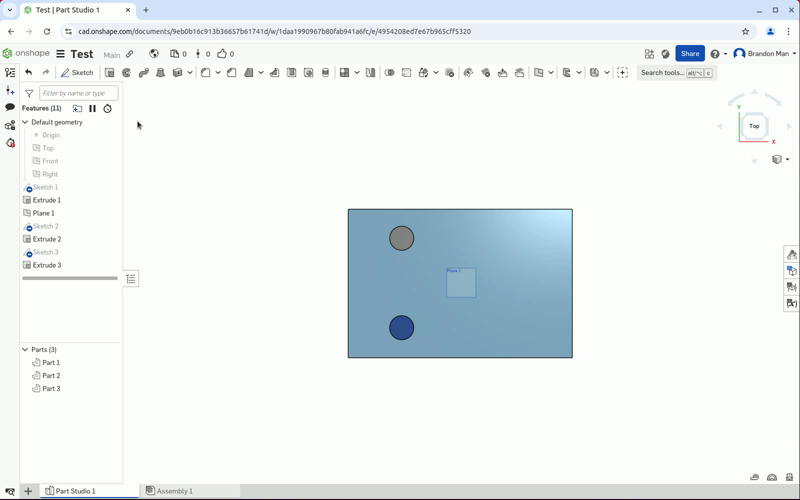
key(shift+h)
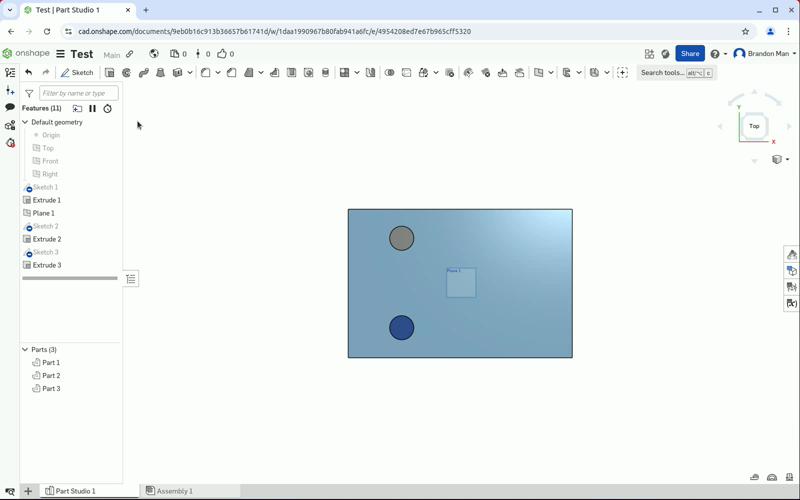
key(shift+h)
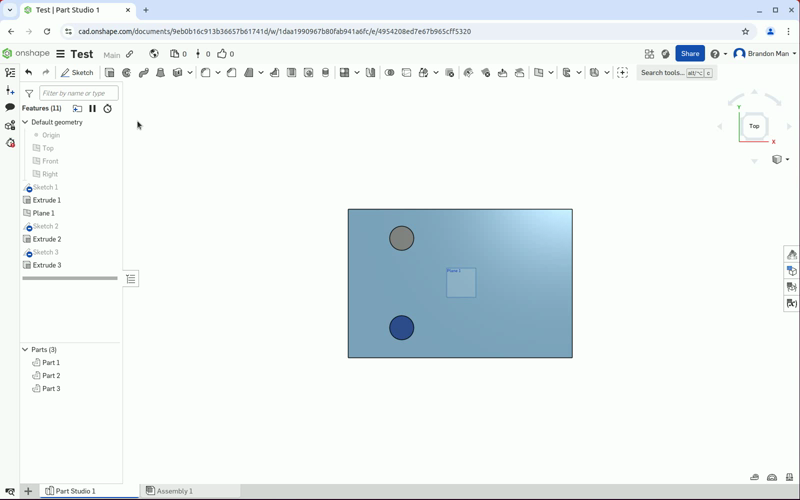
mouse_move(73, 189)
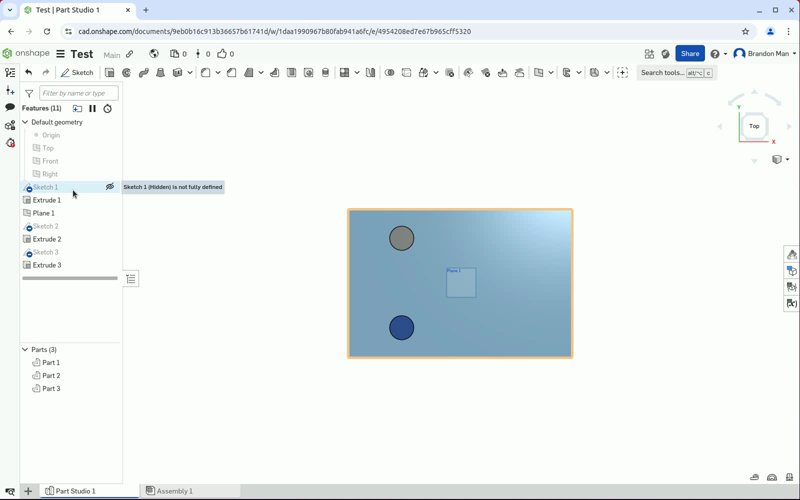
click(73, 189)
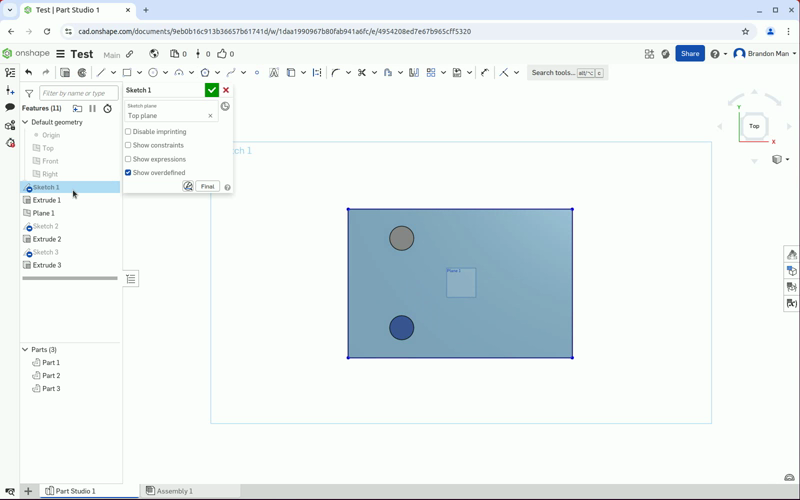
mouse_move(229, 92)
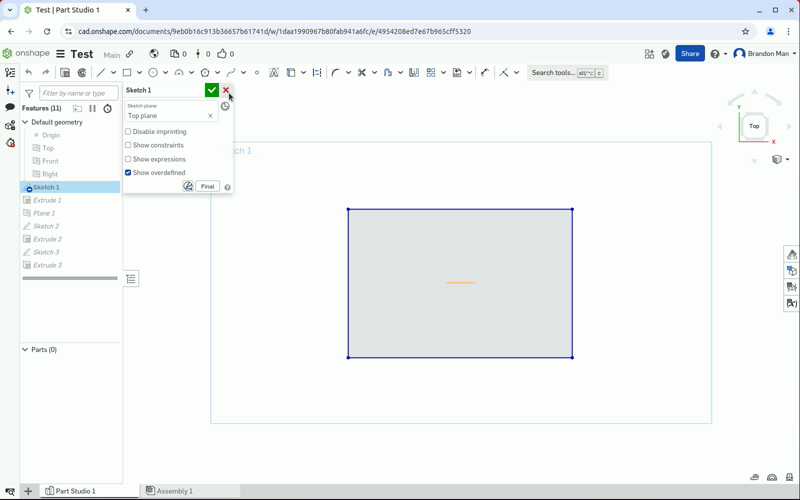
click(229, 92)
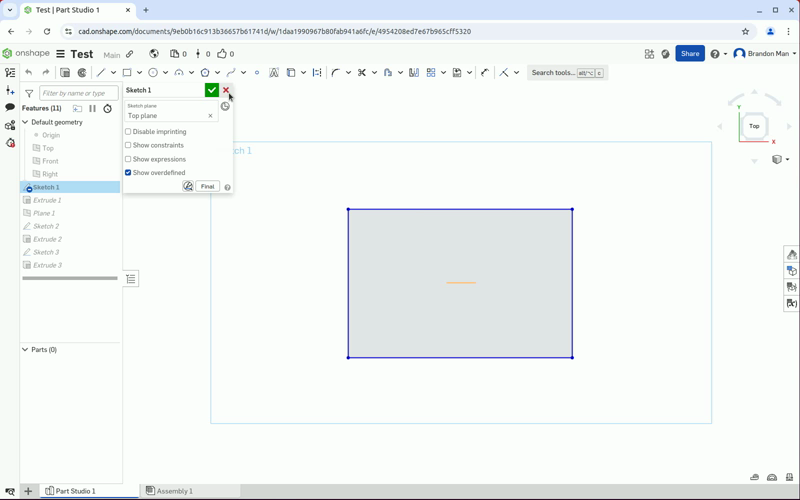
key(shift+s)
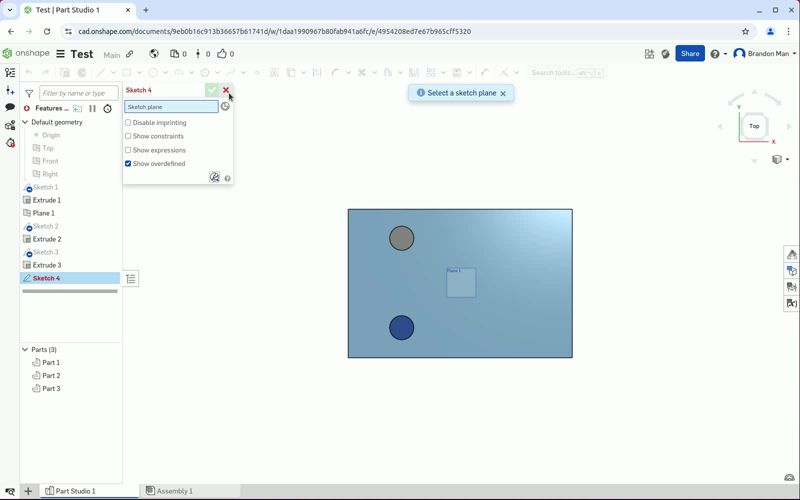
mouse_move(73, 215)
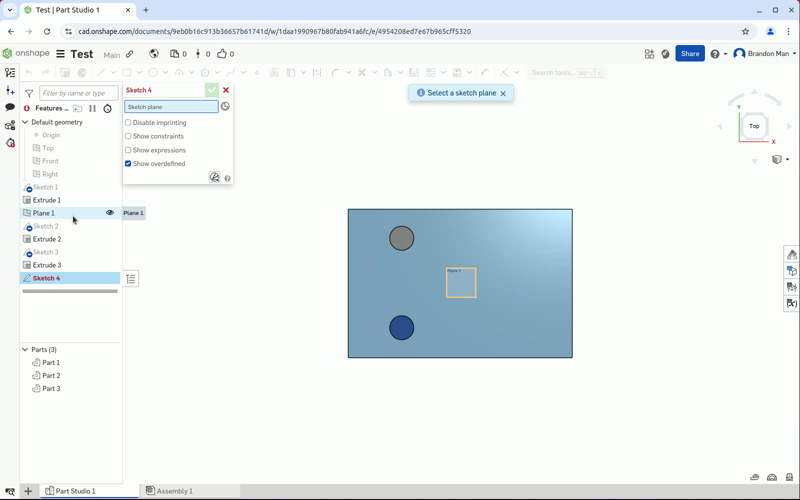
click(73, 215)
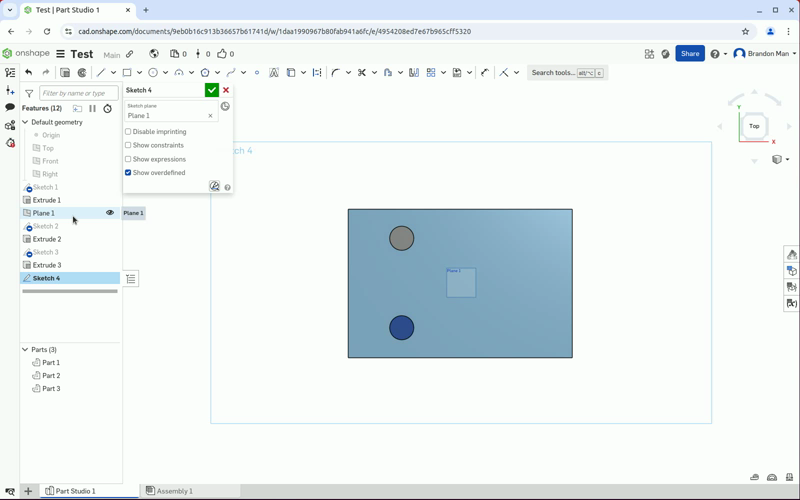
mouse_move(73, 352)
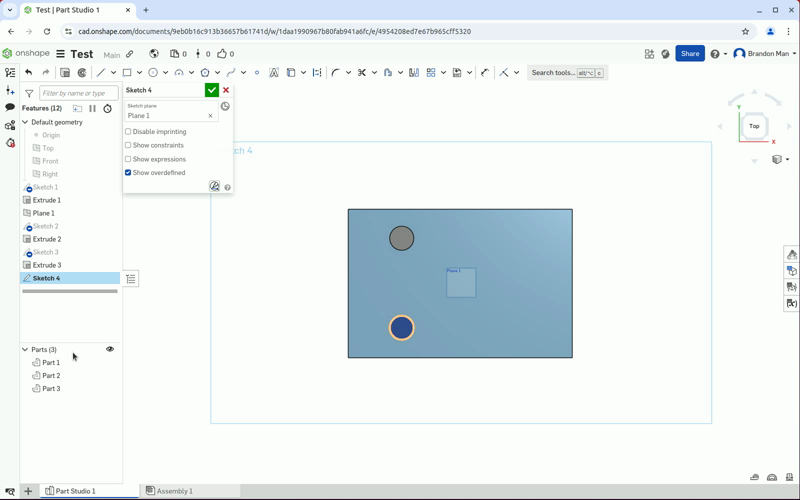
key(y)
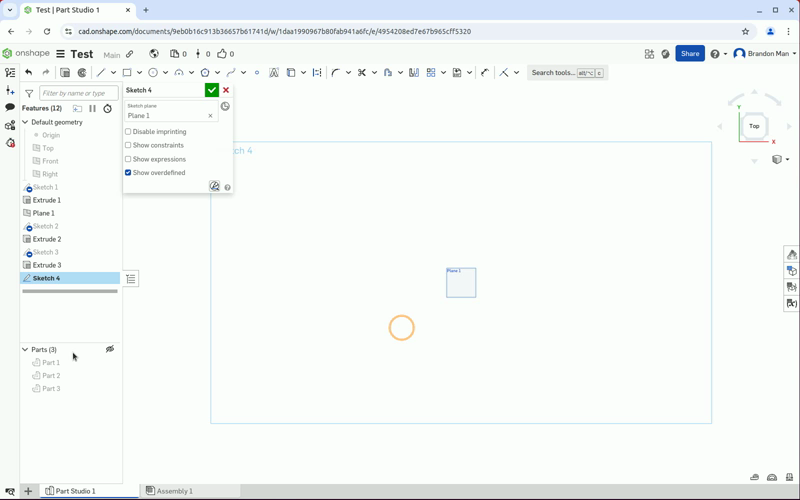
key(l)
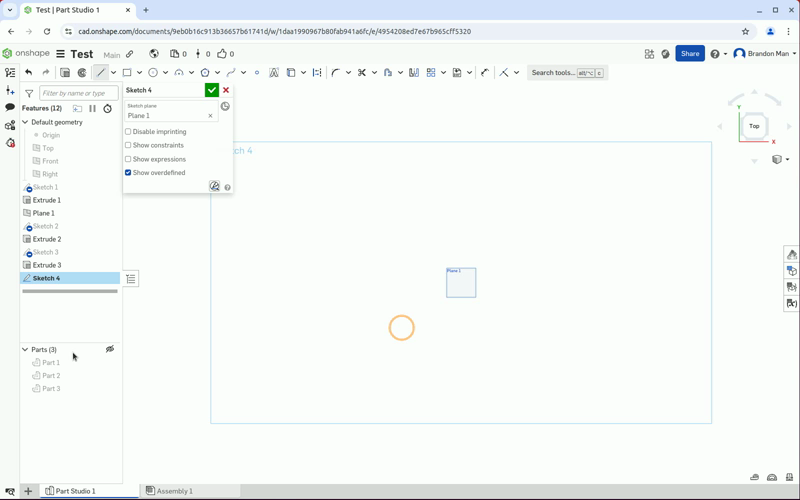
key_down(shift)
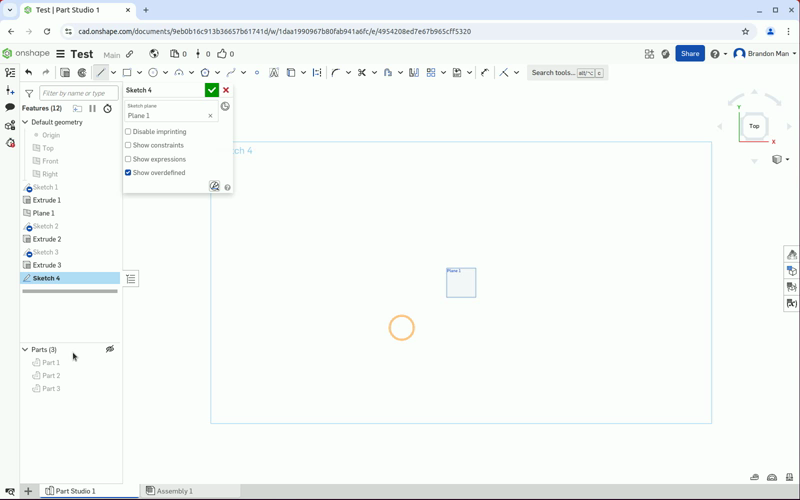
mouse_move(508, 238)
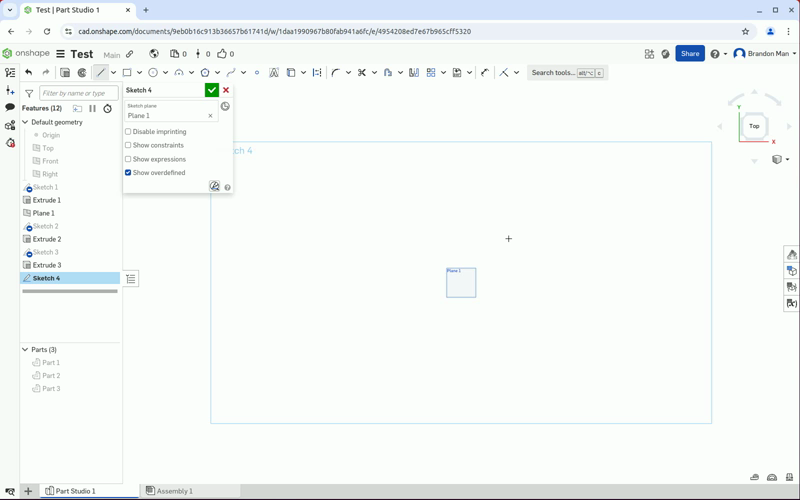
click(508, 238)
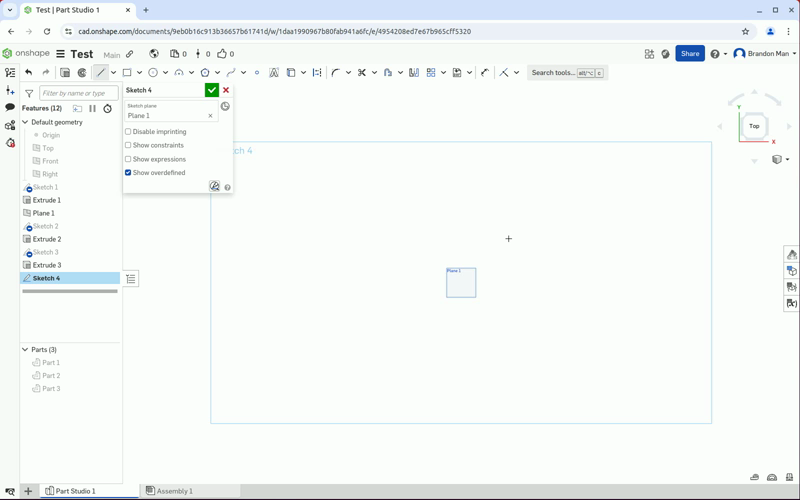
key_up(shift)
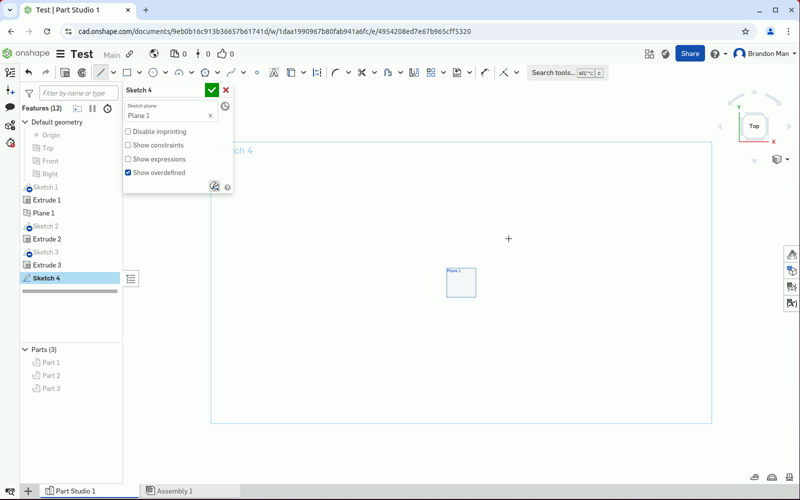
key_down(shift)
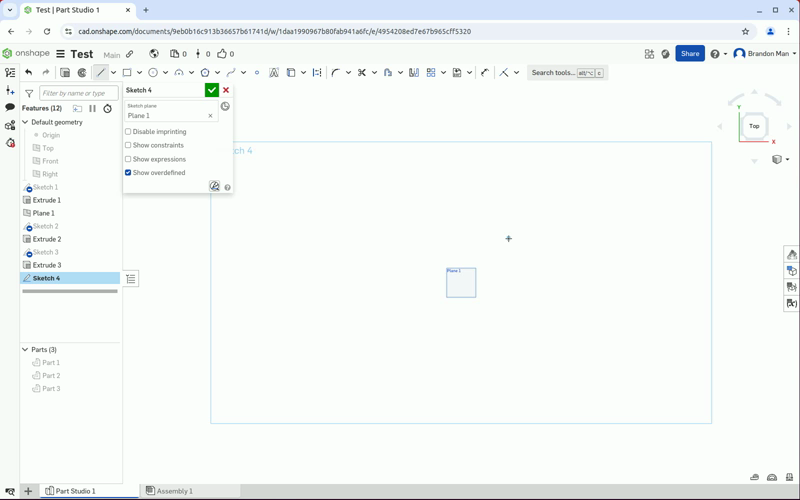
mouse_move(538, 238)
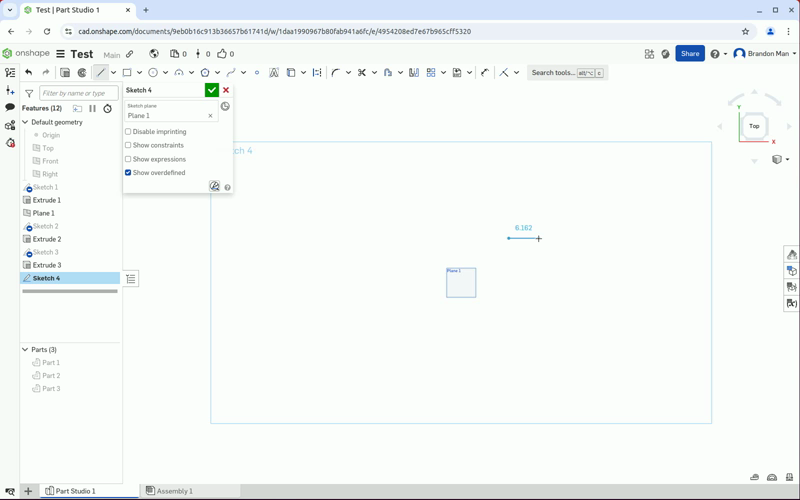
mouse_move(521, 238)
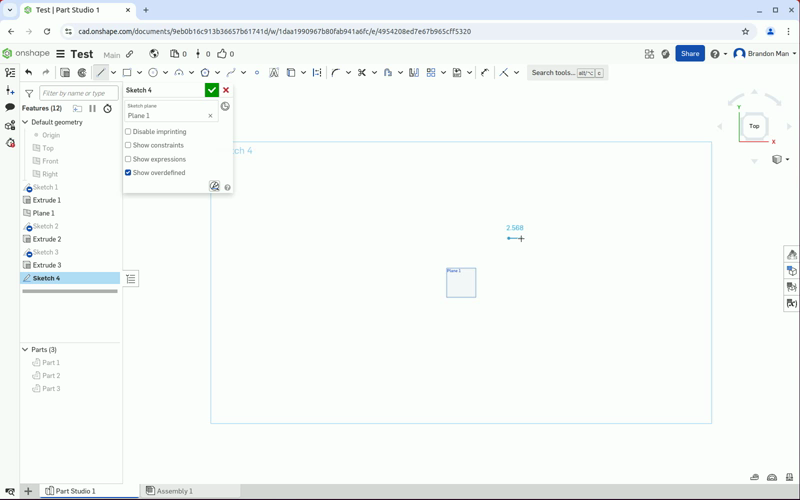
click(521, 238)
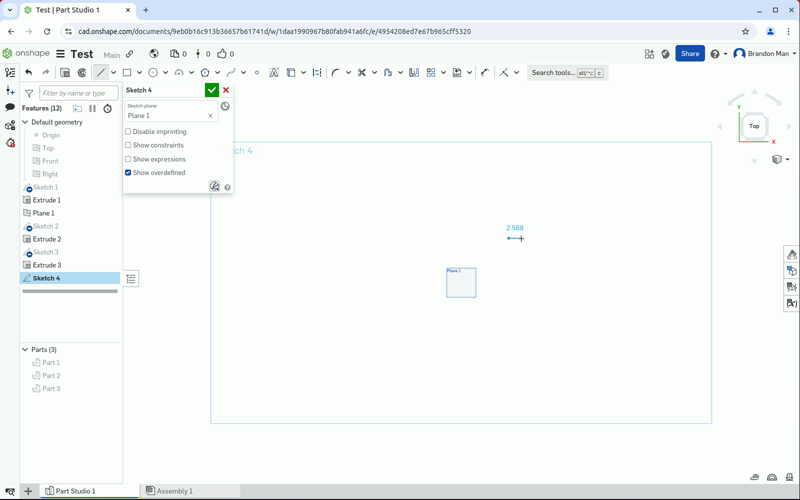
key_up(shift)
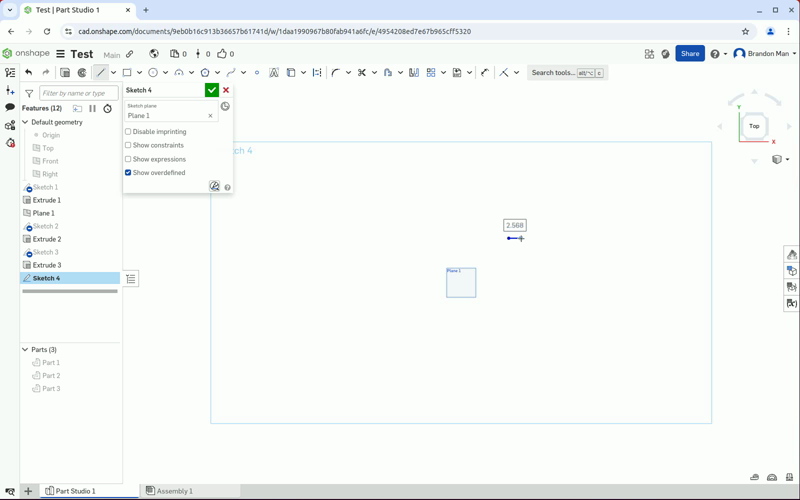
key_down(shift)
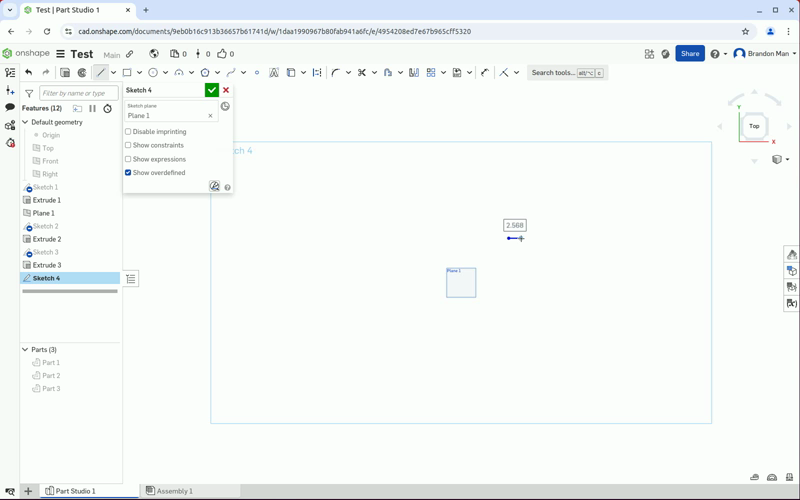
mouse_move(551, 238)
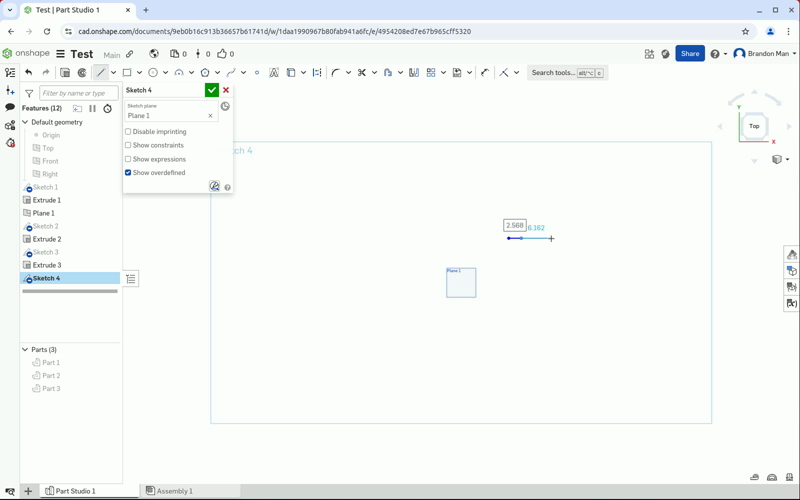
mouse_move(521, 250)
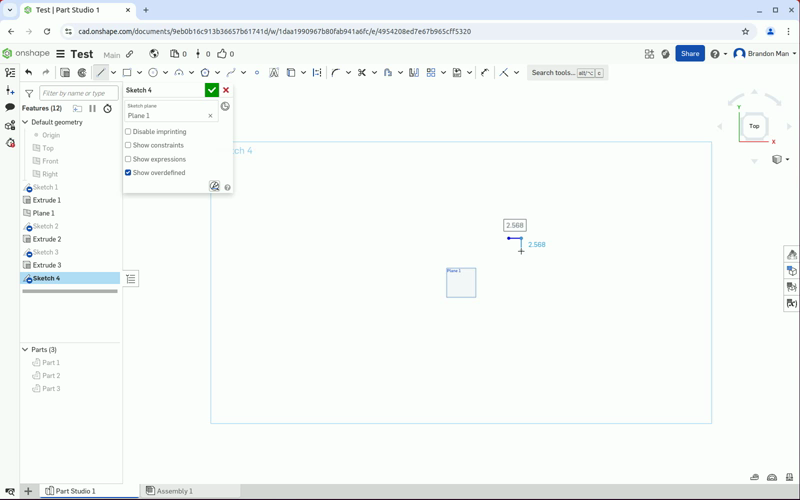
click(521, 250)
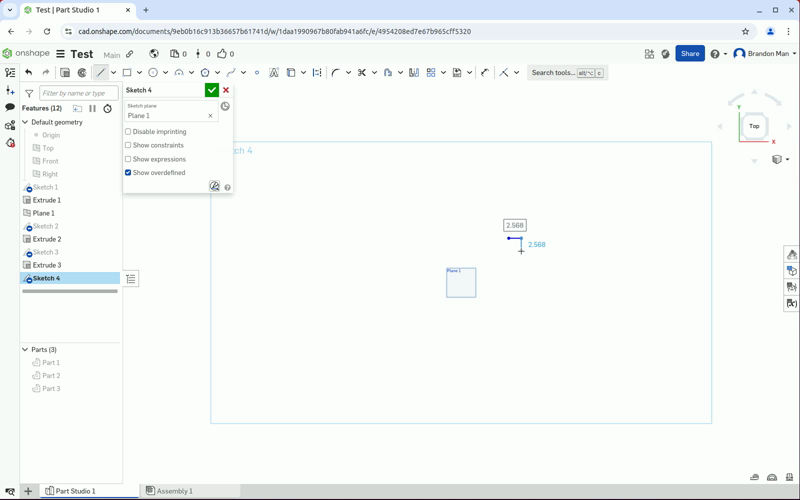
key_up(shift)
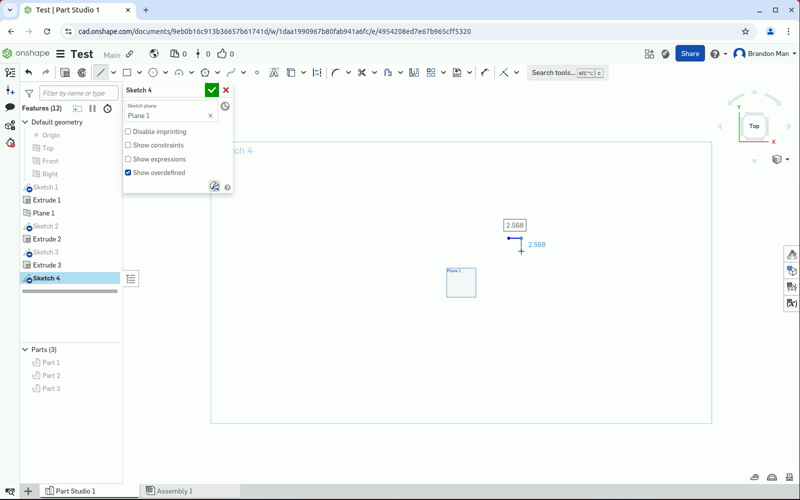
key(esc)
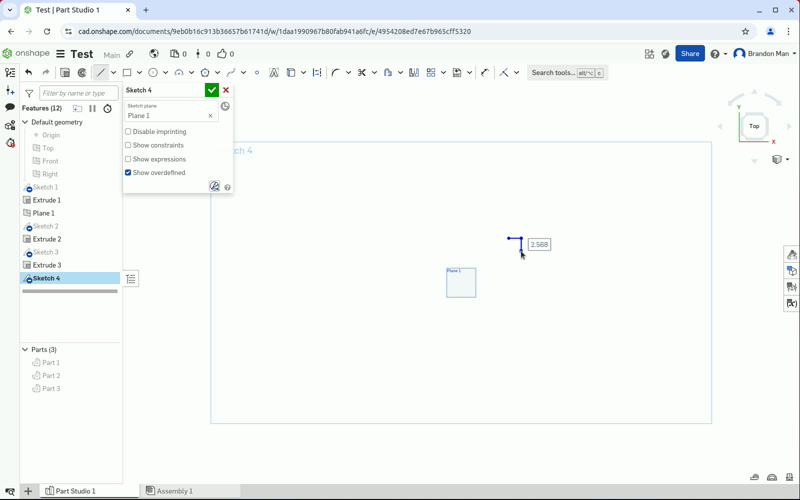
key(a)
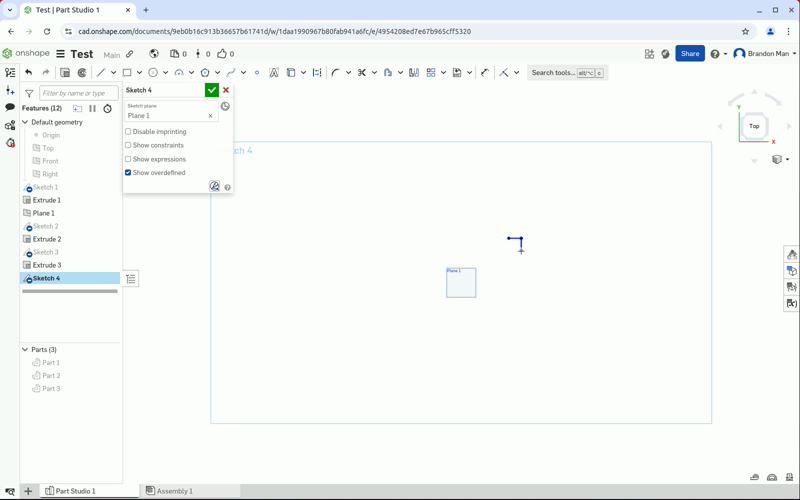
mouse_move(521, 250)
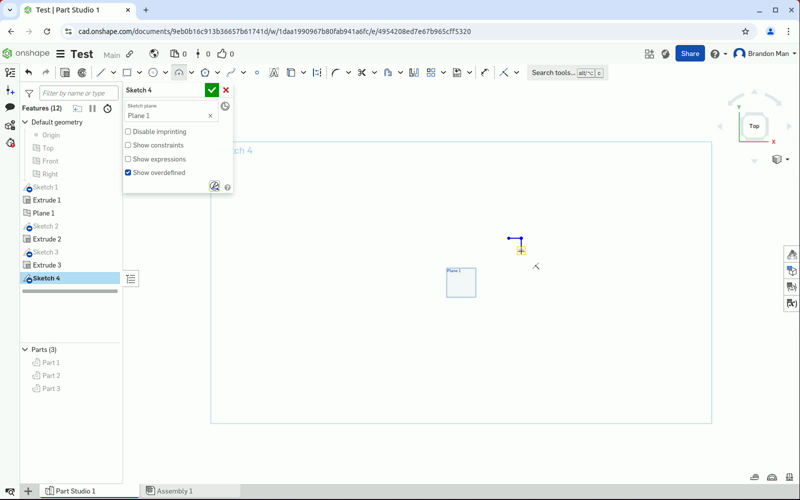
click(521, 250)
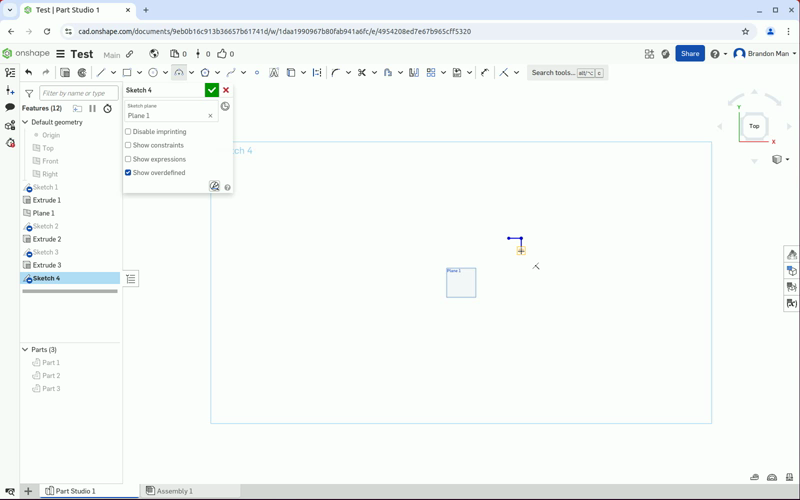
mouse_move(508, 238)
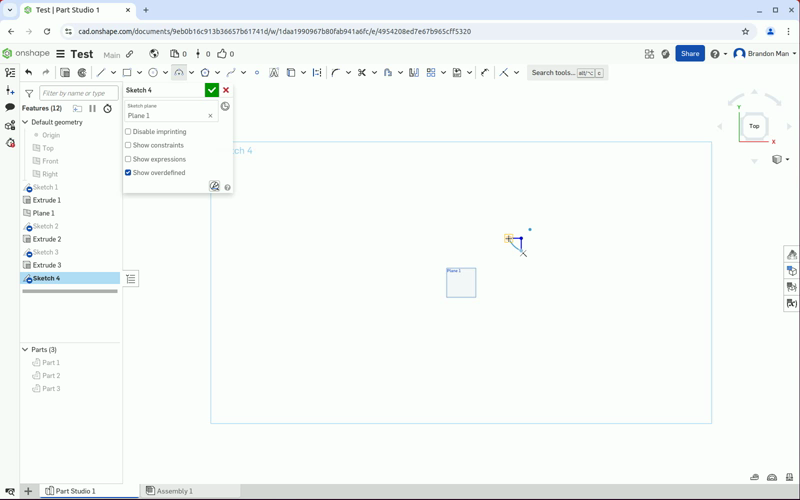
click(508, 238)
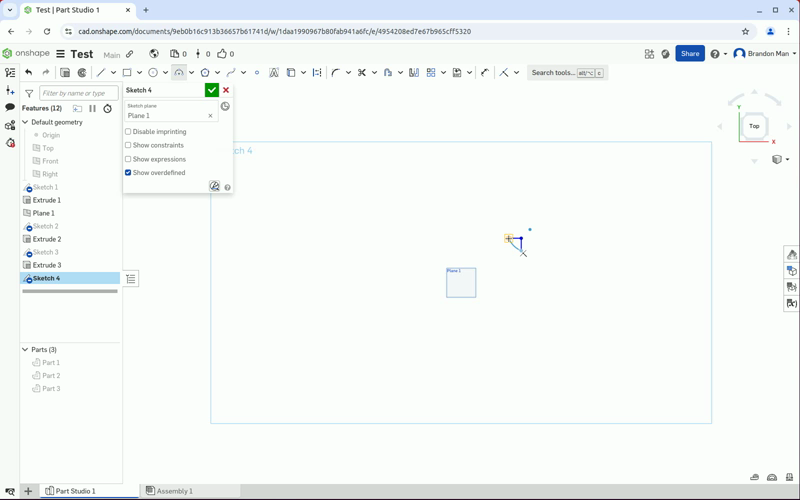
key_down(shift)
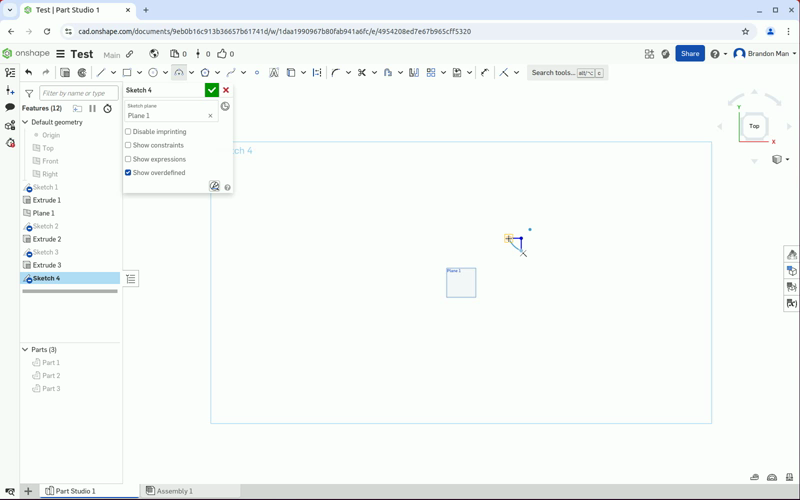
mouse_move(529, 229)
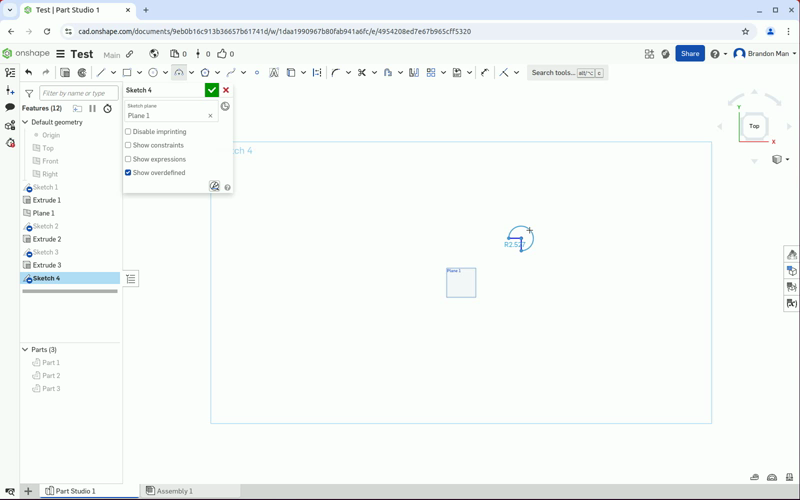
click(529, 229)
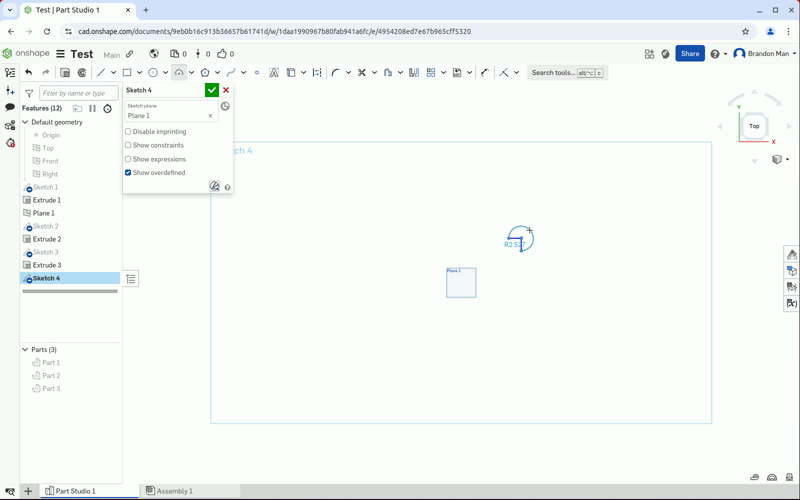
key_up(shift)
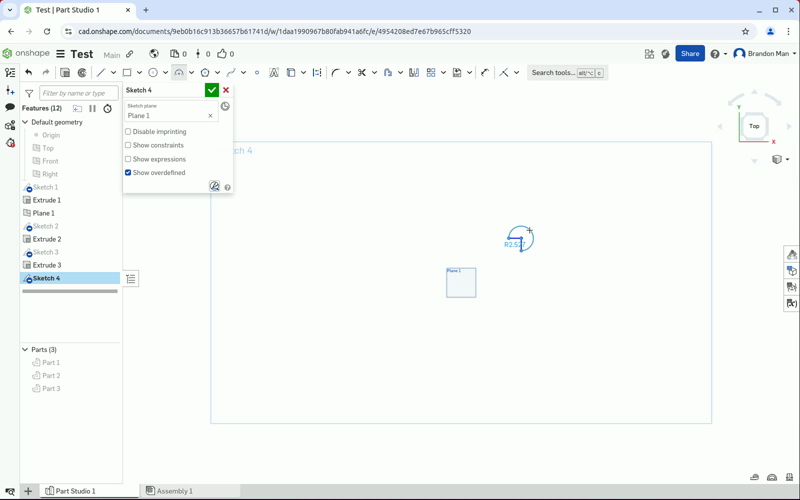
key(esc)
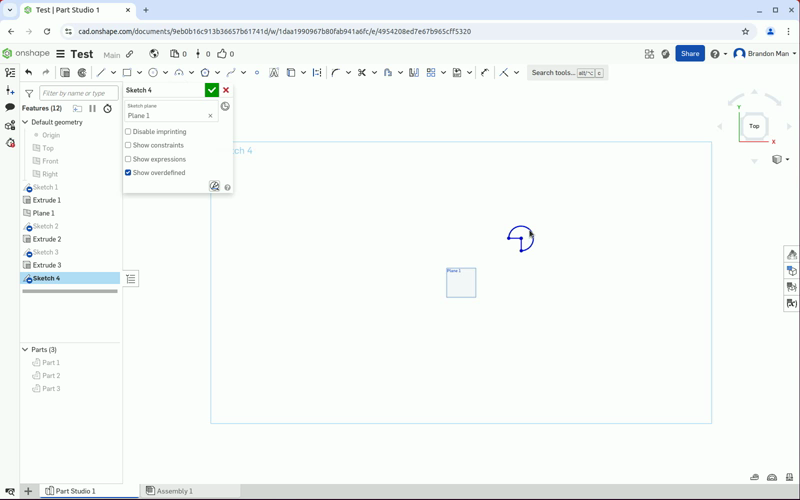
mouse_move(527, 230)
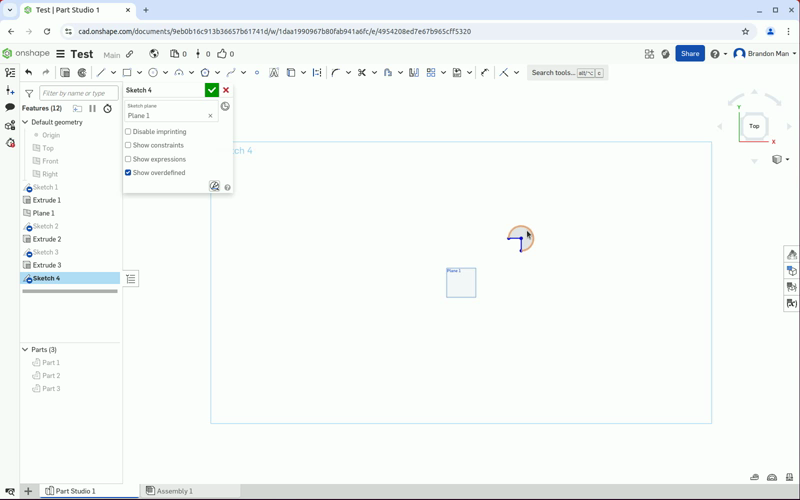
scroll(6)
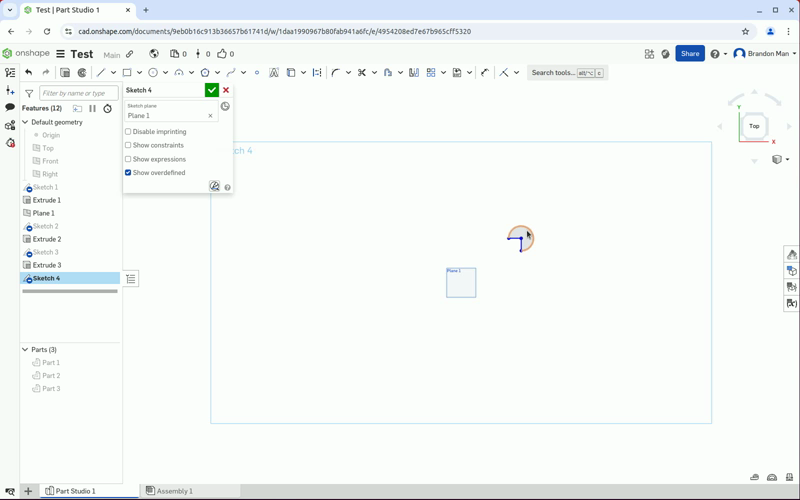
scroll(6)
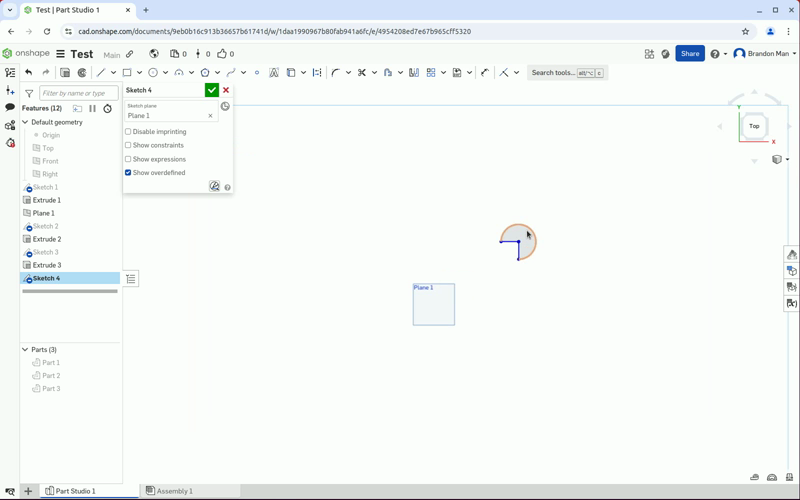
scroll(6)
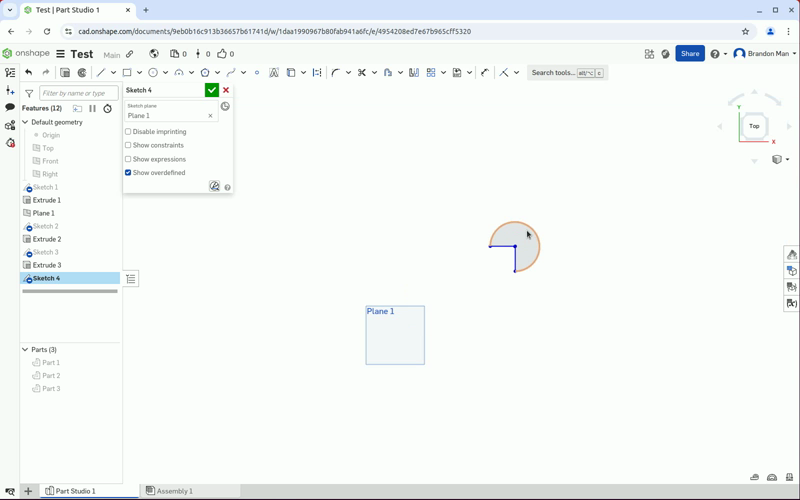
scroll(6)
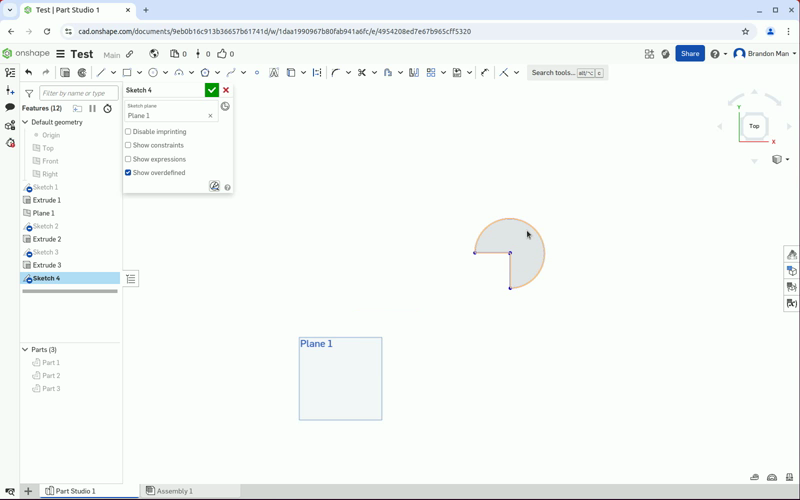
scroll(6)
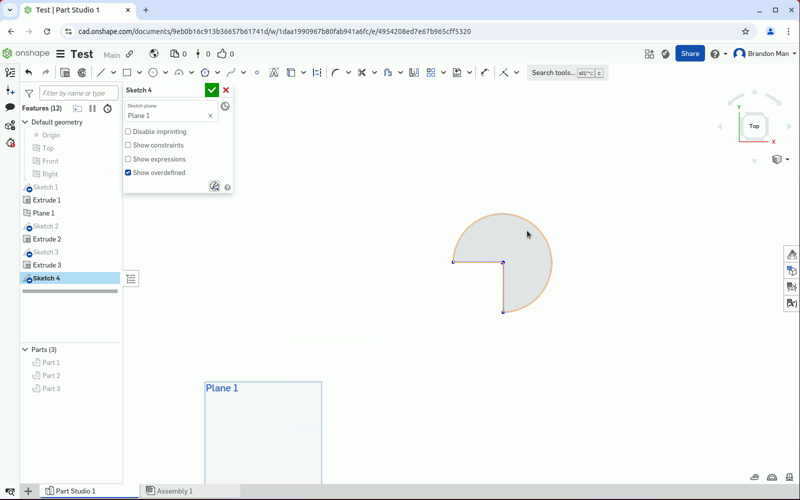
scroll(6)
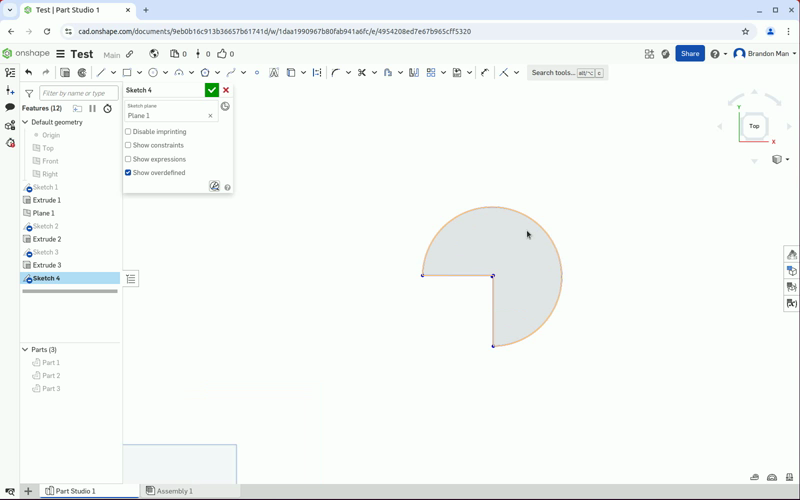
scroll(6)
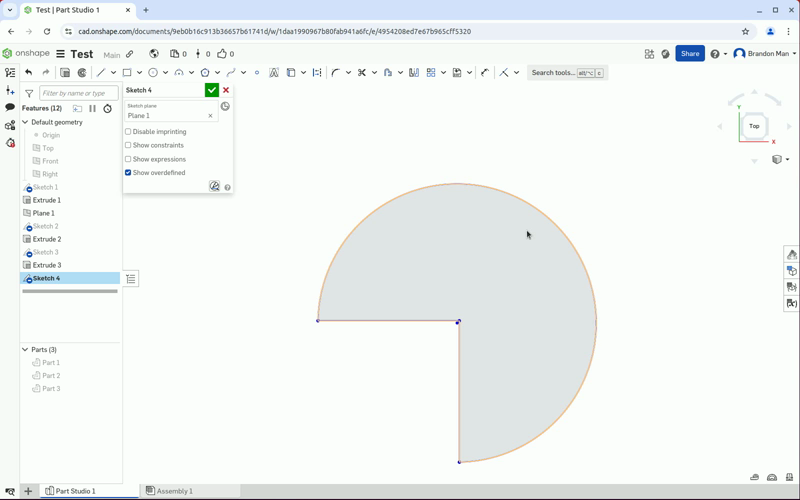
click(527, 230)
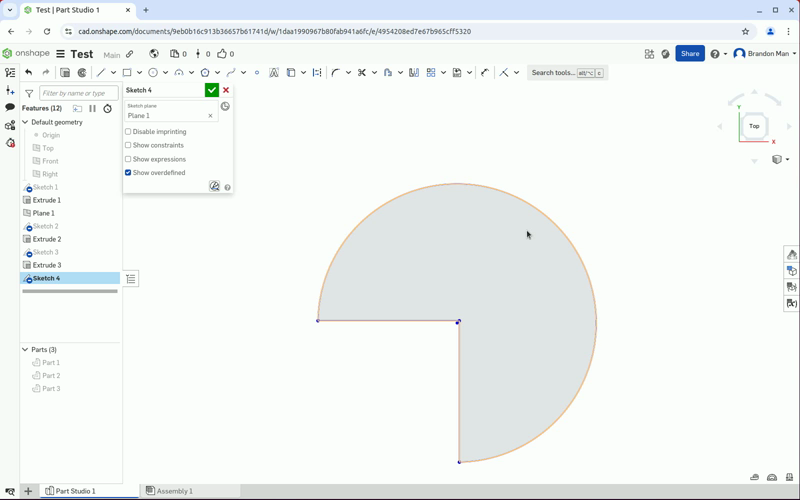
scroll(-6)
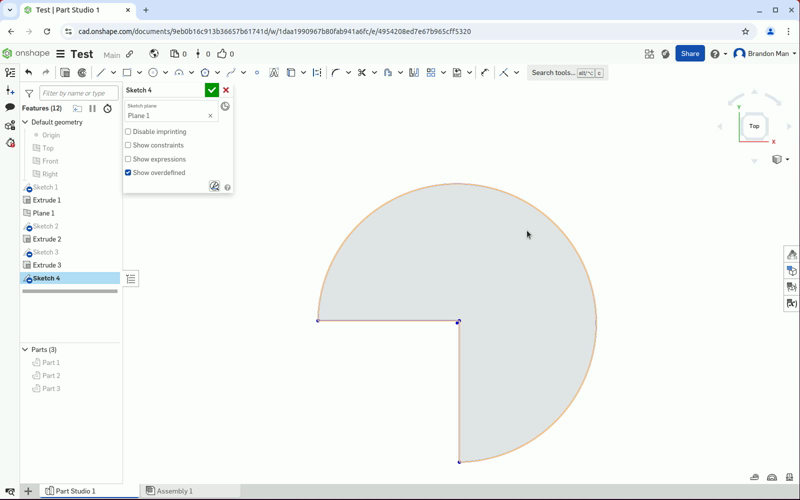
scroll(-6)
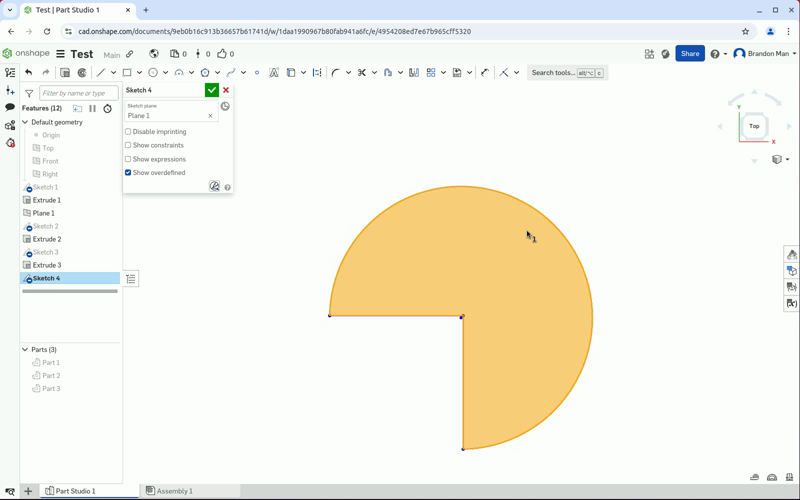
scroll(-6)
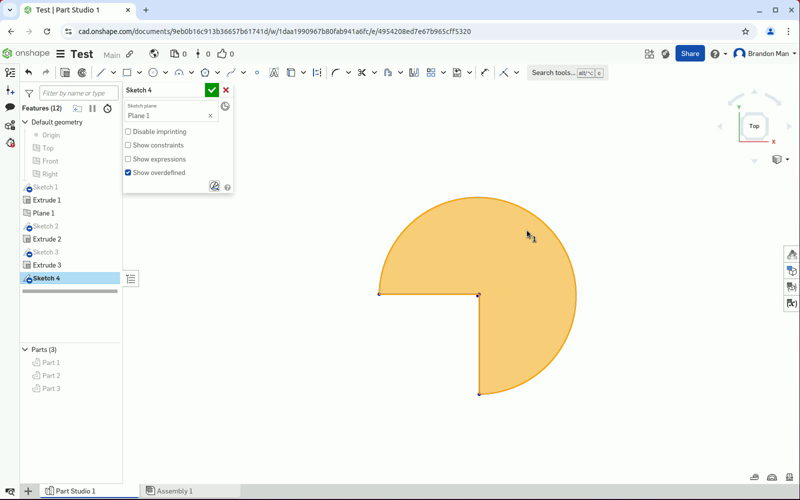
scroll(-6)
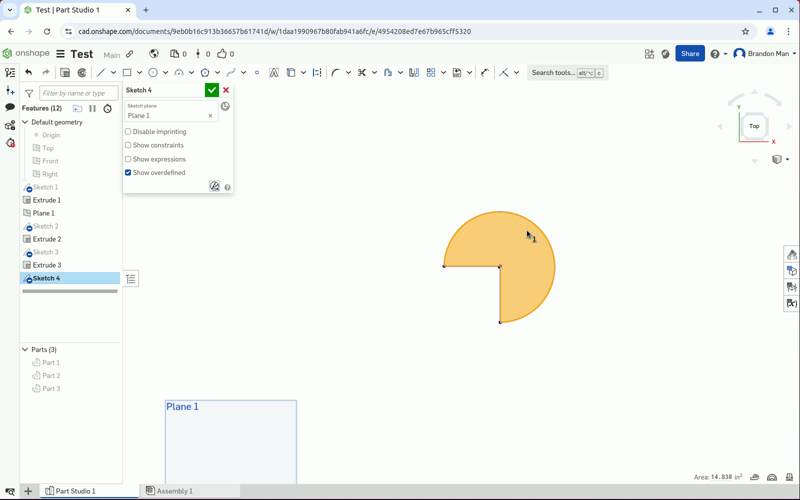
scroll(-6)
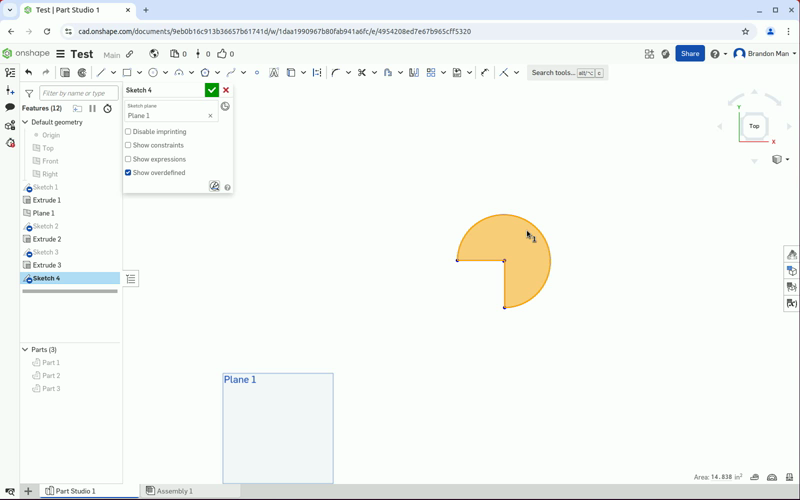
scroll(-6)
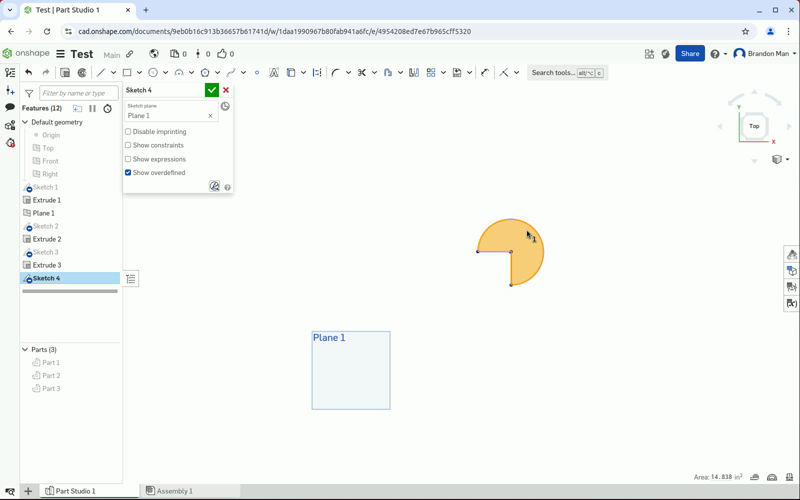
scroll(-6)
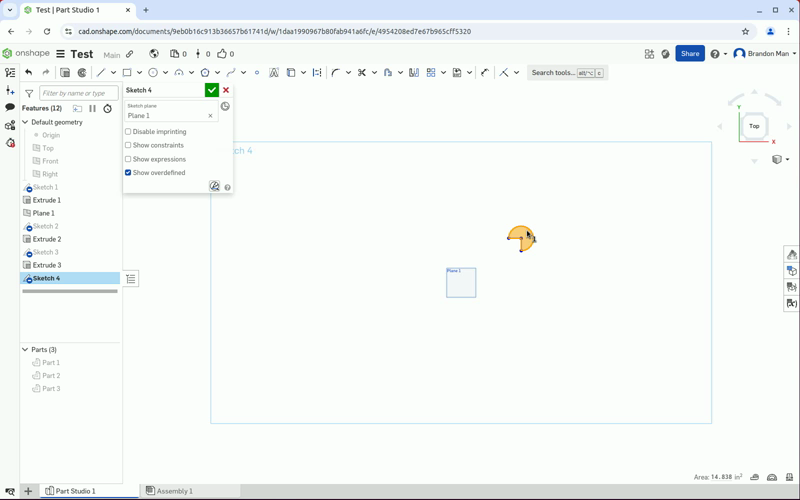
mouse_move(73, 352)
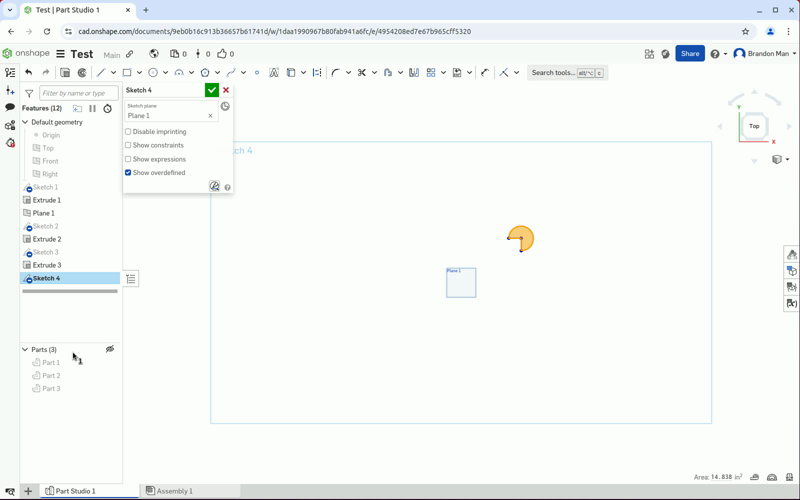
key(shift+y)
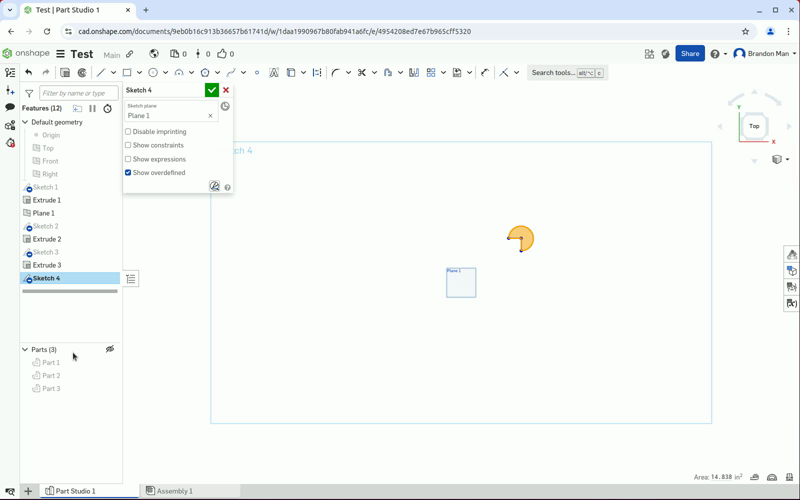
key(shift+e)
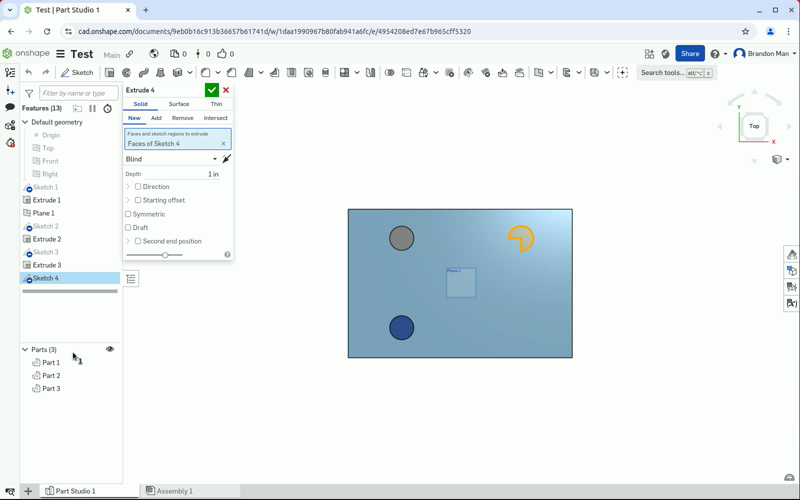
mouse_move(143, 106)
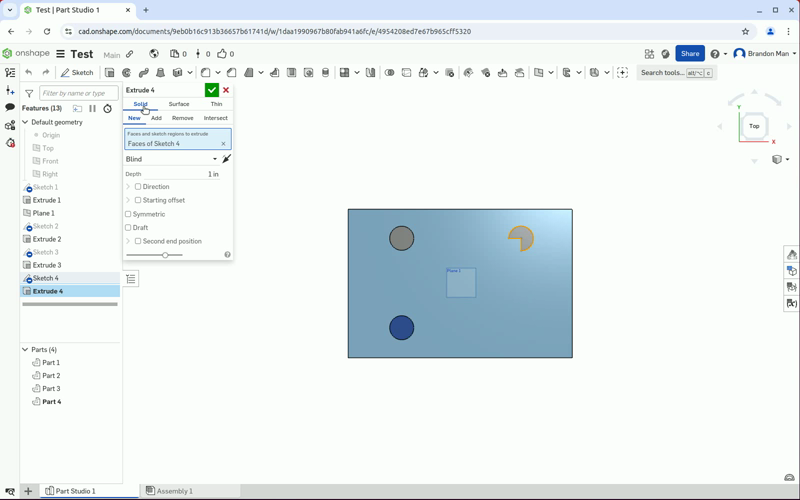
click(143, 106)
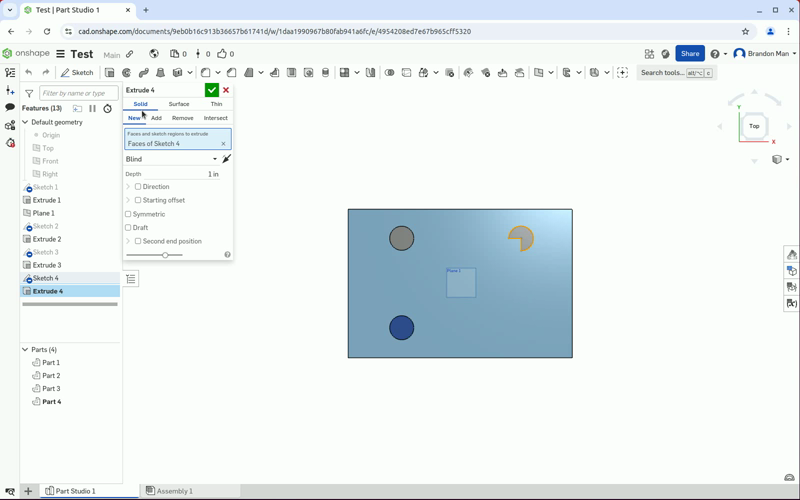
mouse_move(137, 120)
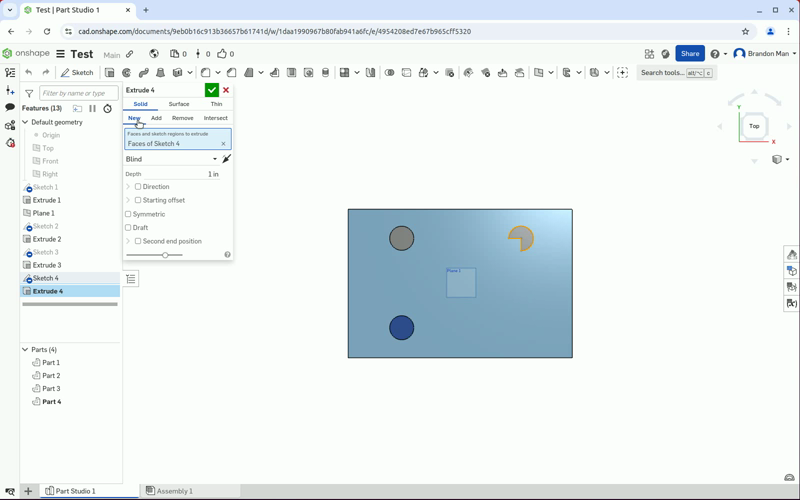
click(137, 120)
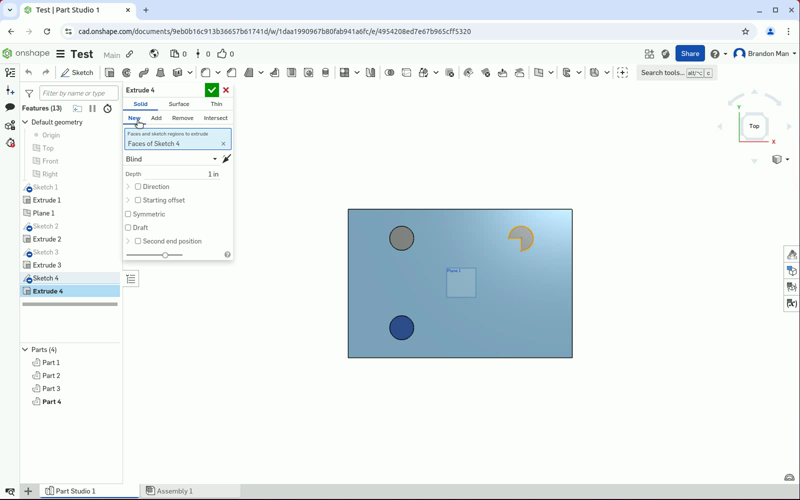
key(tab, 4)
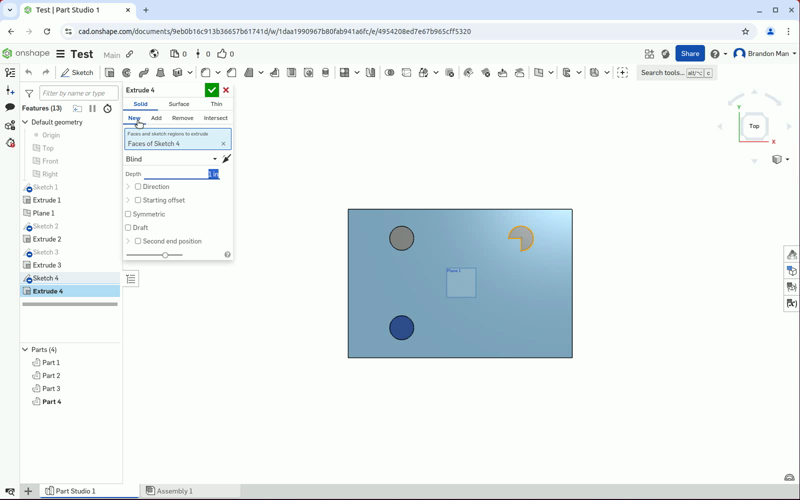
text(15.405)
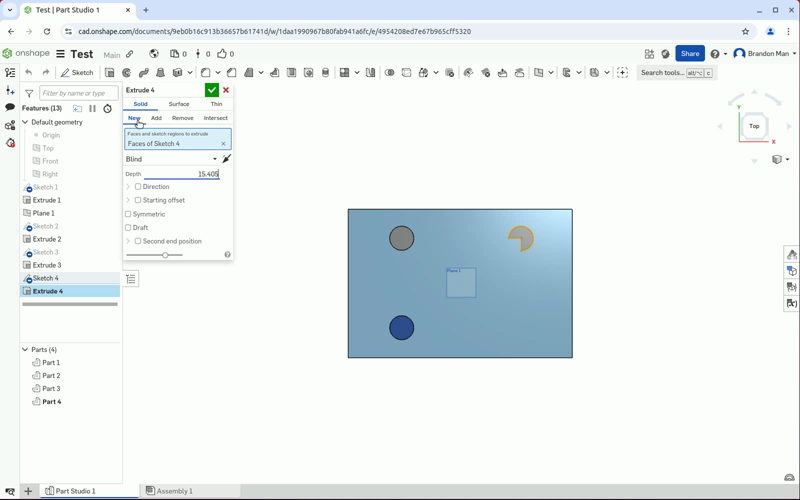
key(enter)
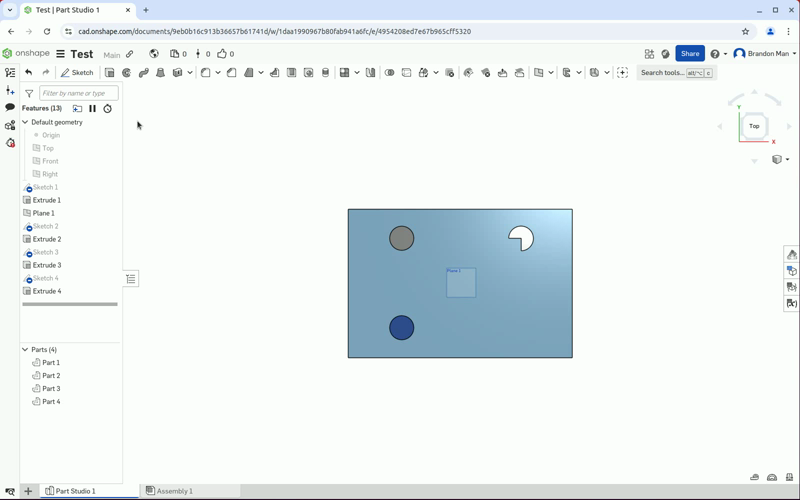
key(shift+h)
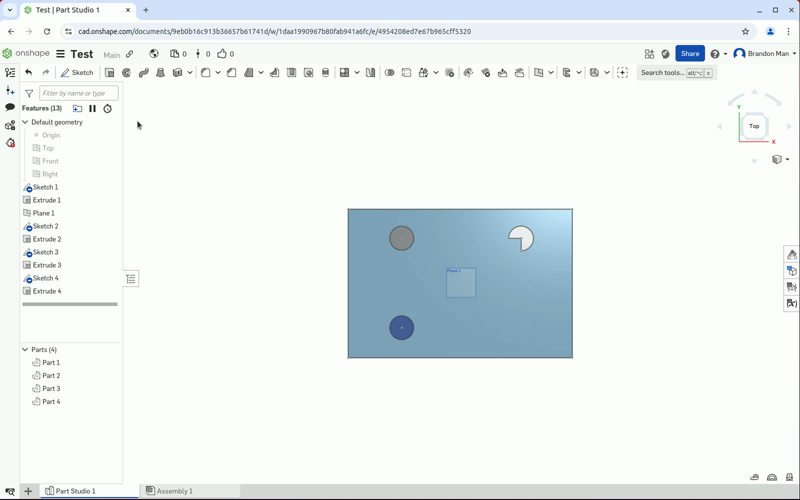
key(shift+h)
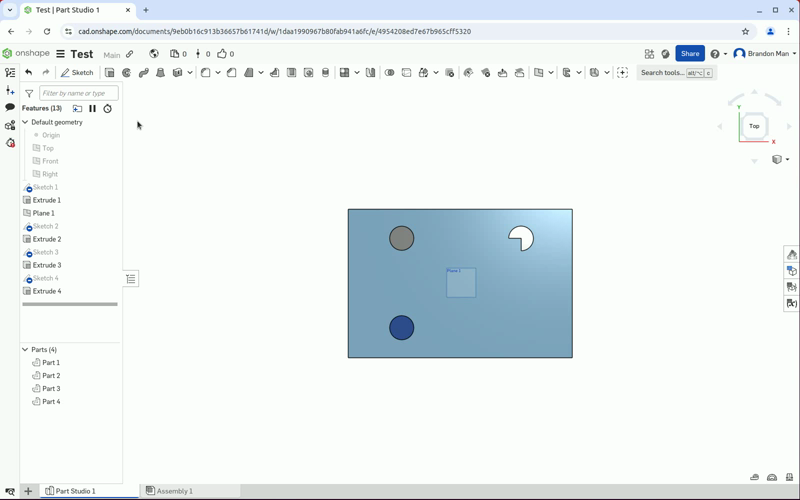
mouse_move(73, 189)
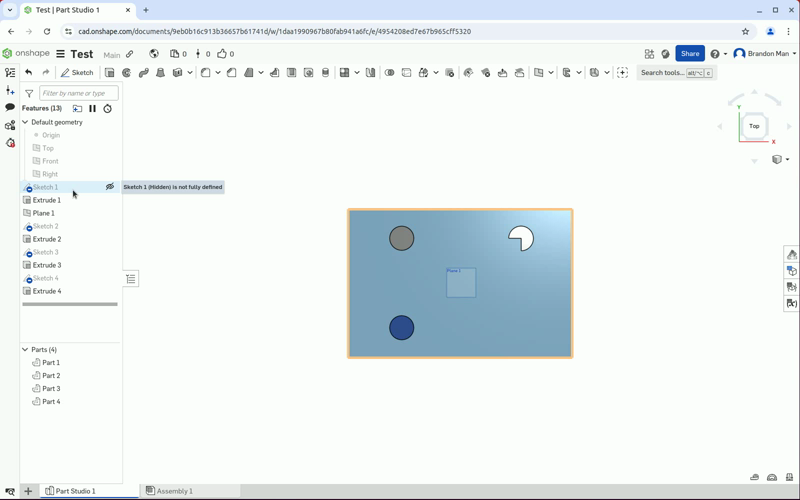
click(73, 189)
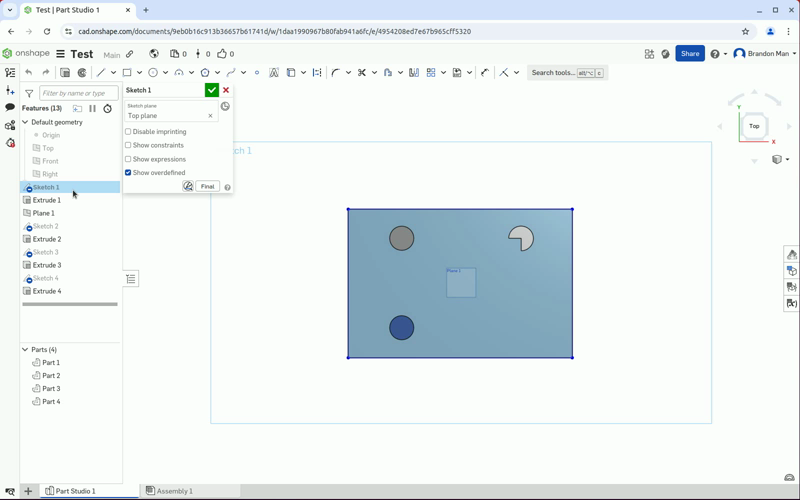
mouse_move(229, 92)
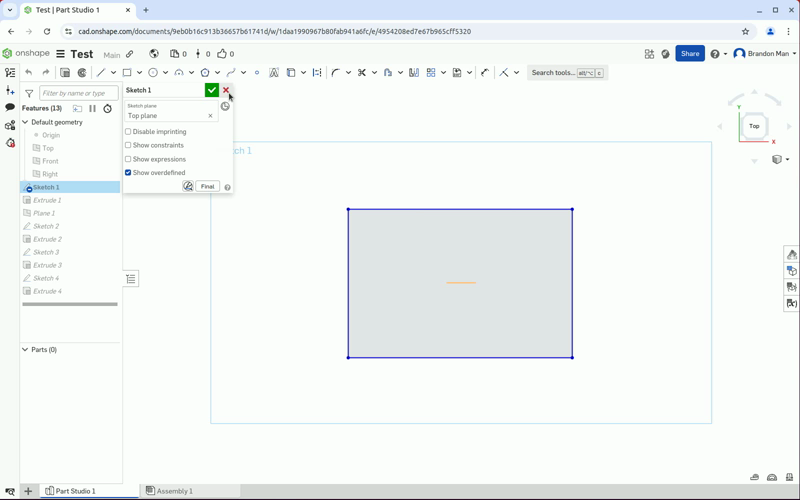
click(229, 92)
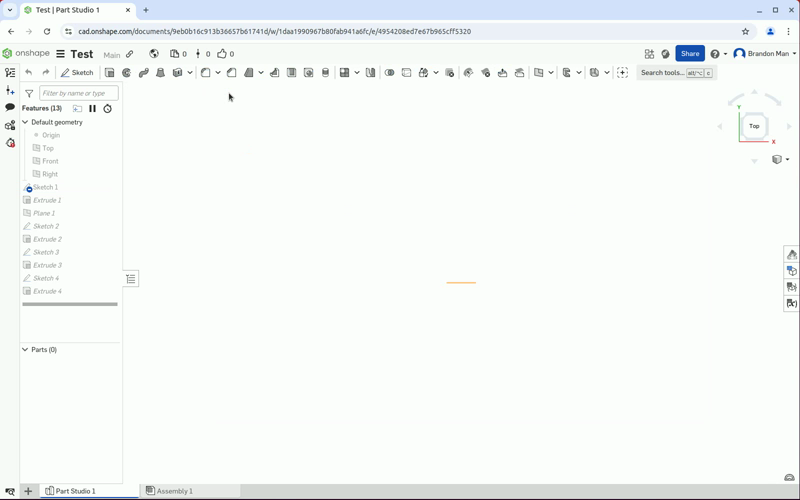
key(shift+s)
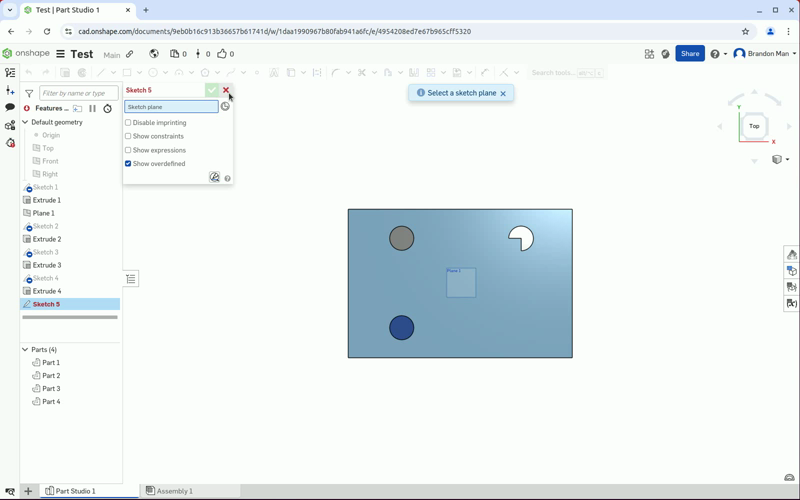
mouse_move(73, 215)
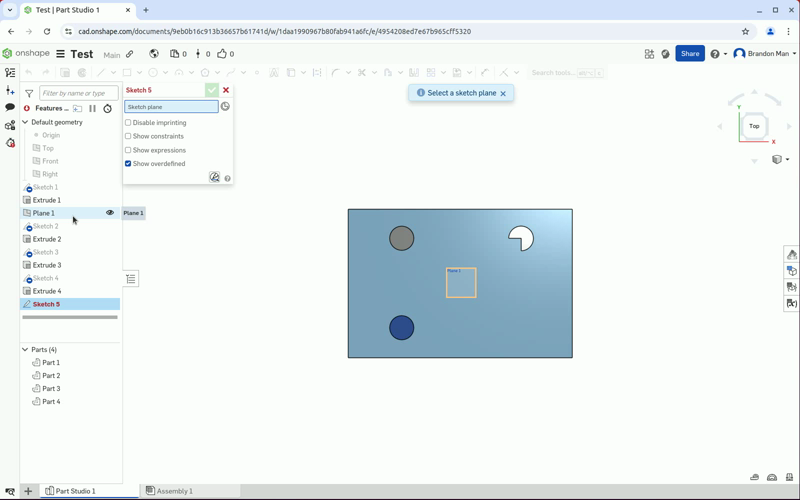
click(73, 215)
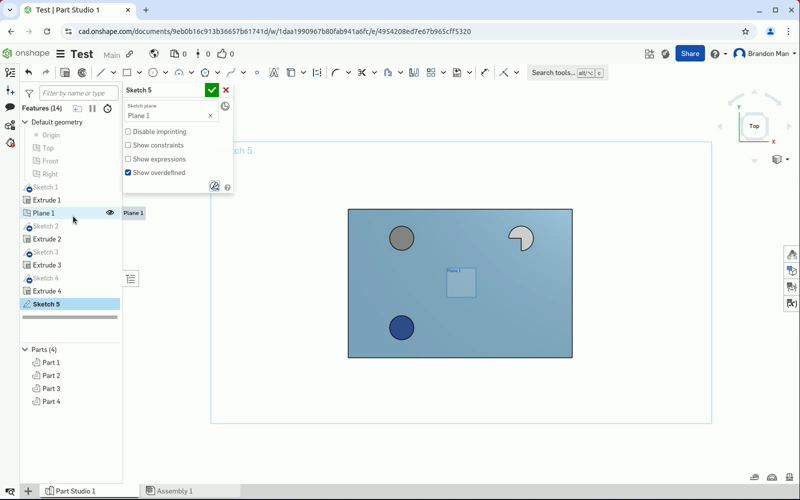
mouse_move(73, 352)
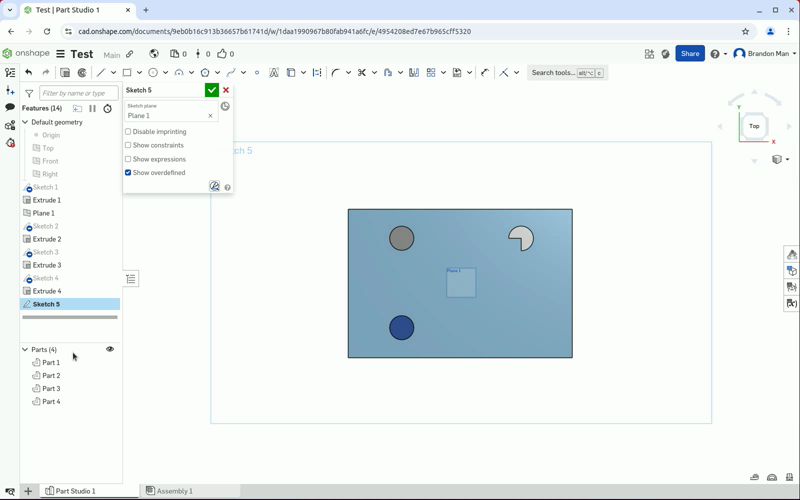
key(y)
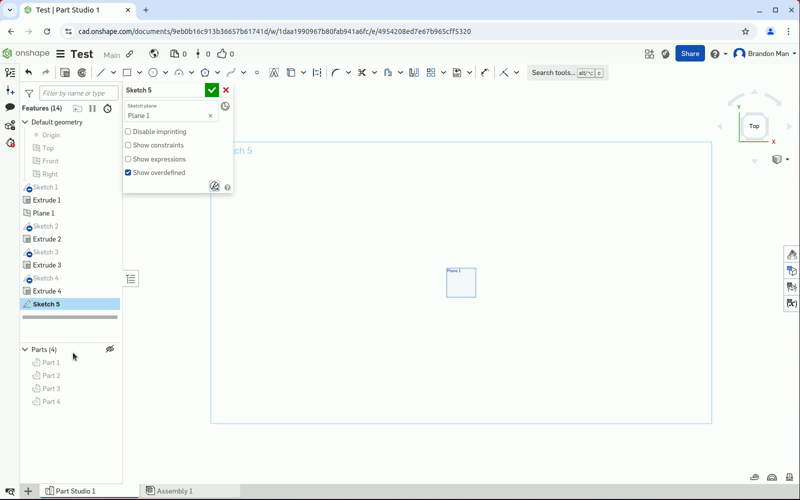
key(a)
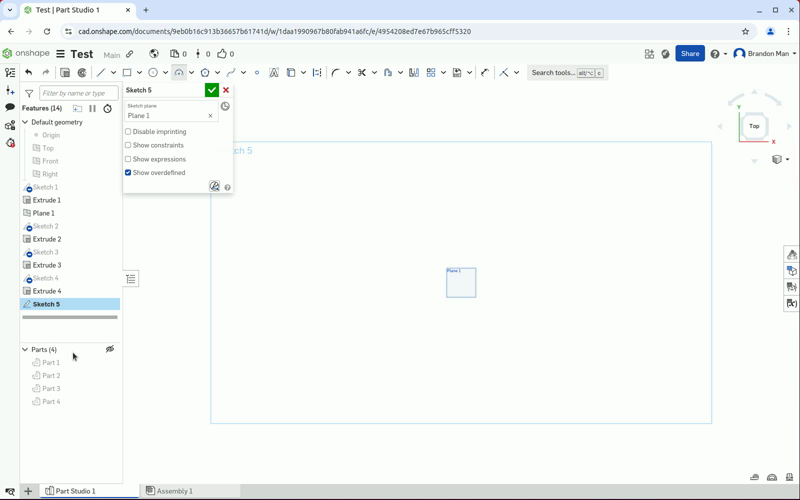
key_down(shift)
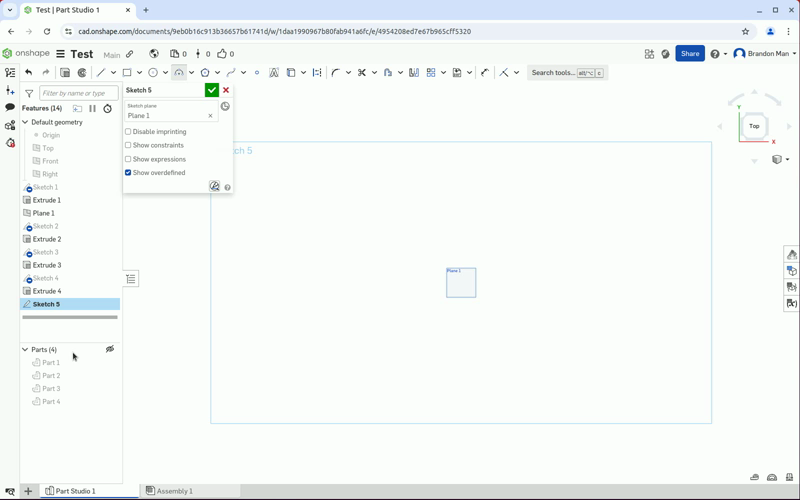
mouse_move(508, 238)
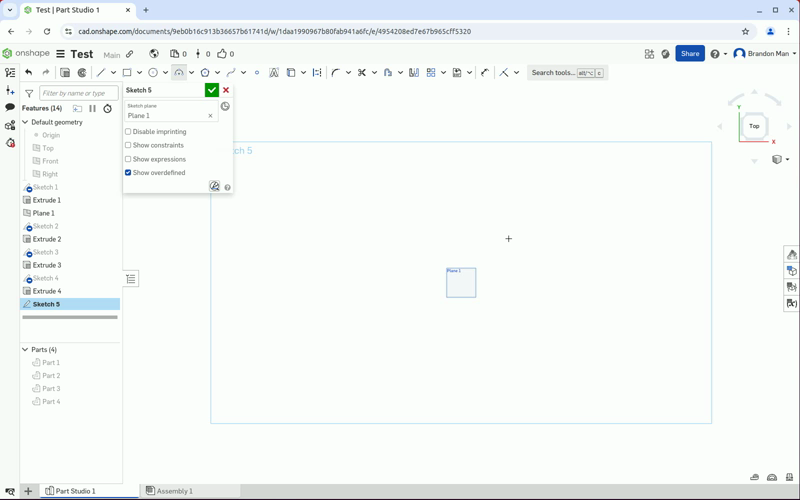
click(508, 238)
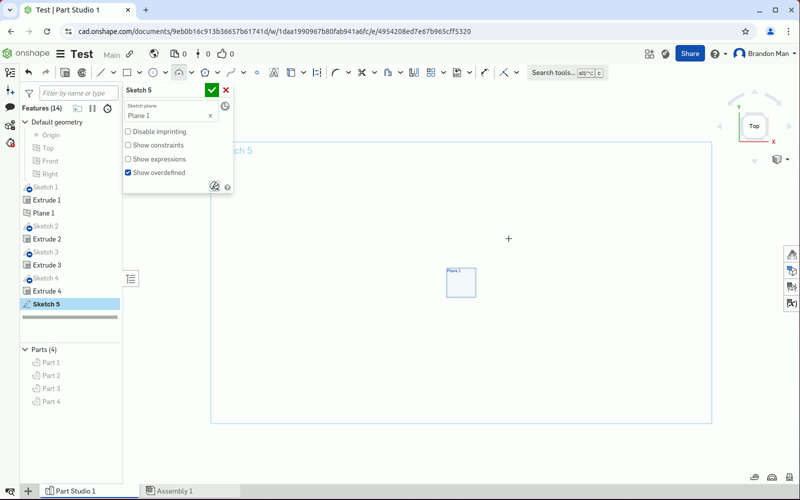
key_up(shift)
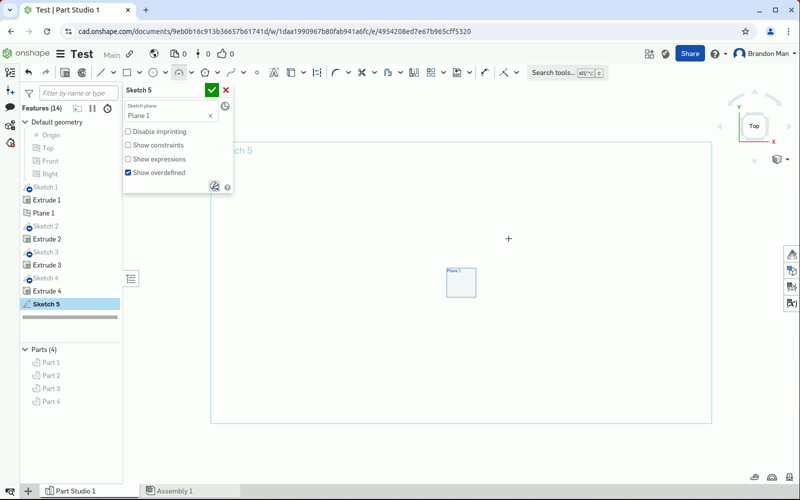
key_down(shift)
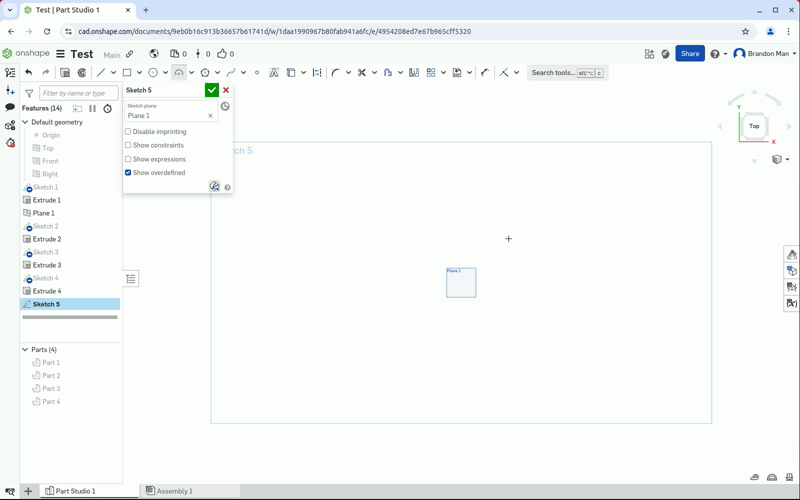
mouse_move(521, 251)
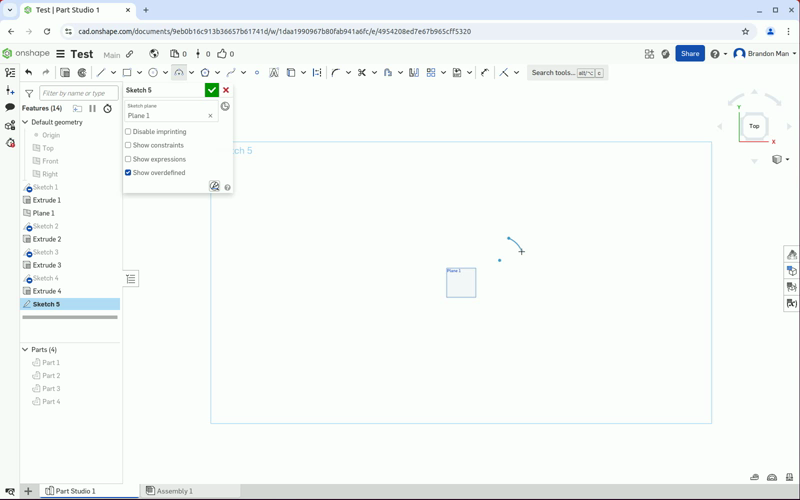
click(521, 251)
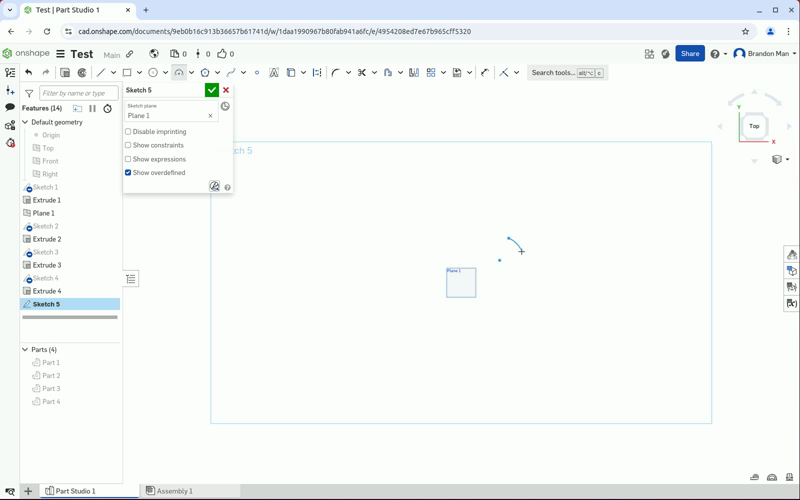
mouse_move(512, 247)
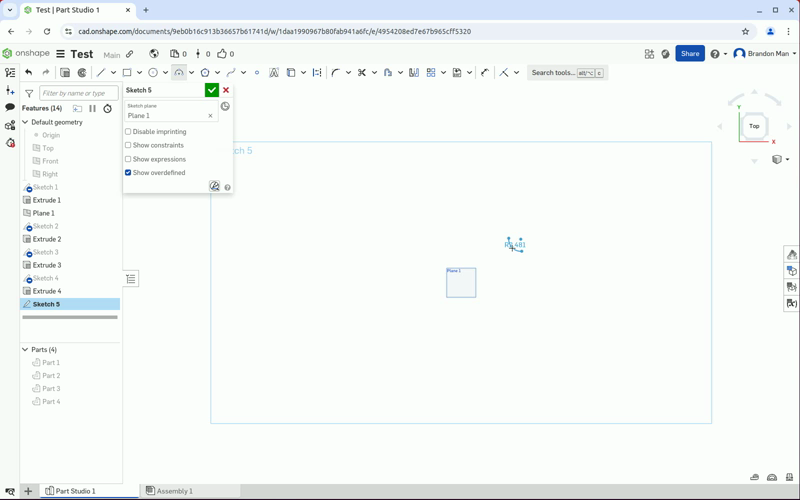
click(512, 247)
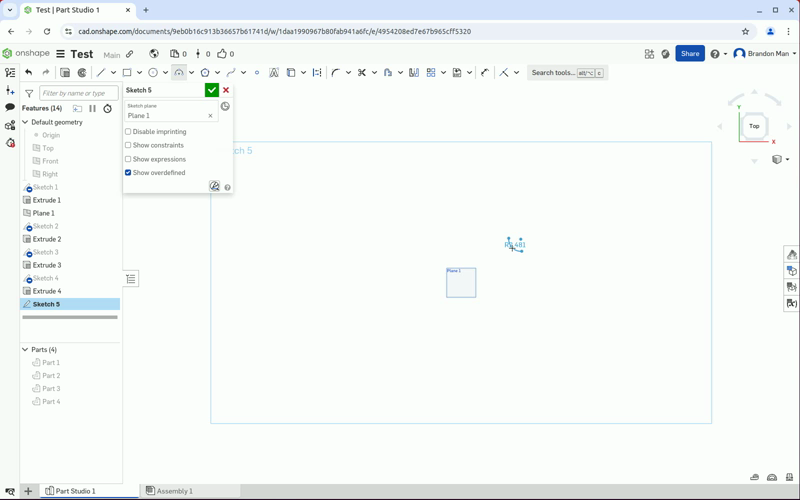
key_up(shift)
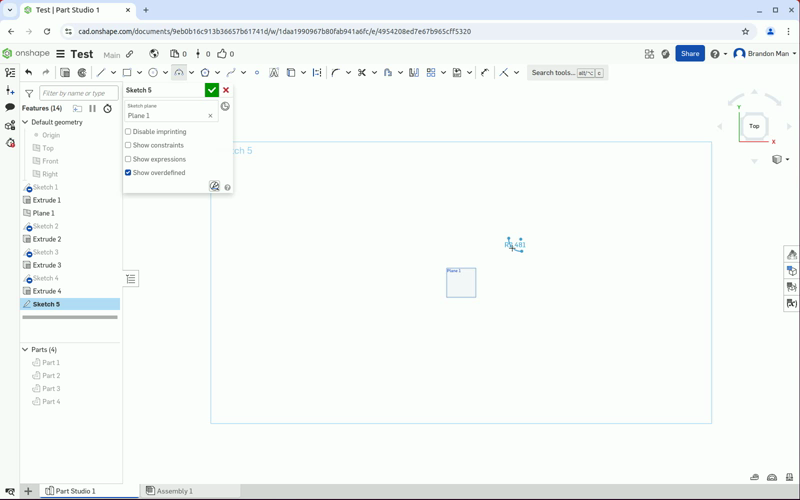
key(esc)
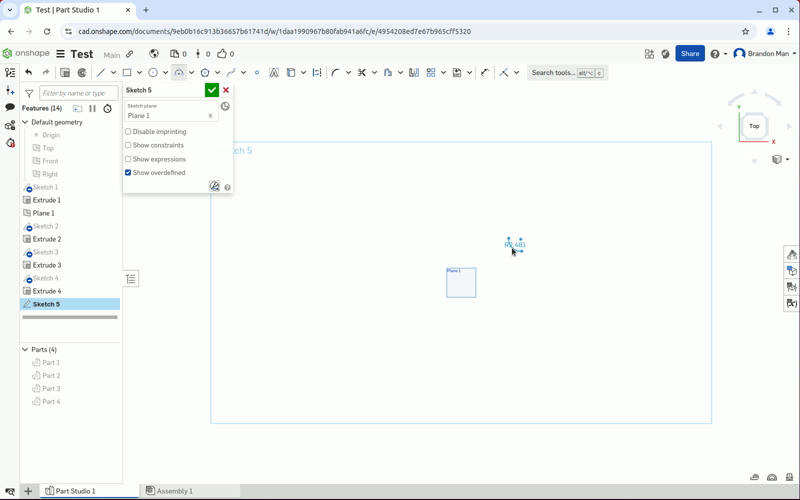
key(l)
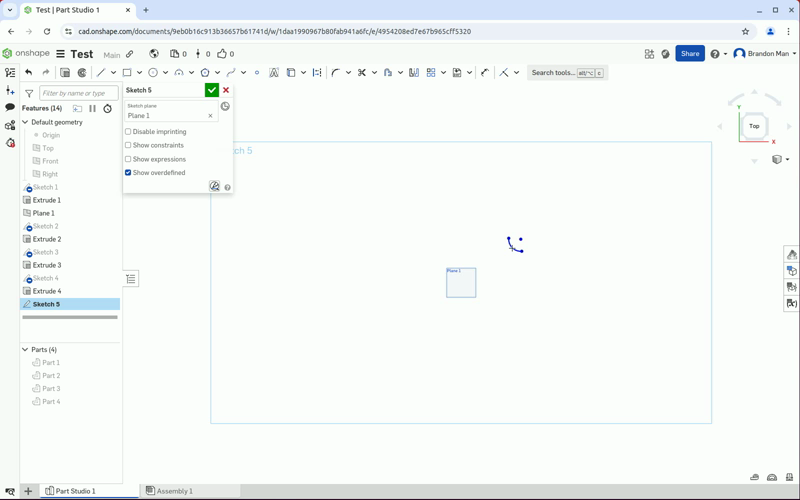
mouse_move(521, 251)
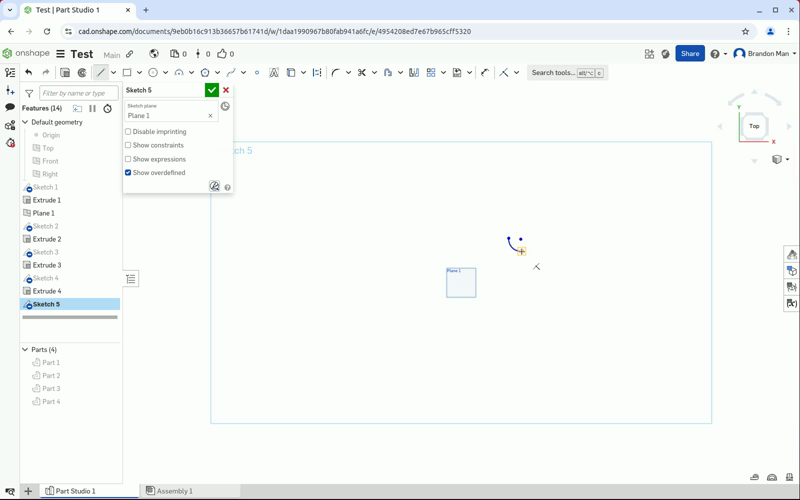
click(521, 251)
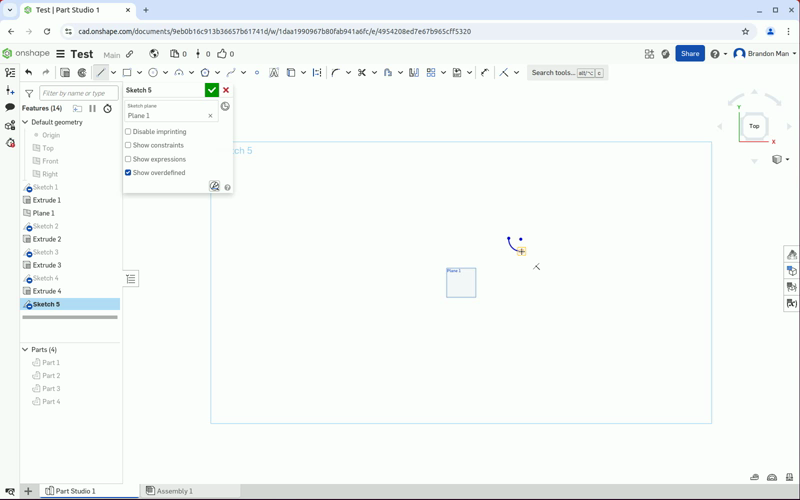
key_down(shift)
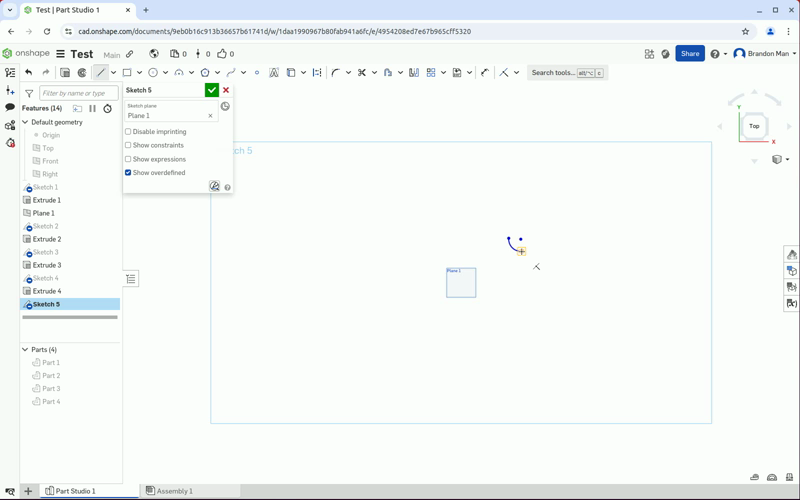
mouse_move(551, 251)
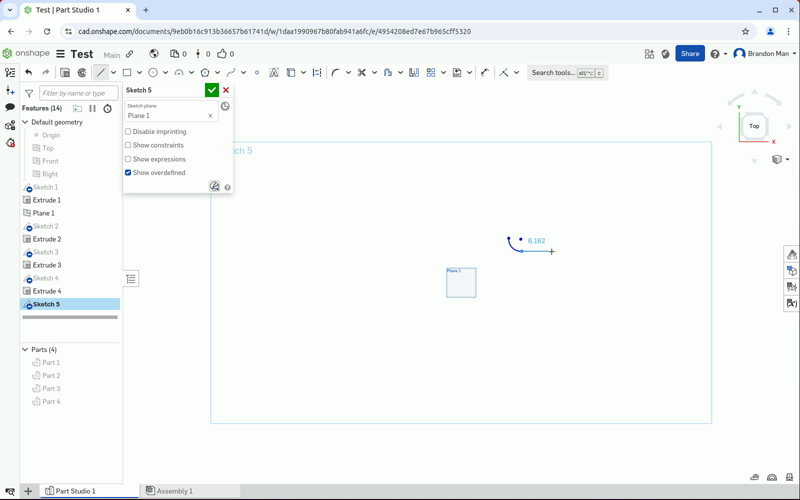
mouse_move(521, 238)
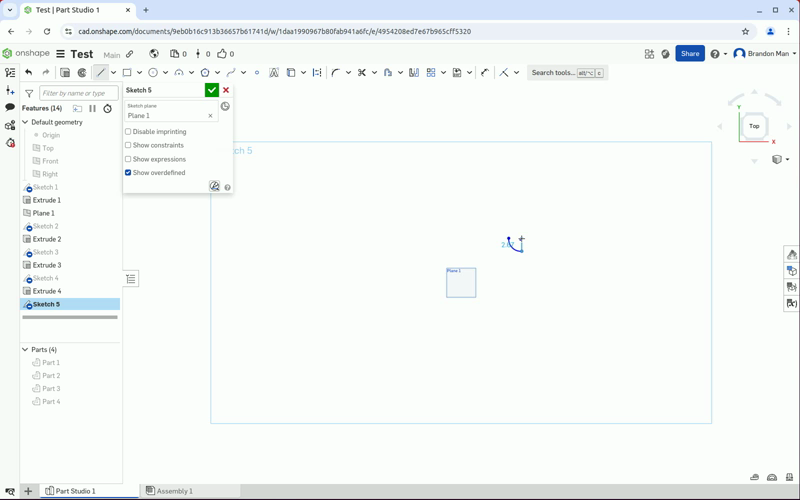
click(521, 238)
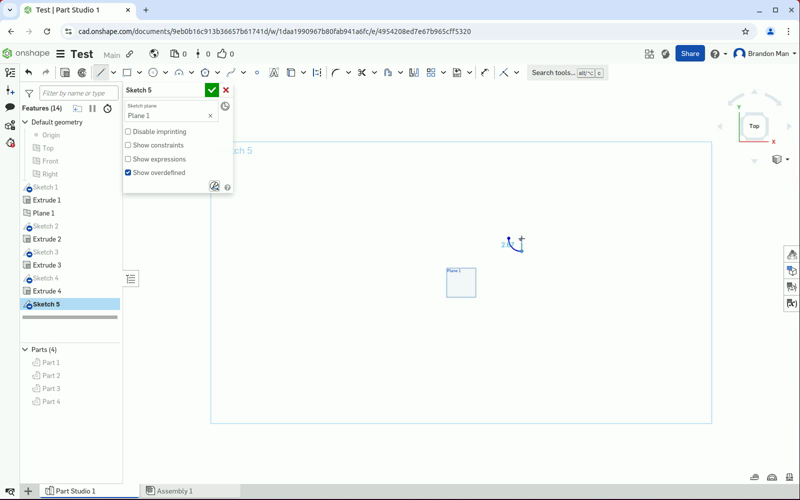
key_up(shift)
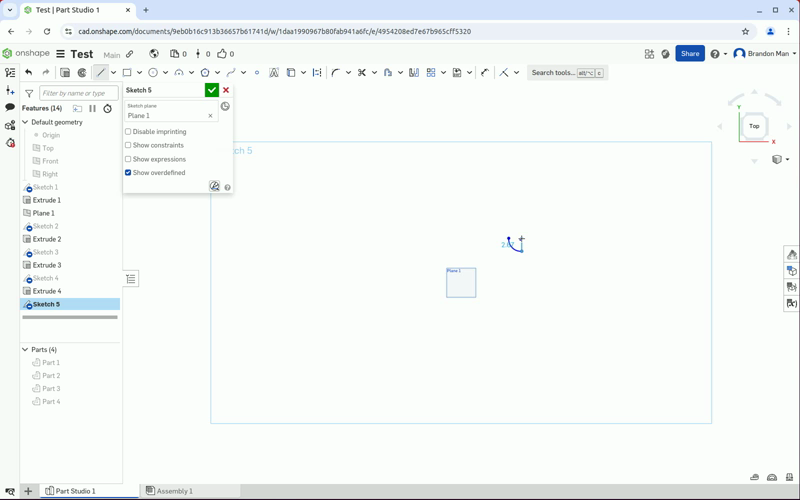
mouse_move(551, 238)
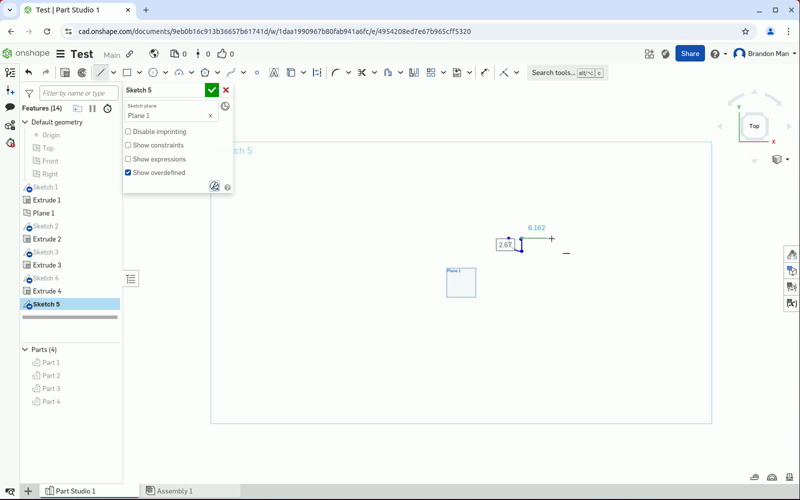
key_down(shift)
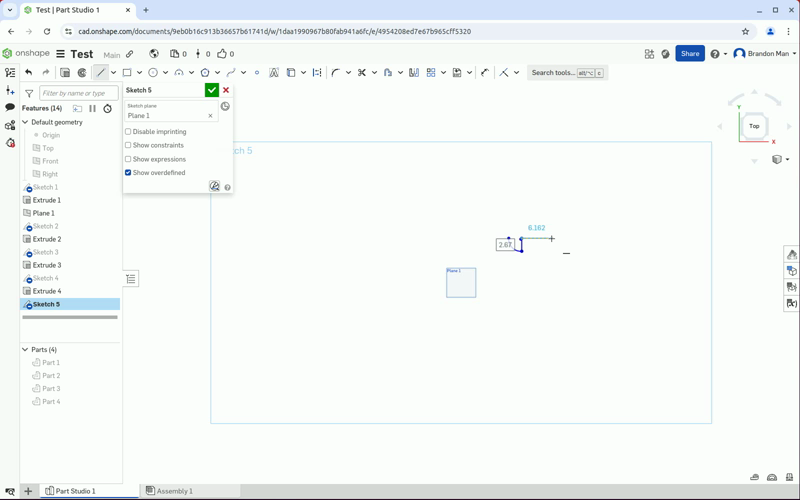
mouse_move(508, 238)
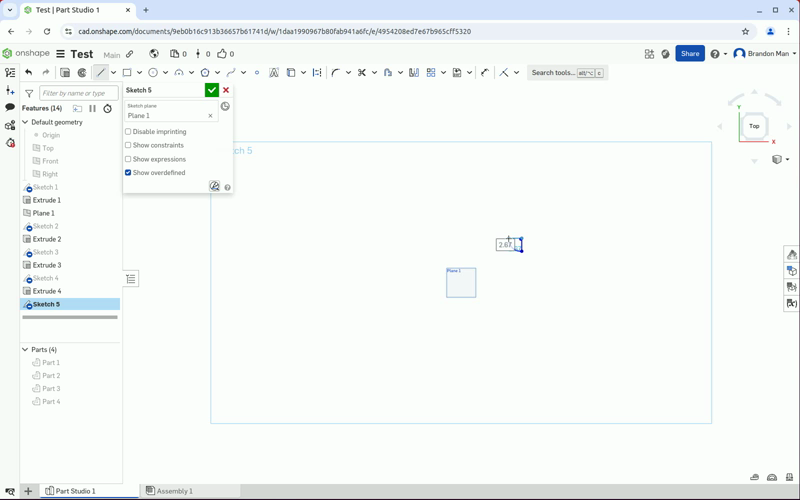
key_up(shift)
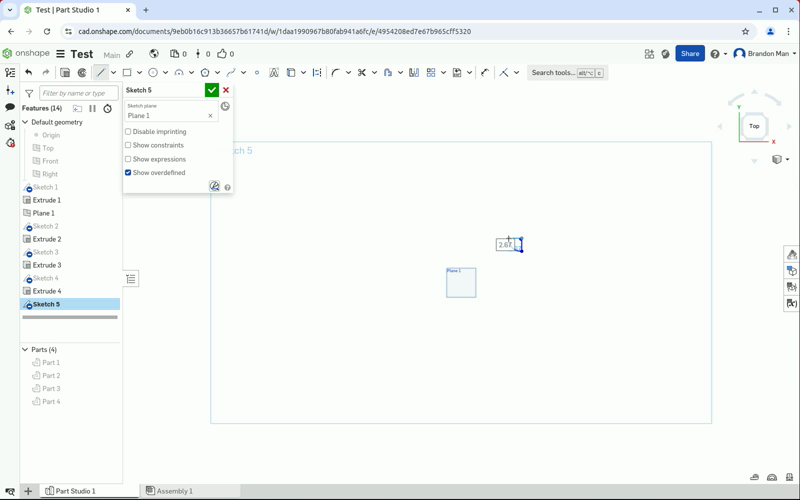
click(508, 238)
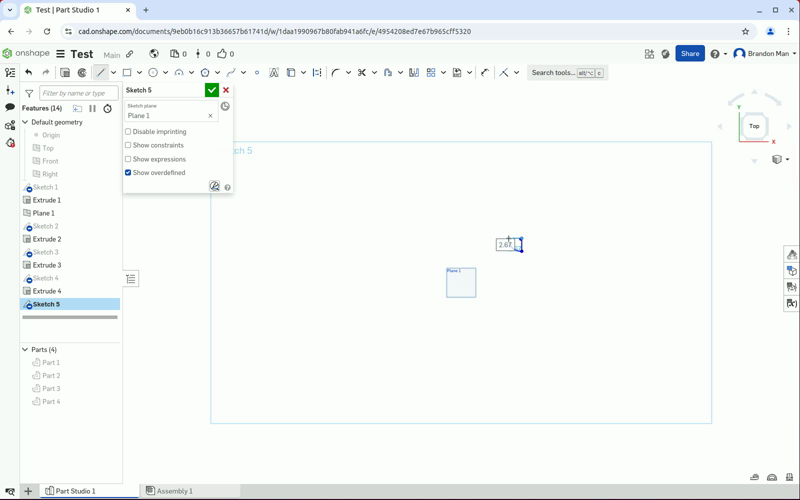
key(esc)
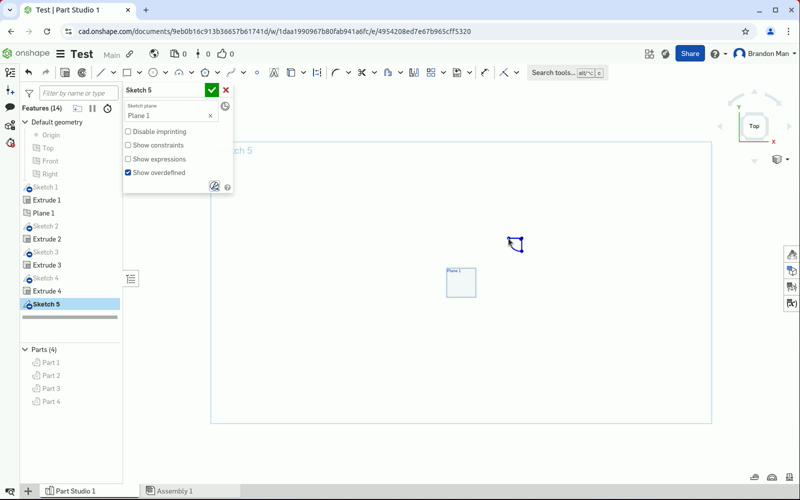
mouse_move(517, 241)
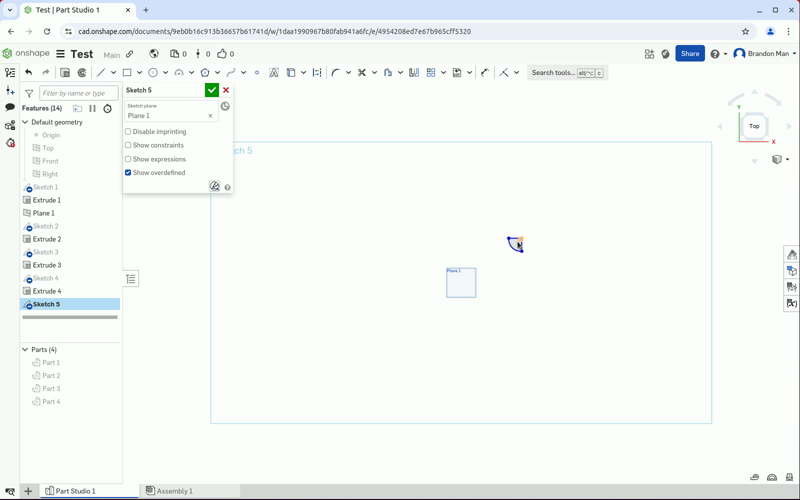
scroll(6)
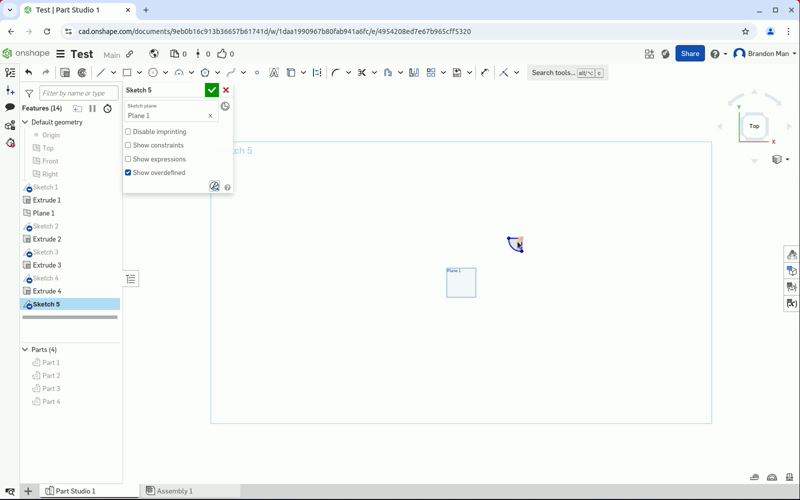
scroll(6)
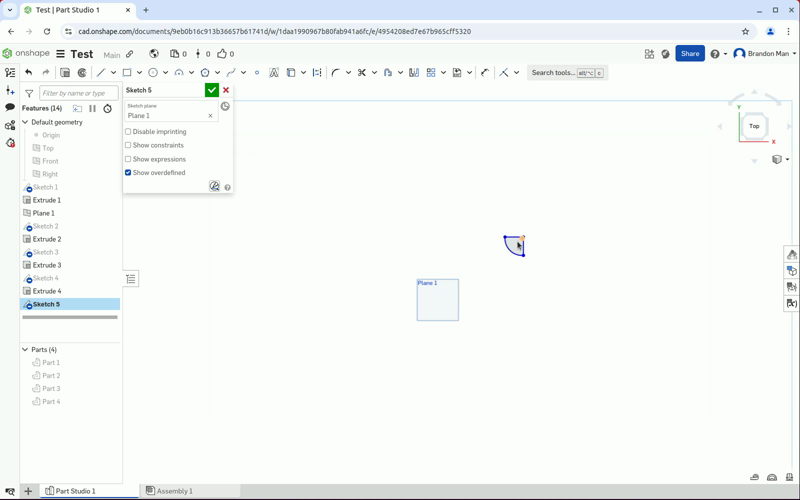
scroll(6)
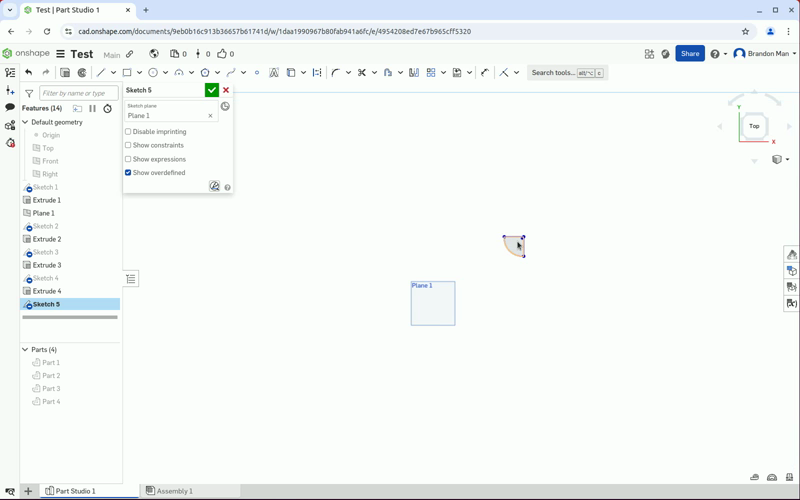
scroll(6)
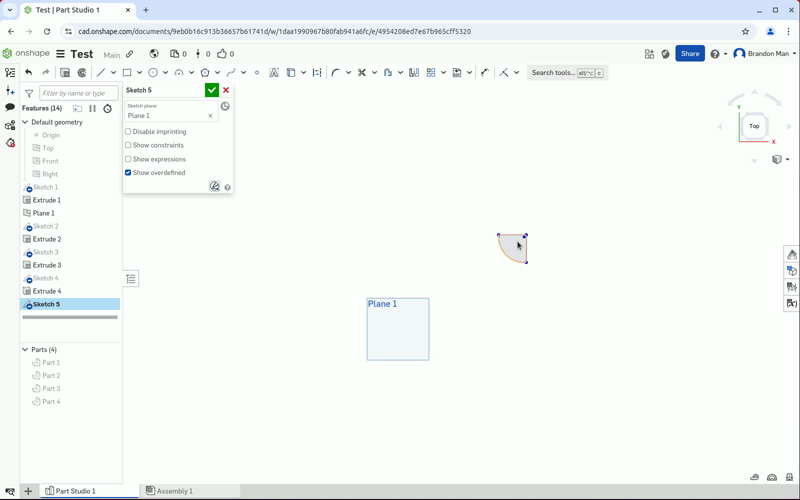
scroll(6)
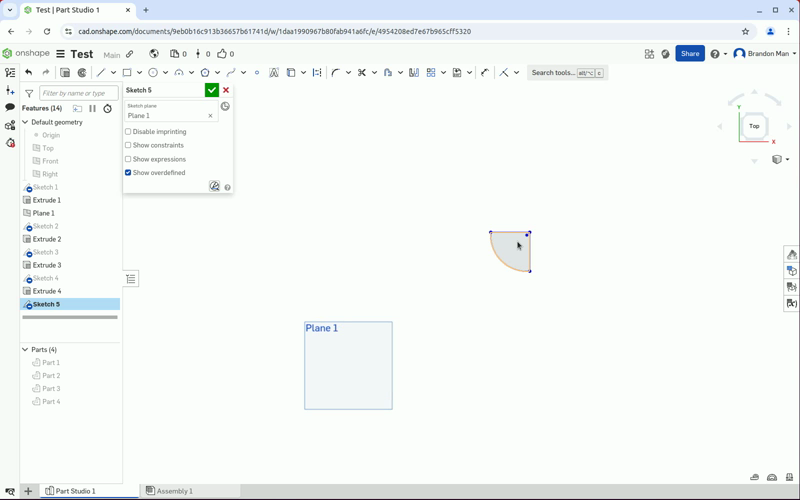
scroll(6)
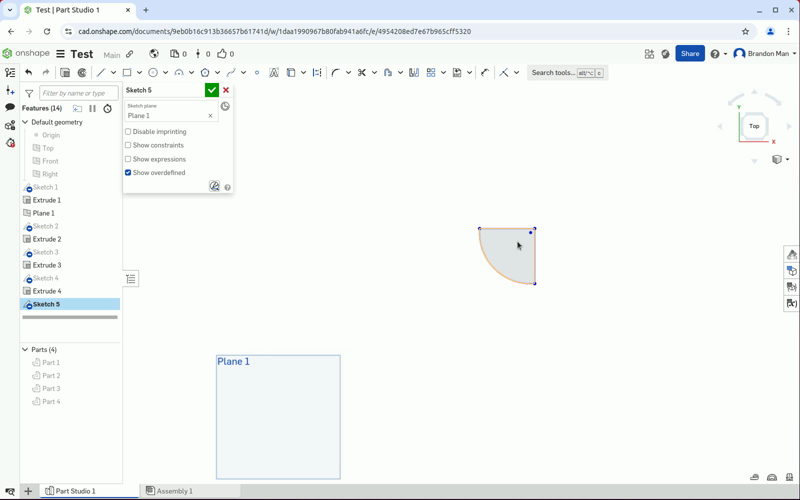
scroll(6)
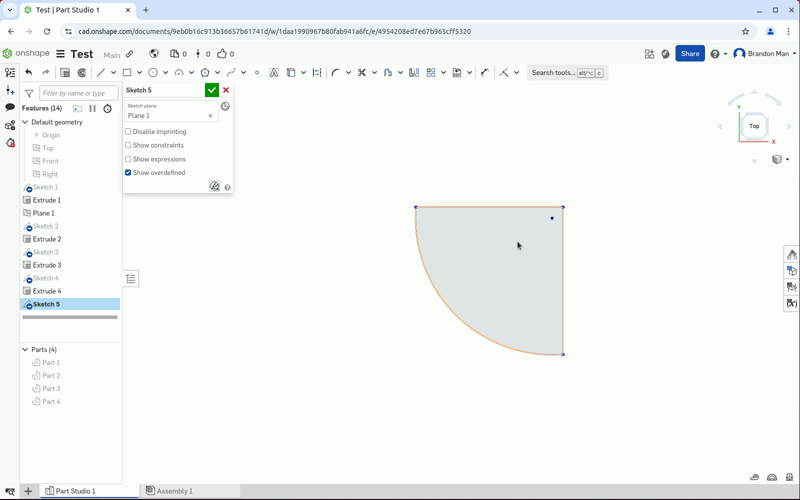
click(517, 241)
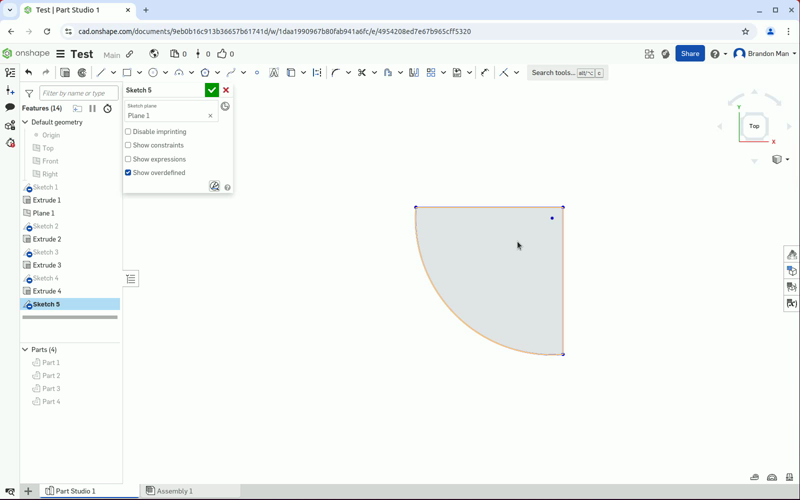
scroll(-6)
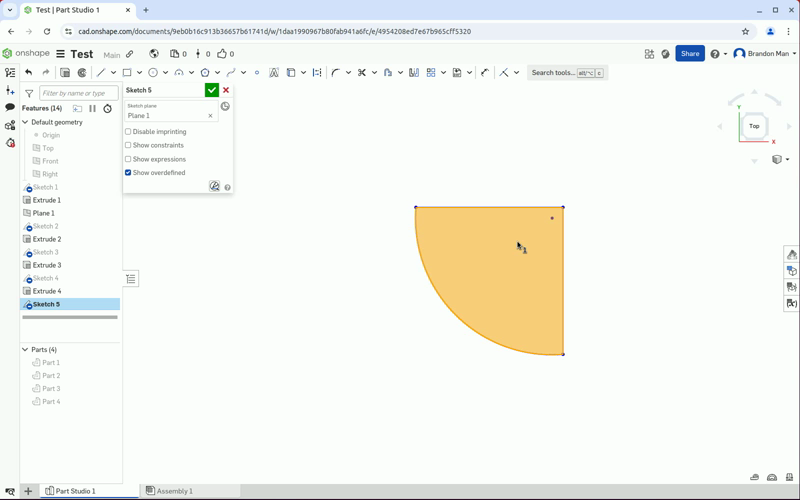
scroll(-6)
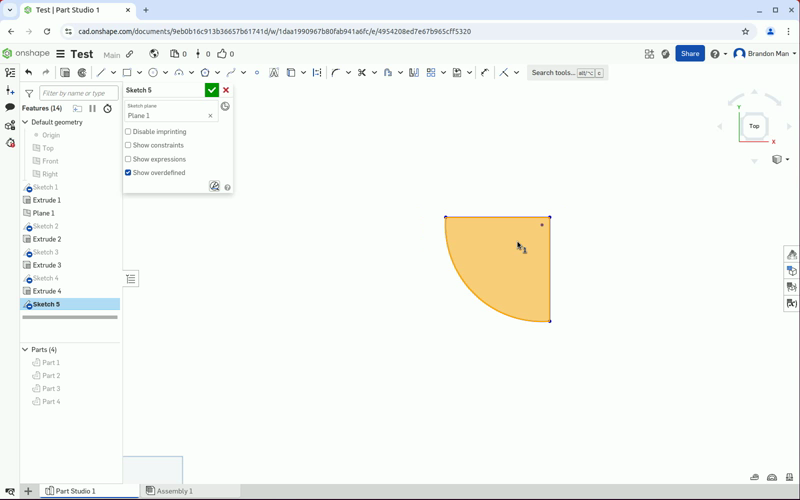
scroll(-6)
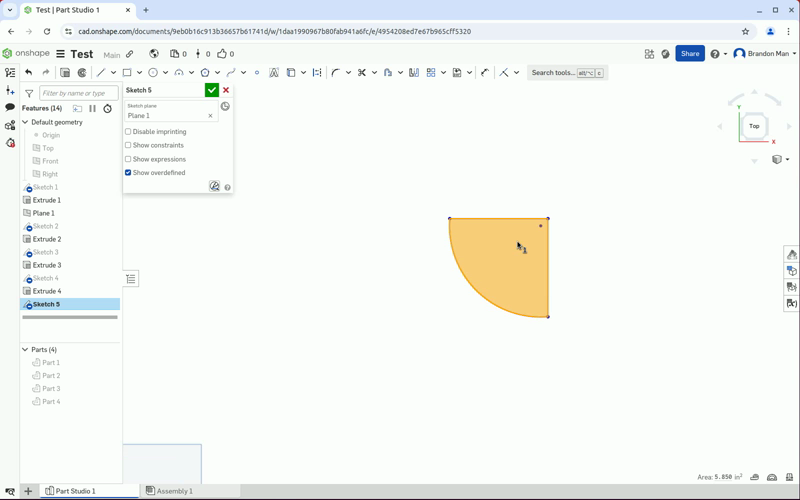
scroll(-6)
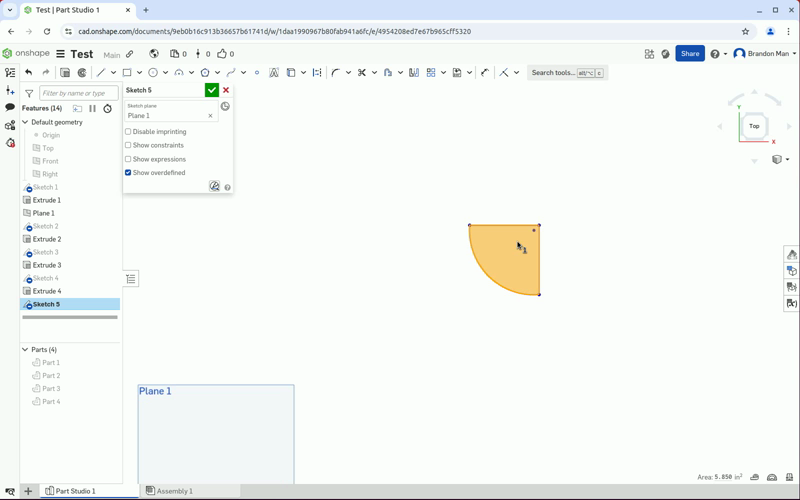
scroll(-6)
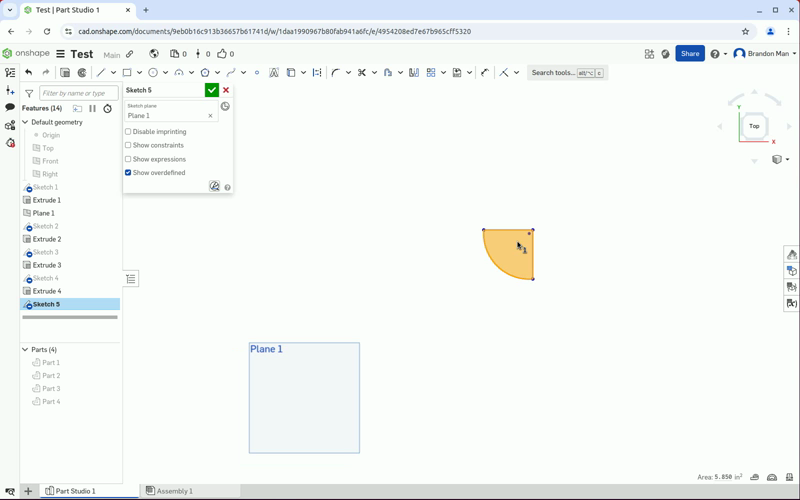
scroll(-6)
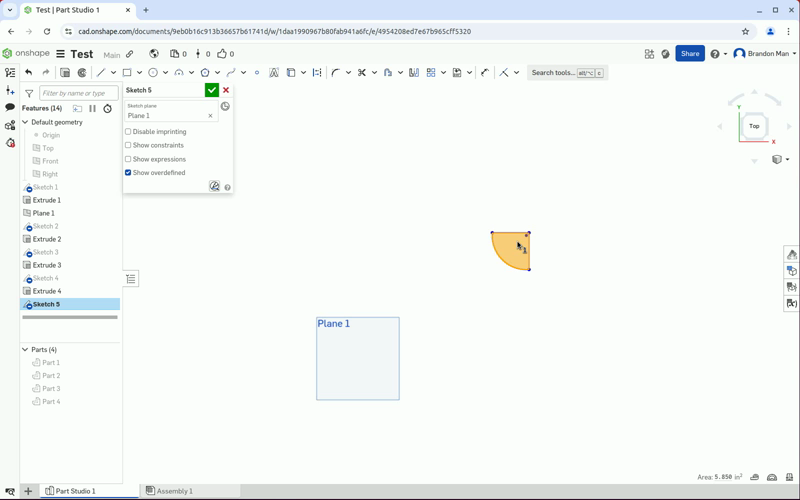
scroll(-6)
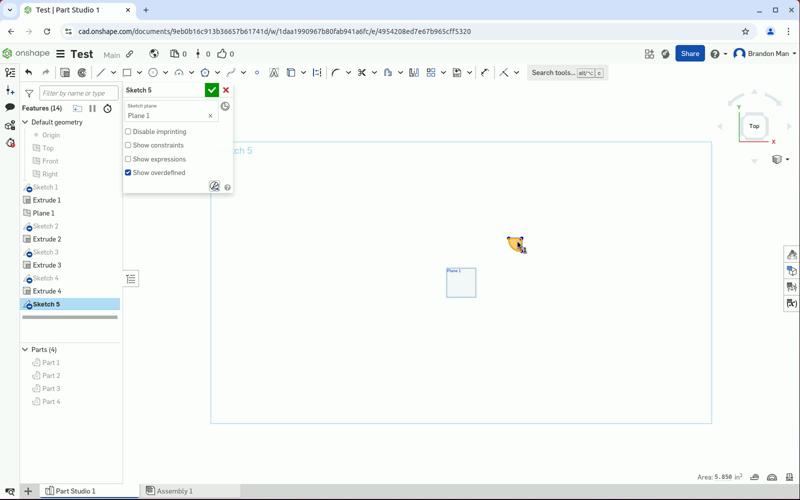
mouse_move(73, 352)
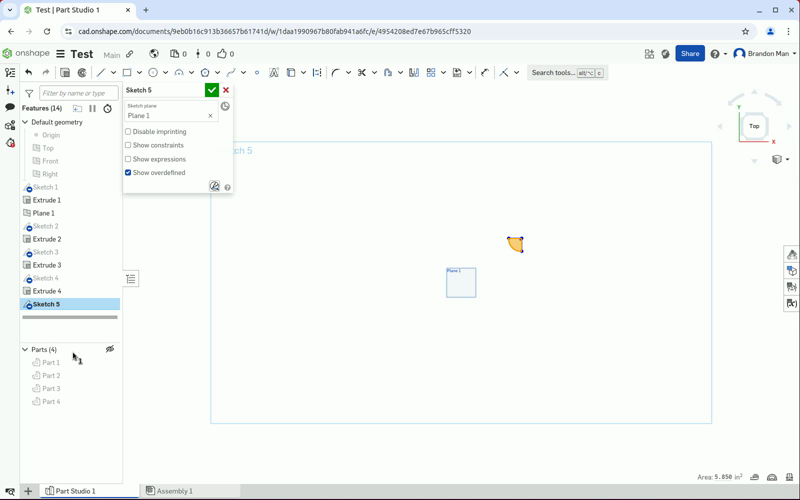
key(shift+y)
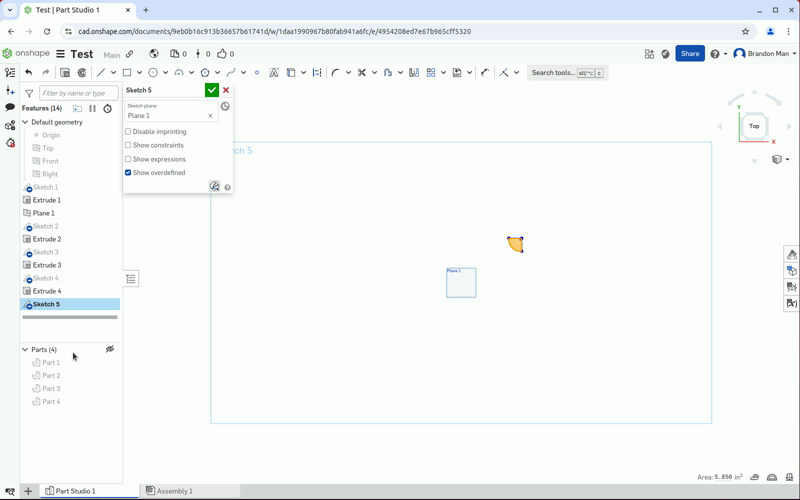
key(shift+e)
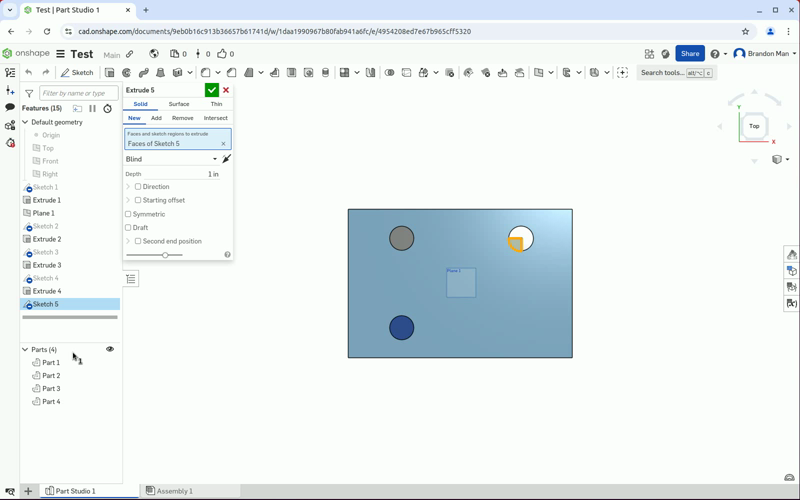
mouse_move(143, 106)
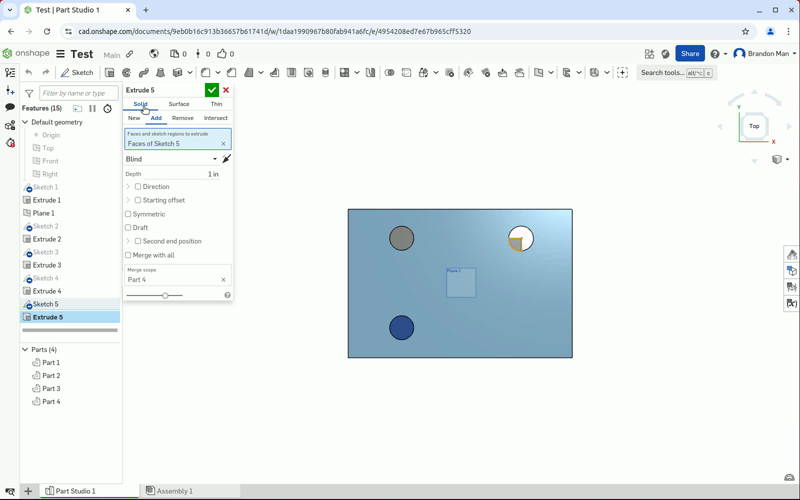
click(143, 106)
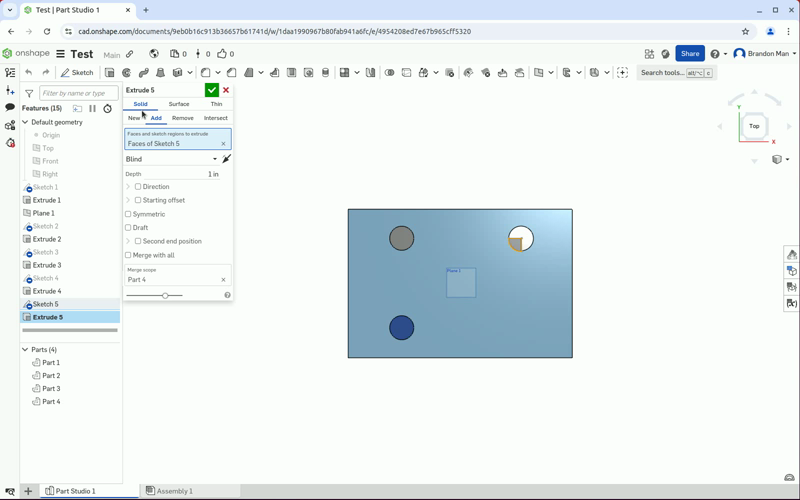
mouse_move(137, 120)
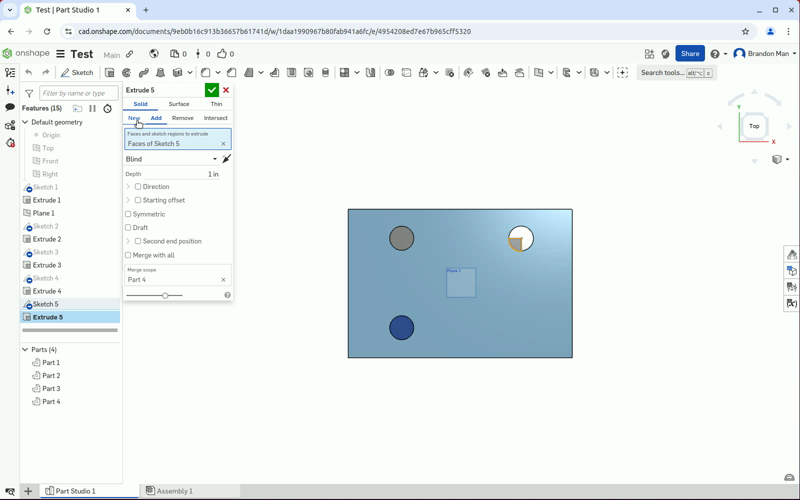
click(137, 120)
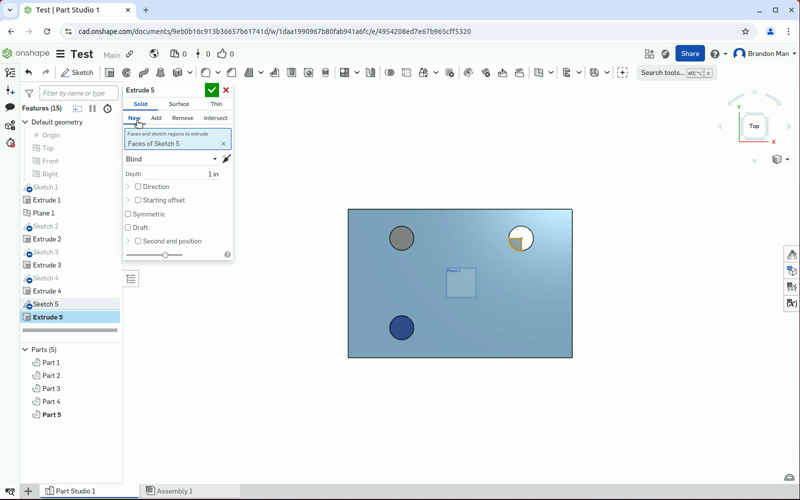
key(tab, 4)
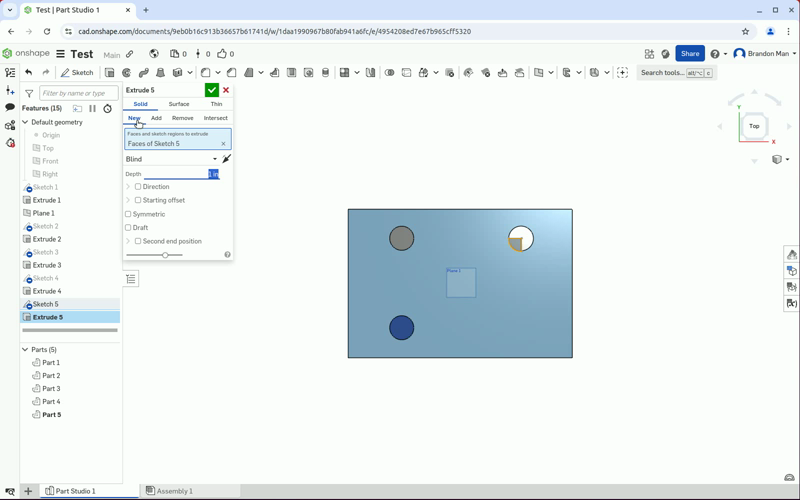
text(15.405)
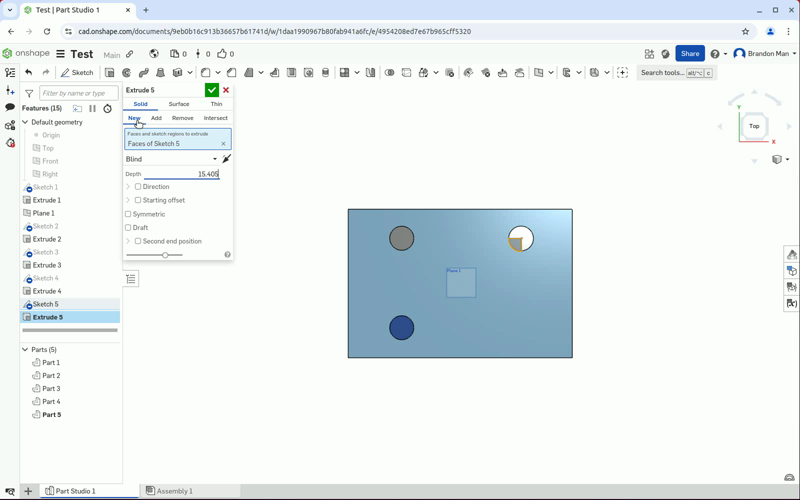
key(enter)
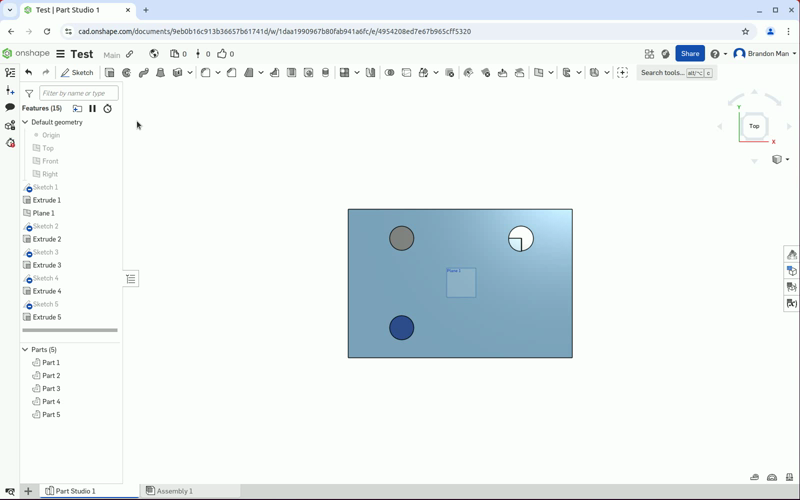
key(shift+h)
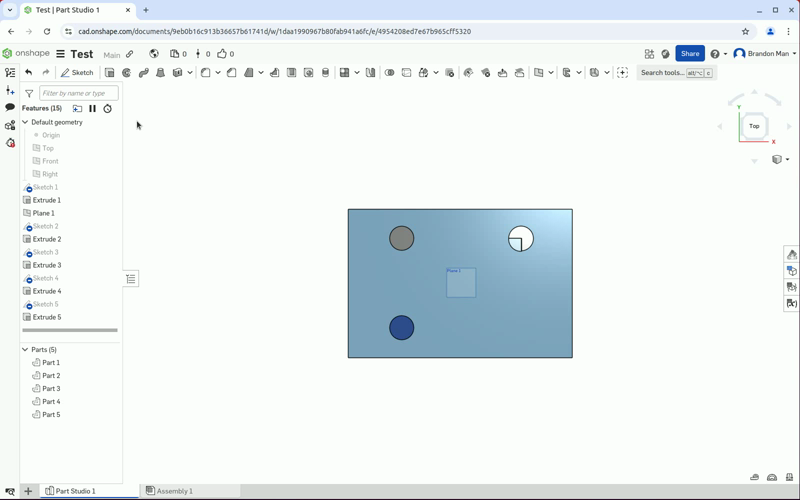
key(shift+h)
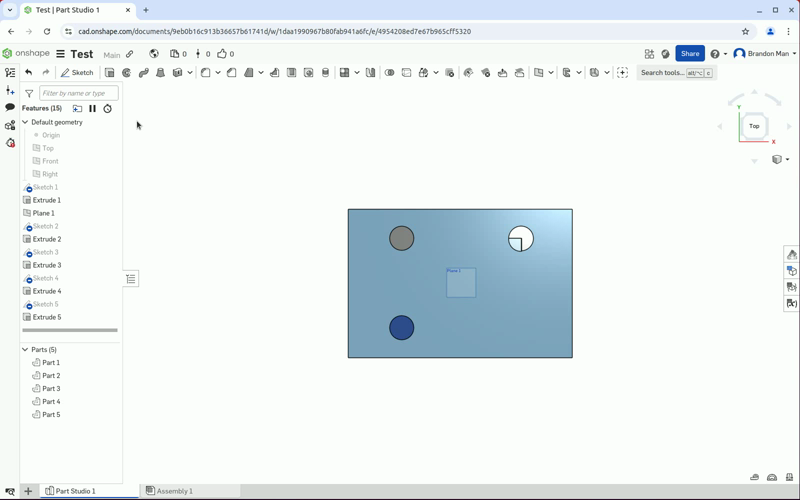
mouse_move(73, 189)
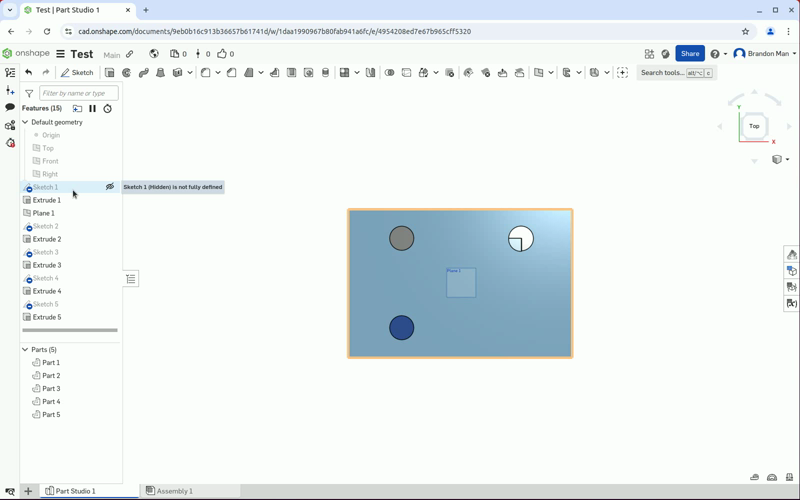
click(73, 189)
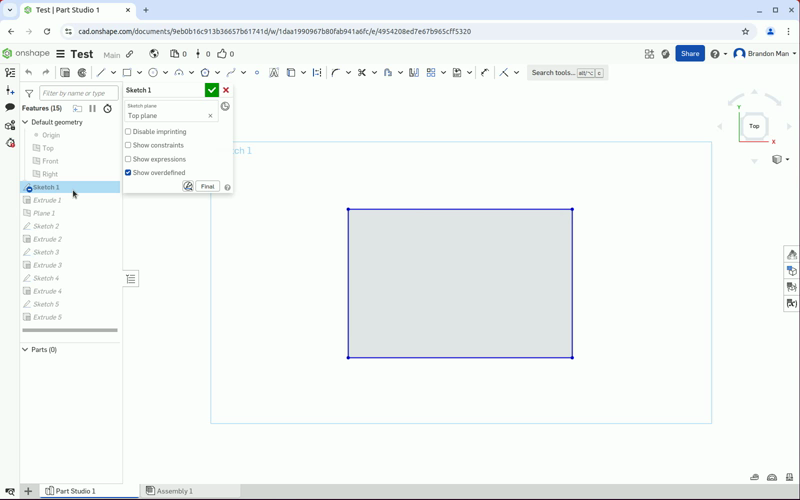
mouse_move(229, 92)
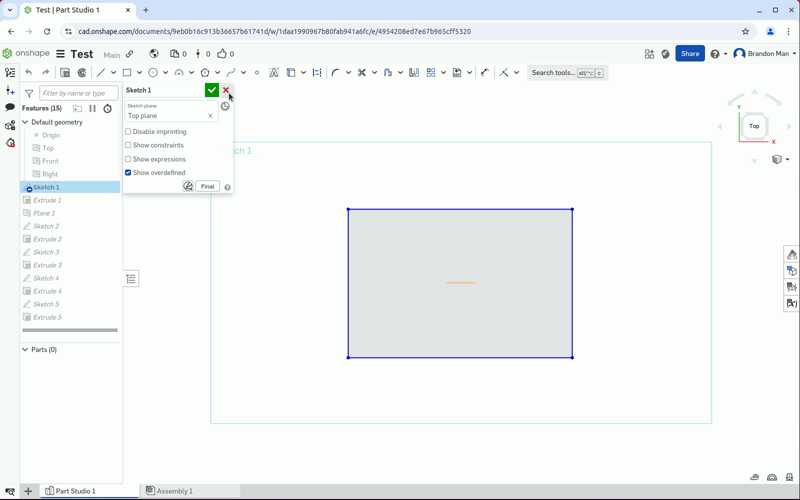
click(229, 92)
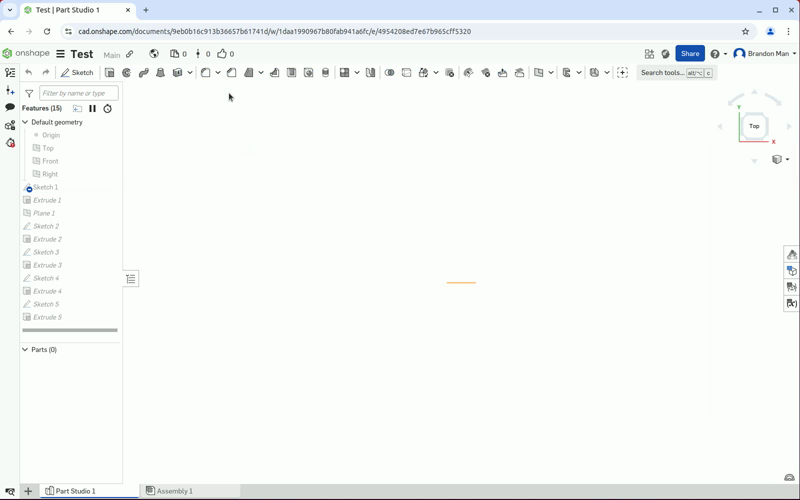
key(shift+s)
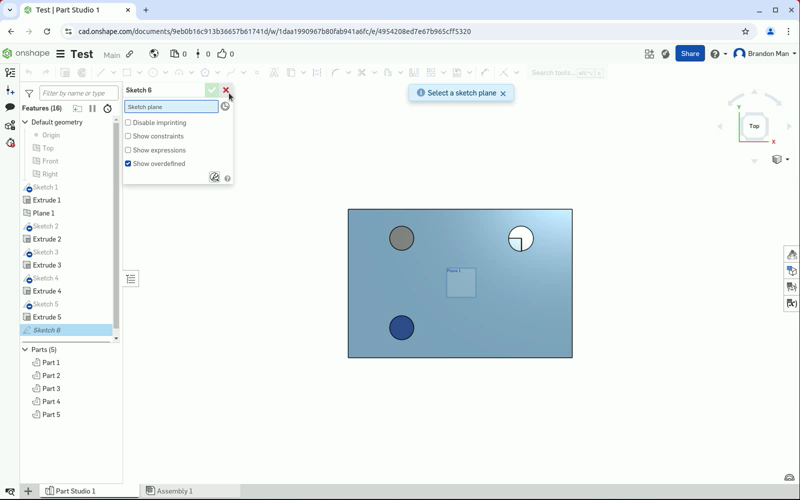
mouse_move(69, 215)
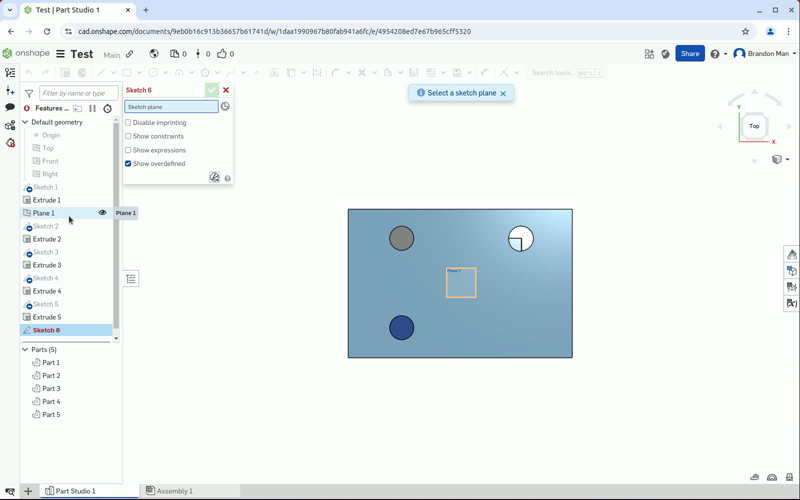
click(69, 215)
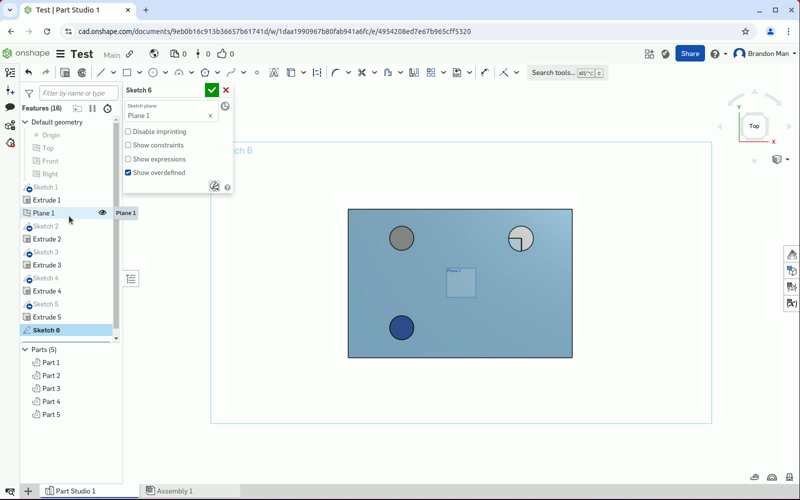
mouse_move(73, 352)
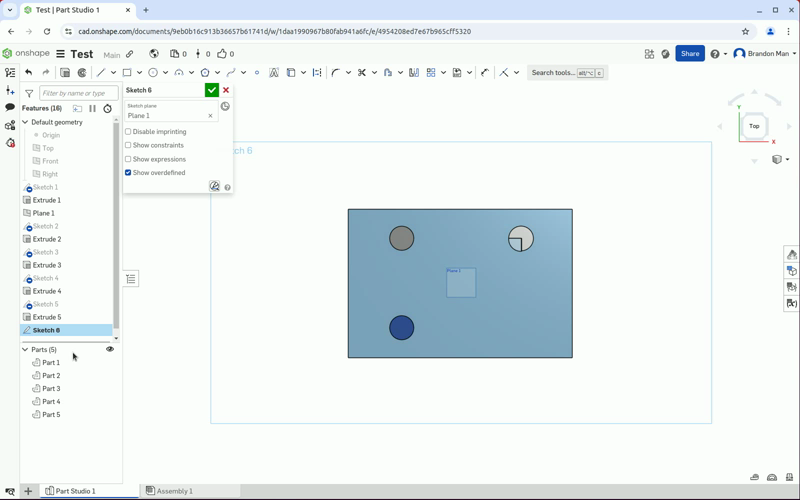
key(y)
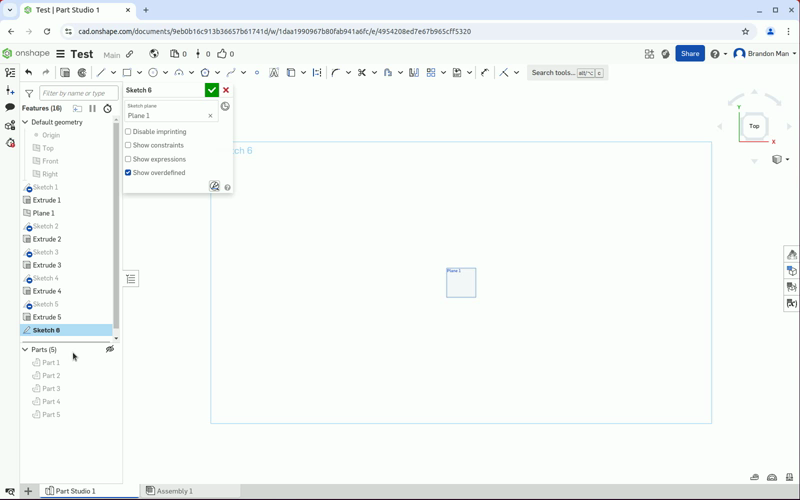
key(a)
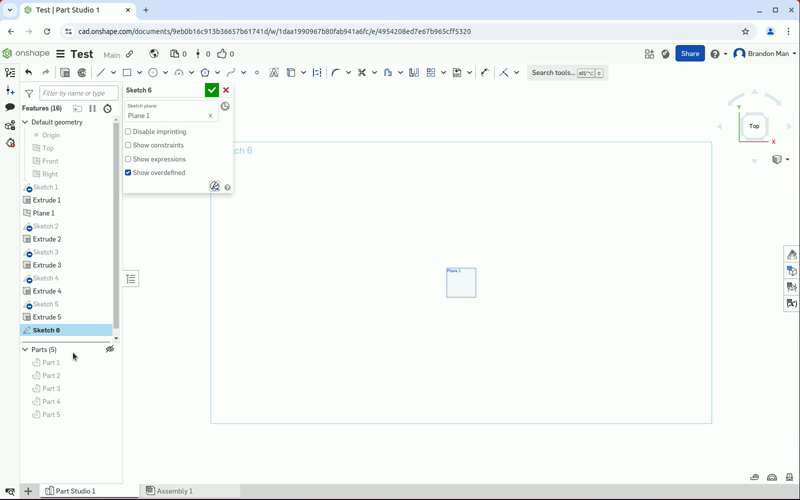
key_down(shift)
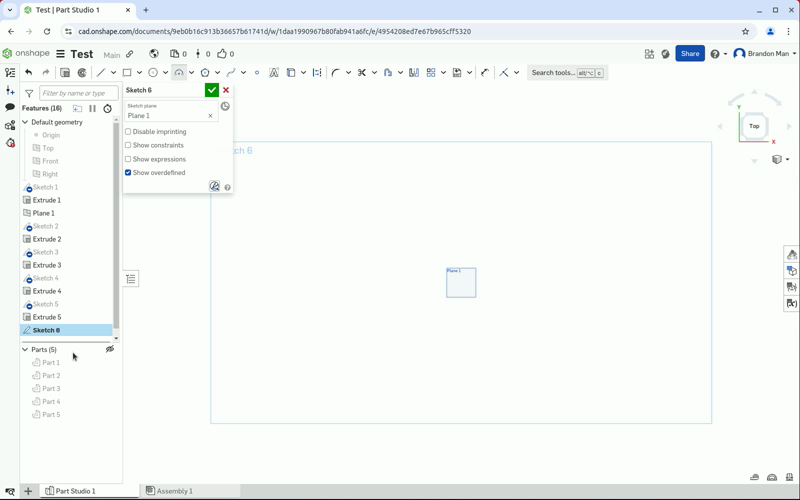
mouse_move(508, 327)
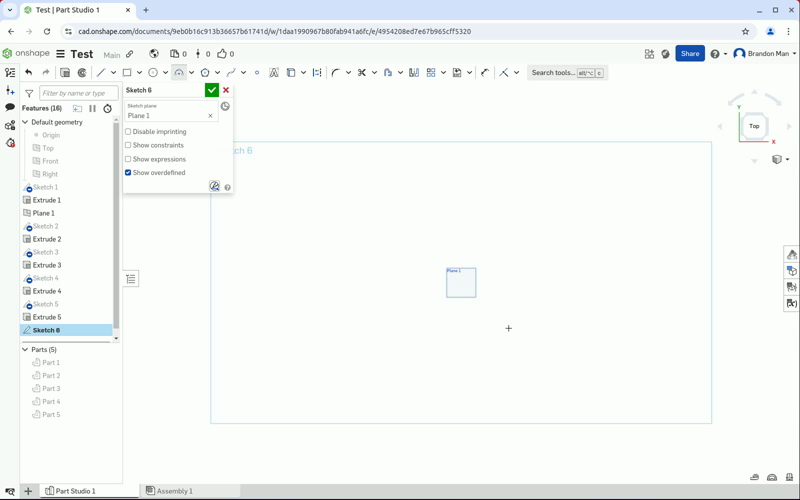
click(508, 327)
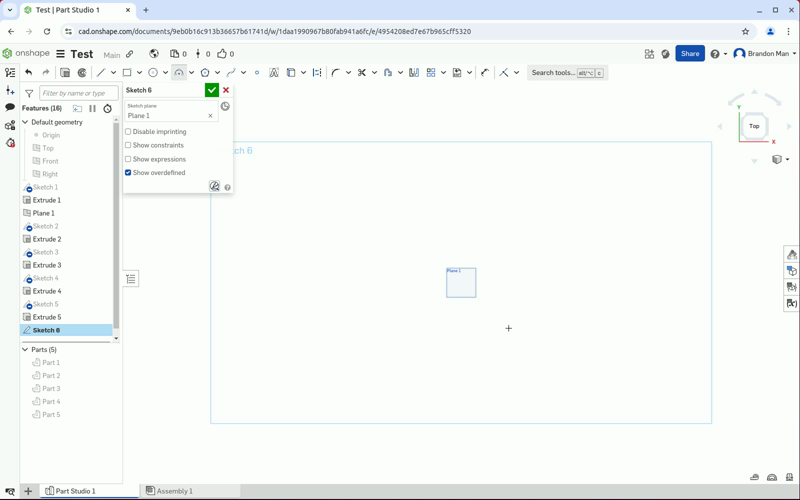
key_up(shift)
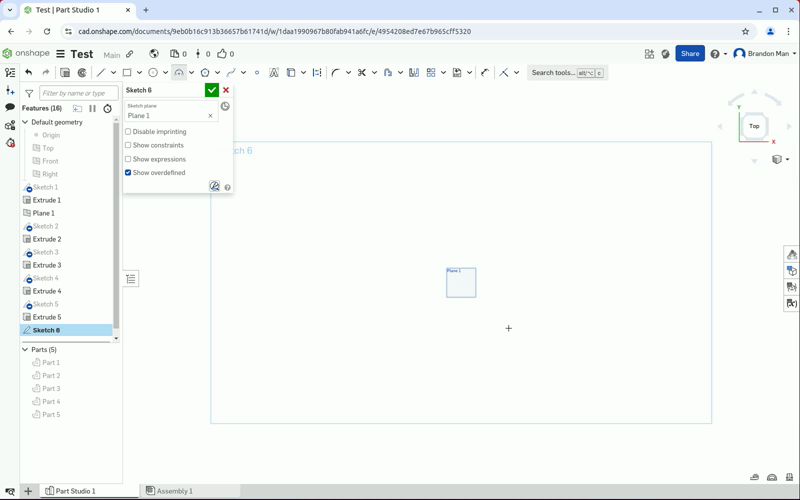
key_down(shift)
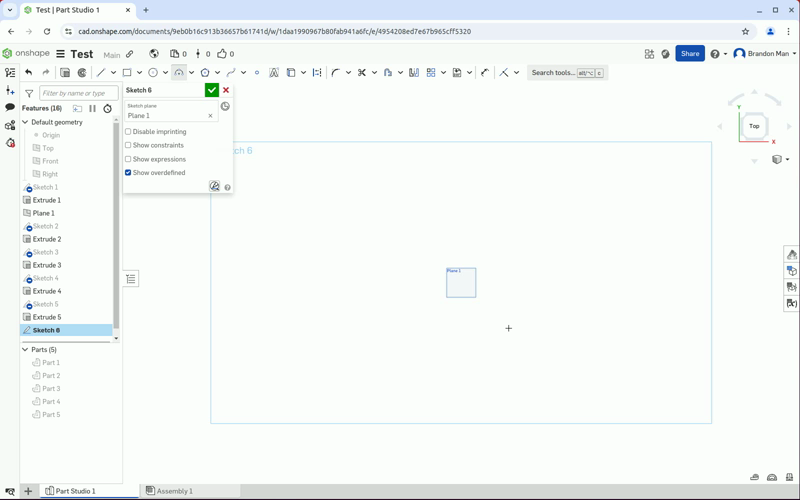
mouse_move(521, 315)
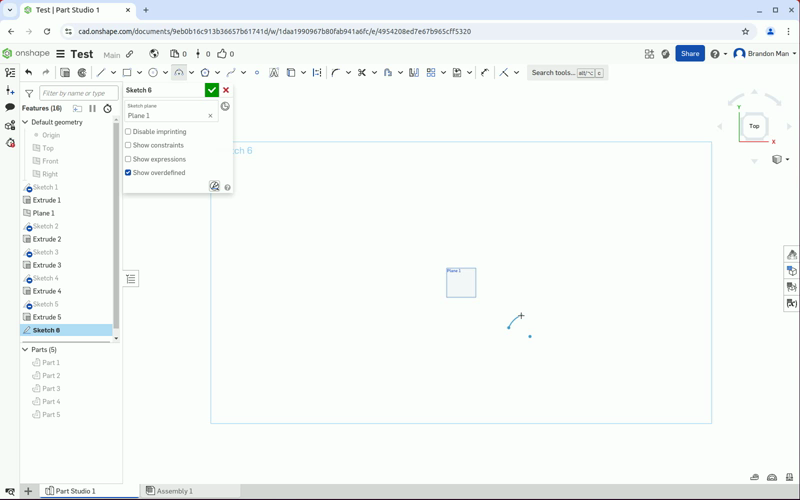
click(521, 315)
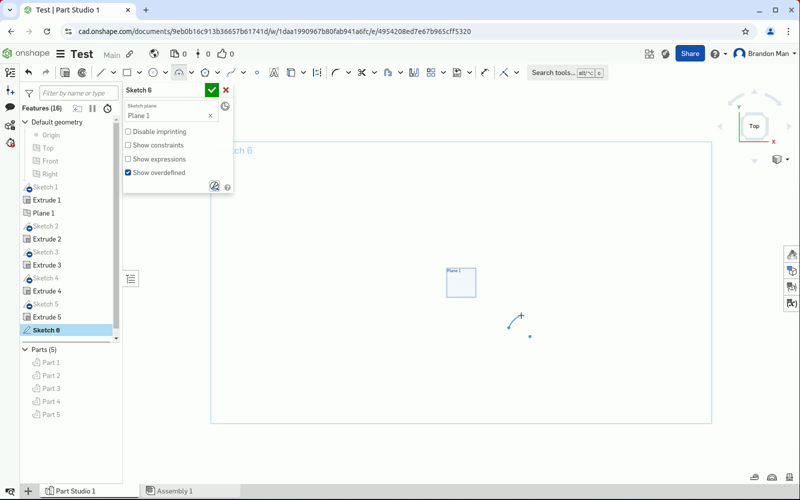
mouse_move(529, 336)
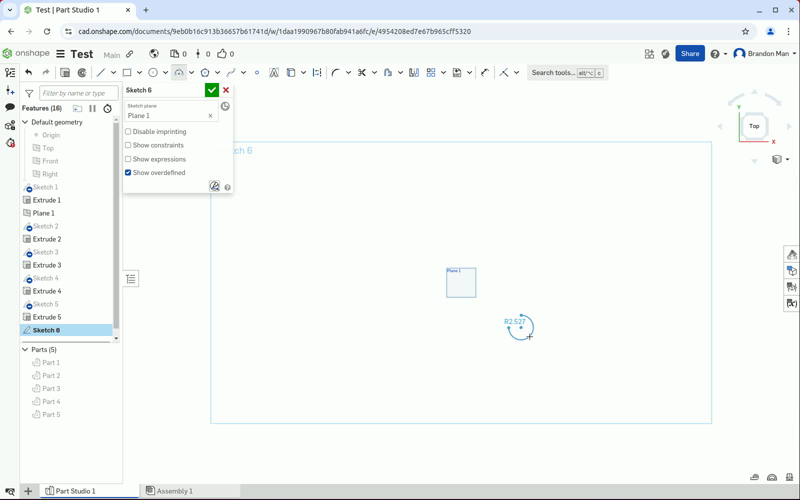
click(529, 336)
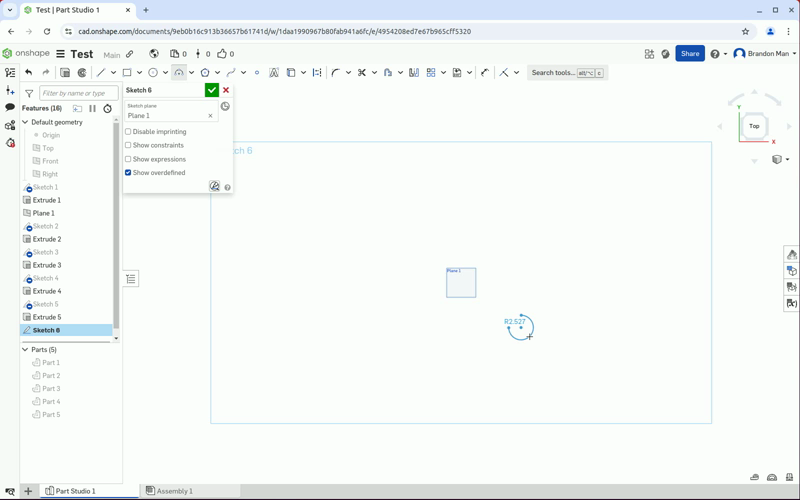
key_up(shift)
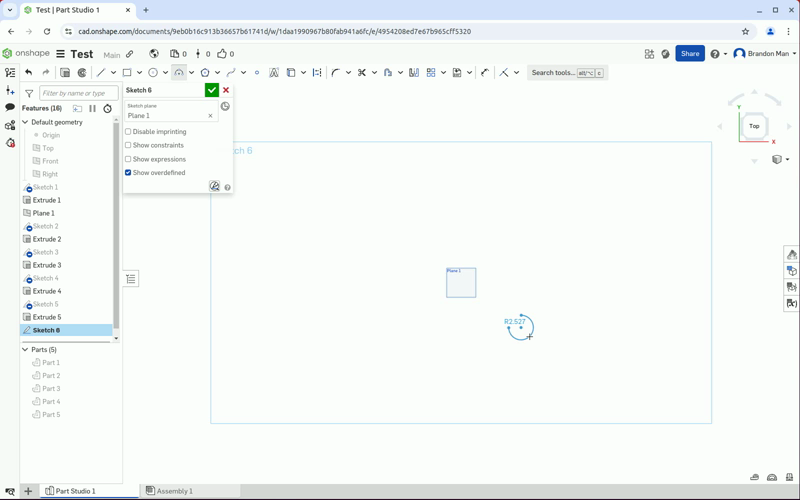
key(esc)
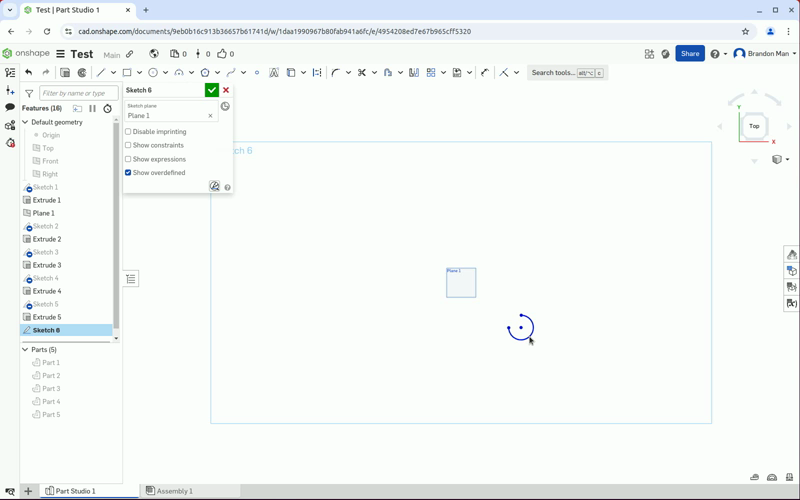
key(l)
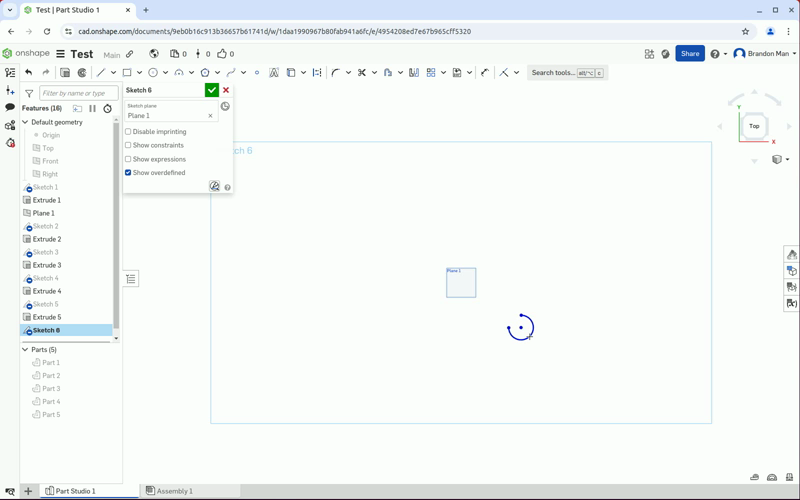
mouse_move(521, 315)
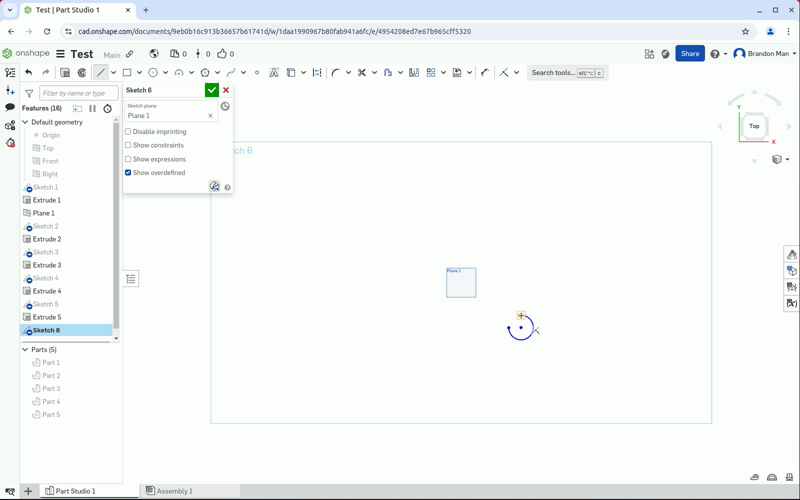
click(521, 315)
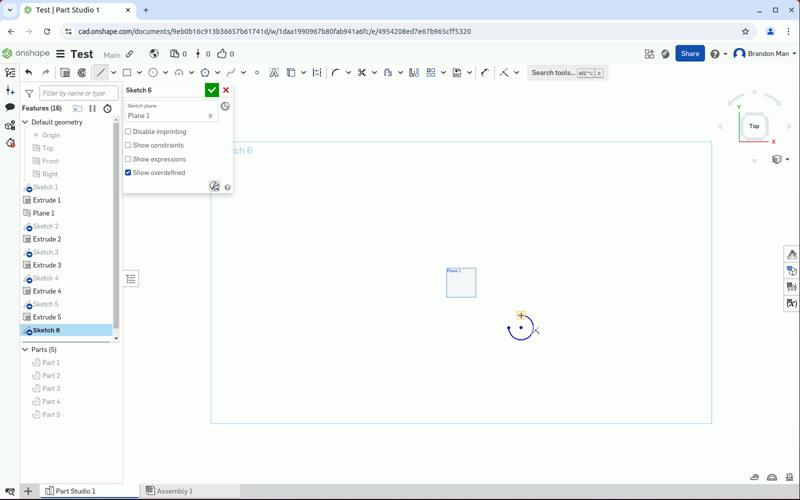
key_down(shift)
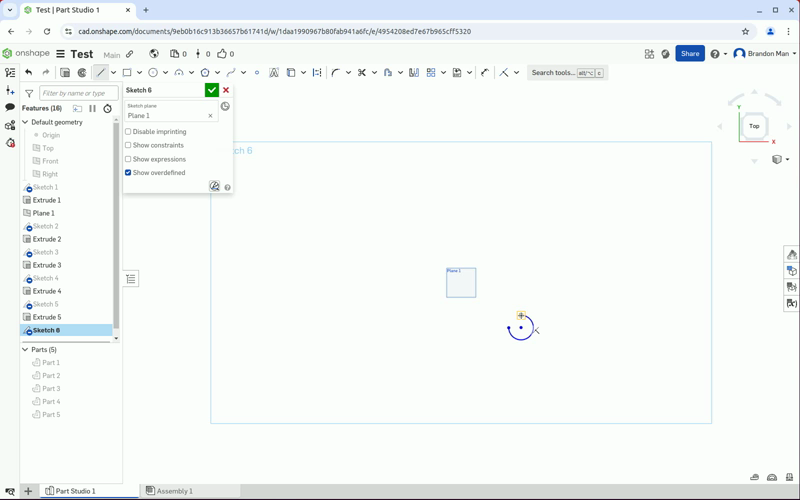
mouse_move(551, 315)
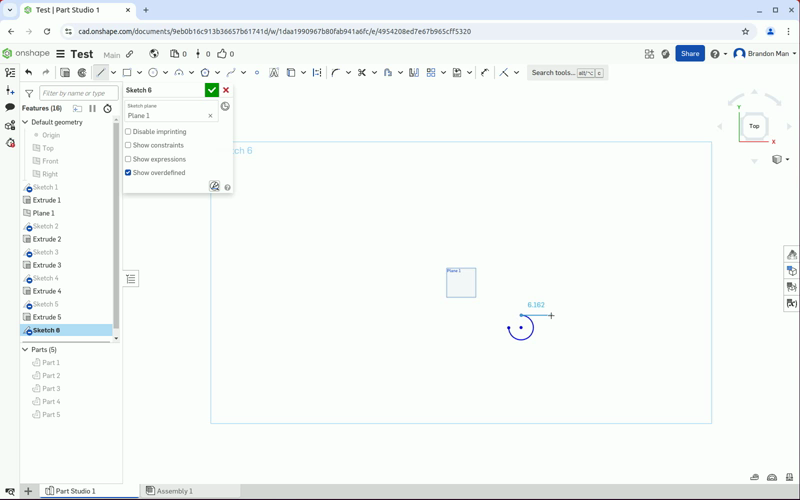
mouse_move(521, 327)
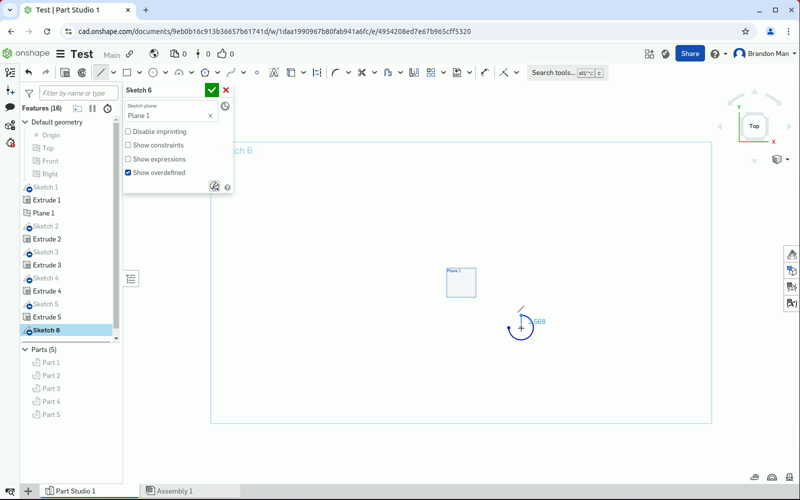
click(521, 327)
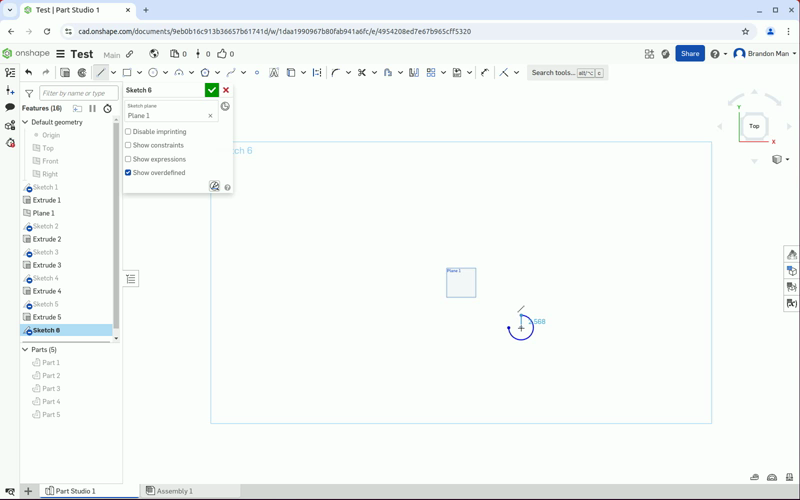
key_up(shift)
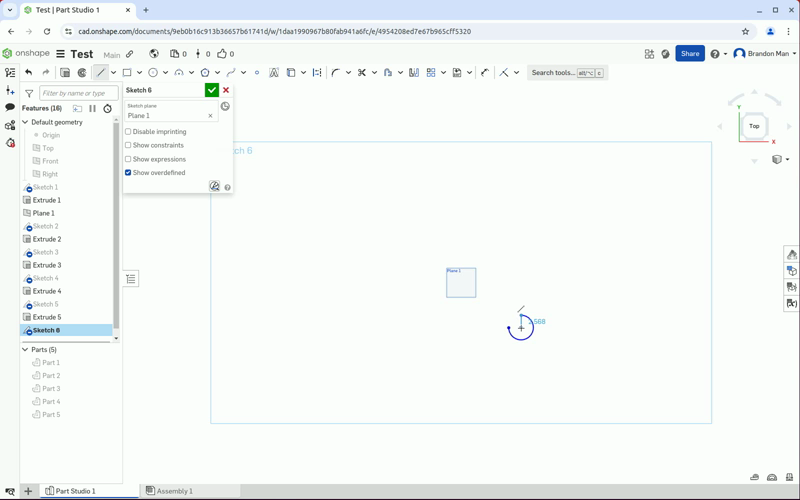
mouse_move(551, 327)
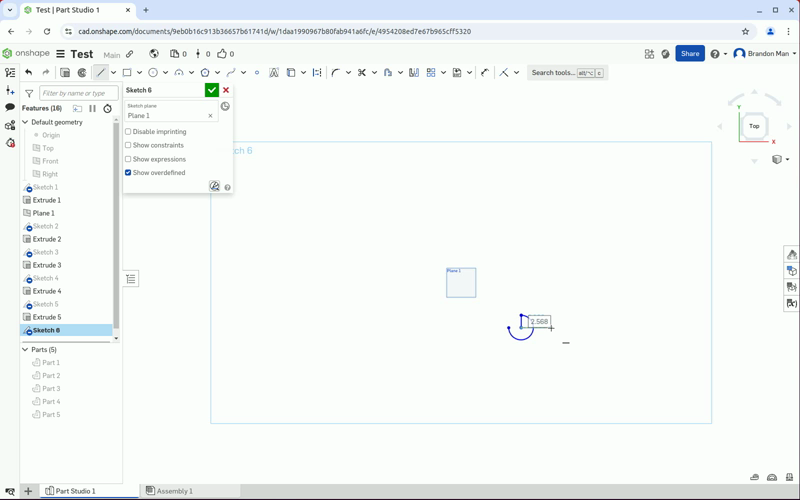
key_down(shift)
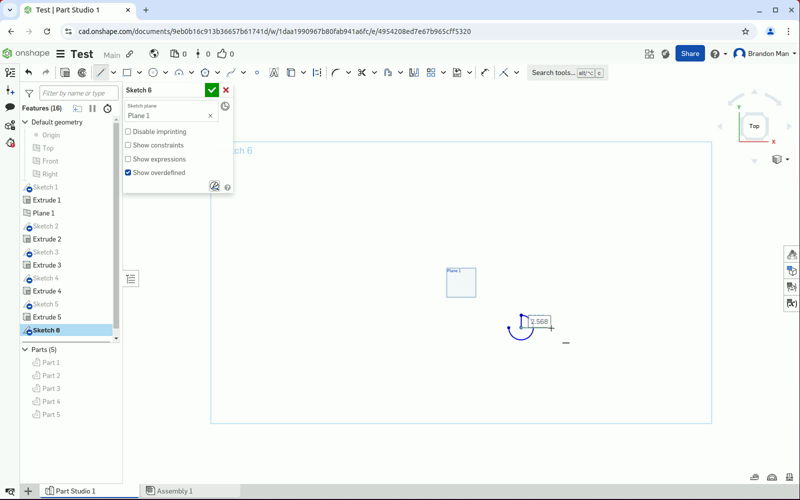
mouse_move(508, 327)
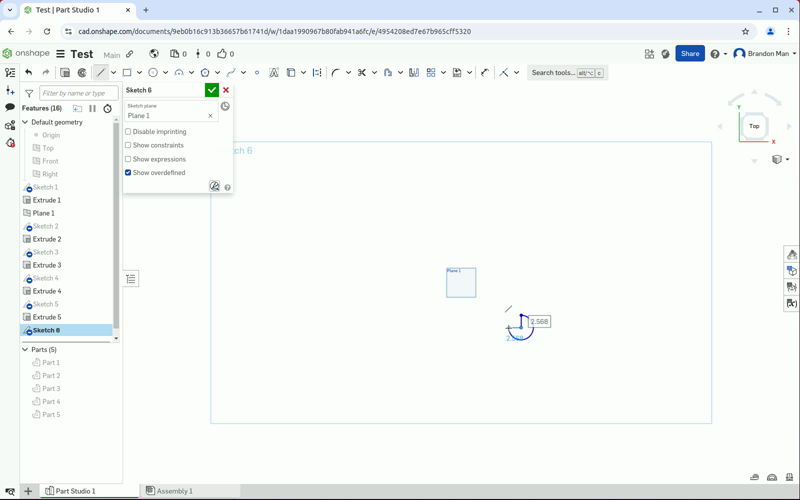
key_up(shift)
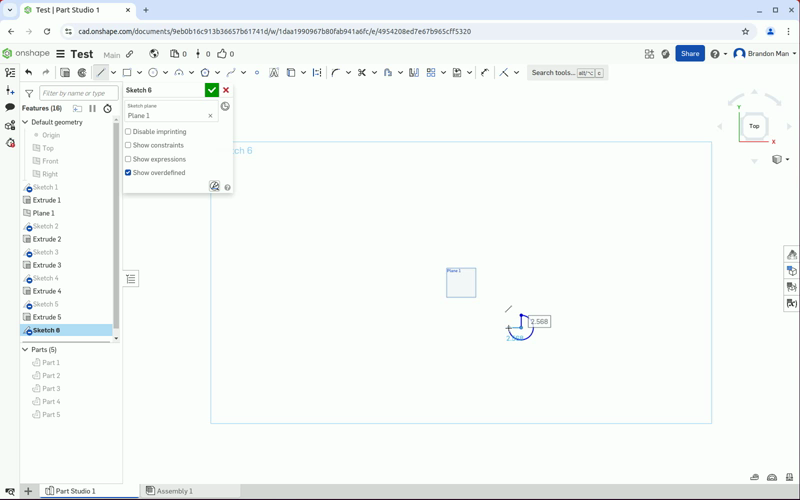
click(508, 327)
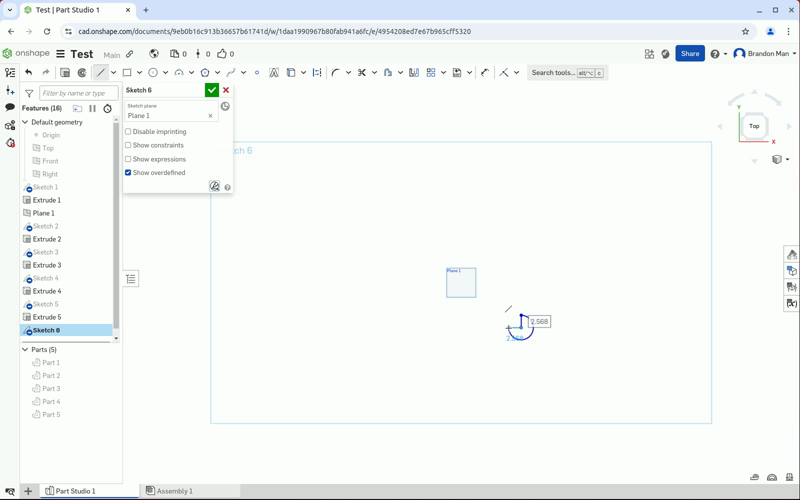
key(esc)
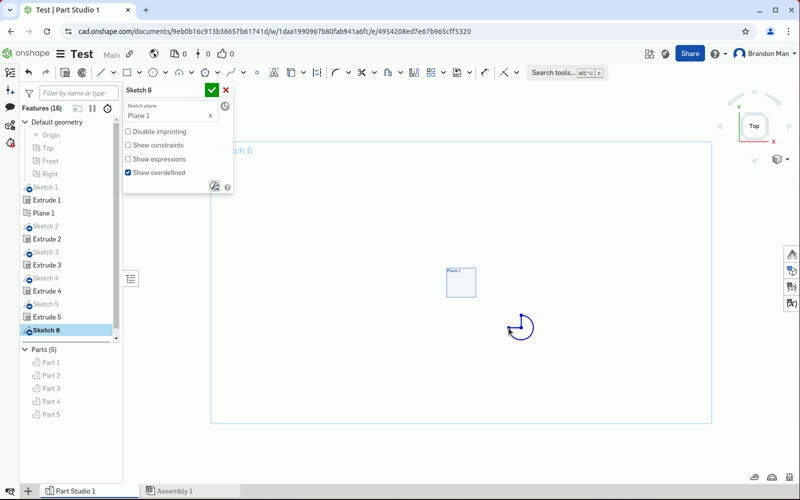
mouse_move(516, 332)
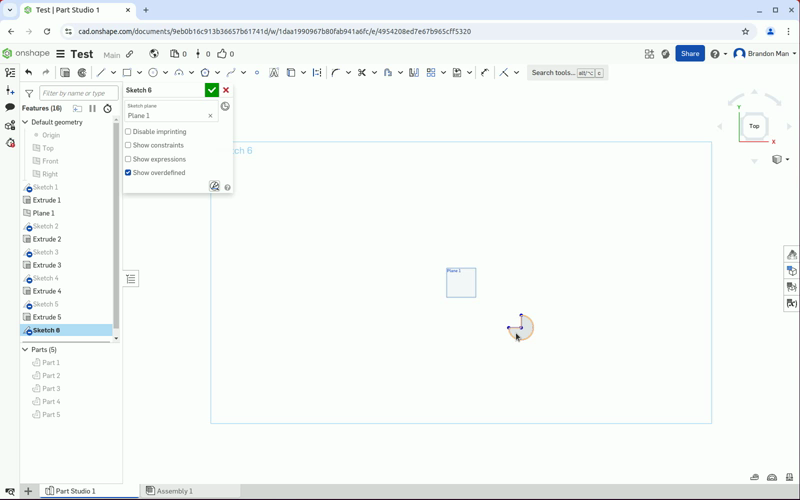
scroll(6)
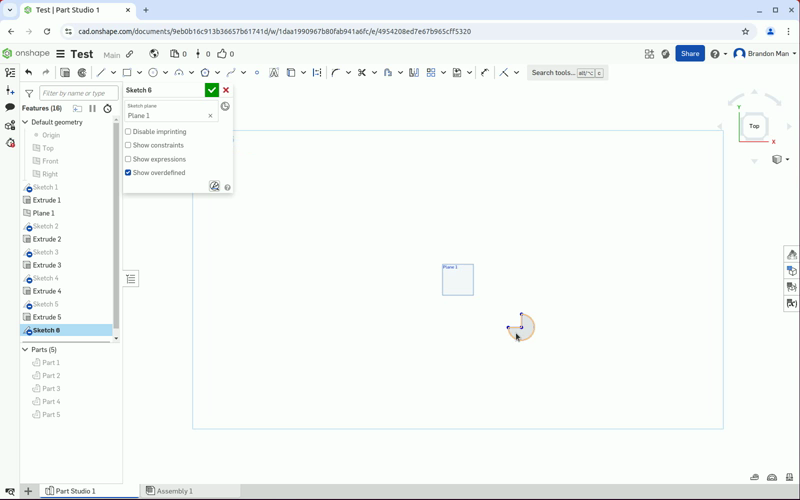
scroll(6)
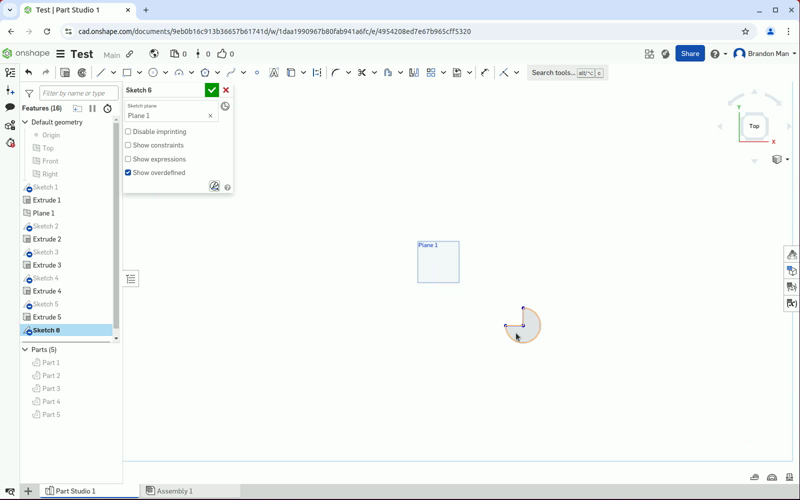
scroll(6)
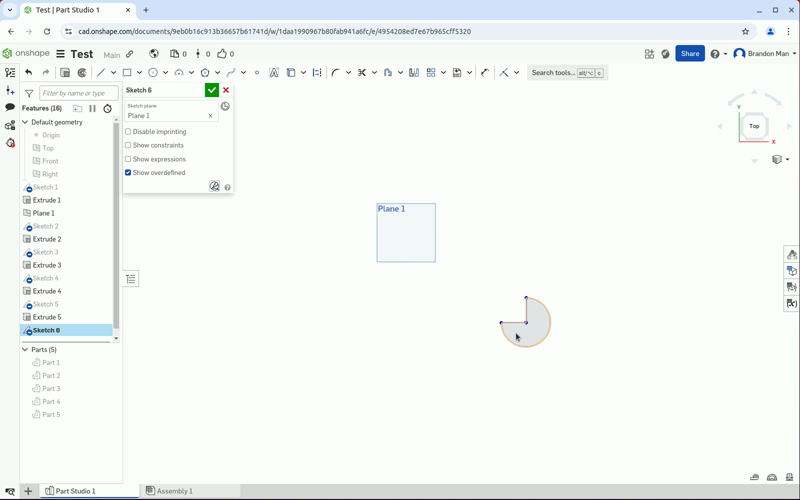
scroll(6)
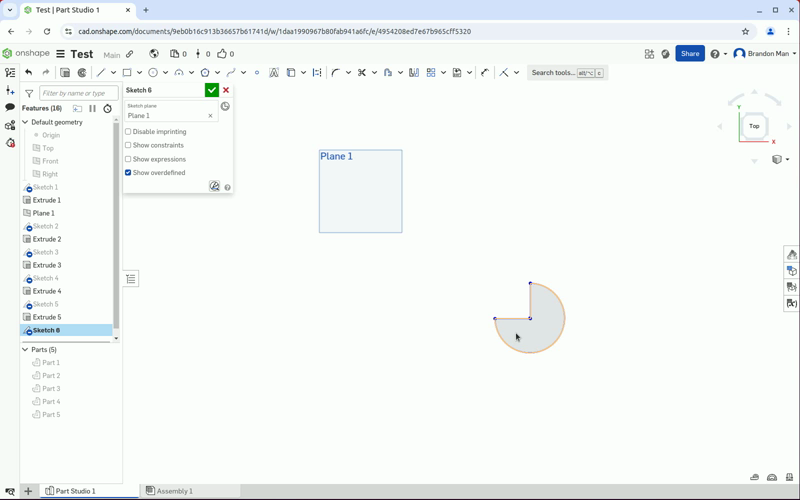
scroll(6)
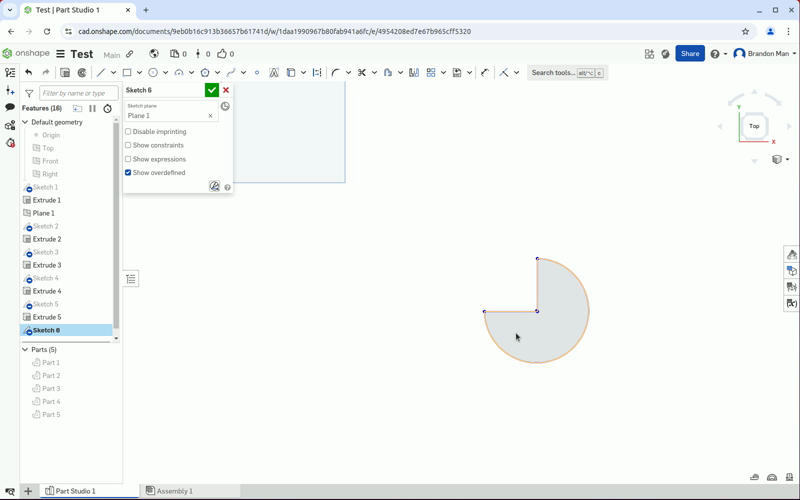
scroll(6)
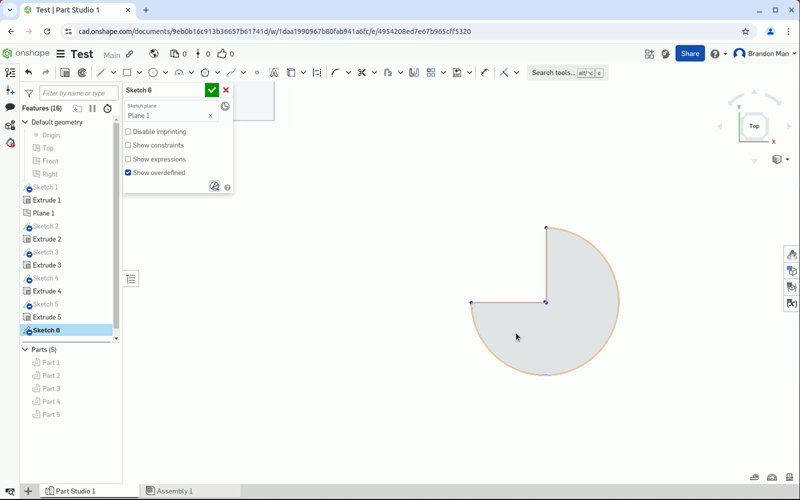
scroll(6)
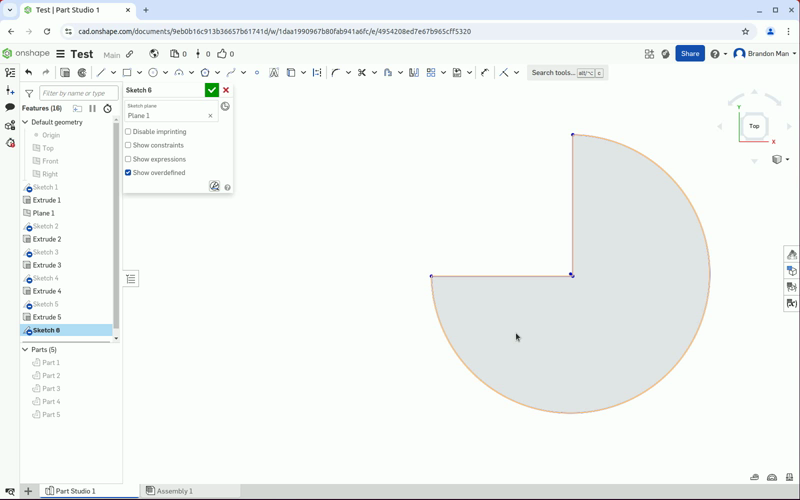
click(516, 332)
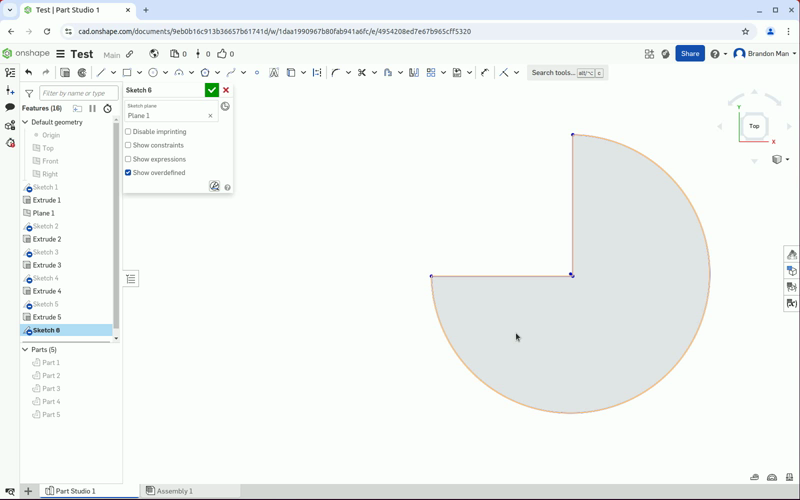
scroll(-6)
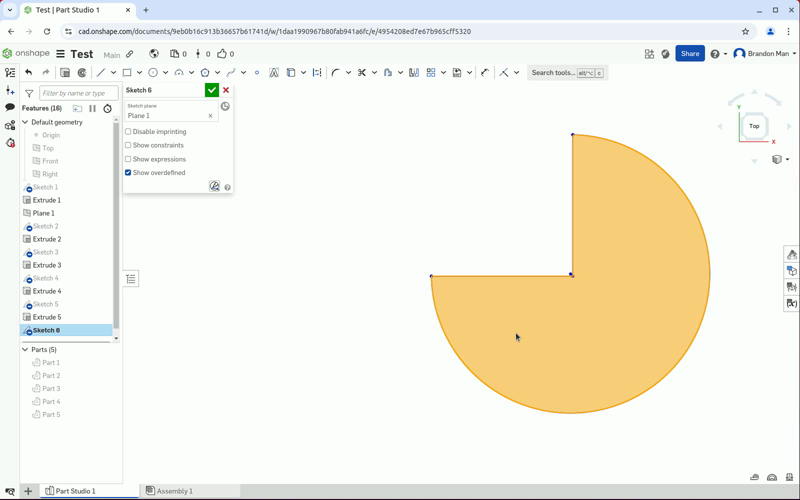
scroll(-6)
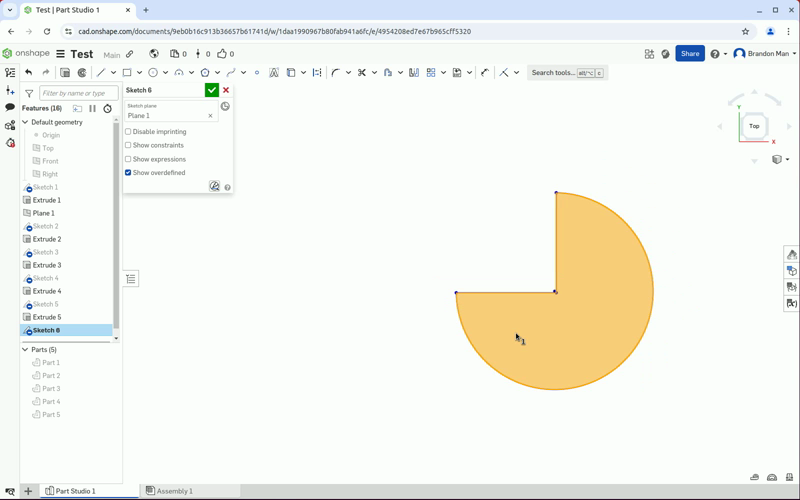
scroll(-6)
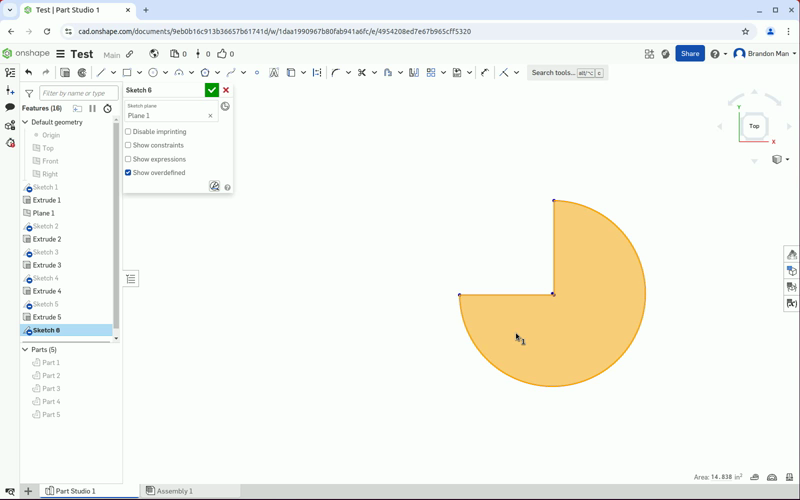
scroll(-6)
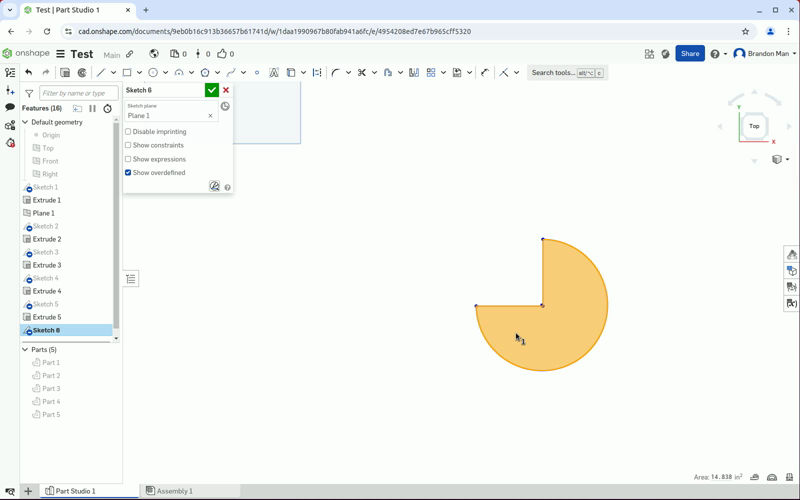
scroll(-6)
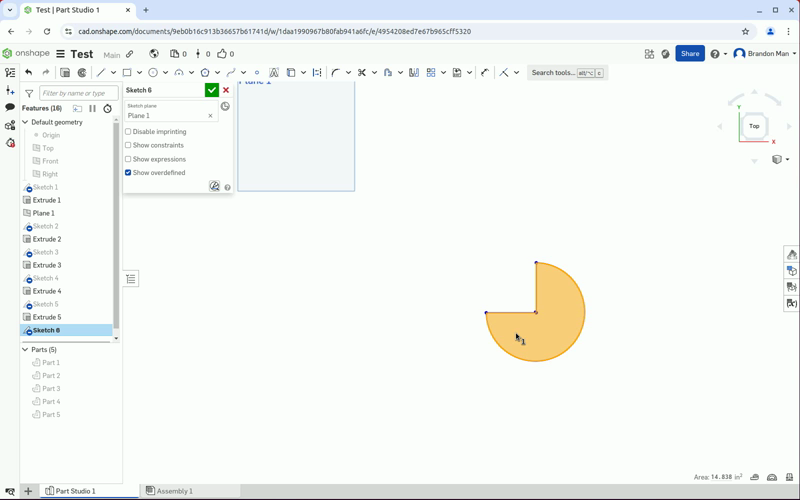
scroll(-6)
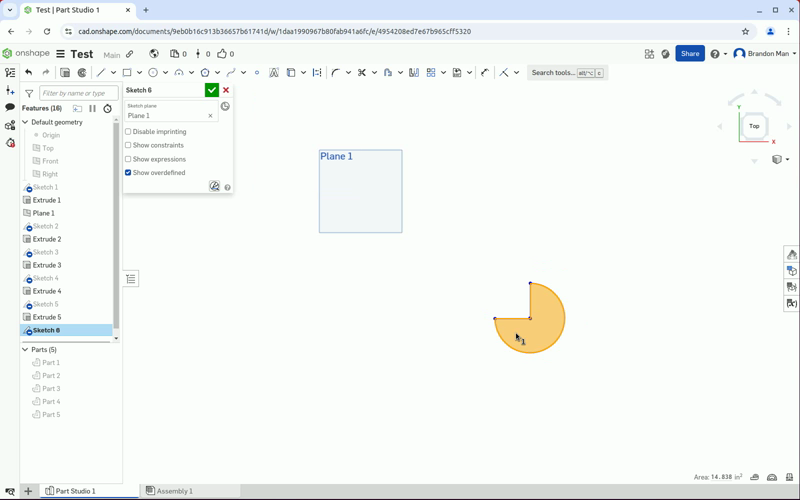
scroll(-6)
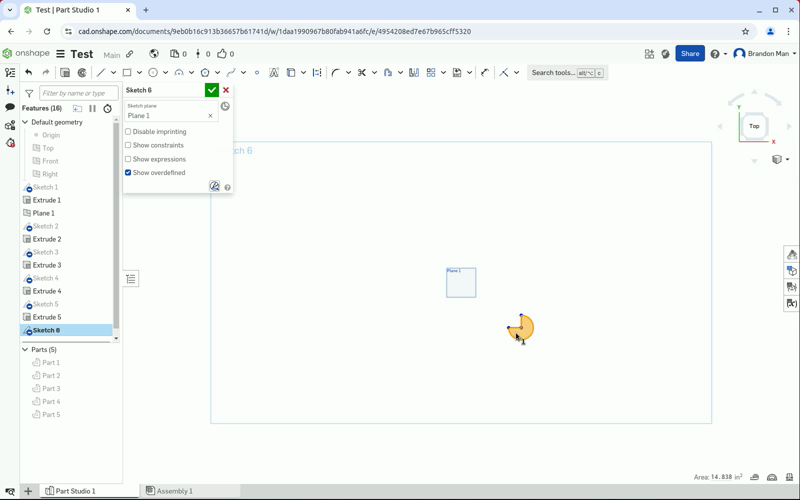
mouse_move(73, 352)
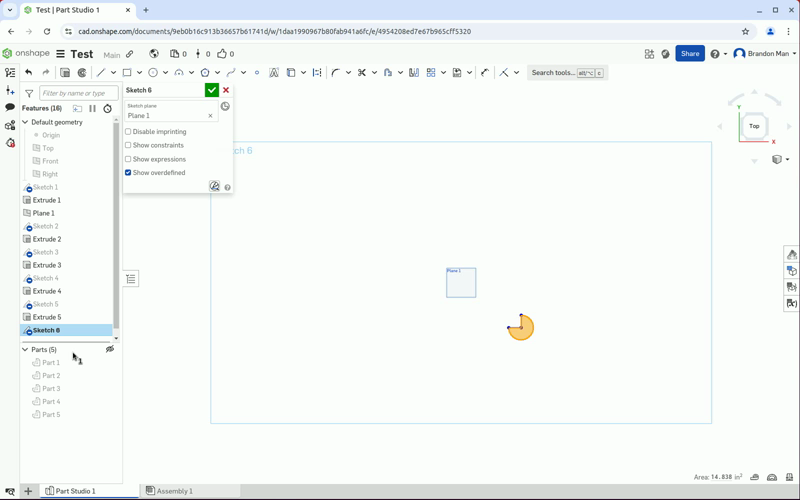
key(shift+y)
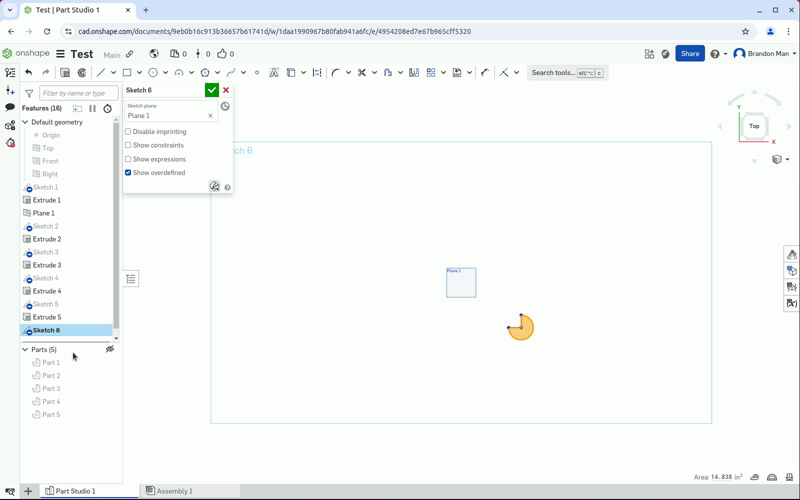
key(shift+e)
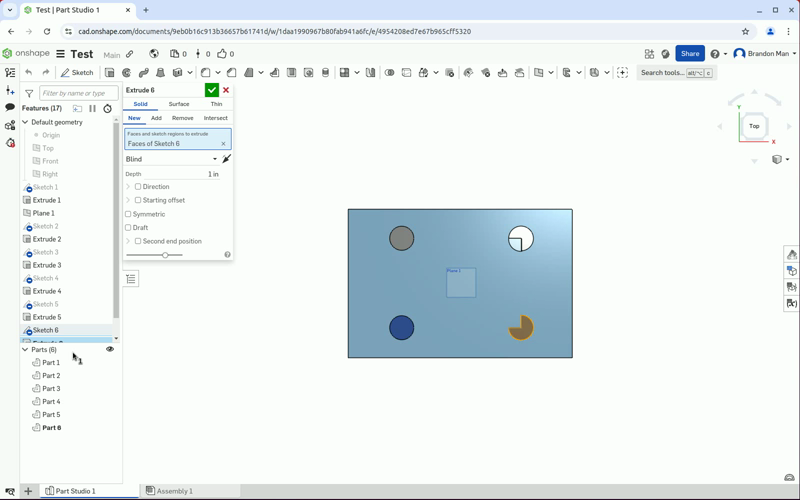
mouse_move(143, 106)
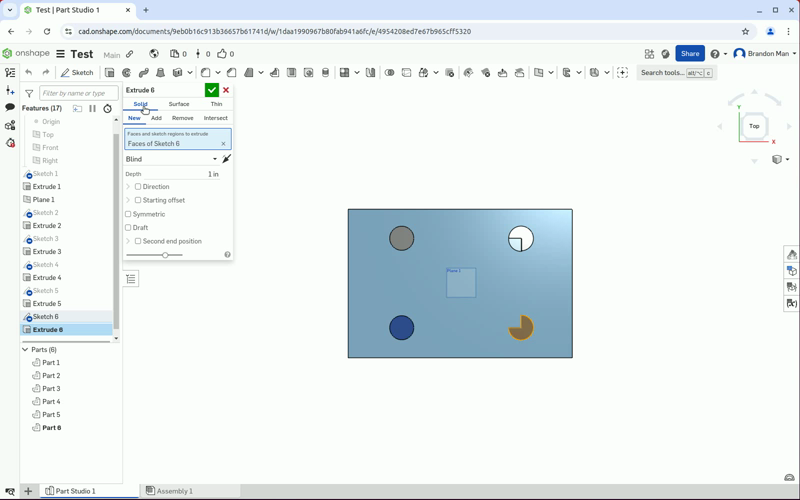
click(143, 106)
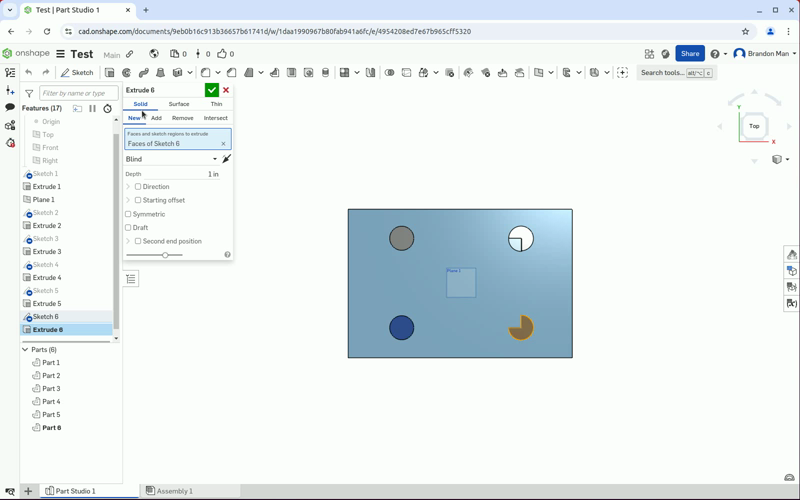
mouse_move(137, 120)
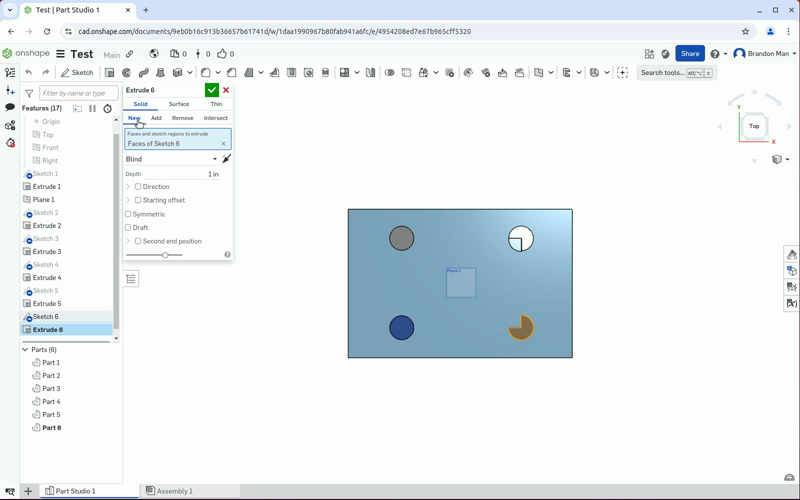
click(137, 120)
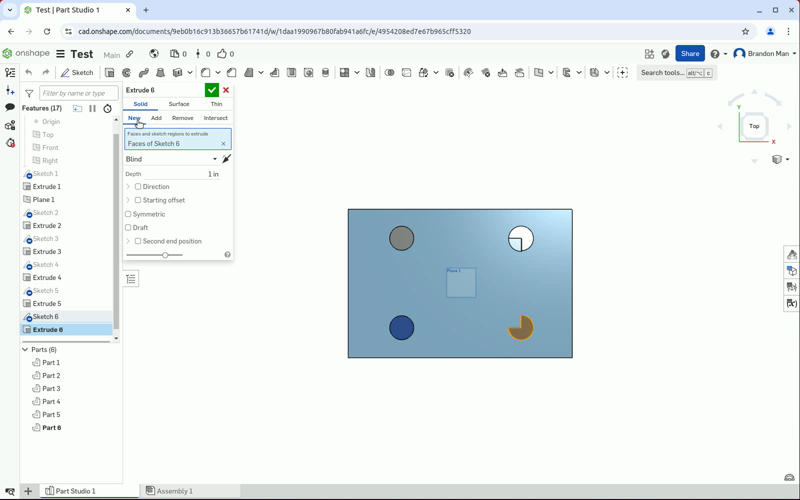
key(tab, 4)
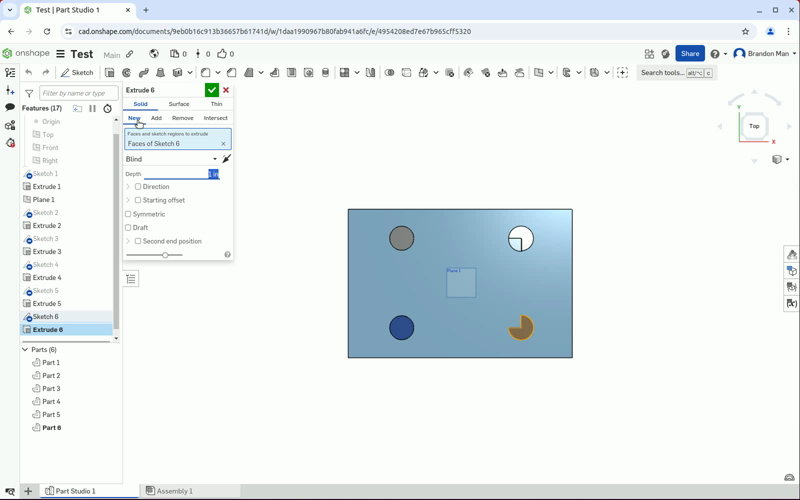
text(15.405)
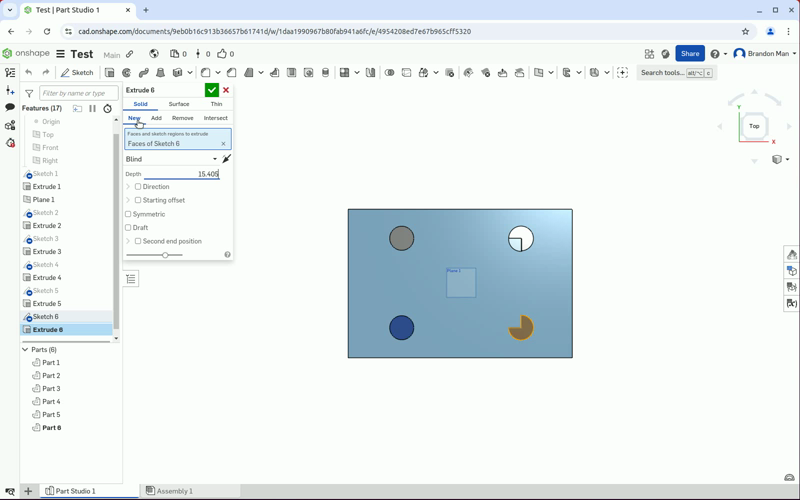
key(enter)
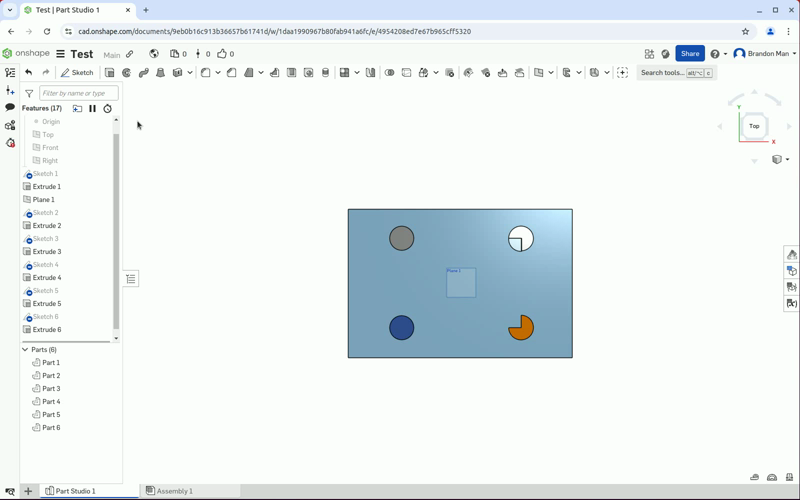
key(shift+h)
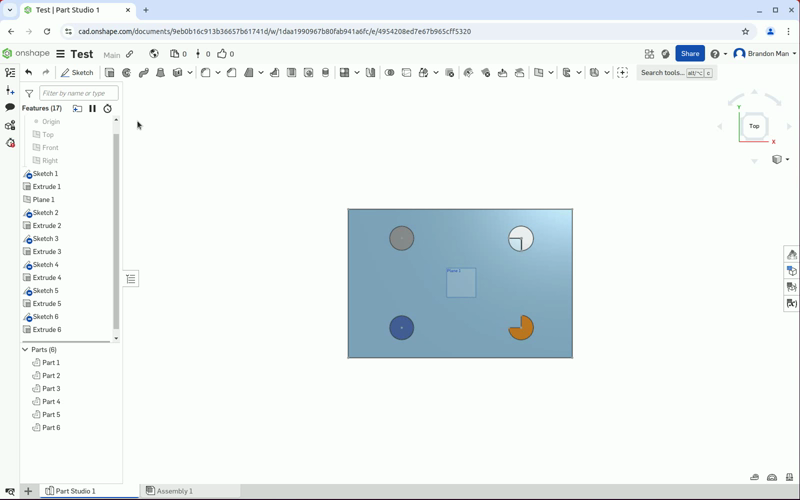
key(shift+h)
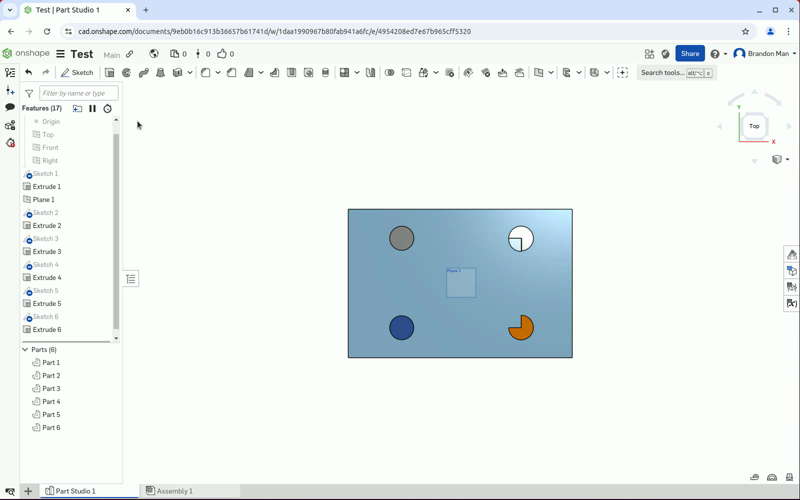
mouse_move(69, 176)
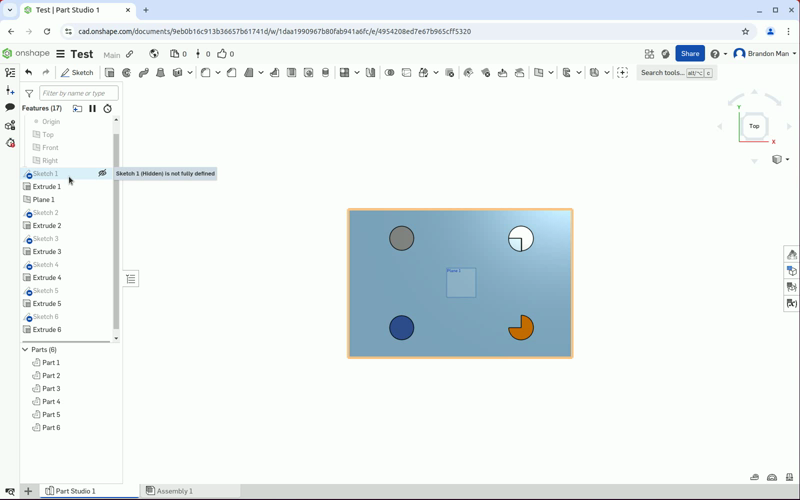
click(69, 176)
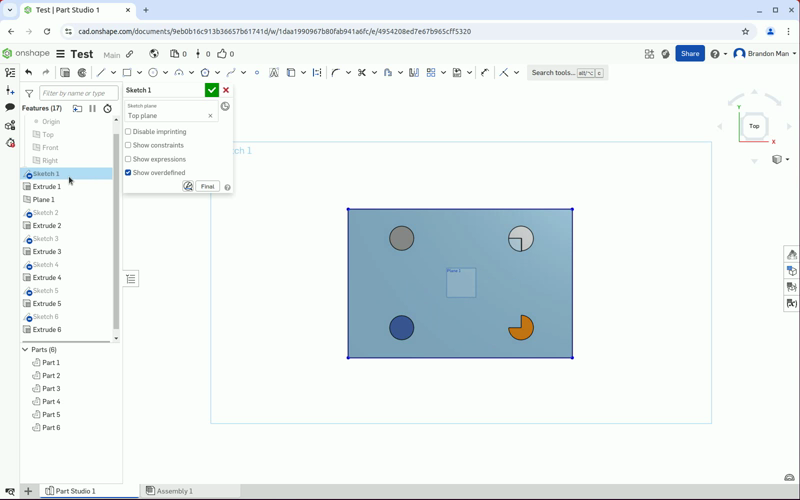
mouse_move(229, 92)
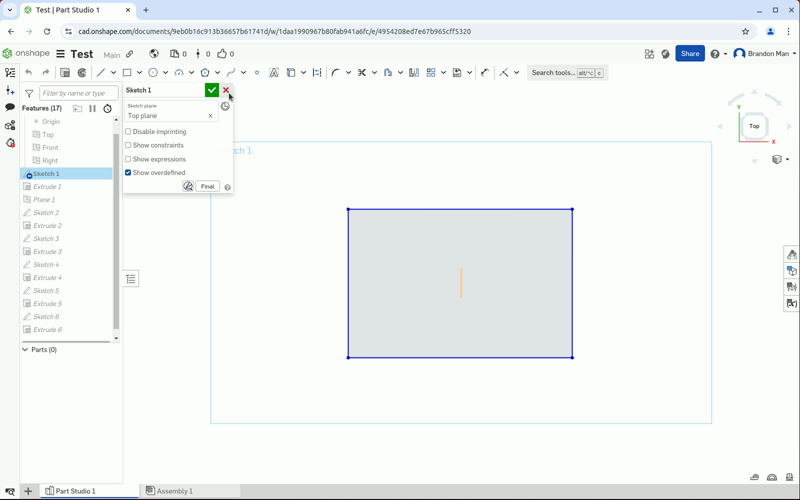
click(229, 92)
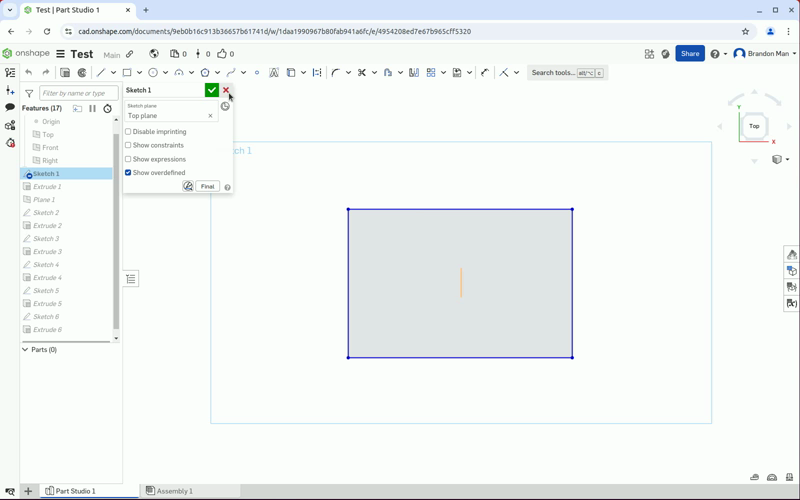
key(shift+s)
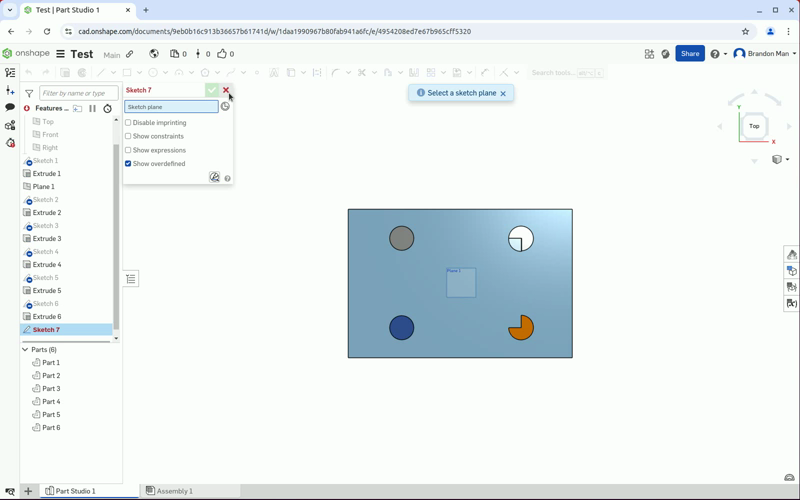
mouse_move(69, 189)
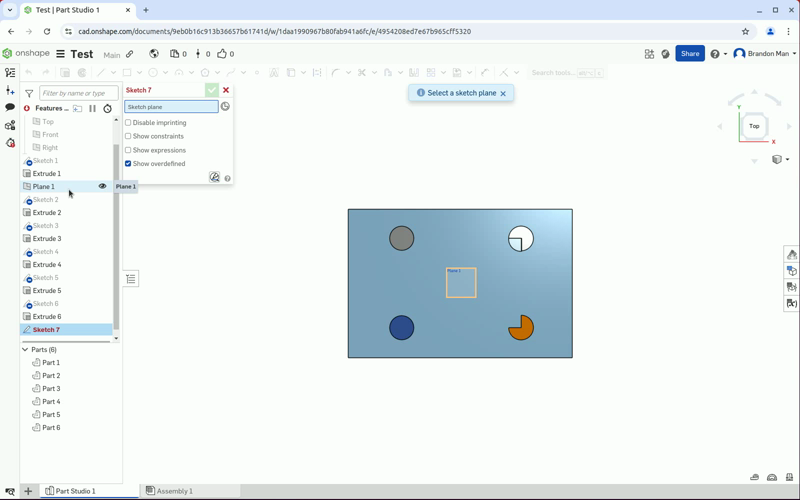
click(69, 189)
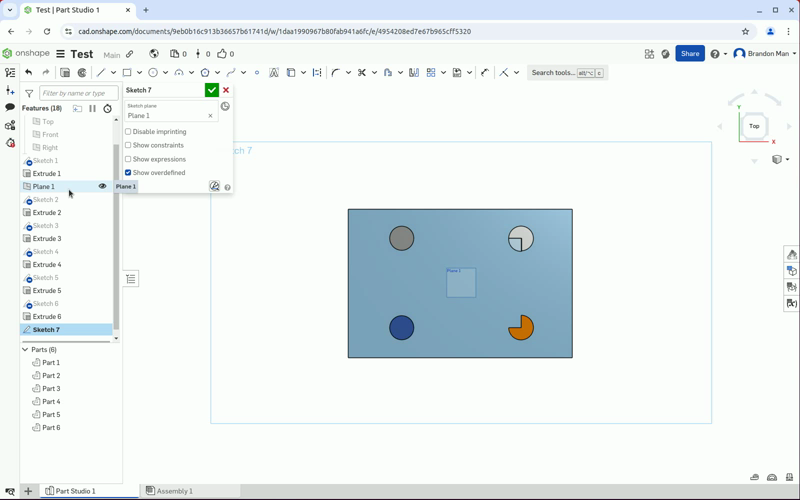
mouse_move(73, 352)
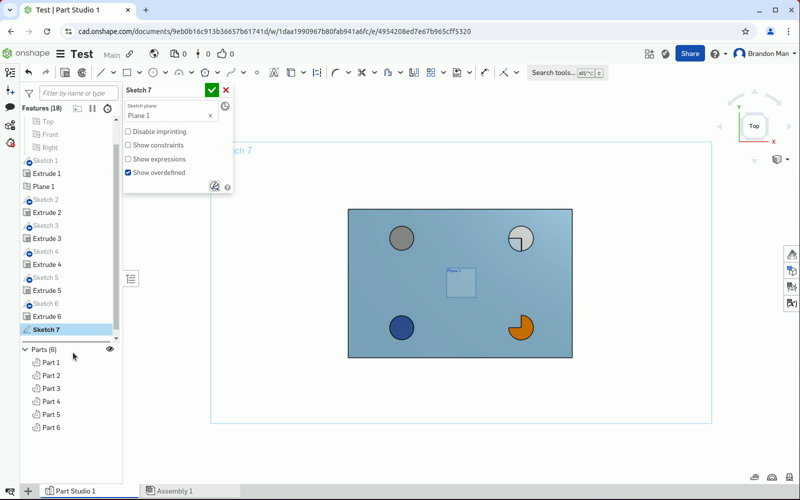
key(y)
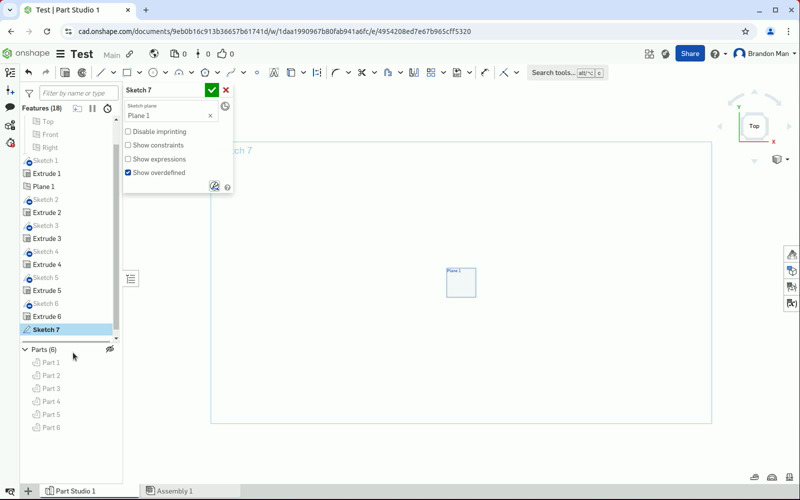
key(l)
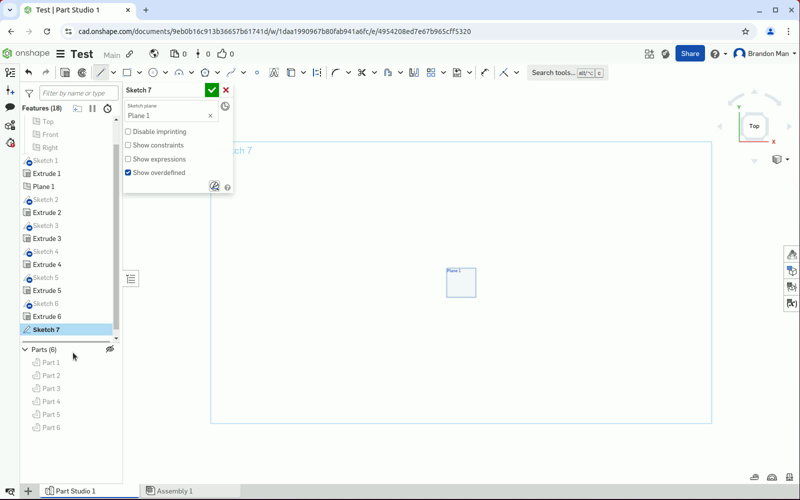
key_down(shift)
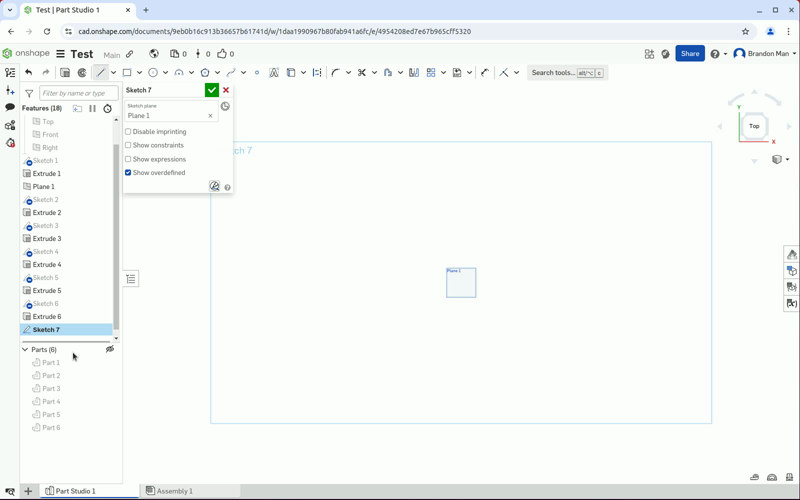
mouse_move(508, 327)
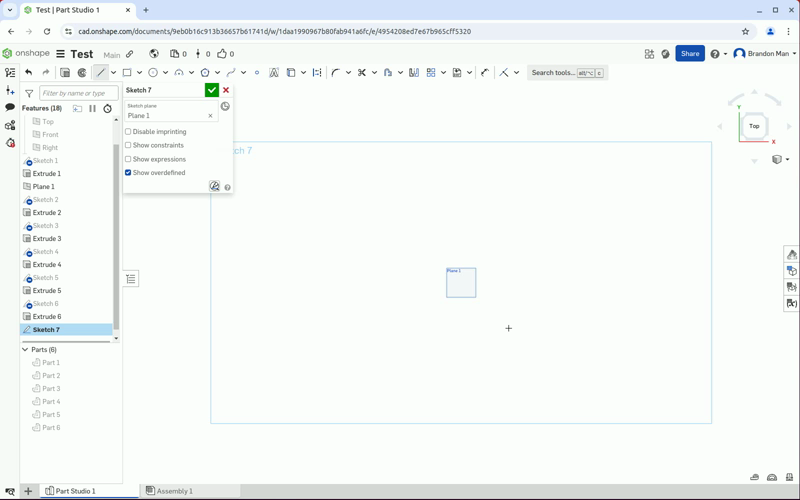
click(508, 327)
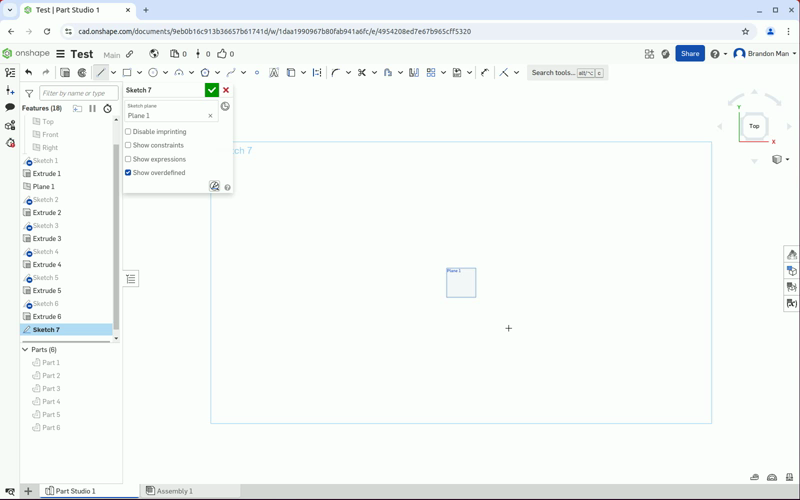
key_up(shift)
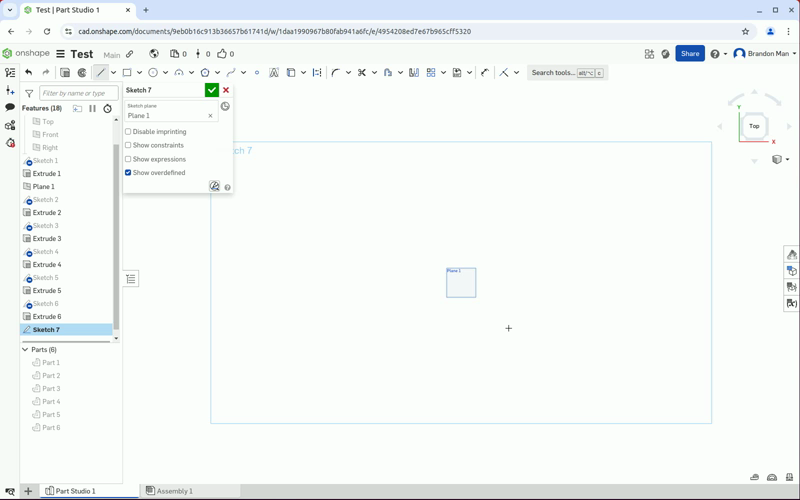
key_down(shift)
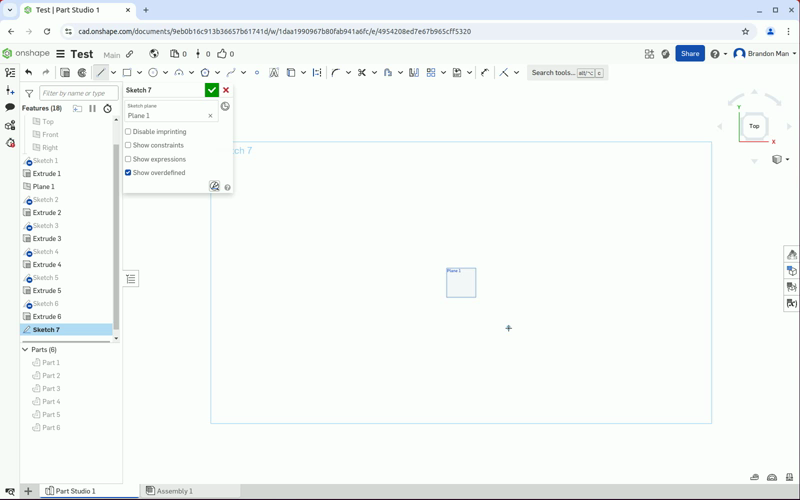
mouse_move(538, 327)
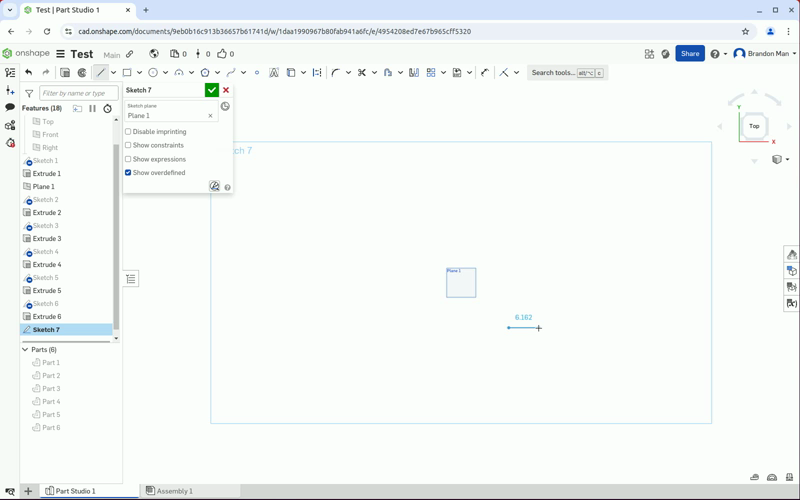
mouse_move(521, 327)
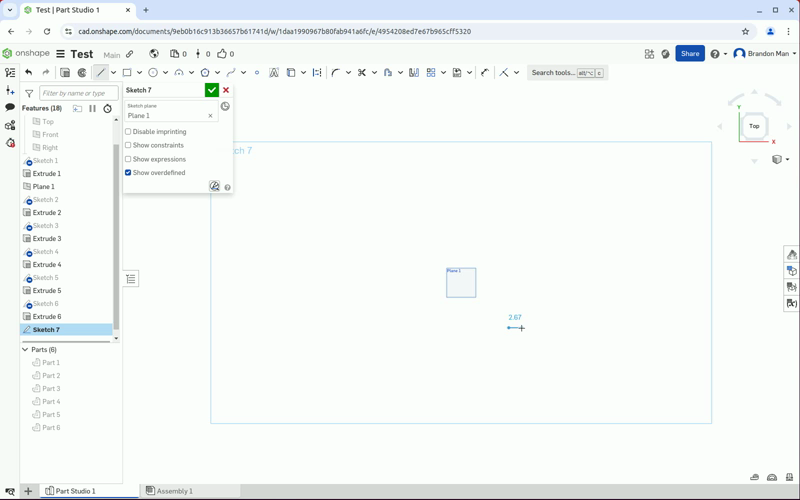
click(521, 327)
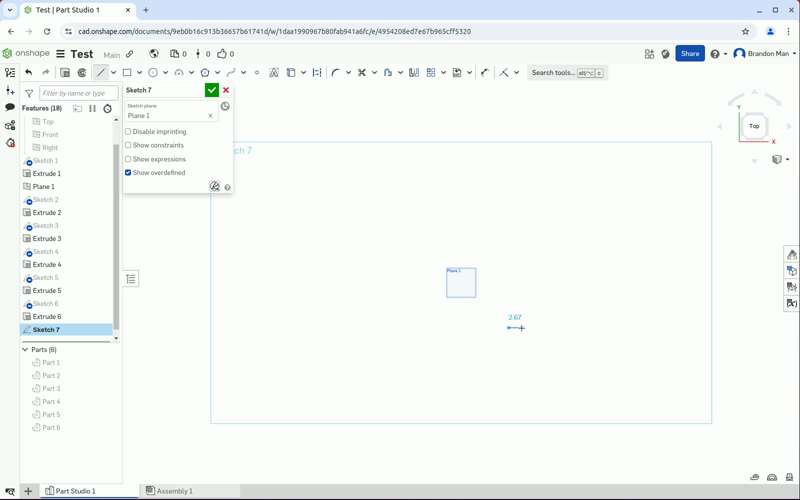
key_up(shift)
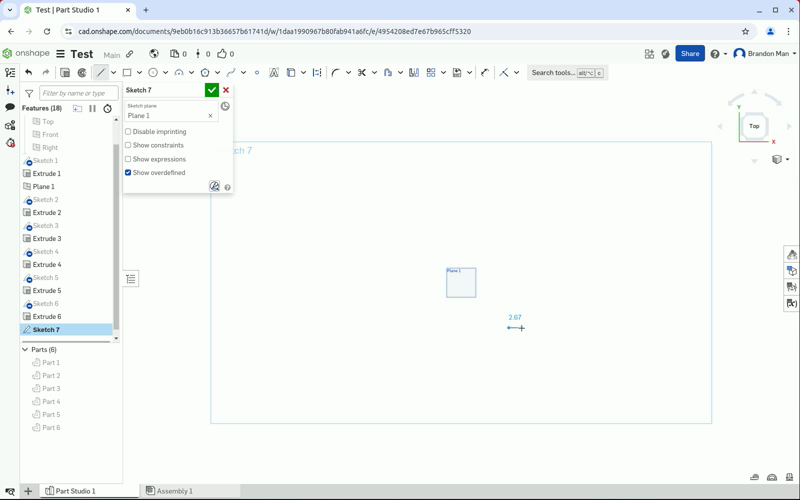
key_down(shift)
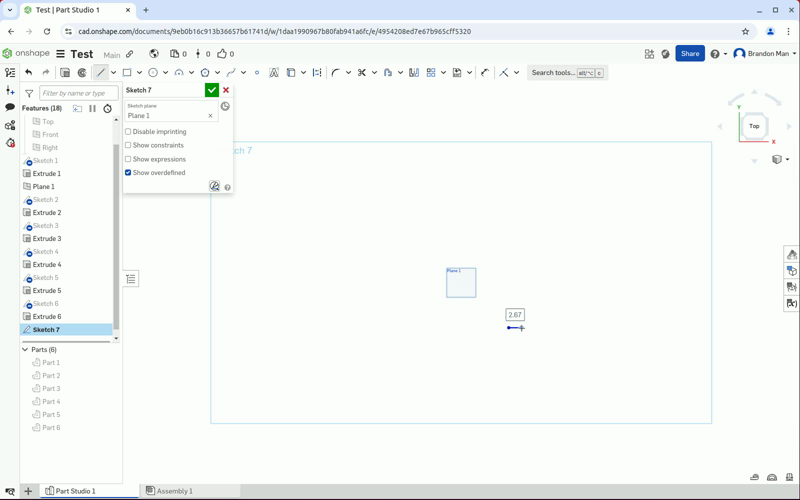
mouse_move(551, 327)
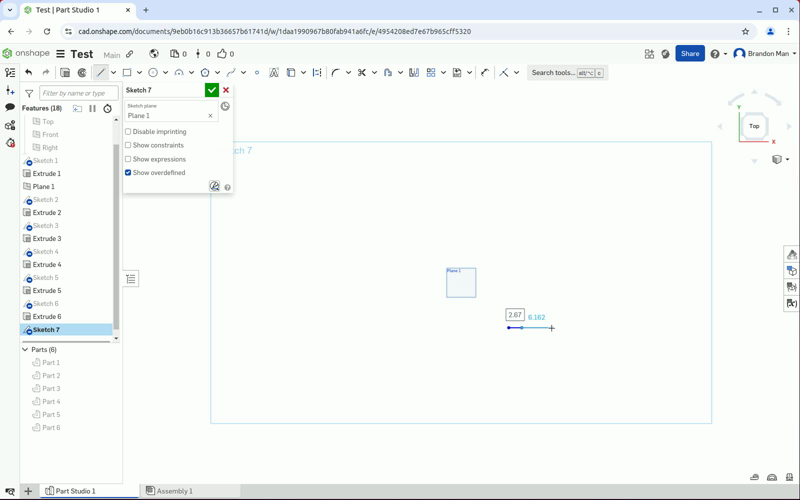
mouse_move(521, 314)
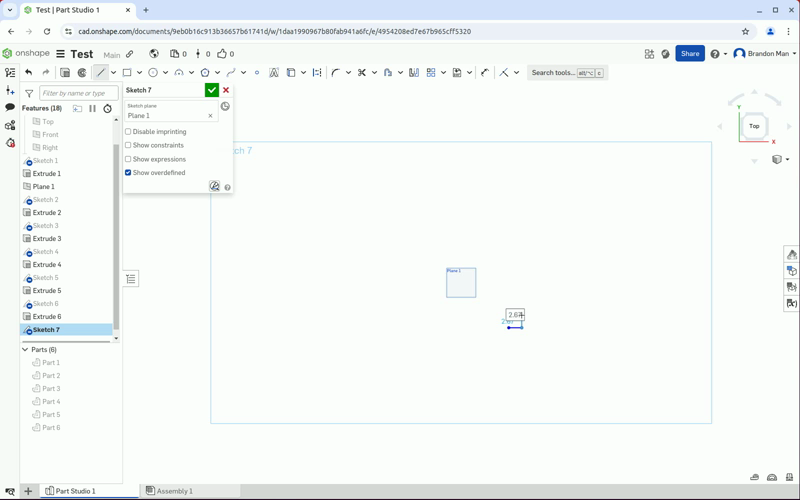
click(521, 314)
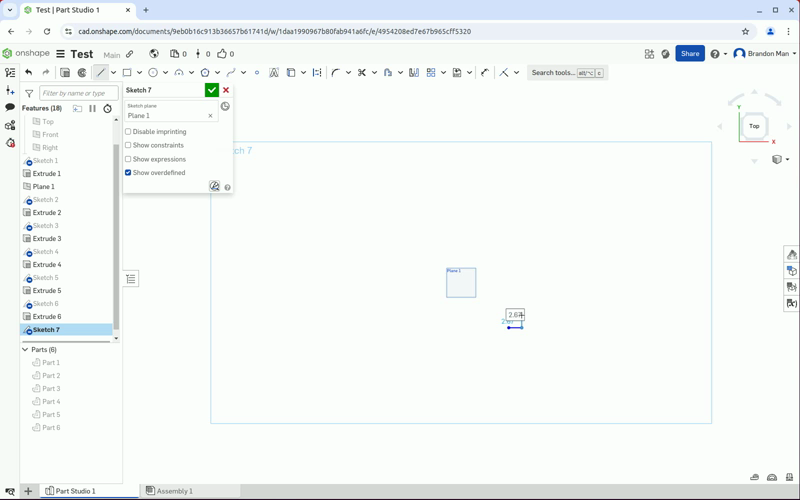
key_up(shift)
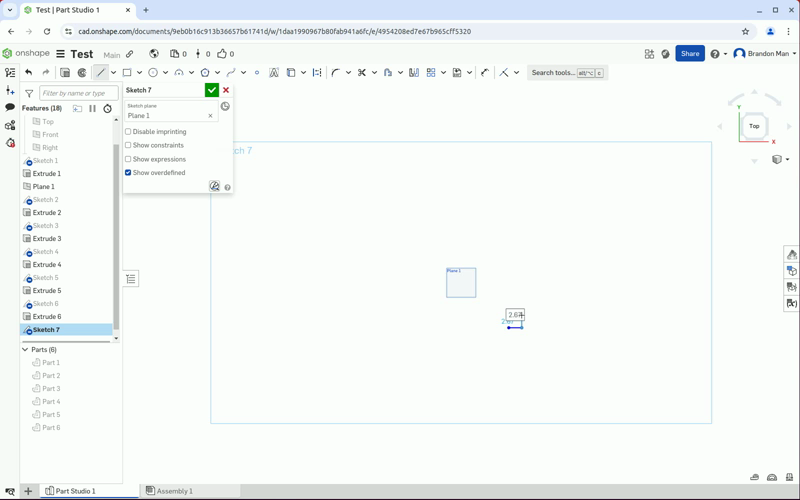
key(esc)
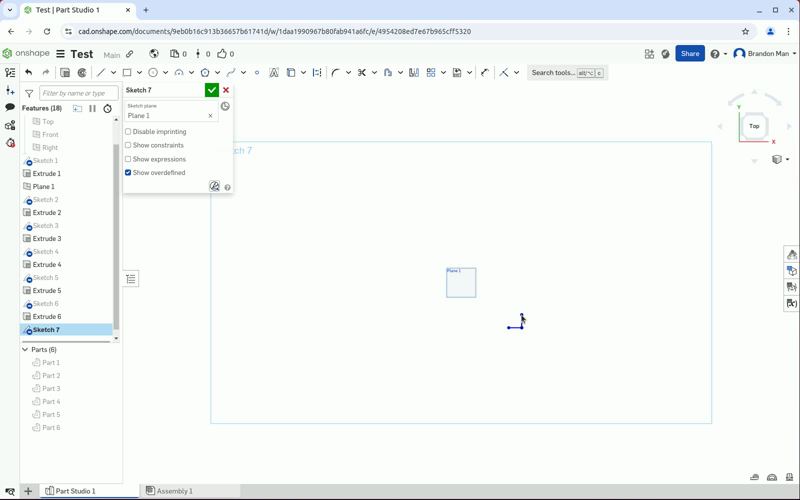
key(a)
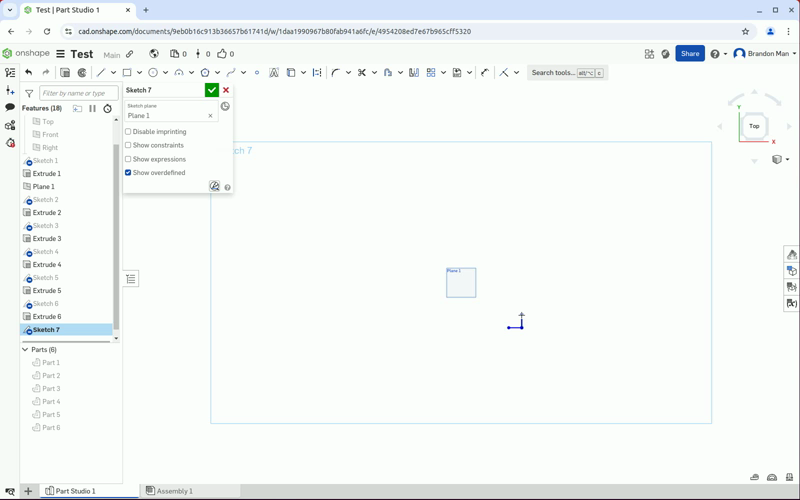
mouse_move(521, 314)
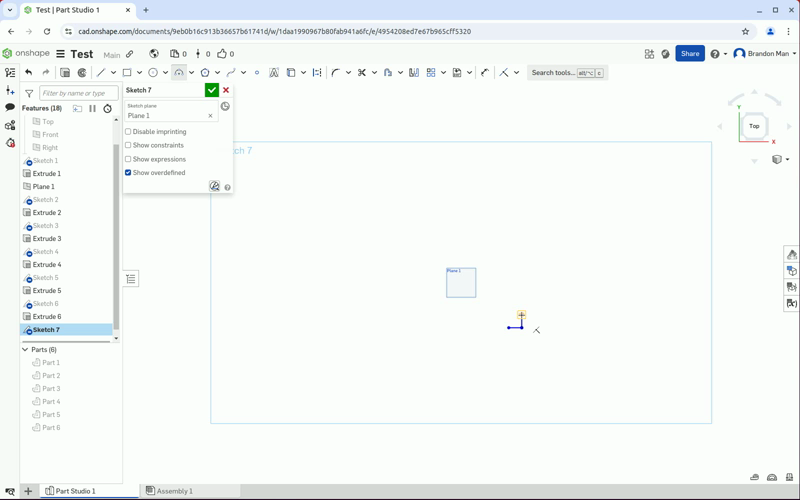
click(521, 314)
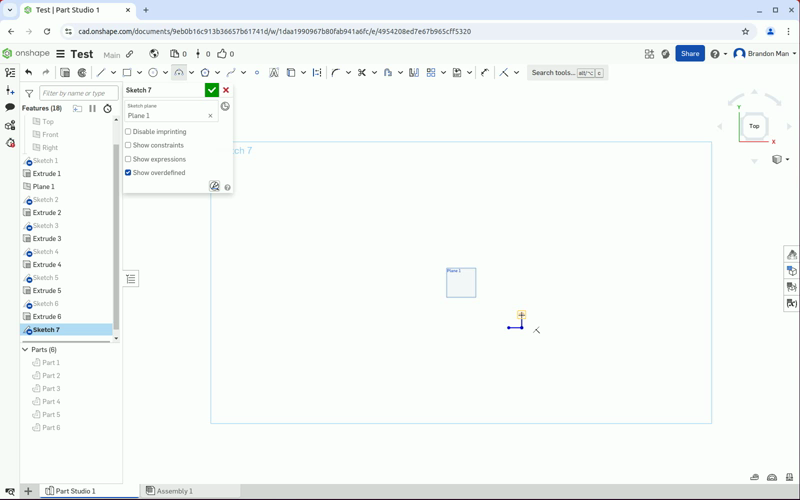
mouse_move(508, 327)
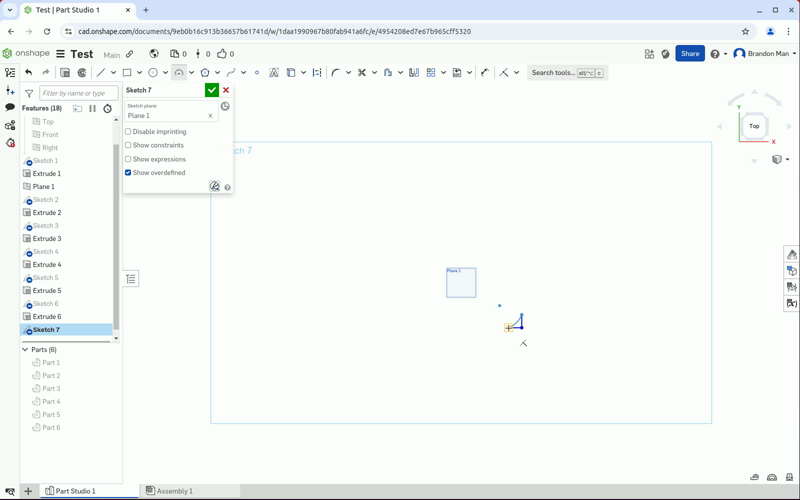
click(508, 327)
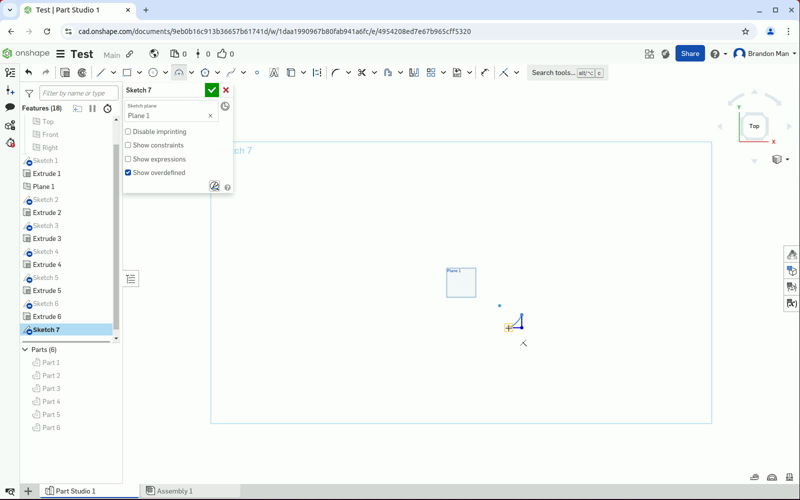
key_down(shift)
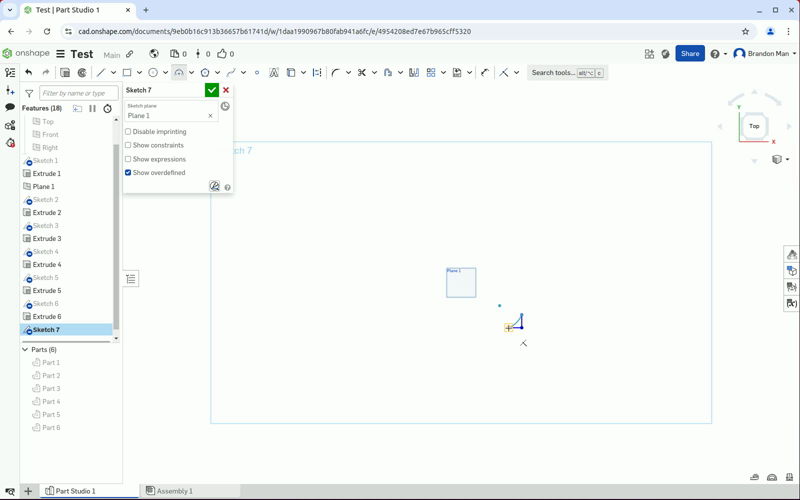
mouse_move(512, 318)
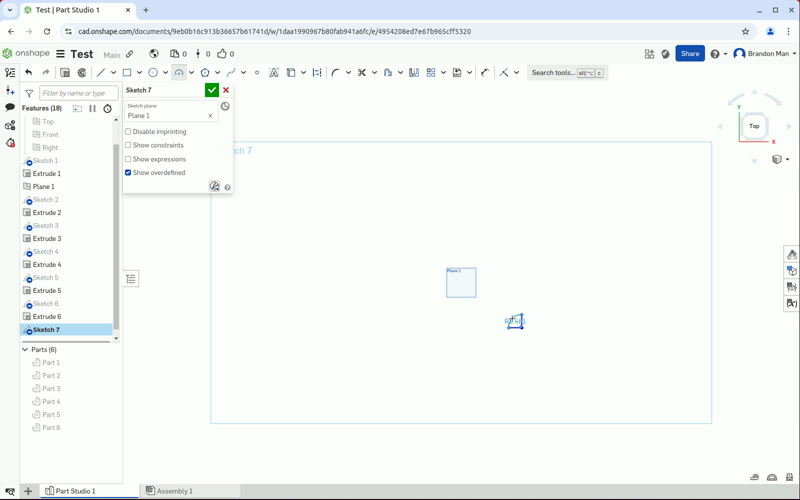
click(512, 318)
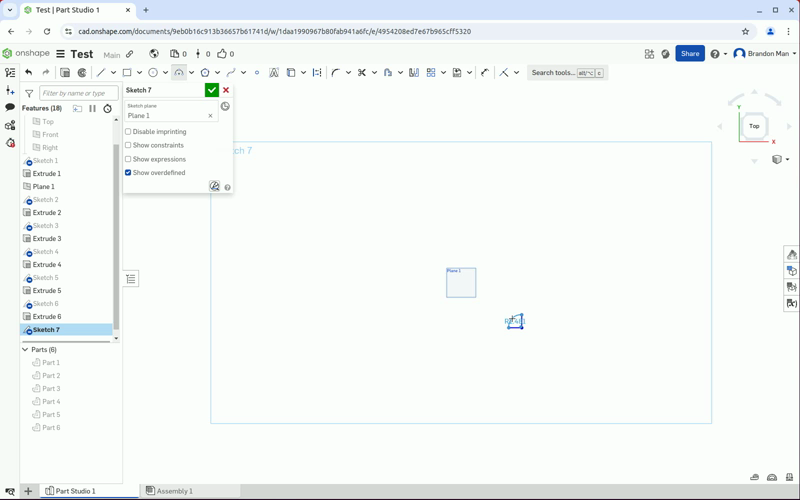
key_up(shift)
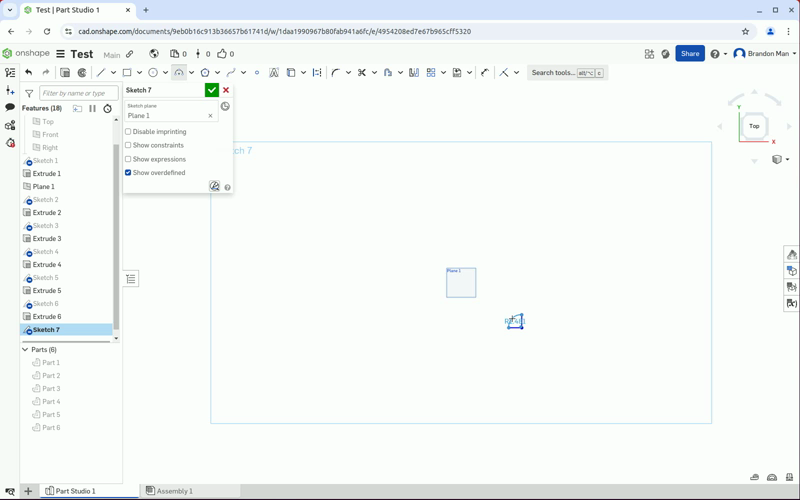
key(esc)
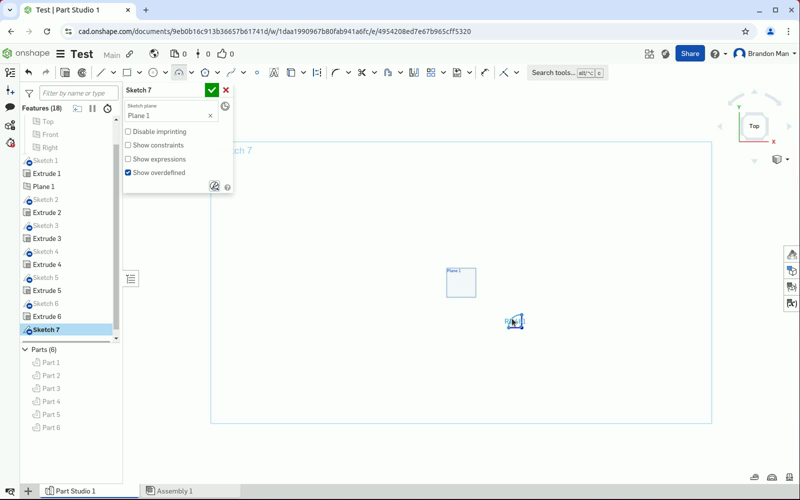
mouse_move(514, 325)
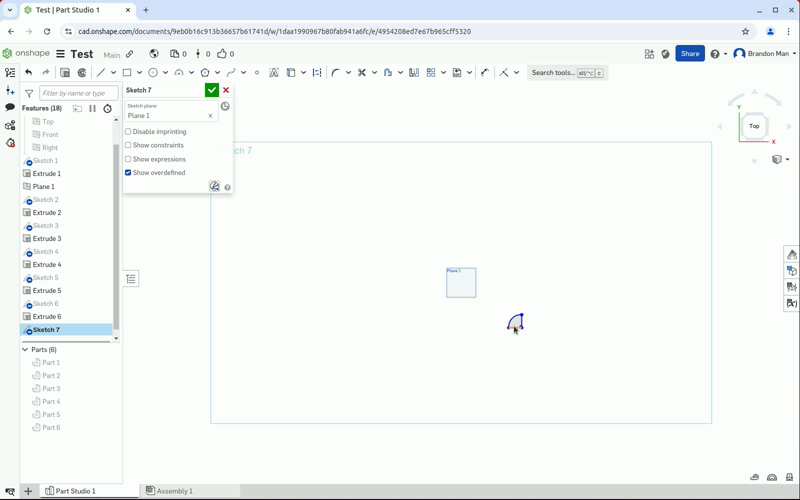
scroll(6)
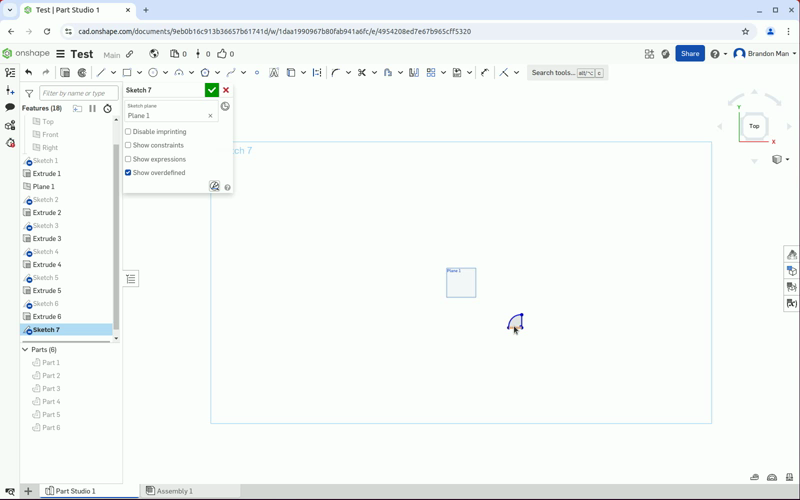
scroll(6)
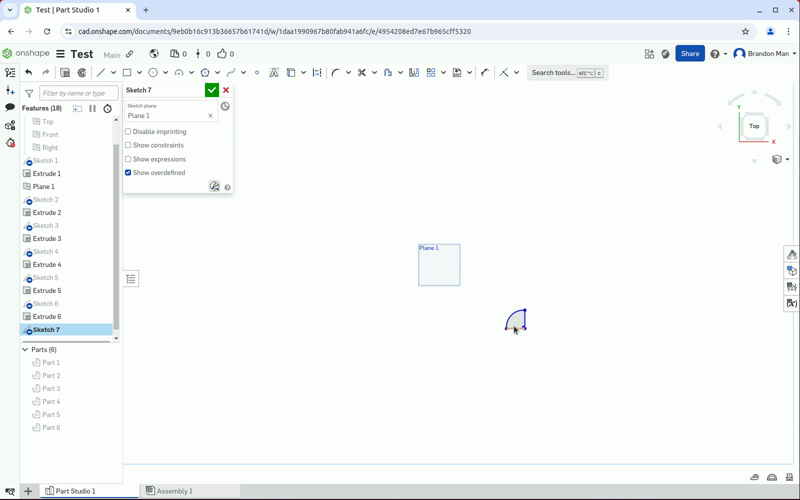
scroll(6)
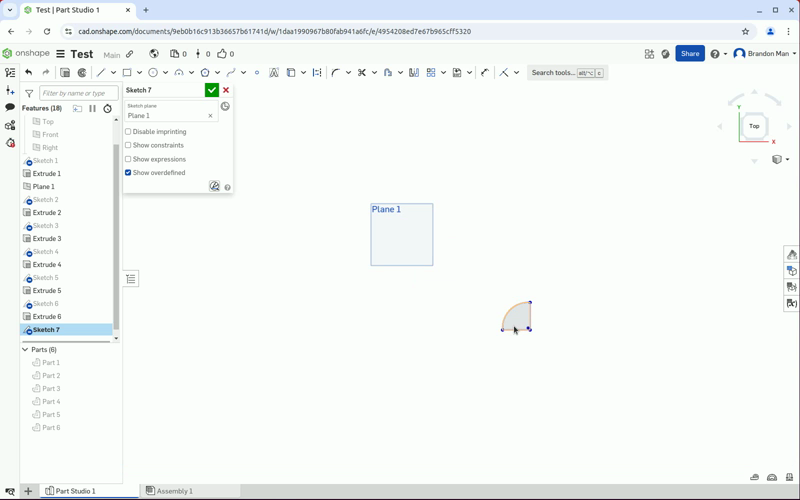
scroll(6)
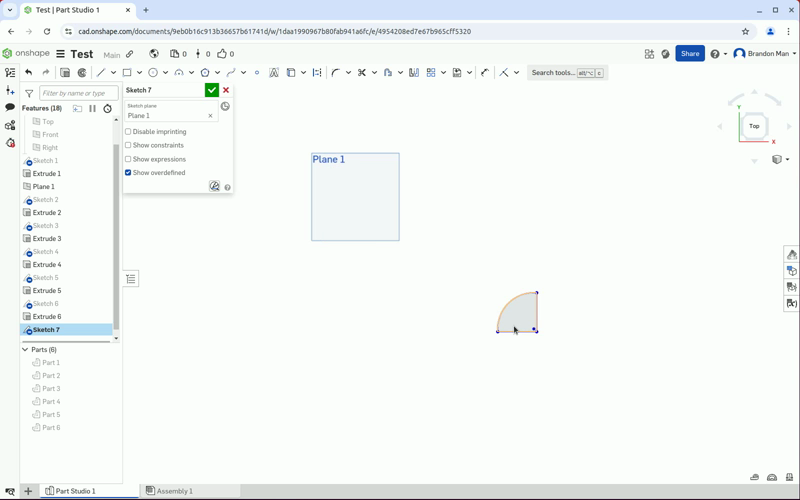
scroll(6)
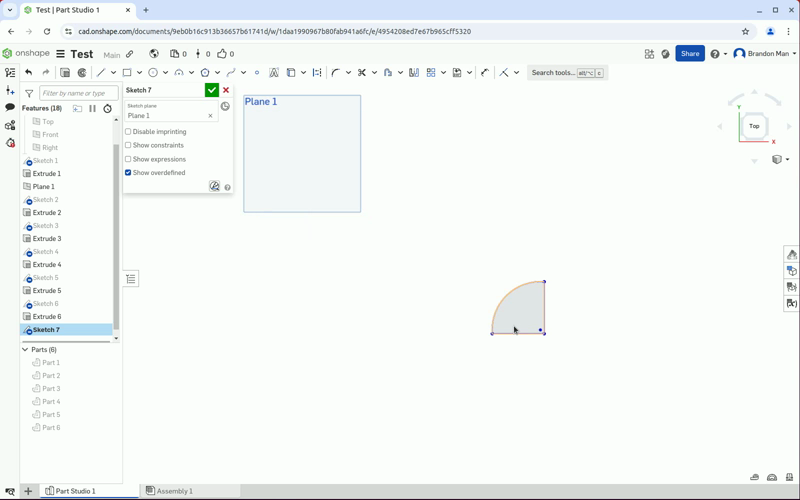
scroll(6)
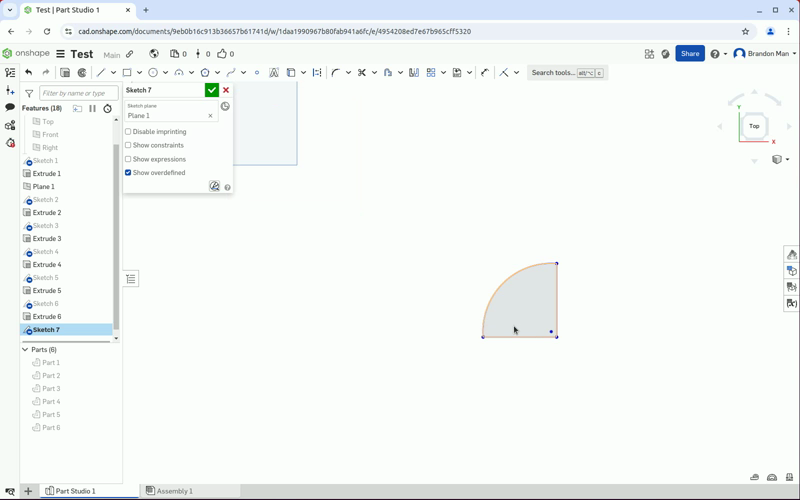
scroll(6)
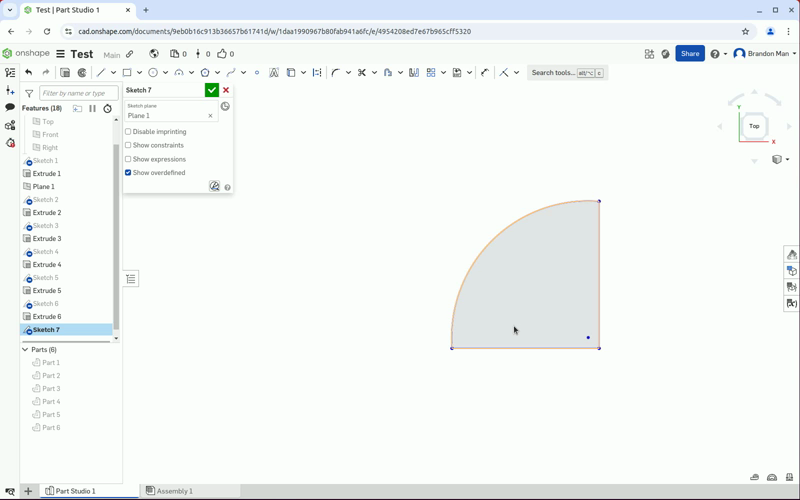
click(514, 325)
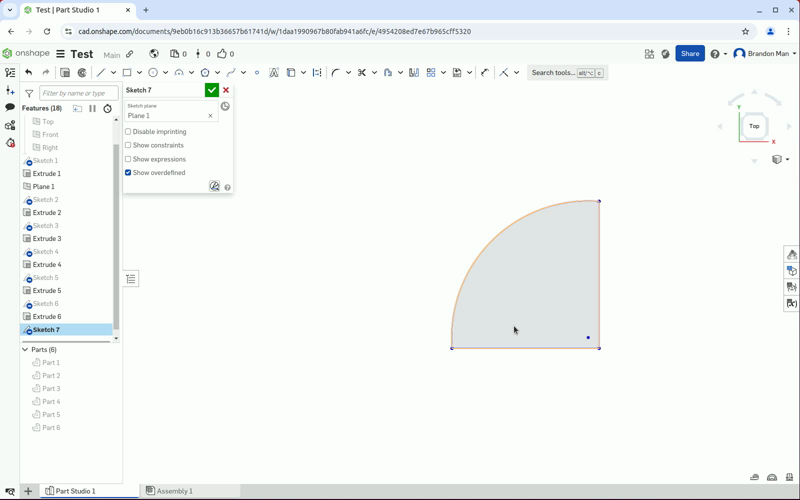
scroll(-6)
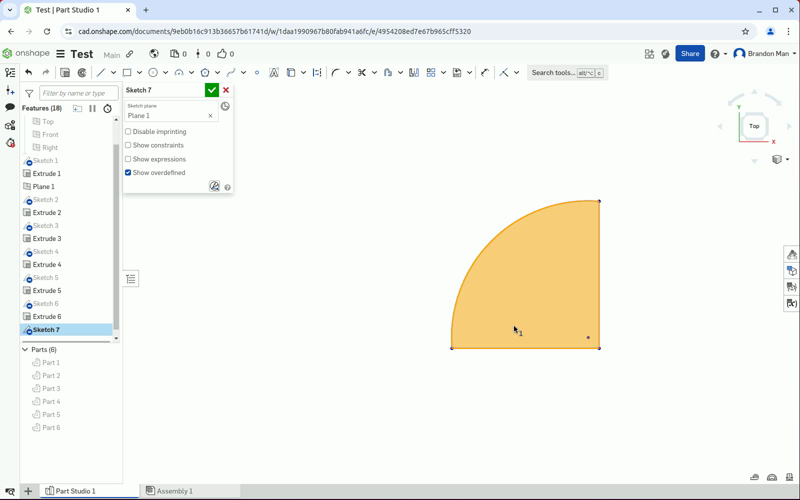
scroll(-6)
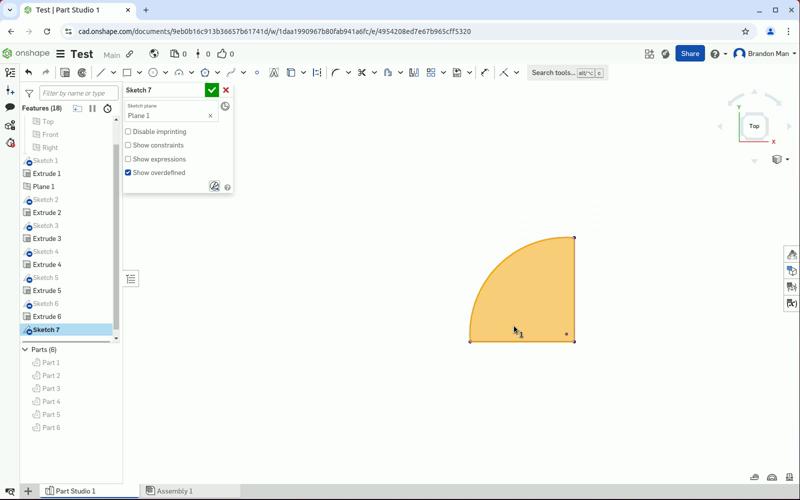
scroll(-6)
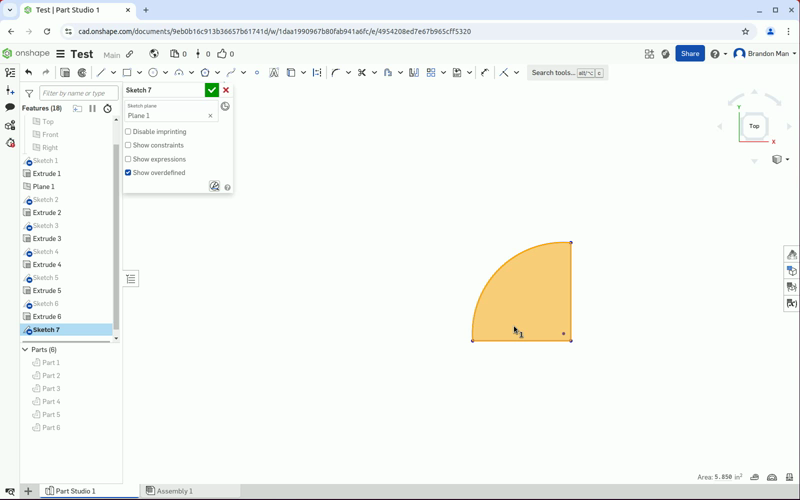
scroll(-6)
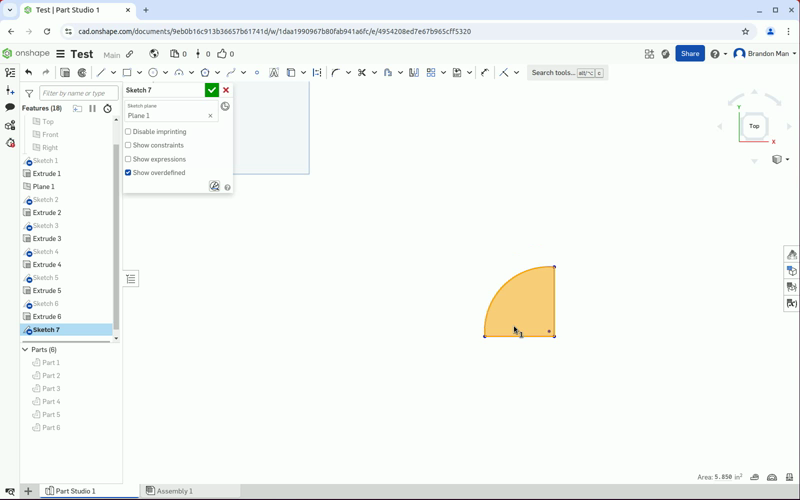
scroll(-6)
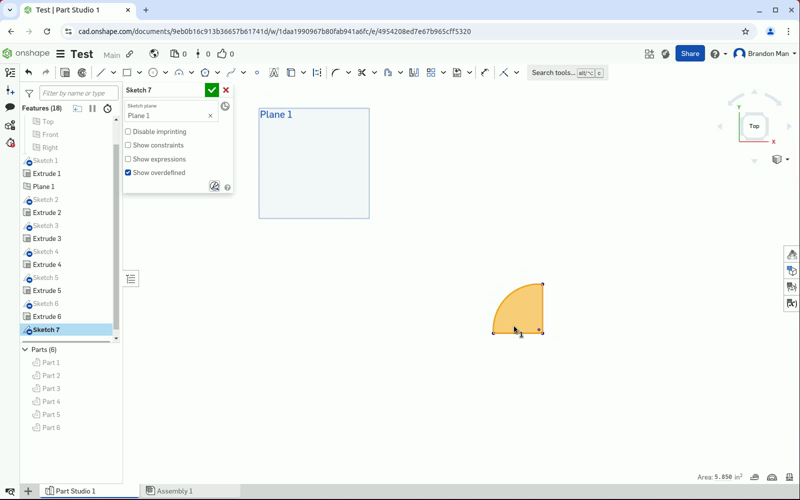
scroll(-6)
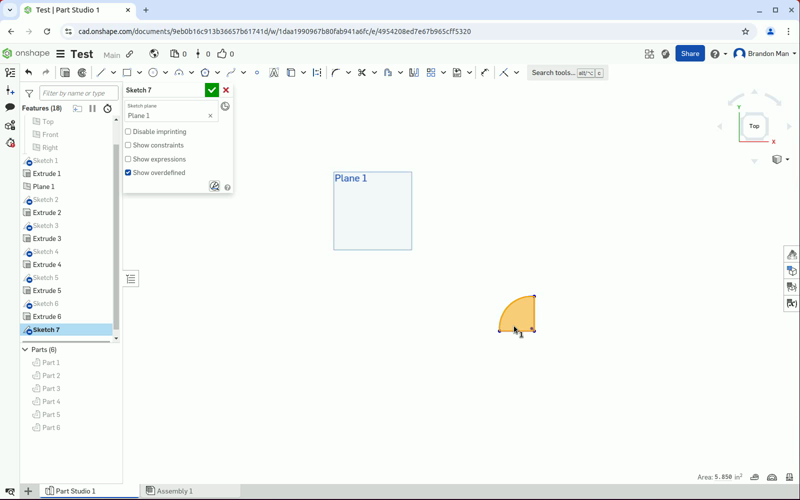
scroll(-6)
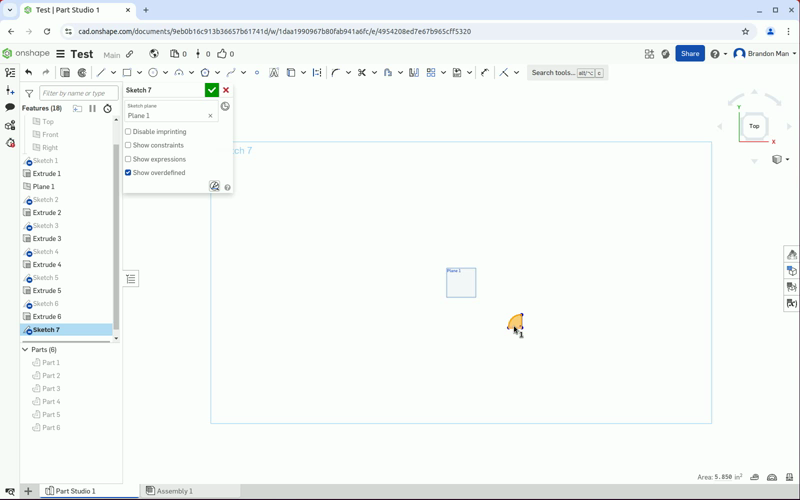
mouse_move(73, 352)
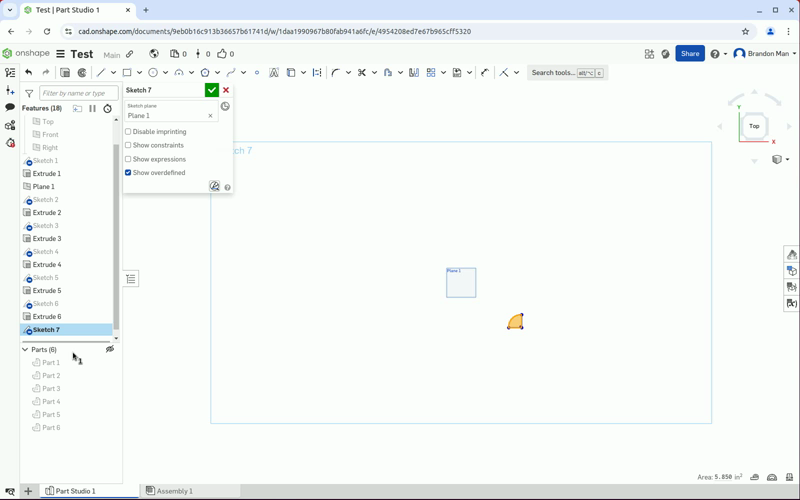
key(shift+y)
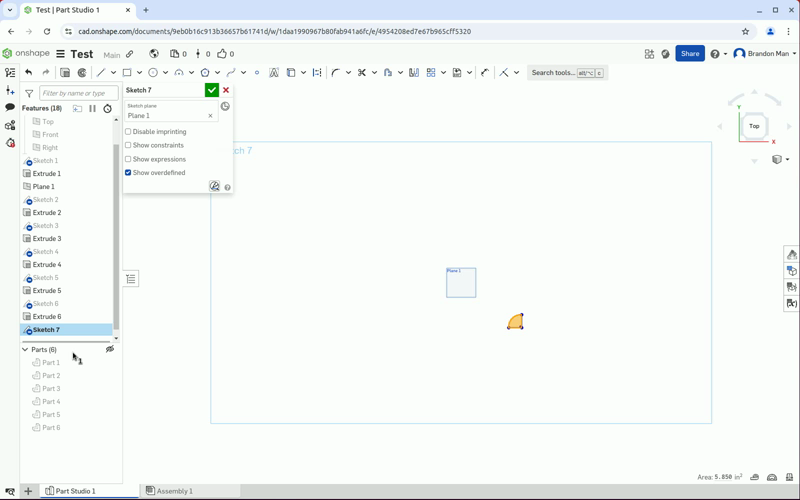
key(shift+e)
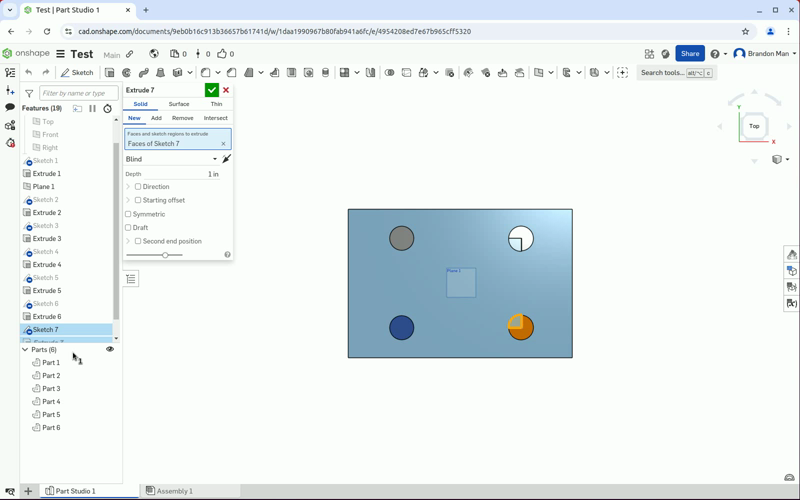
mouse_move(143, 106)
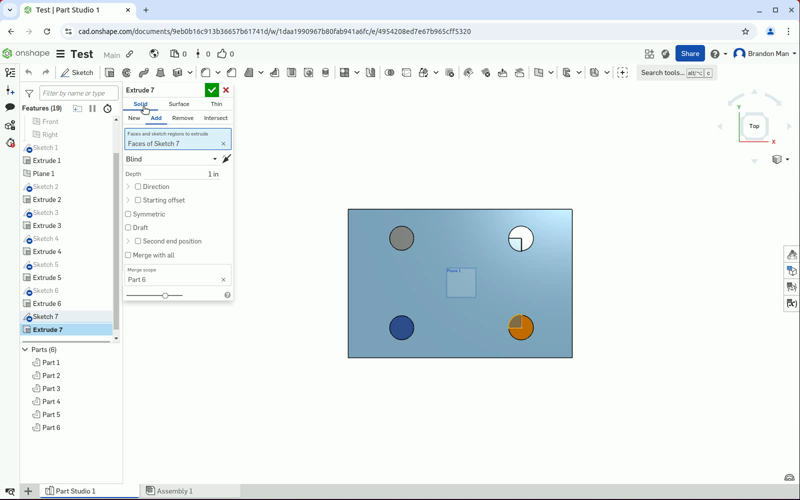
click(143, 106)
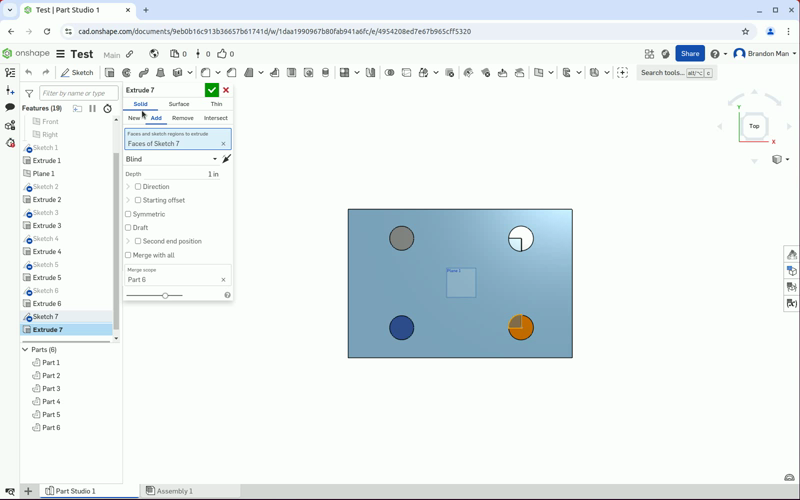
mouse_move(137, 120)
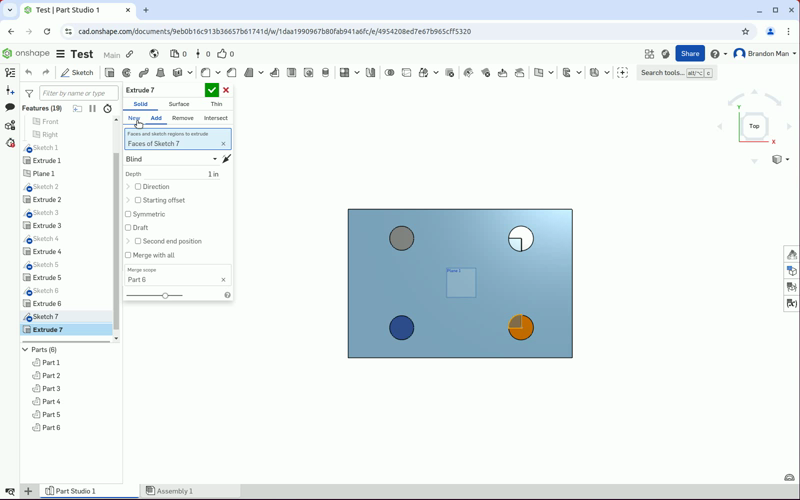
click(137, 120)
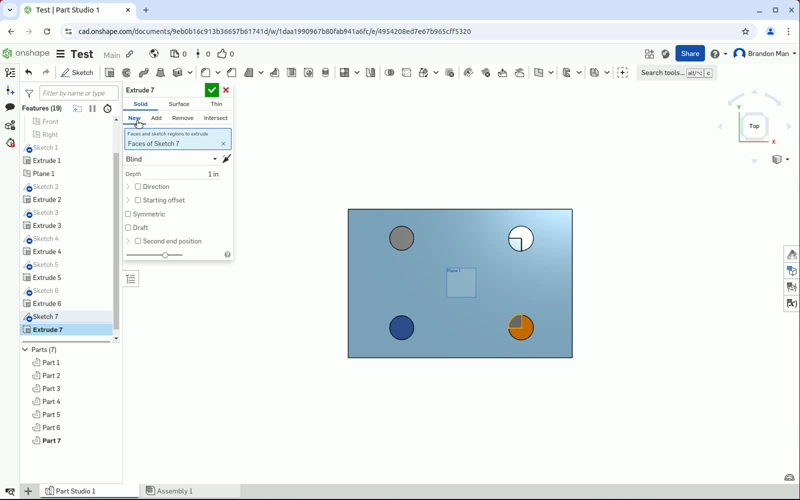
key(tab, 4)
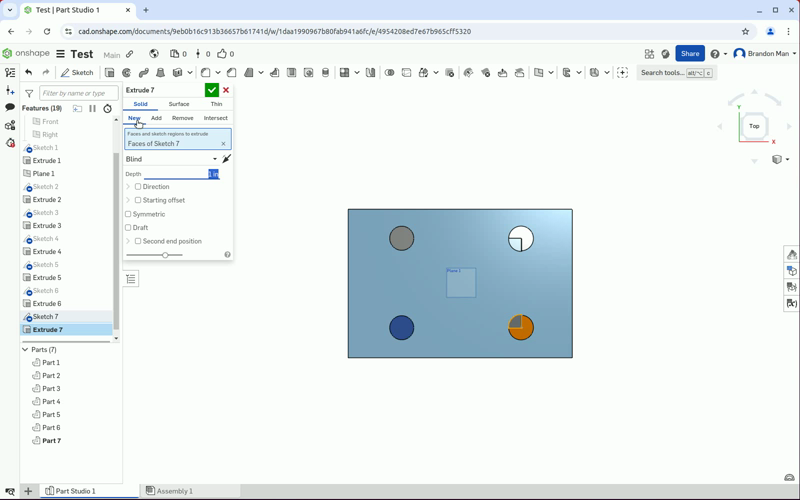
text(15.405)
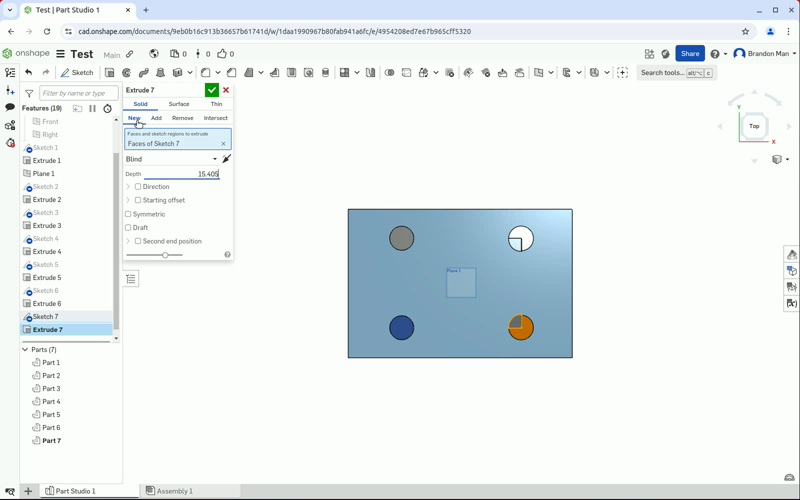
key(enter)
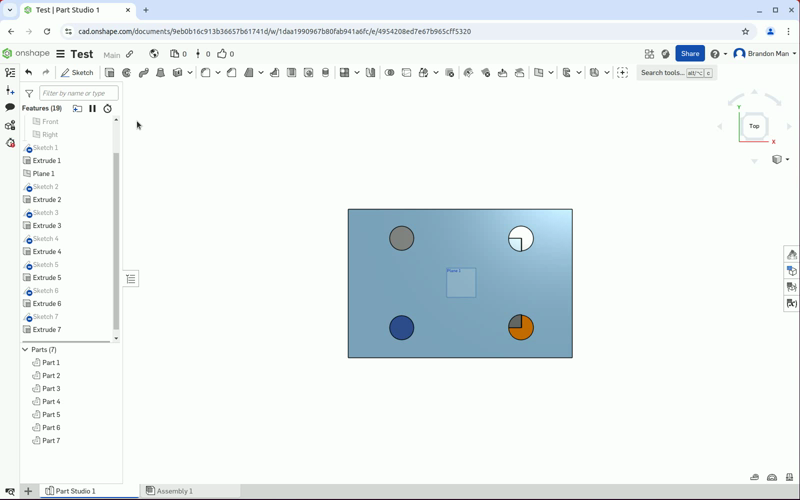
key(shift+h)
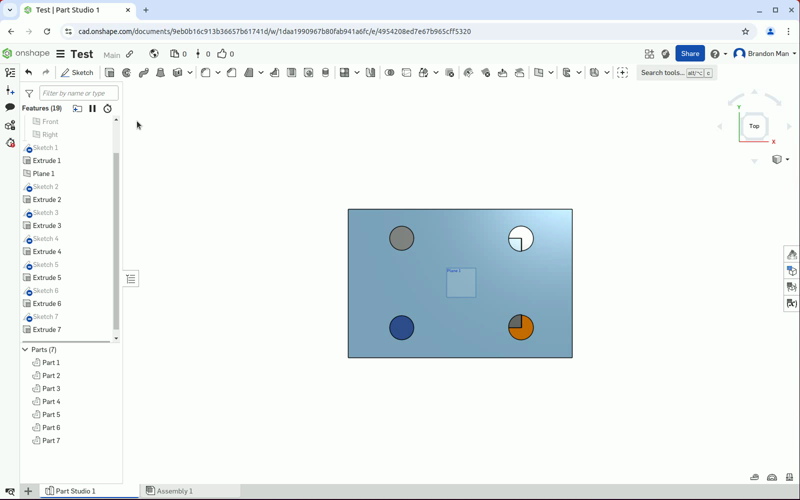
key(shift+h)
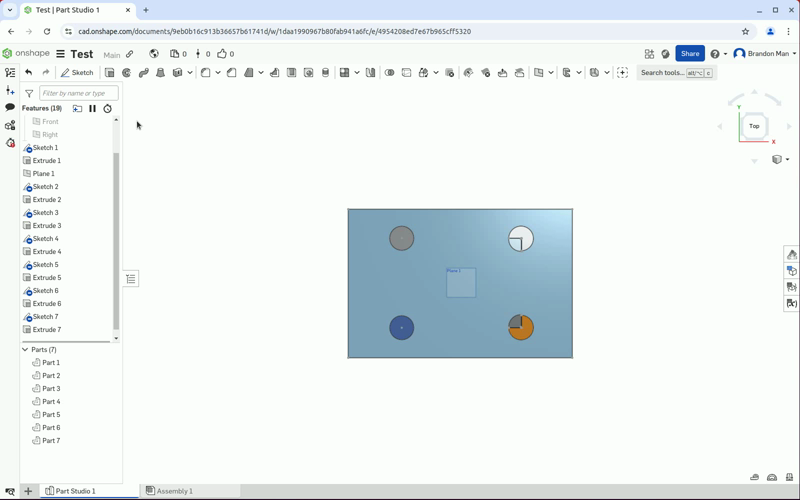
key(shift+7)
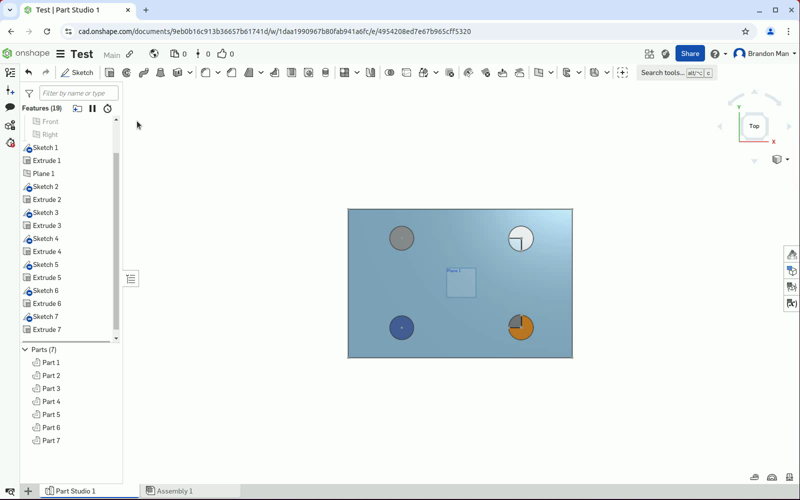
key(up, 3)
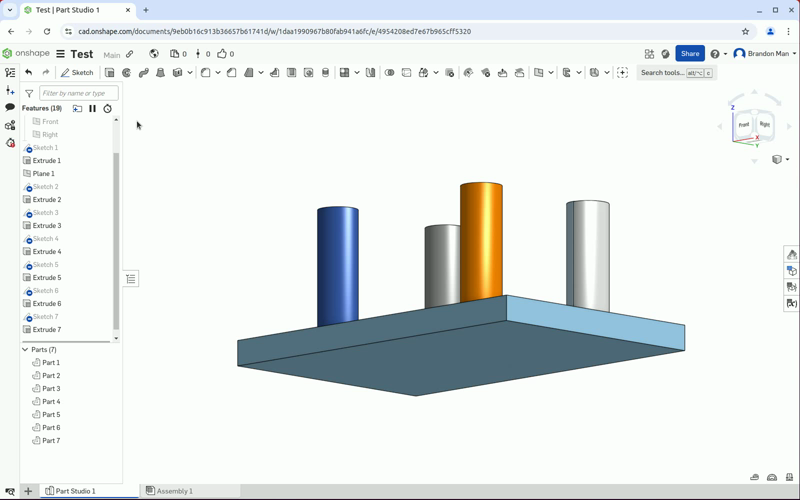
key(left, 3)
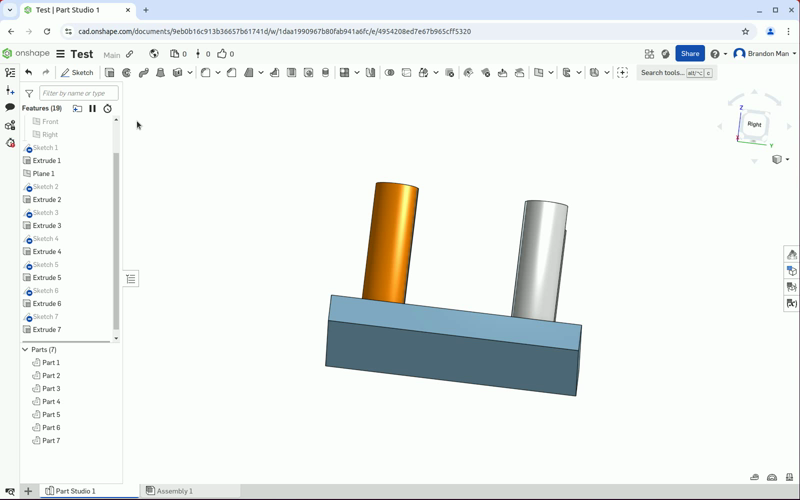
key(right, 3)
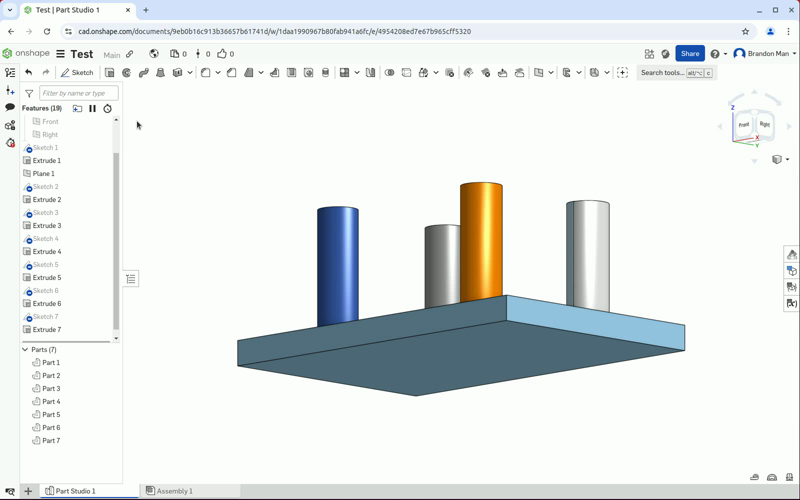
key(down, 3)
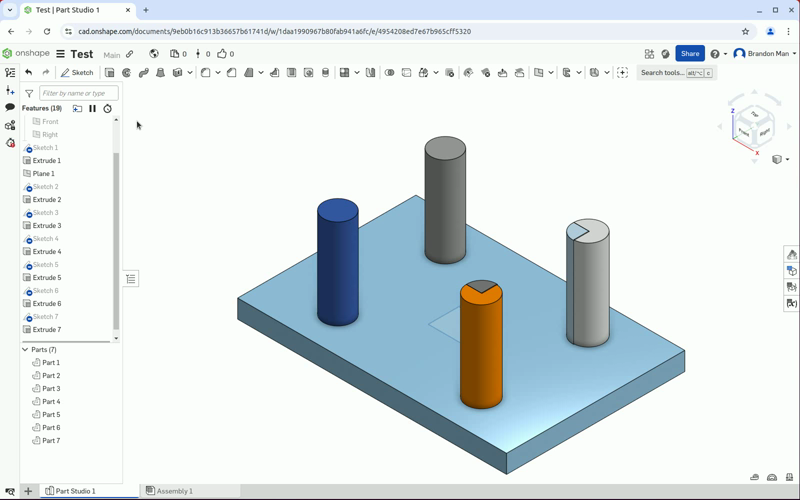
mouse_move(69, 150)
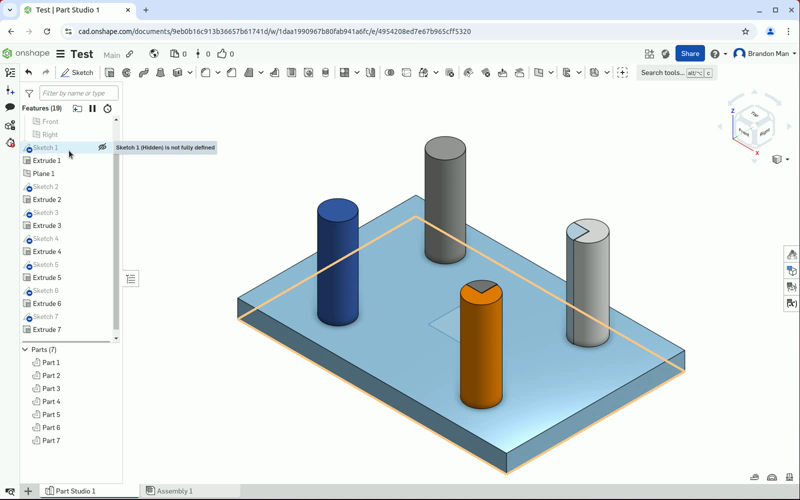
click(69, 150)